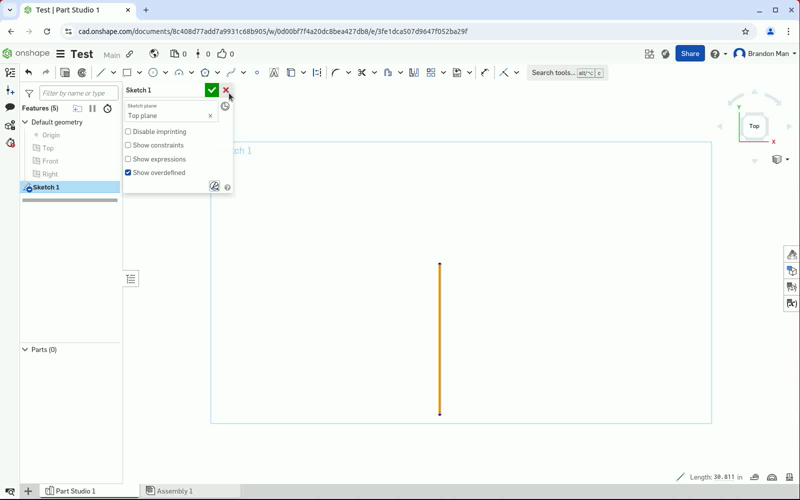
key(shift+h)
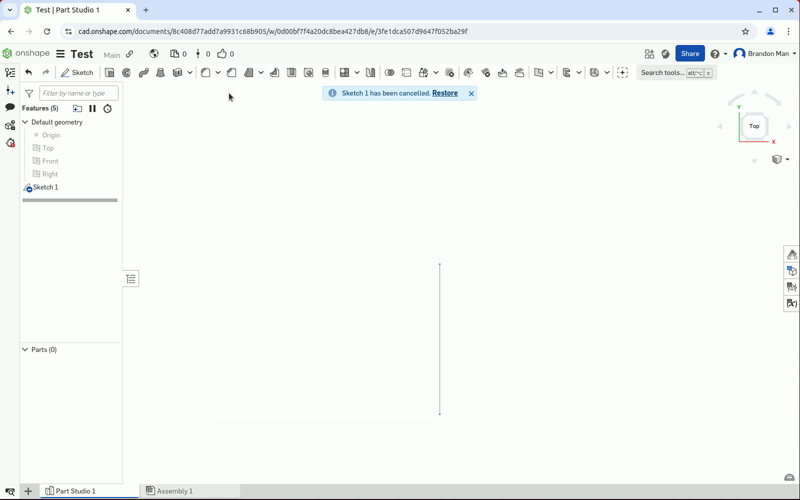
key(shift+s)
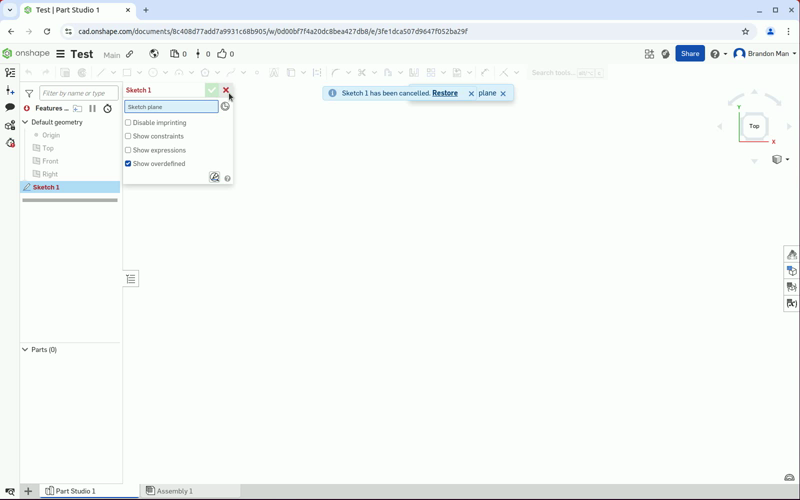
mouse_move(73, 150)
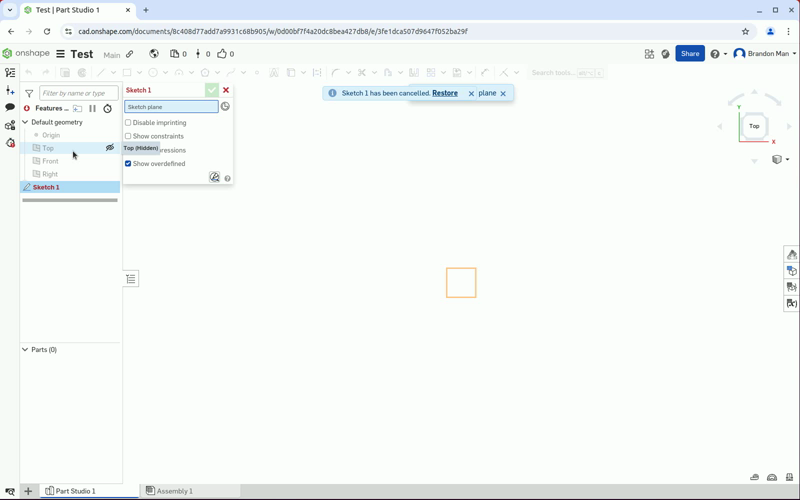
click(73, 150)
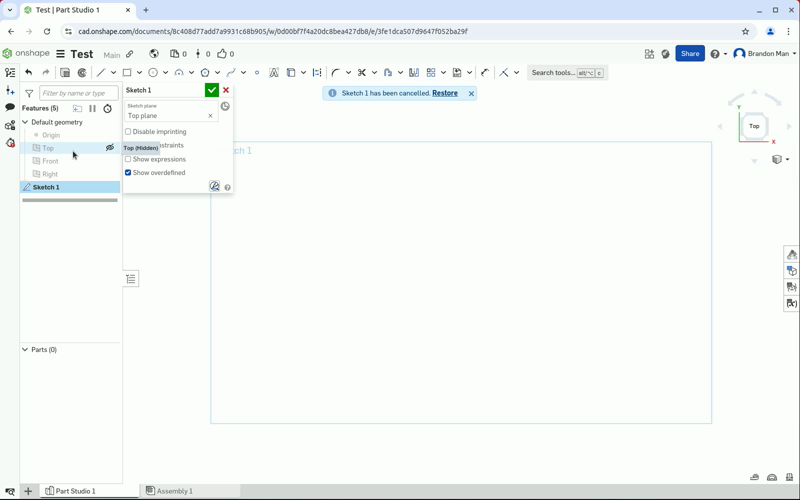
mouse_move(73, 352)
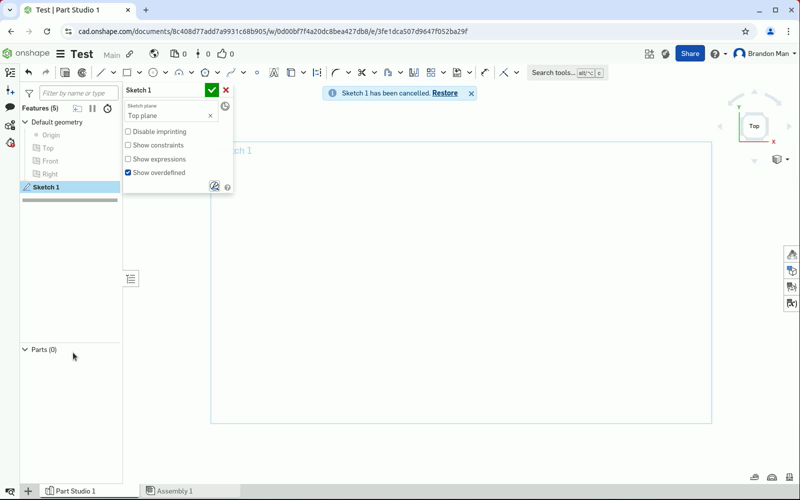
key(y)
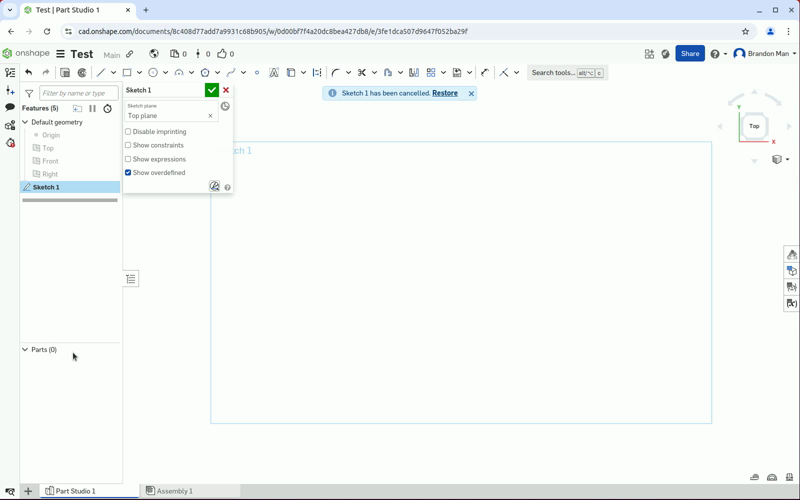
key(l)
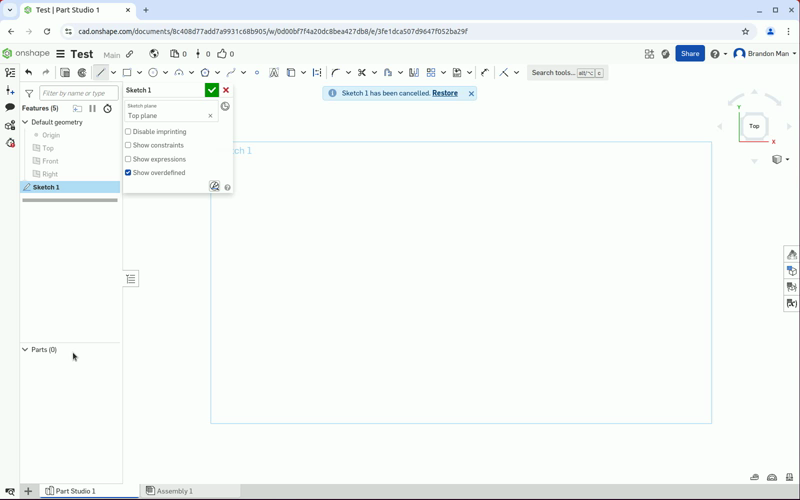
key_down(shift)
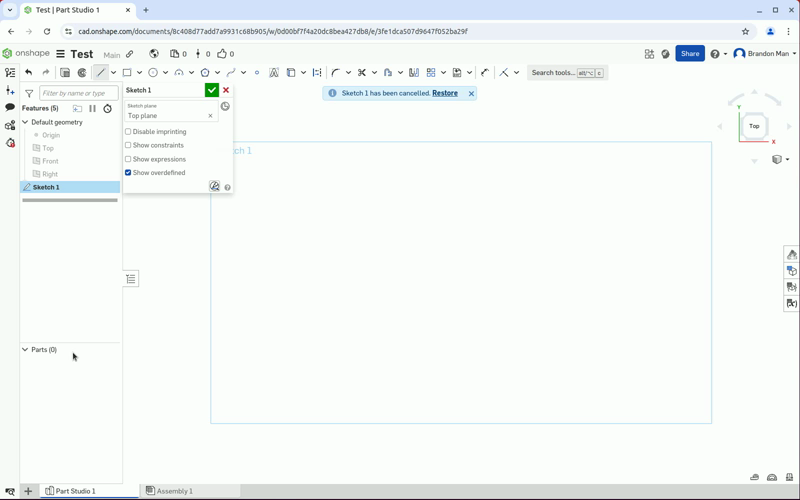
mouse_move(348, 395)
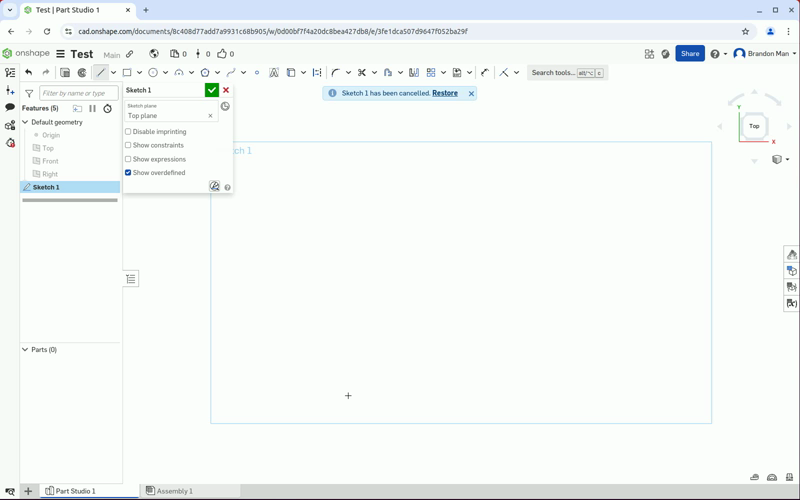
click(348, 395)
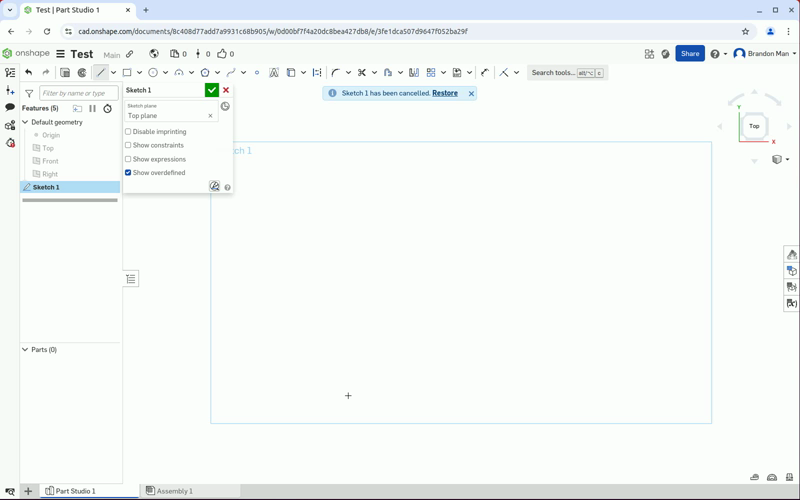
key_up(shift)
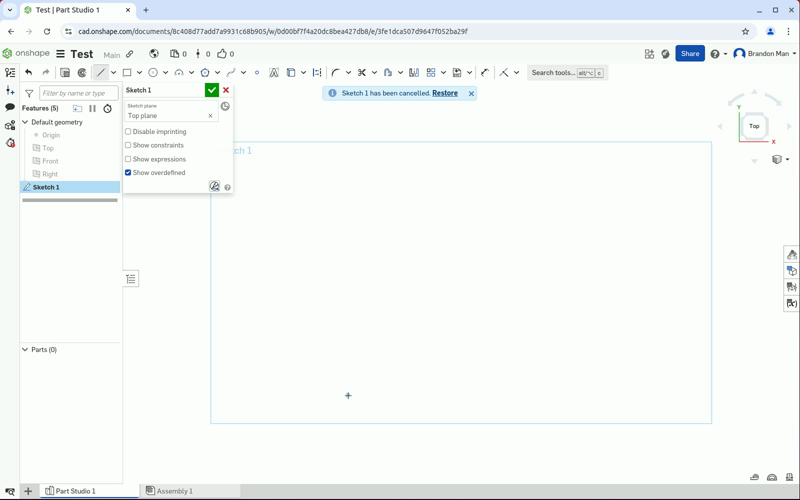
key_down(shift)
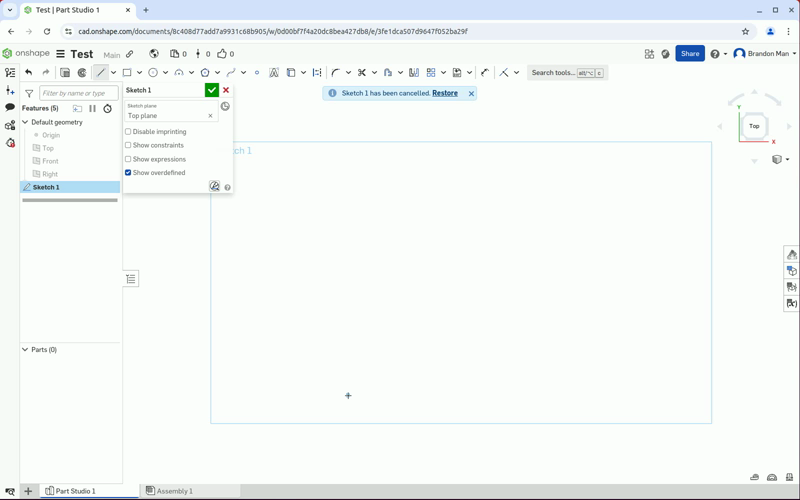
mouse_move(572, 395)
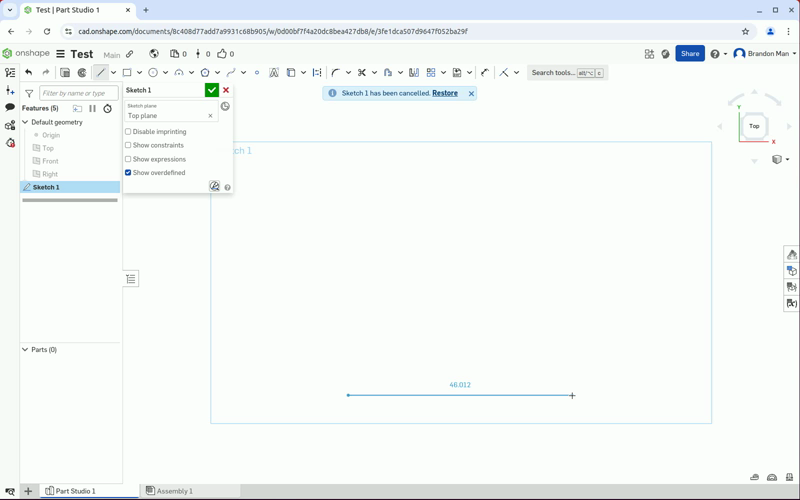
click(572, 395)
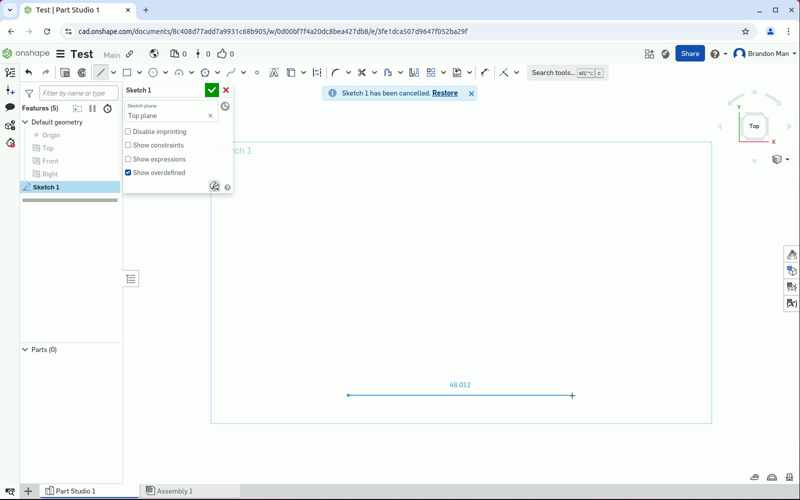
key_up(shift)
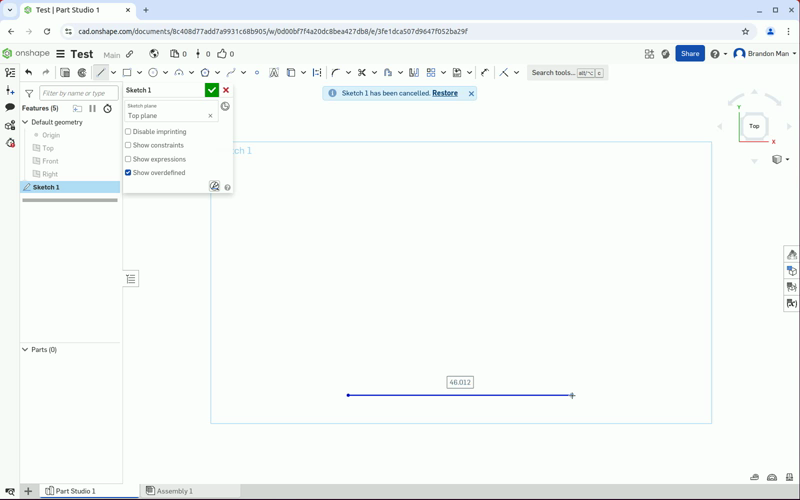
key_down(shift)
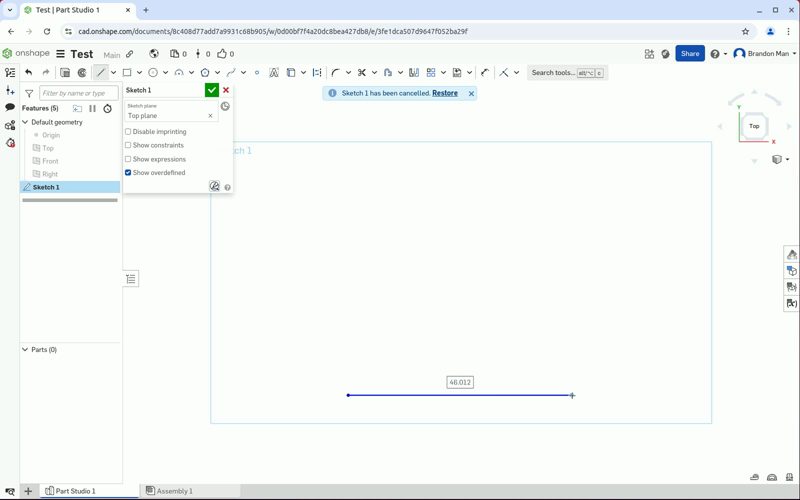
mouse_move(572, 171)
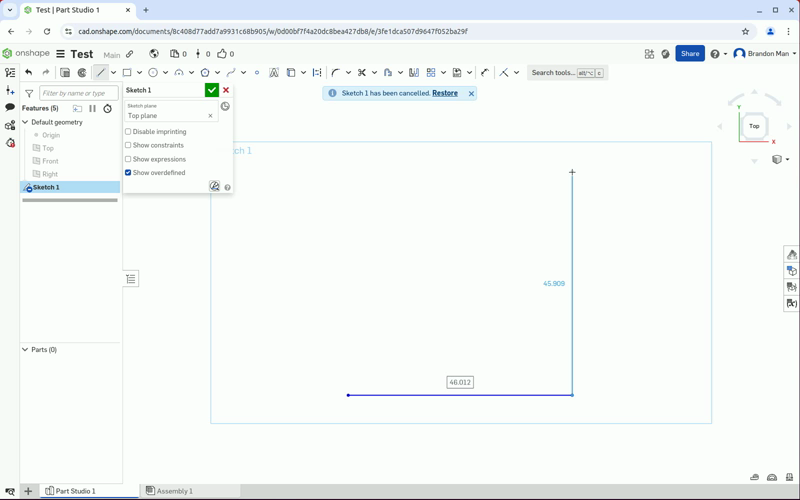
click(572, 171)
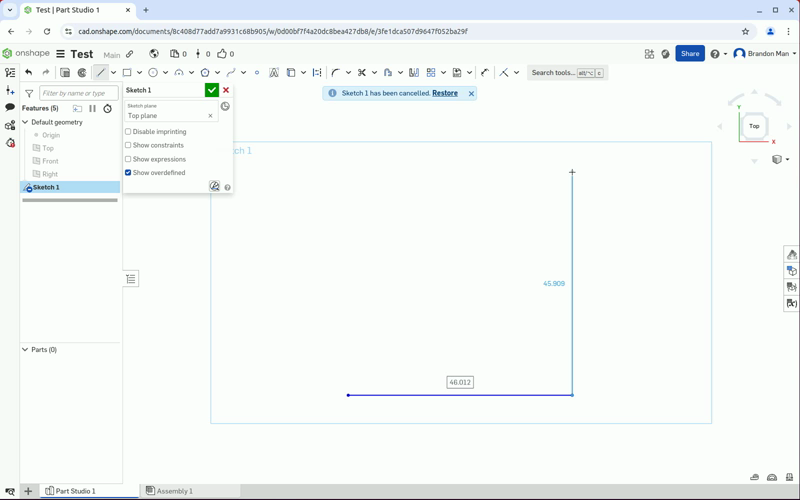
key_up(shift)
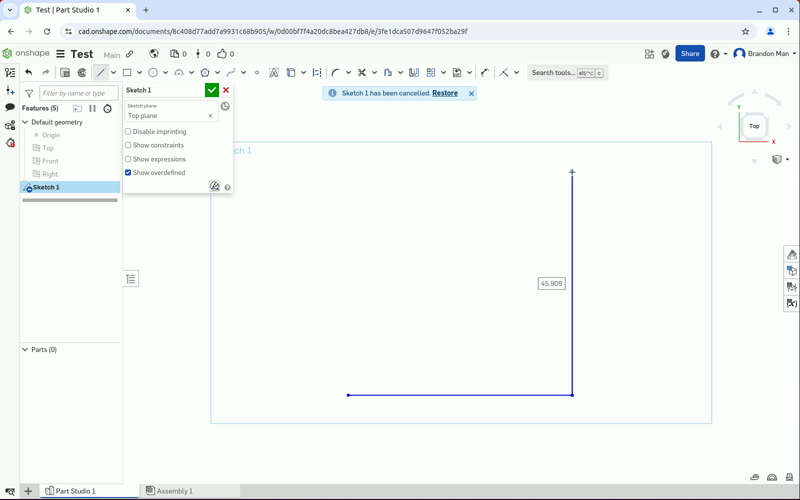
key_down(shift)
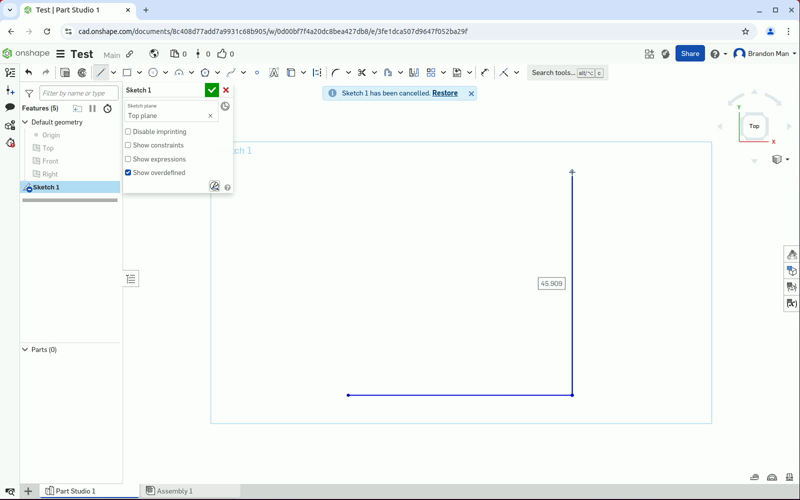
mouse_move(348, 171)
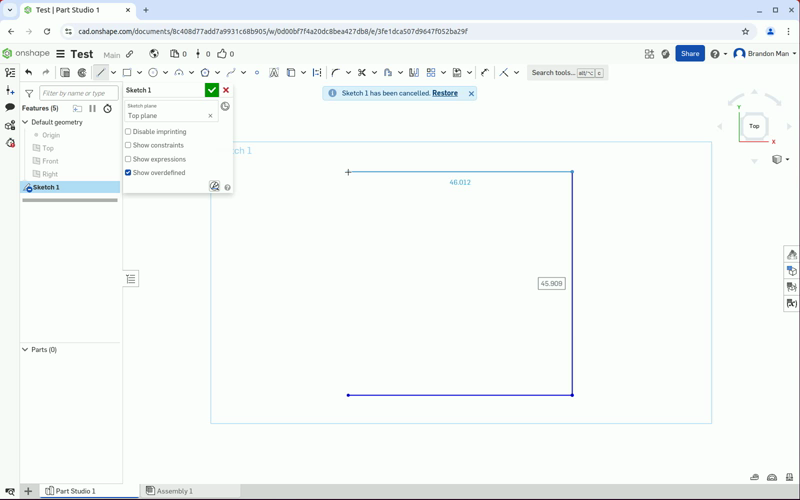
click(348, 171)
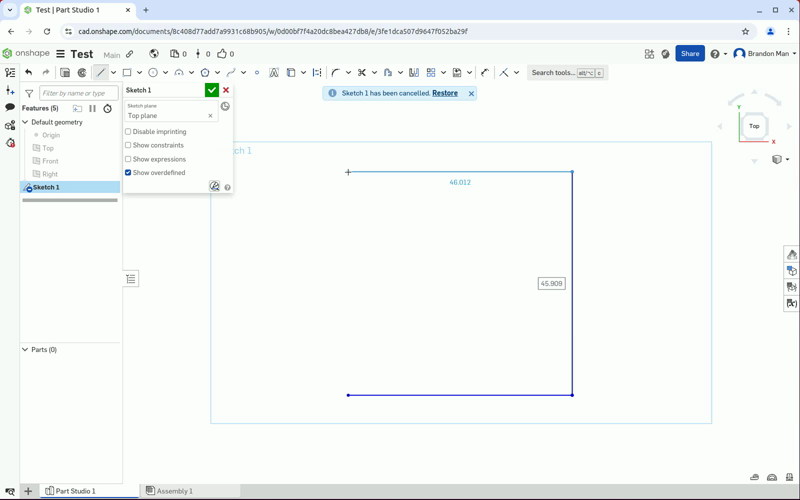
key_up(shift)
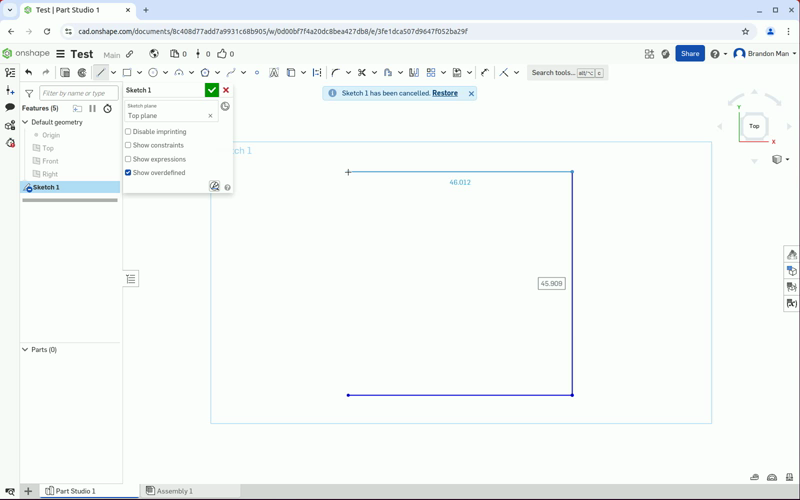
key_down(shift)
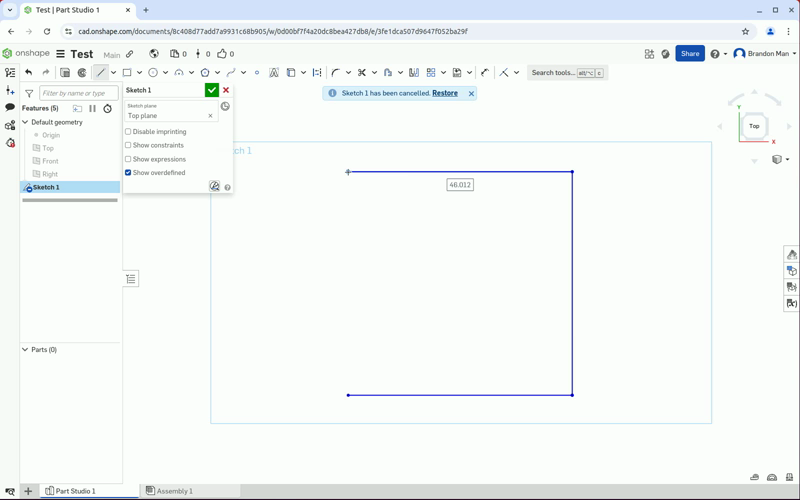
mouse_move(348, 395)
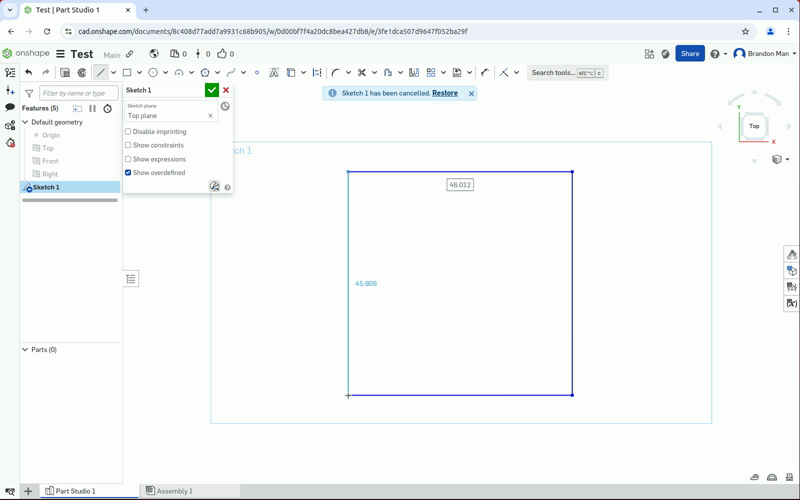
key_up(shift)
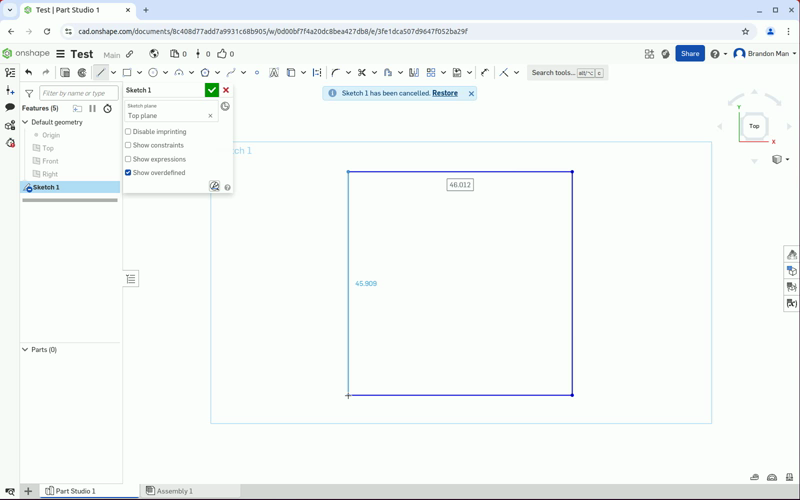
click(348, 395)
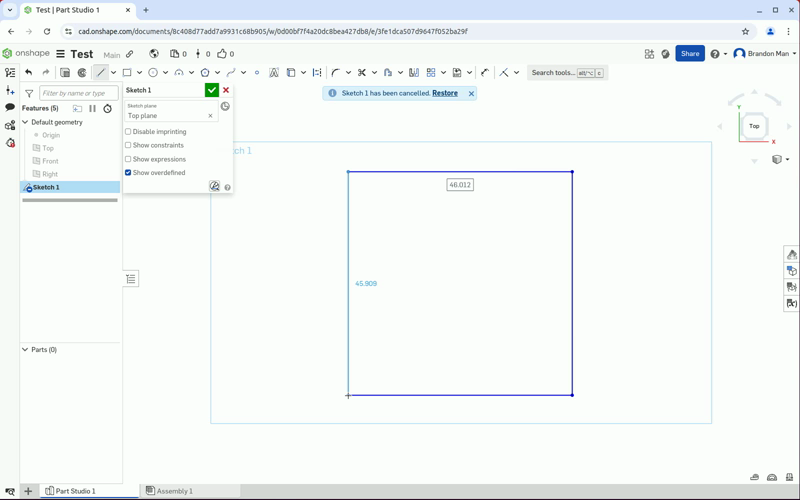
key(esc)
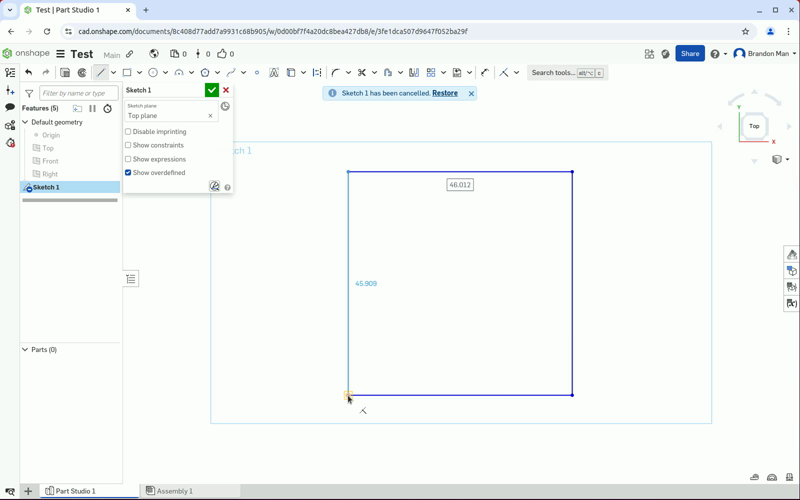
key(c)
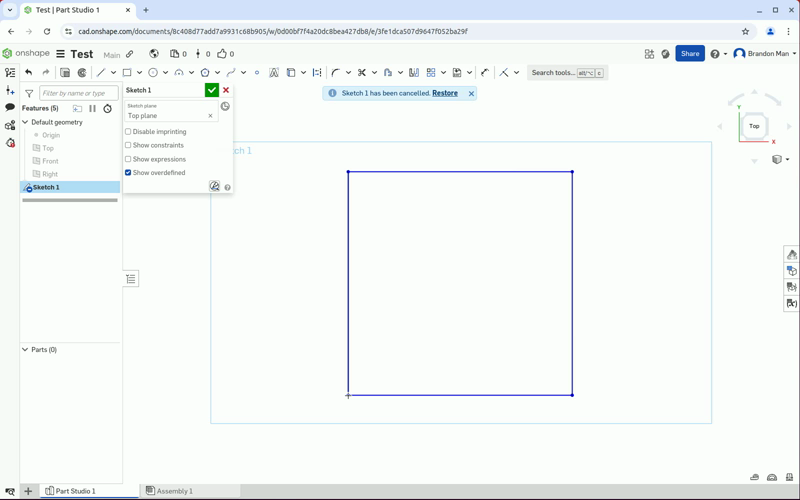
key_down(shift)
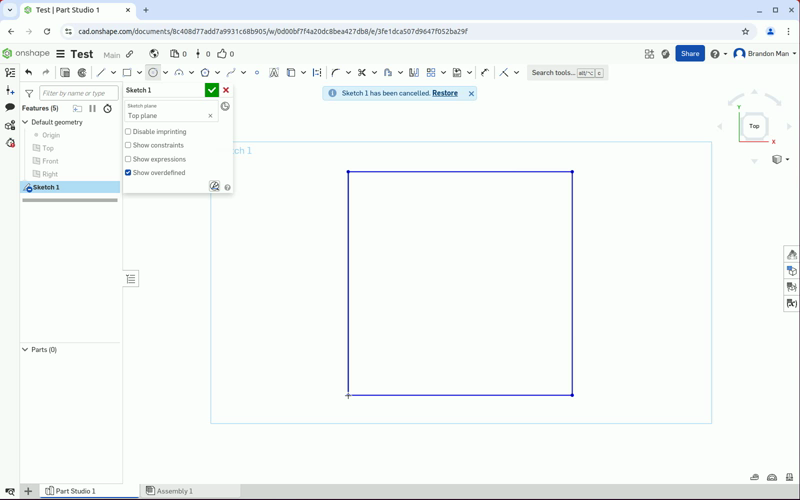
mouse_move(362, 185)
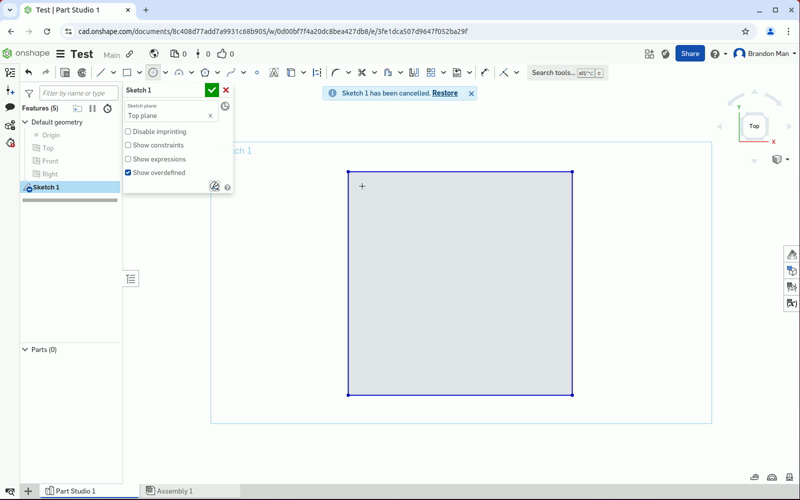
click(362, 185)
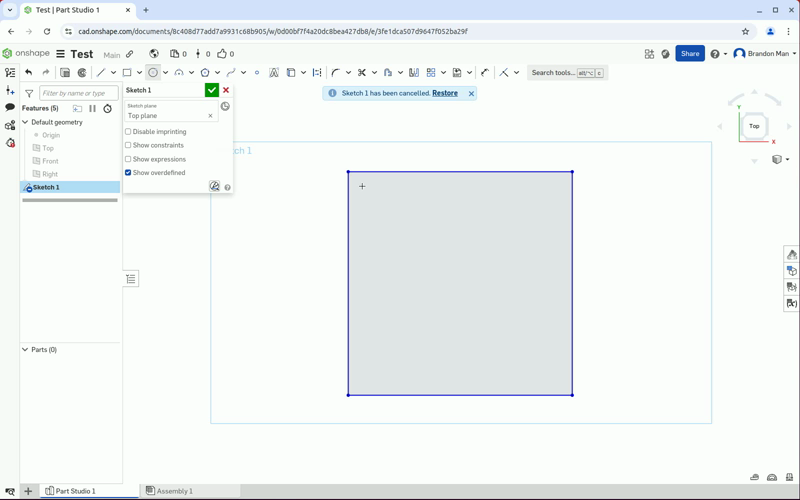
key_up(shift)
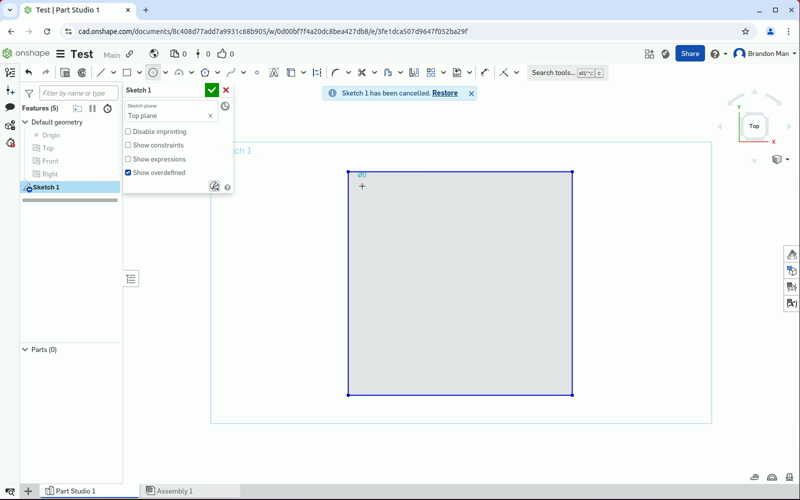
mouse_move(369, 185)
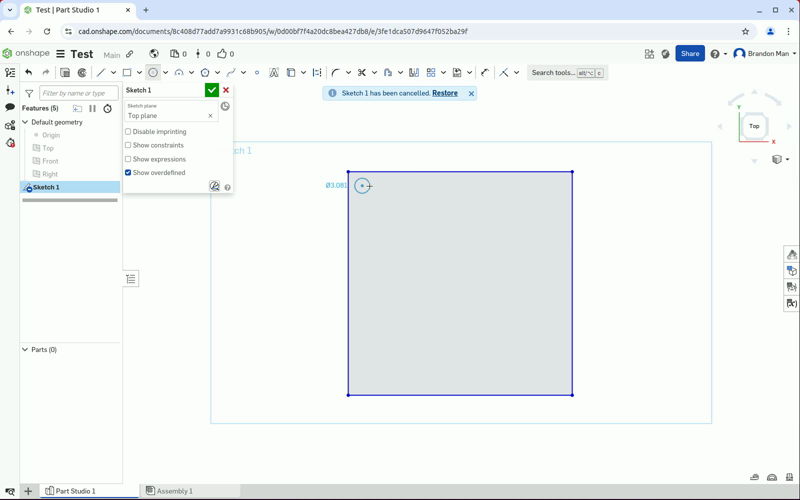
click(369, 185)
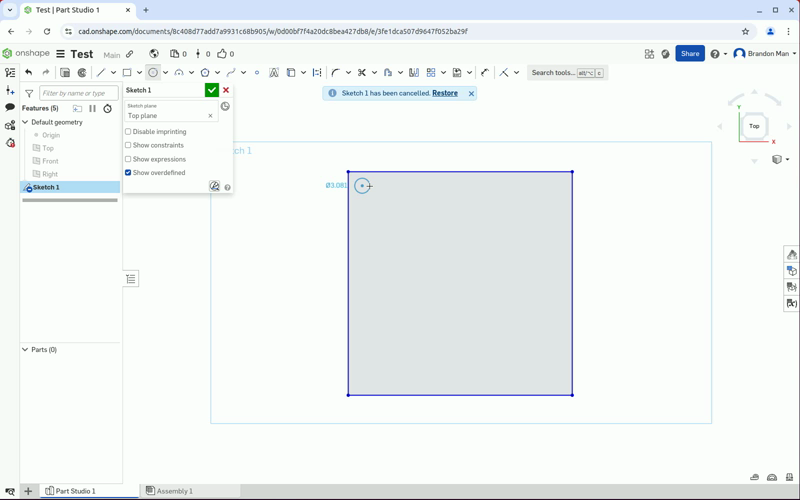
key(esc)
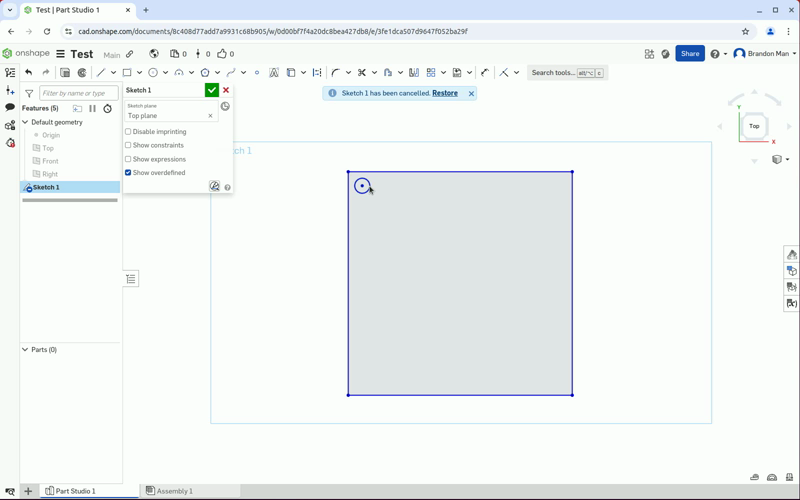
key(c)
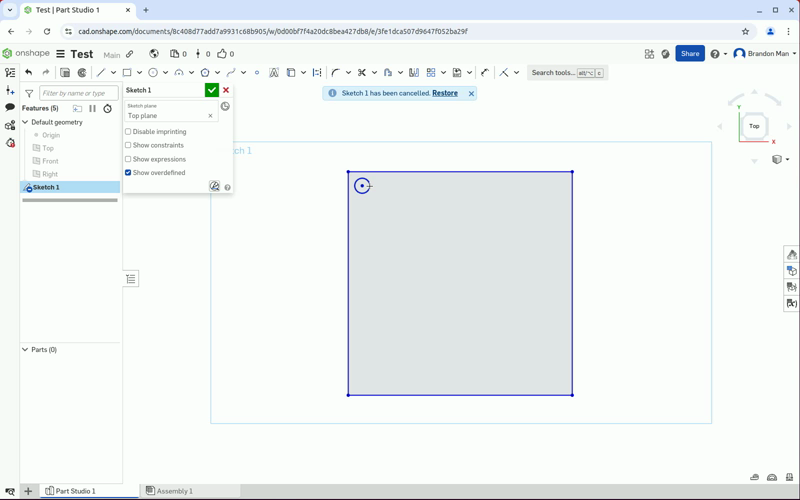
key_down(shift)
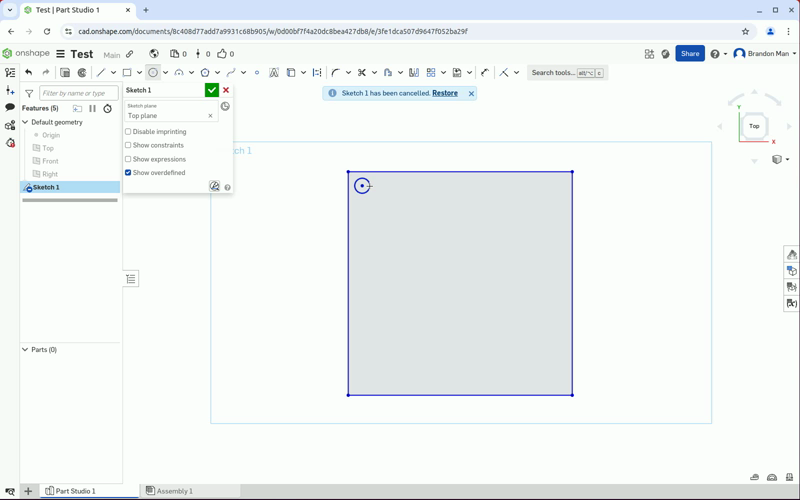
mouse_move(482, 355)
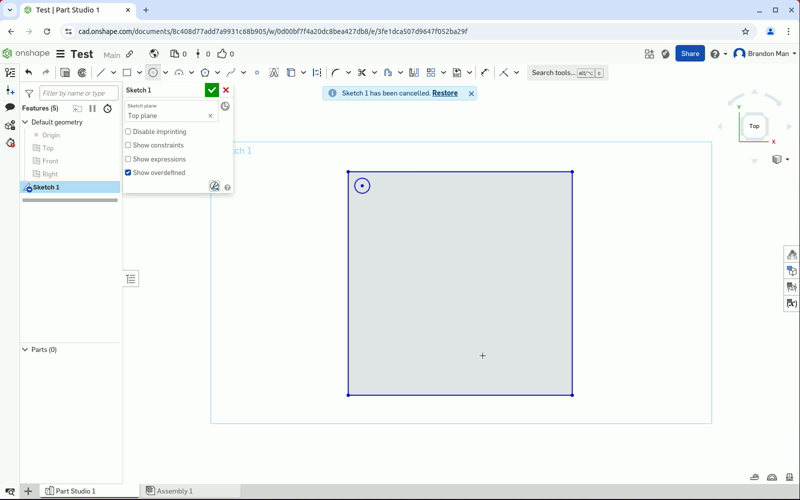
click(482, 355)
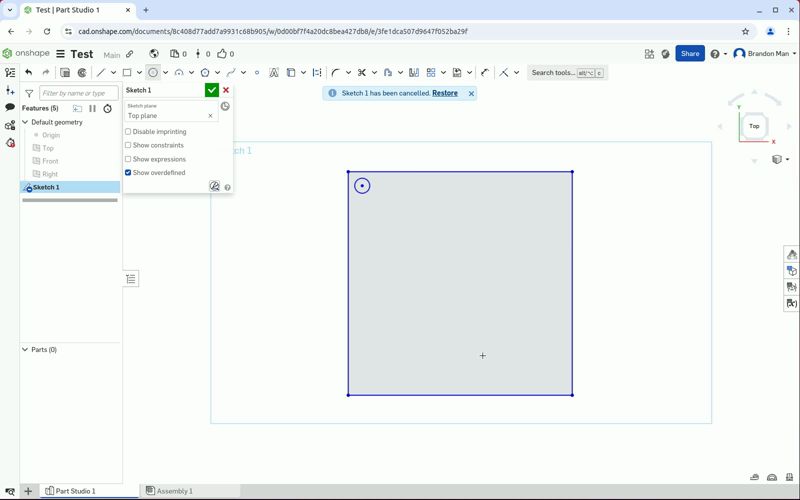
key_up(shift)
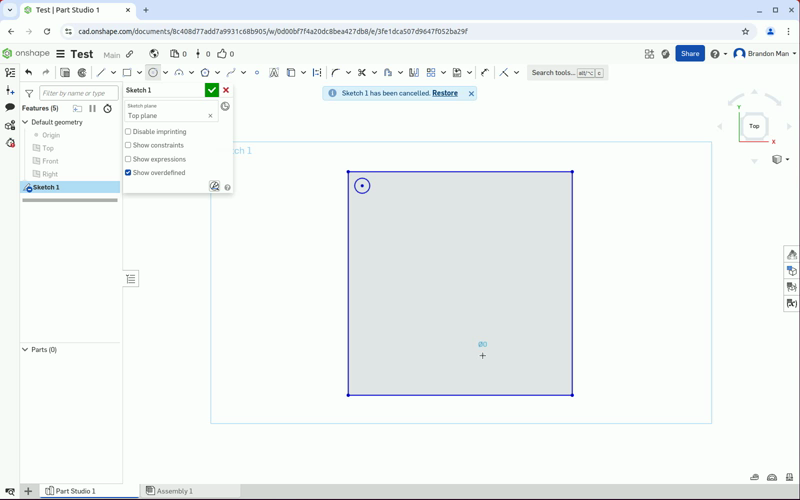
mouse_move(489, 355)
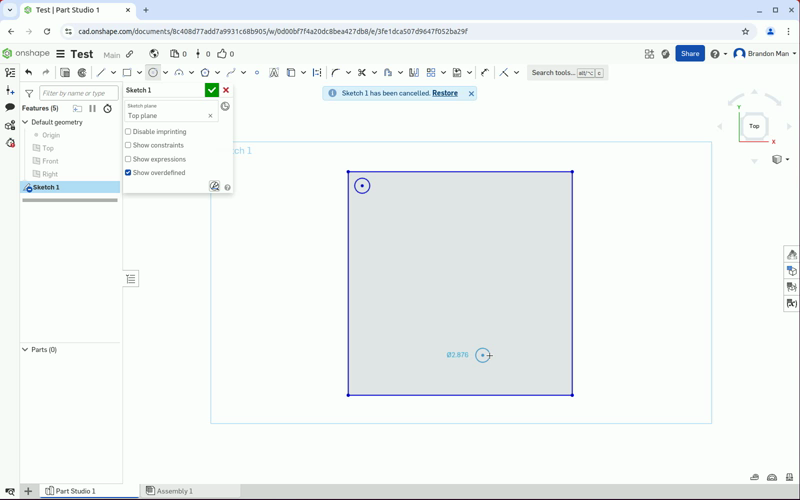
click(489, 355)
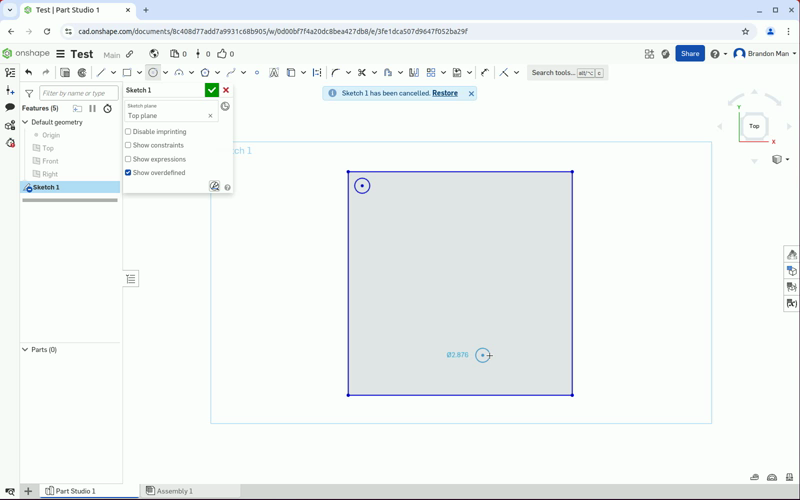
key(esc)
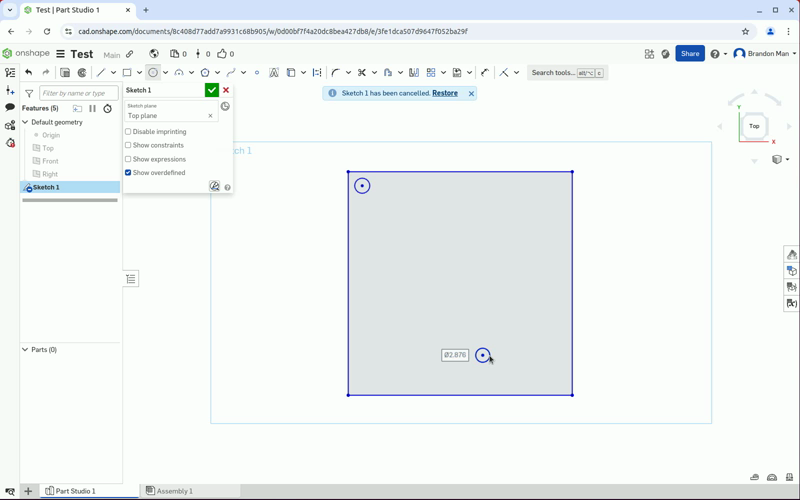
key(c)
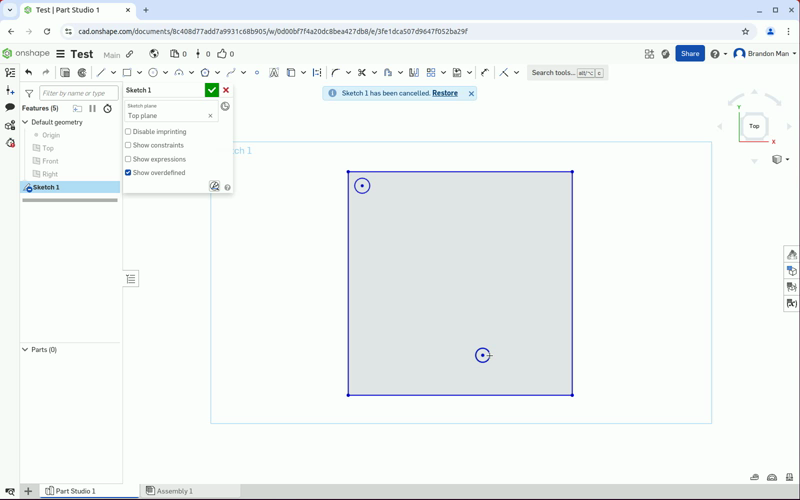
key_down(shift)
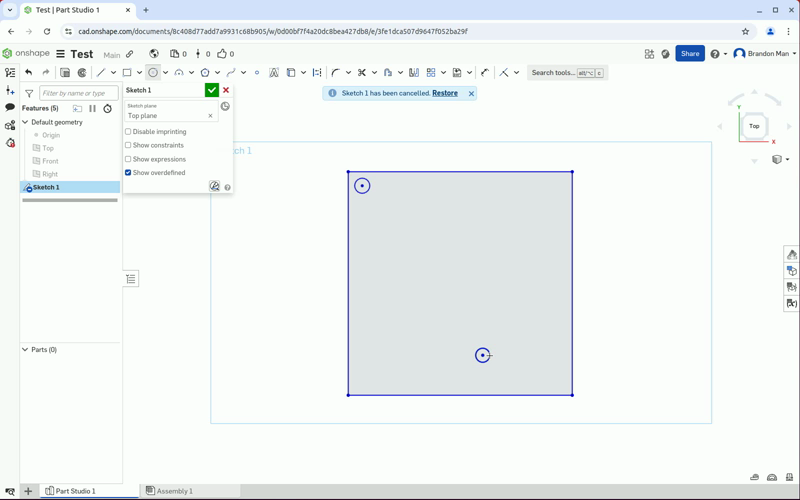
mouse_move(553, 185)
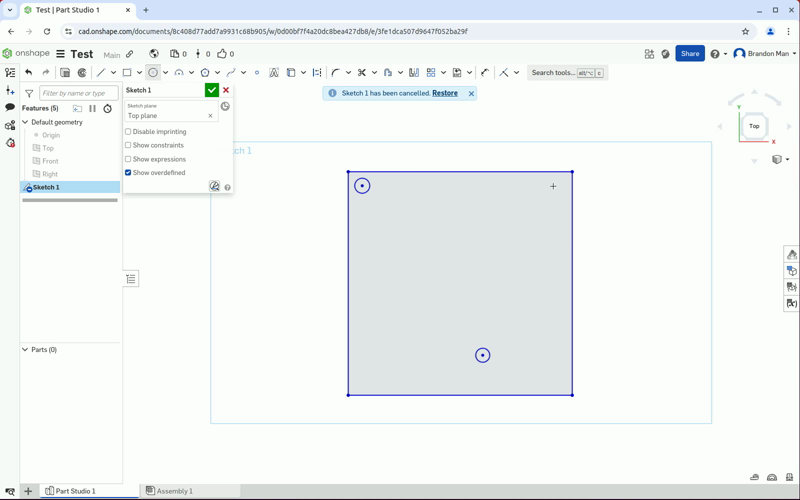
click(553, 185)
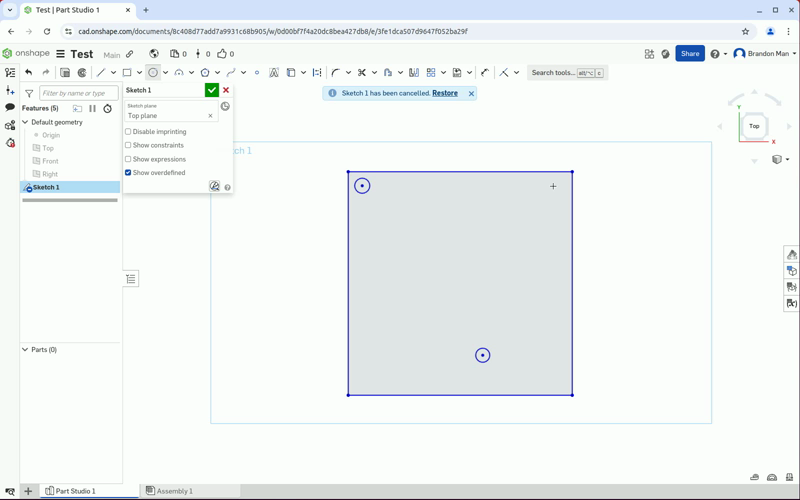
key_up(shift)
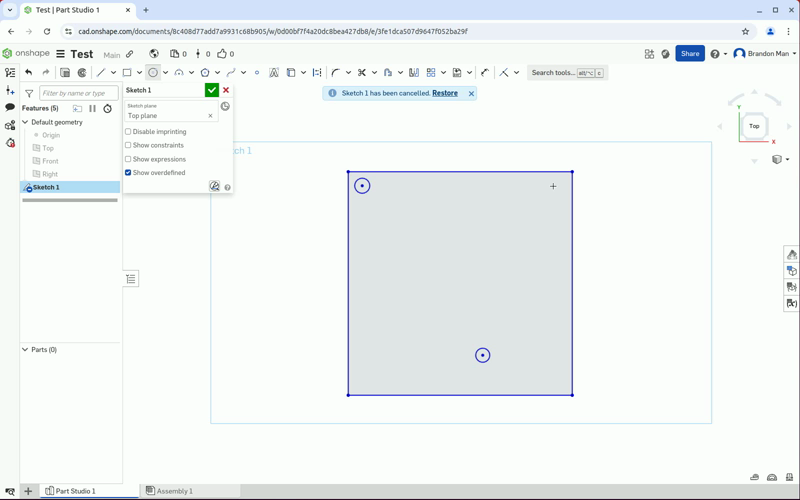
mouse_move(560, 185)
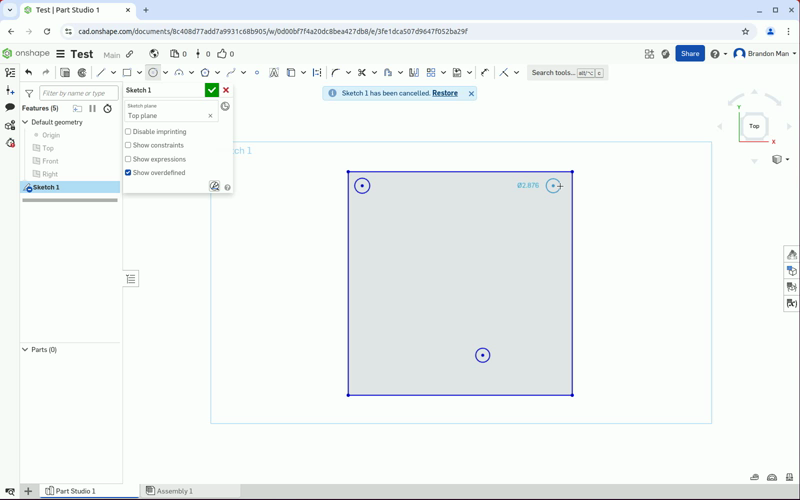
click(560, 185)
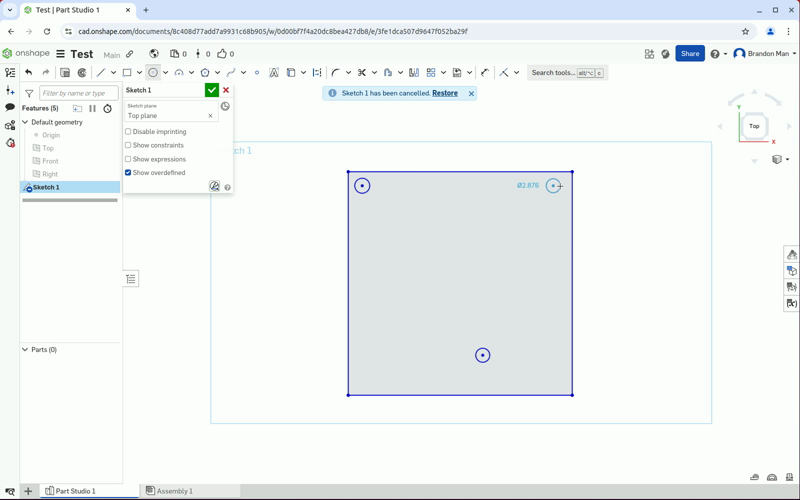
key(esc)
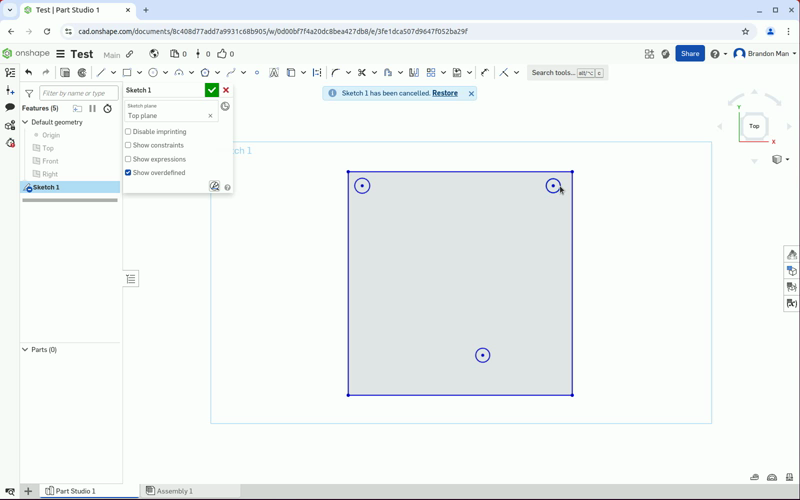
mouse_move(407, 267)
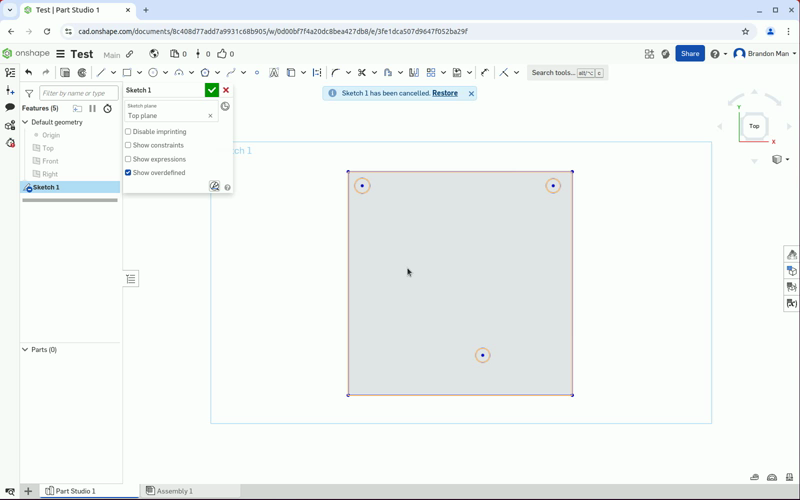
click(407, 267)
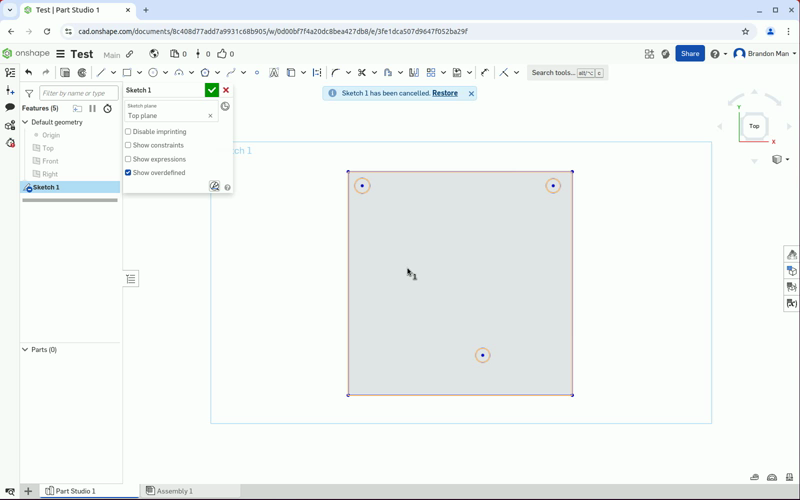
mouse_move(73, 352)
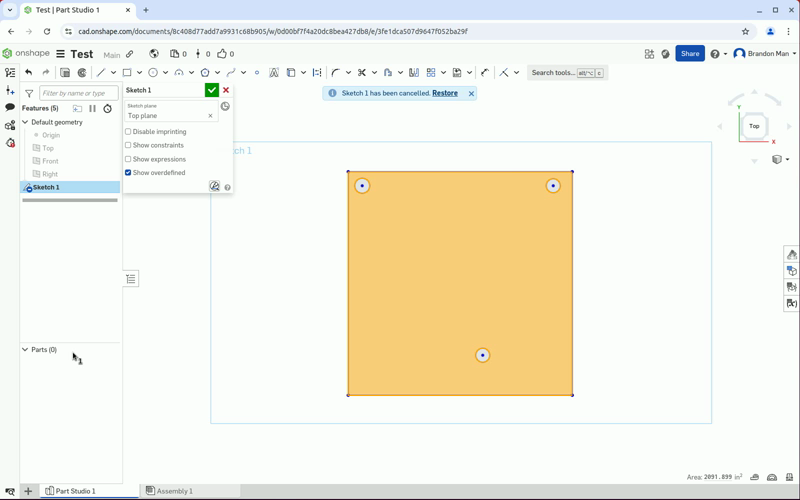
key(shift+y)
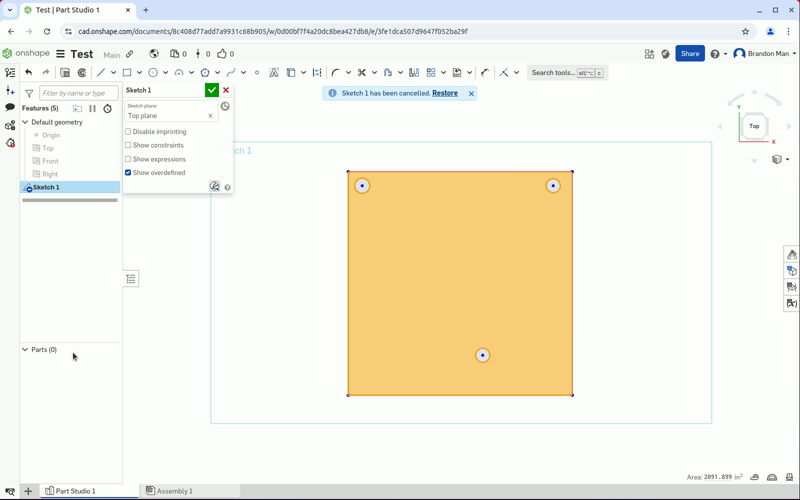
key(shift+e)
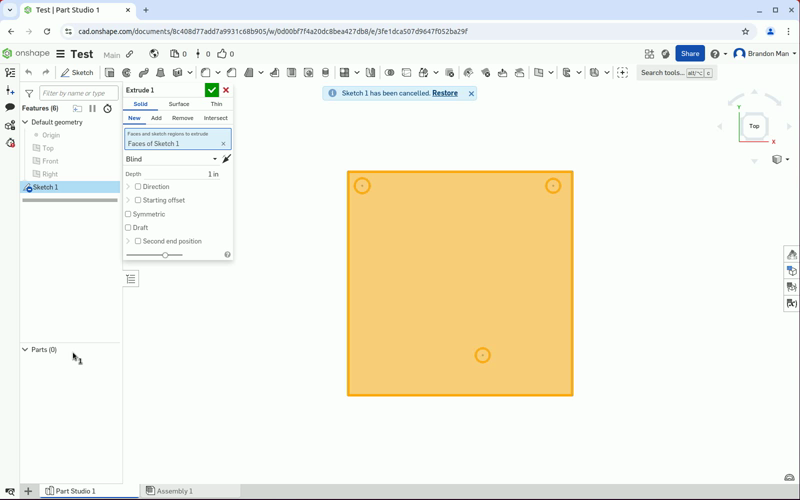
mouse_move(143, 106)
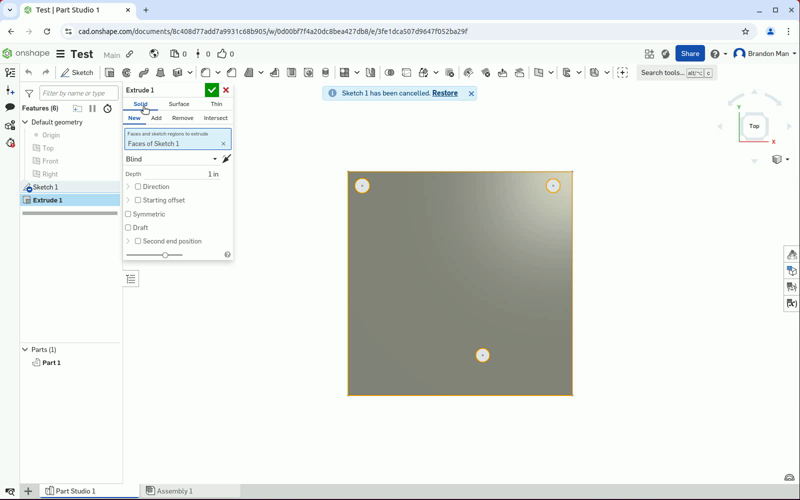
click(143, 106)
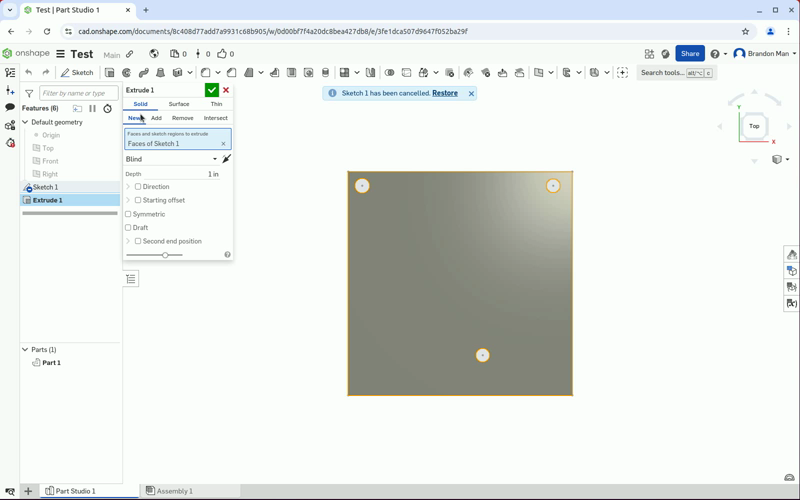
mouse_move(137, 120)
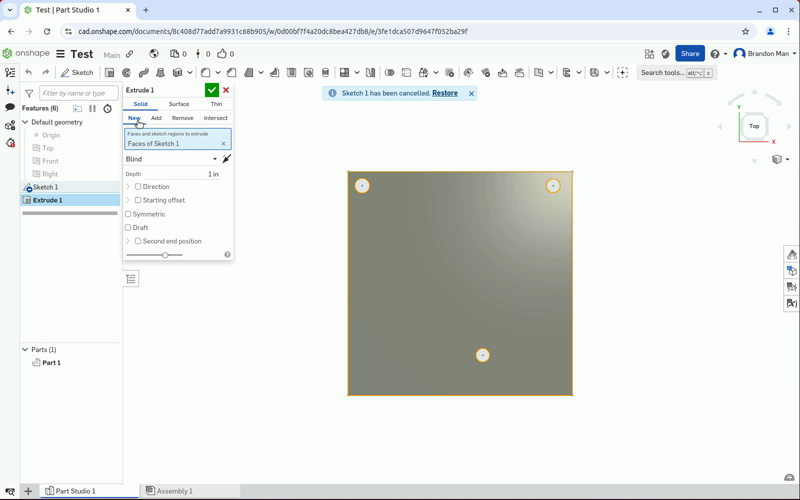
click(137, 120)
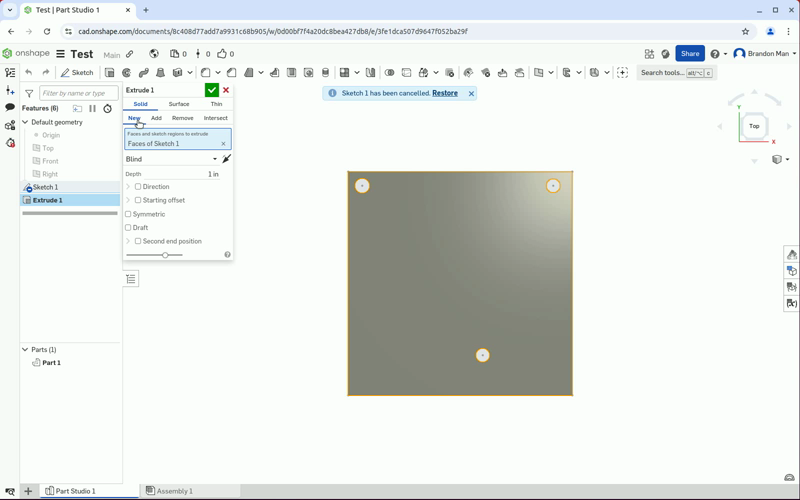
key(tab, 4)
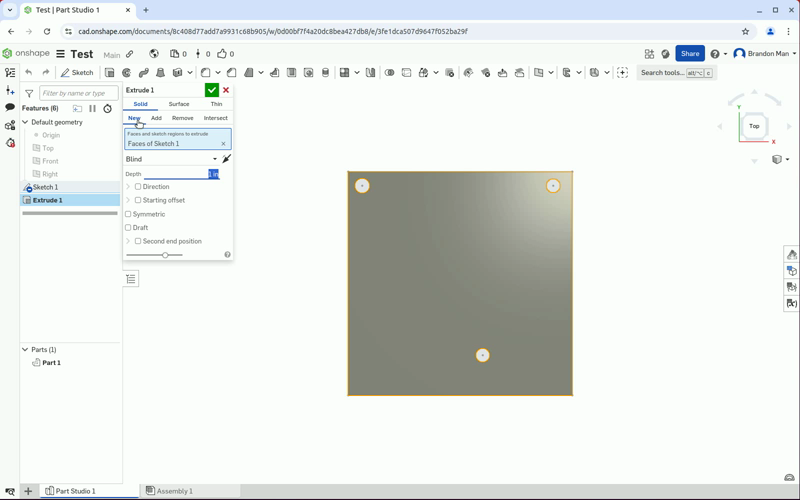
text(1.926)
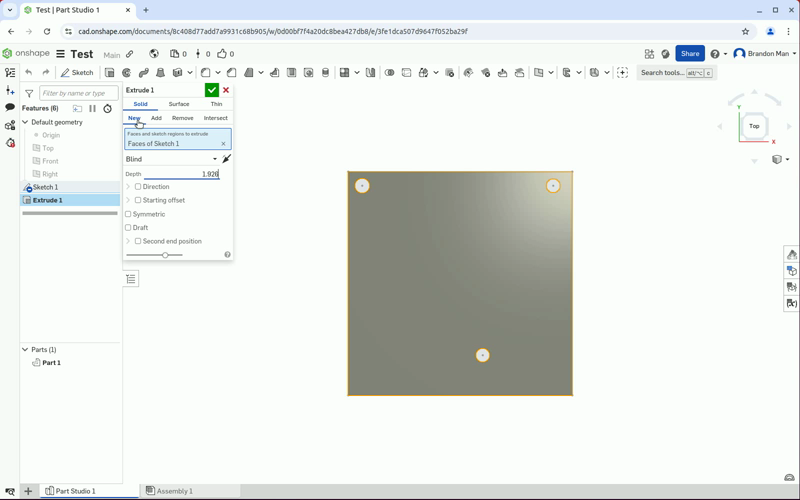
key(enter)
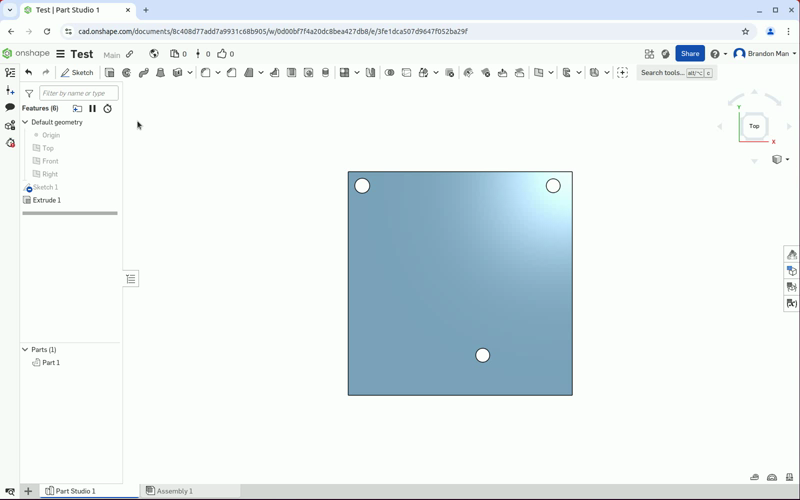
key(shift+h)
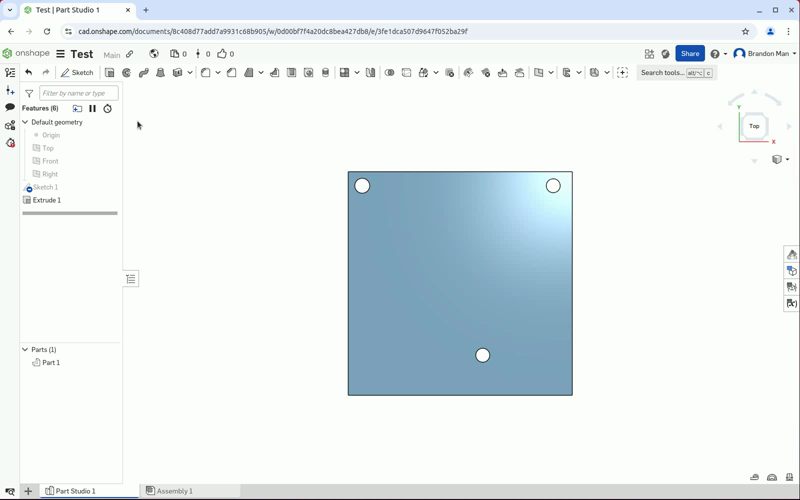
key(shift+h)
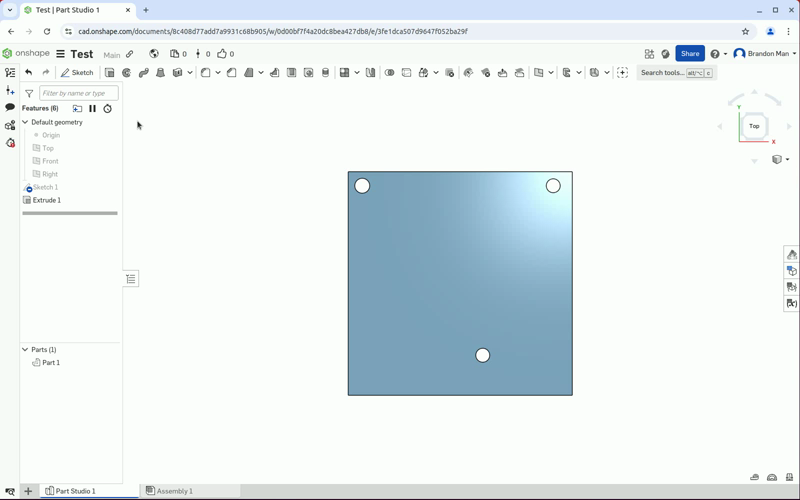
mouse_move(73, 189)
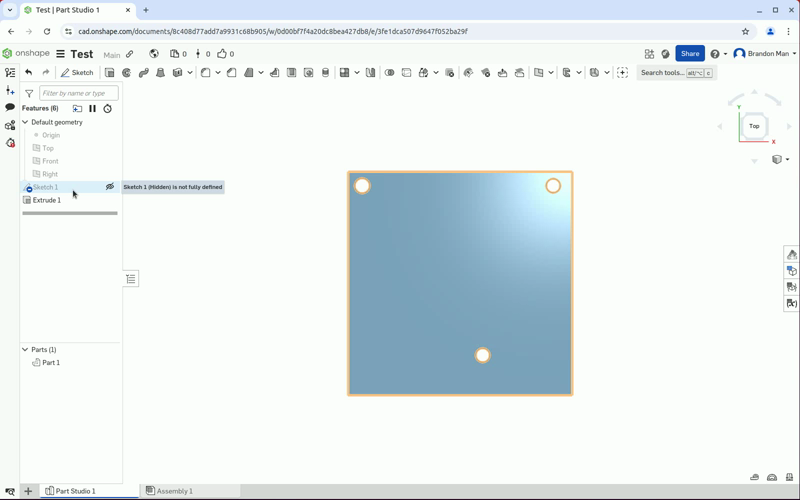
click(73, 189)
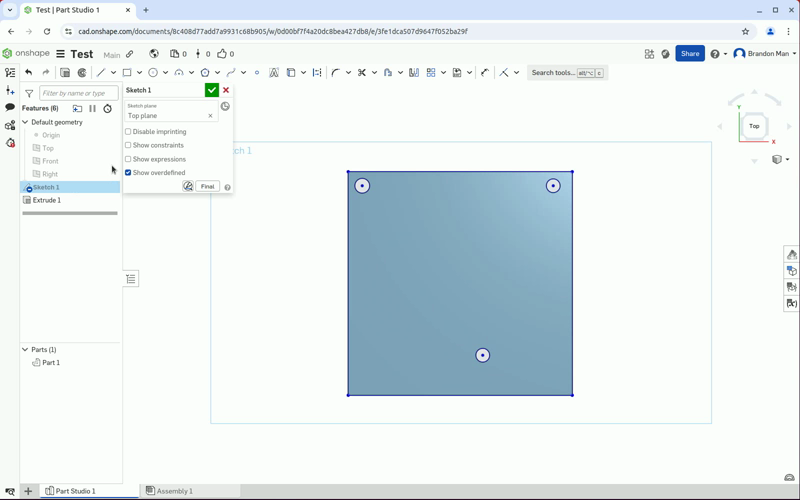
mouse_move(229, 92)
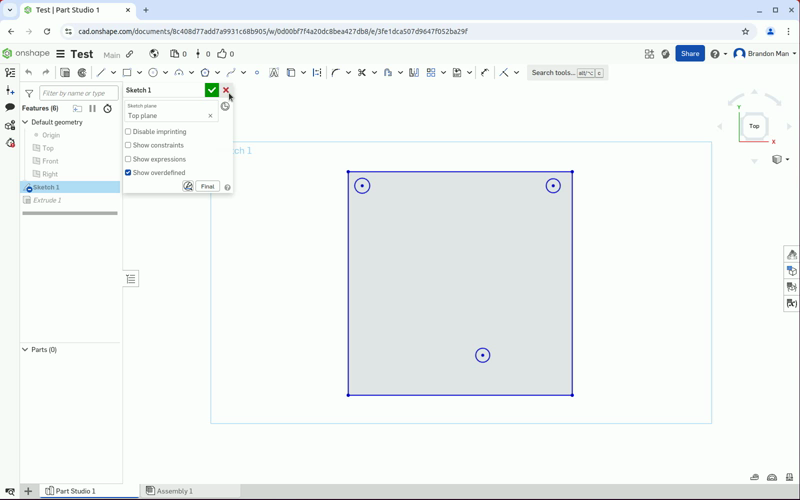
click(229, 92)
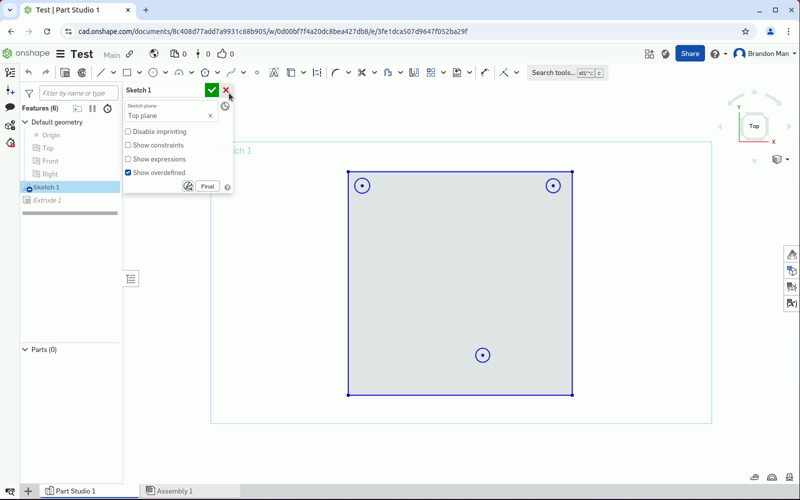
key(shift+s)
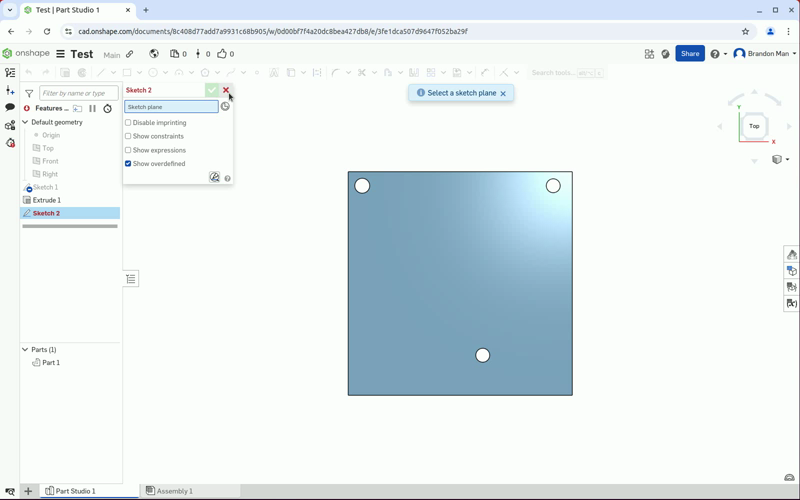
mouse_move(73, 150)
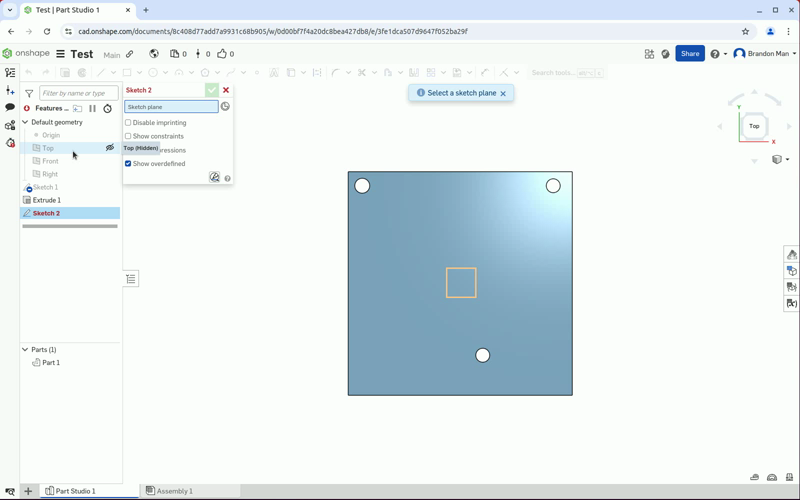
click(73, 150)
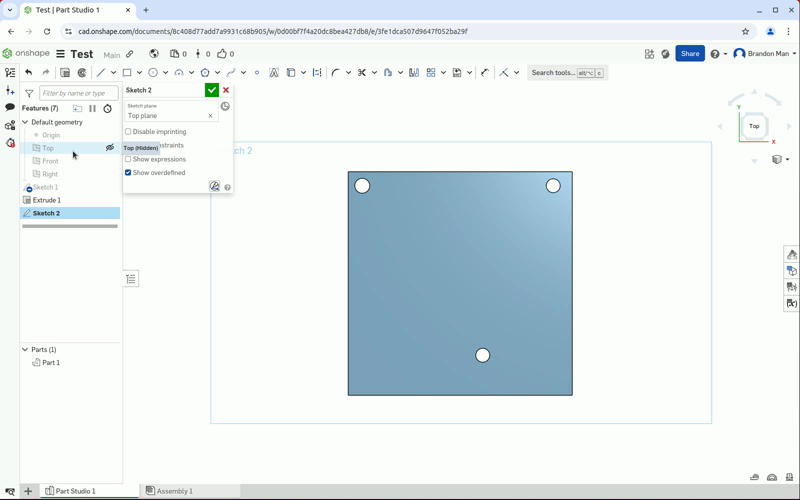
mouse_move(73, 352)
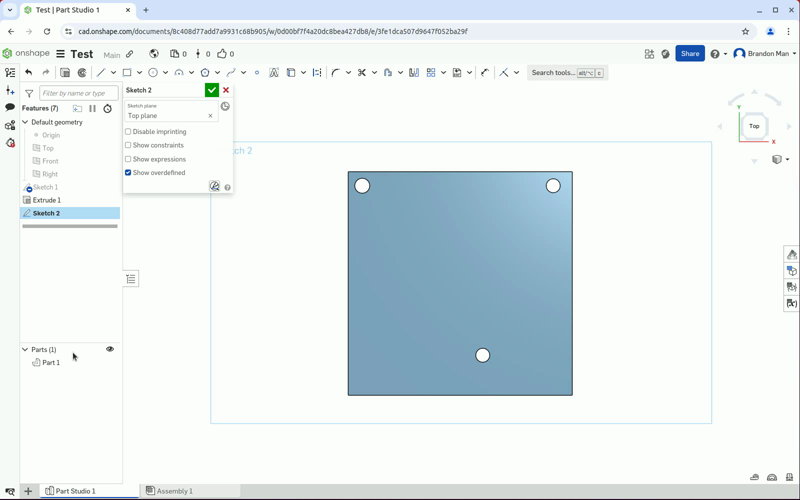
key(y)
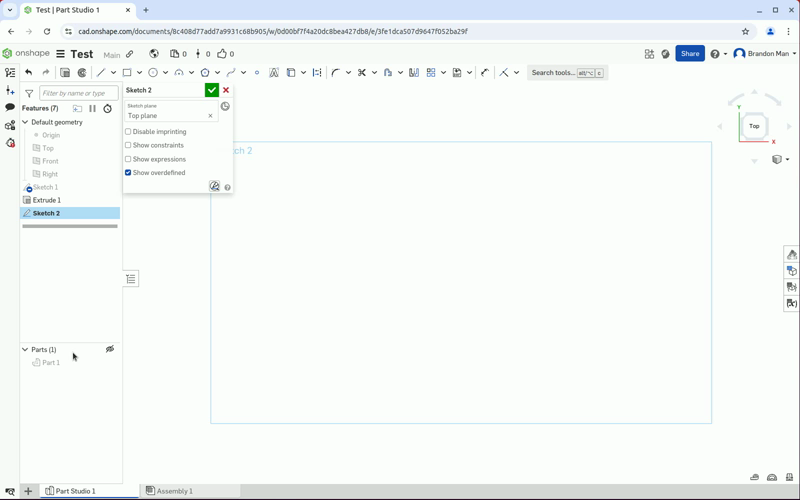
key(c)
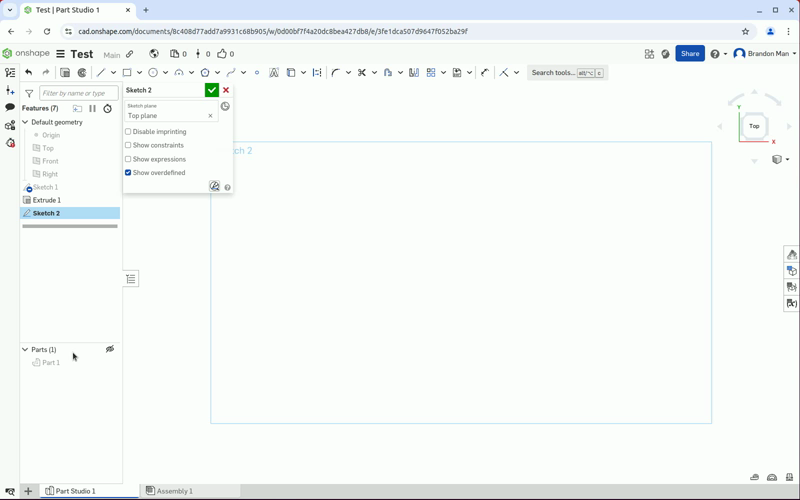
key_down(shift)
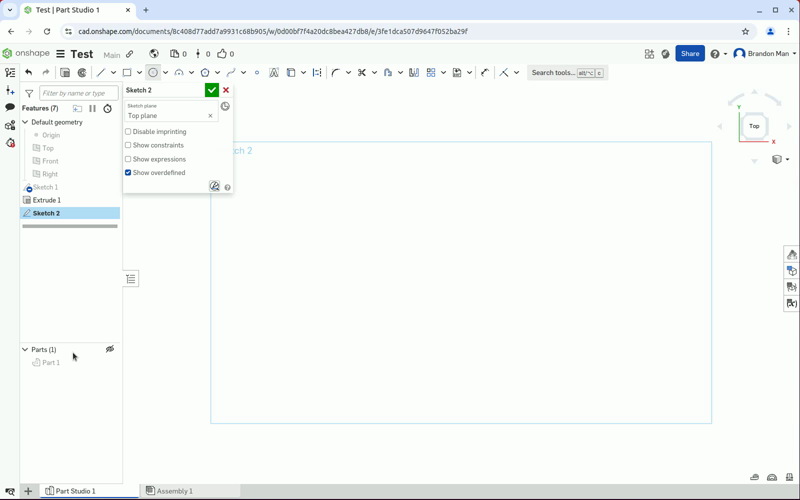
mouse_move(362, 185)
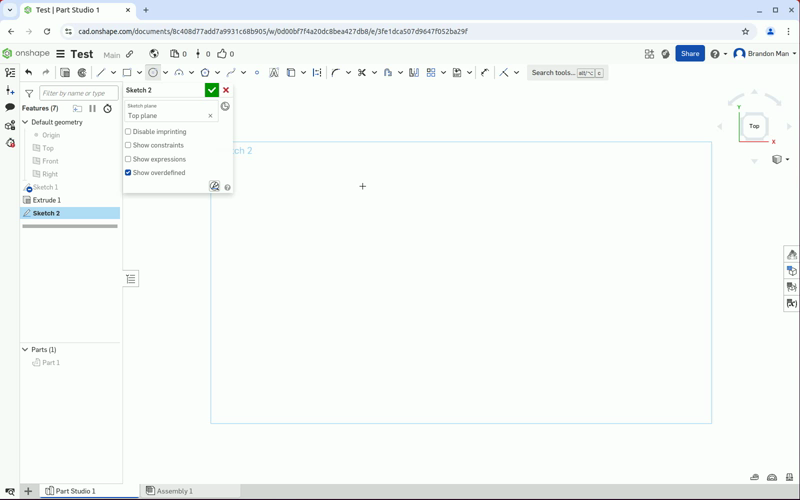
click(362, 185)
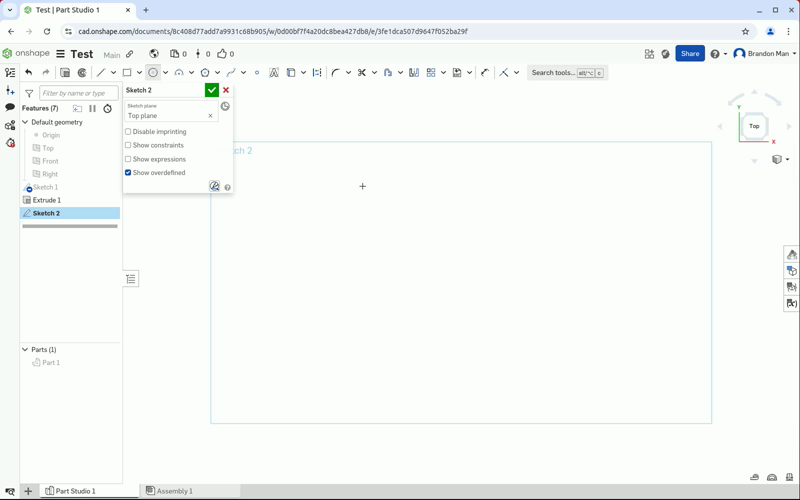
key_up(shift)
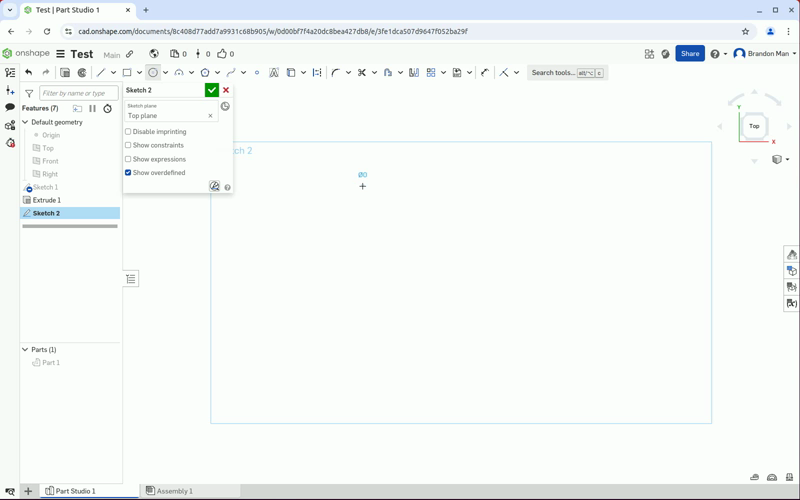
mouse_move(370, 185)
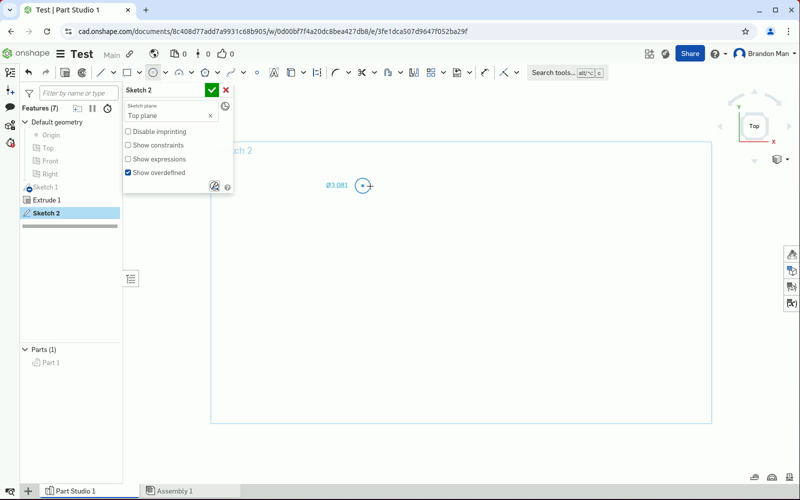
click(370, 185)
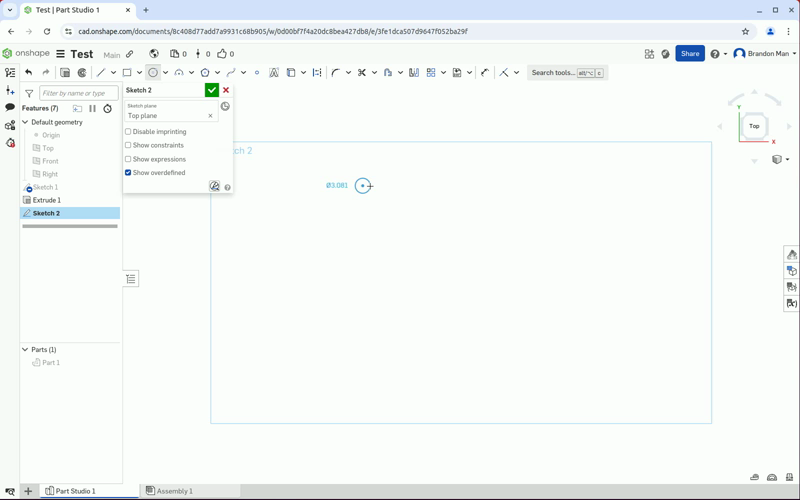
key(esc)
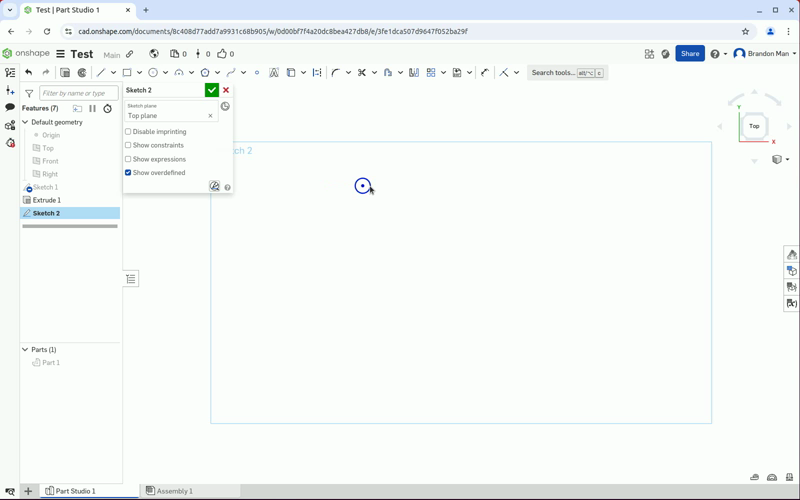
key(c)
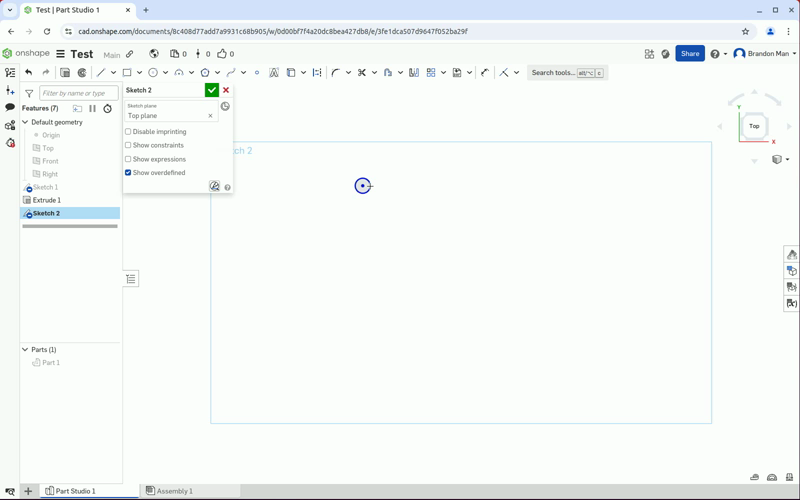
key_down(shift)
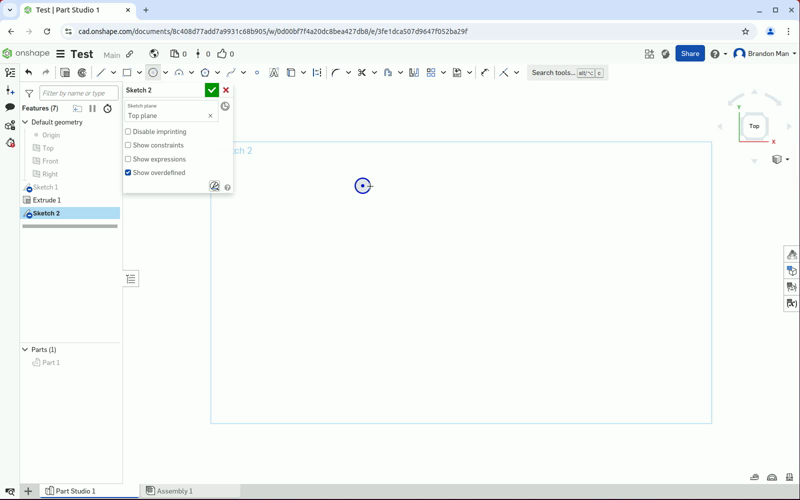
mouse_move(362, 185)
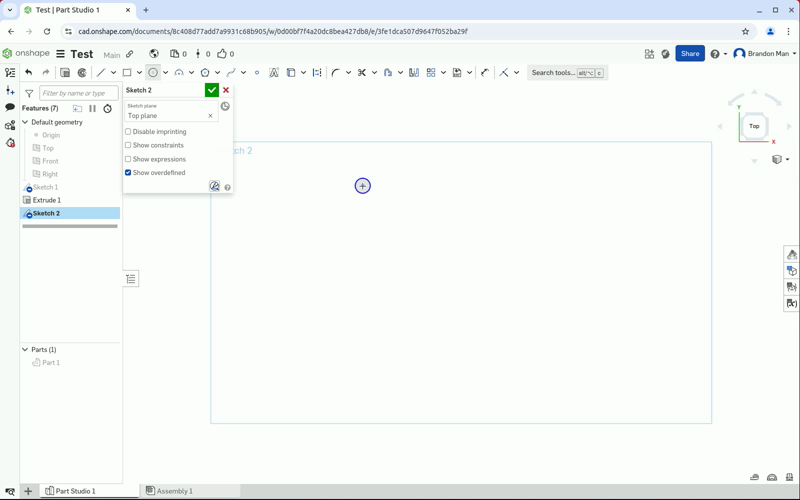
click(362, 185)
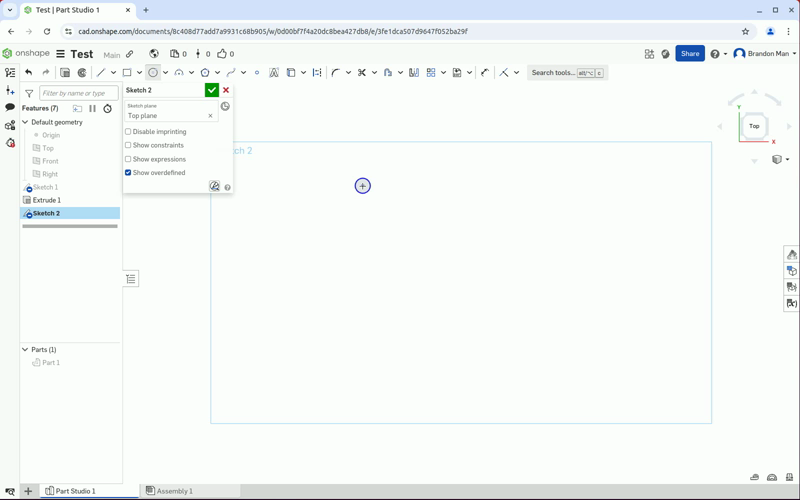
key_up(shift)
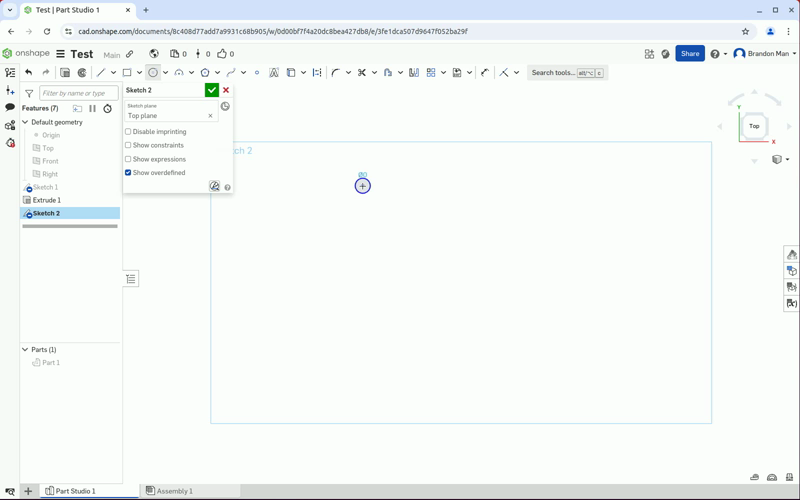
mouse_move(367, 185)
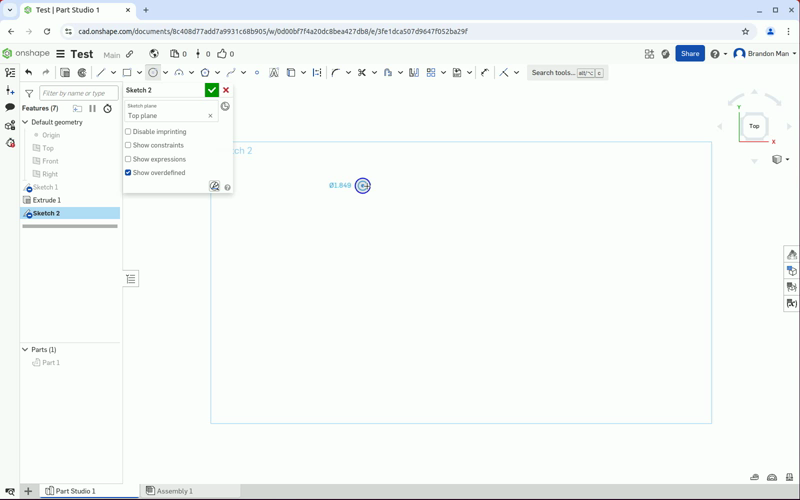
scroll(6)
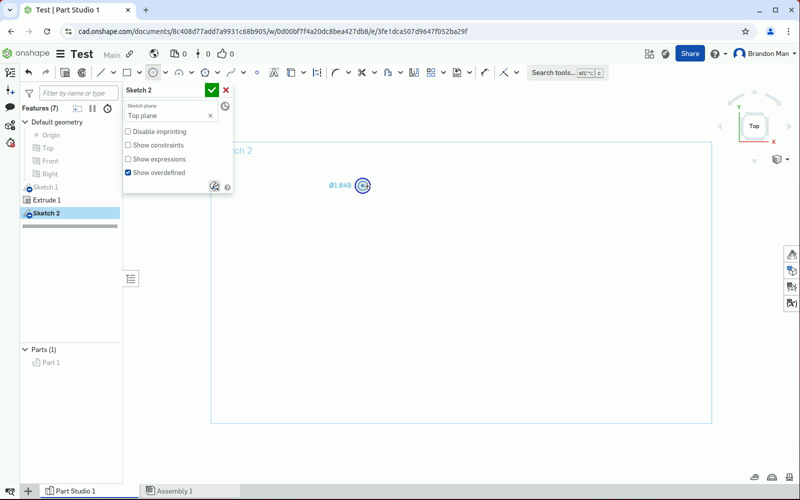
scroll(6)
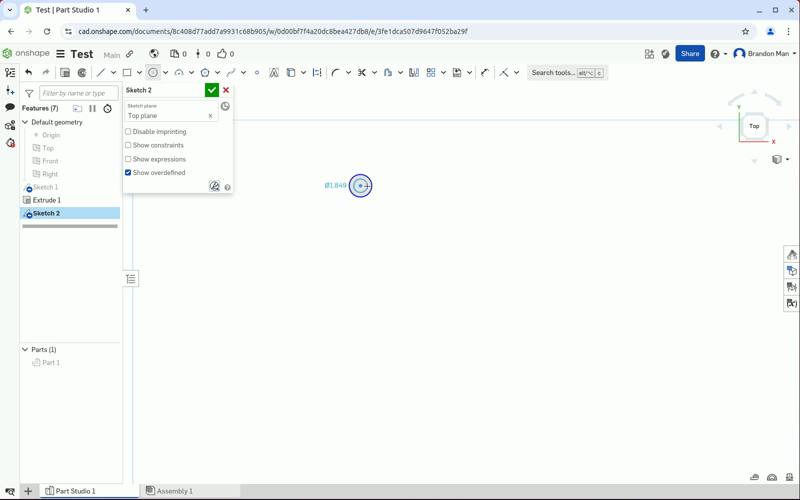
scroll(6)
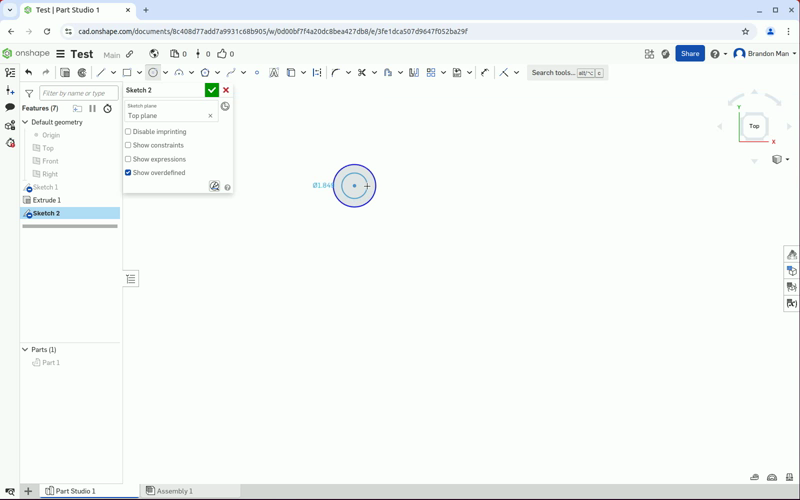
scroll(6)
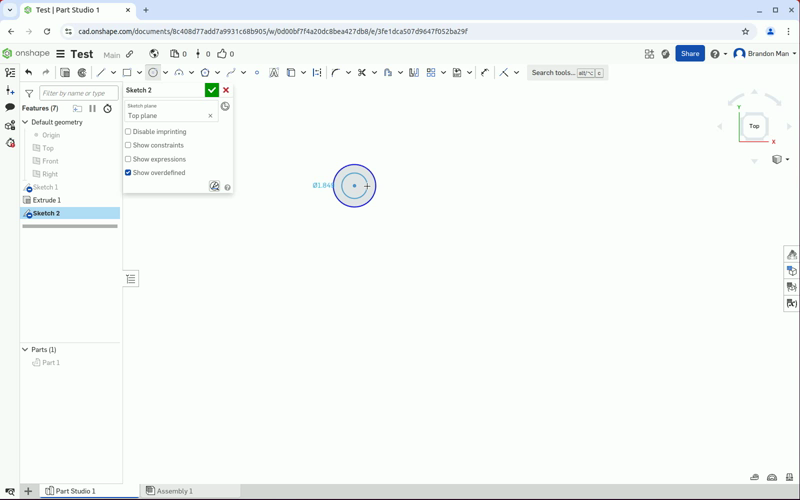
scroll(6)
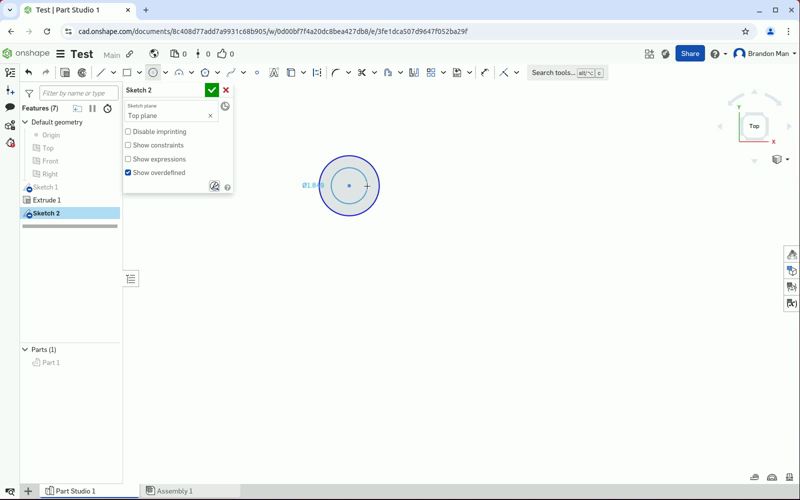
scroll(6)
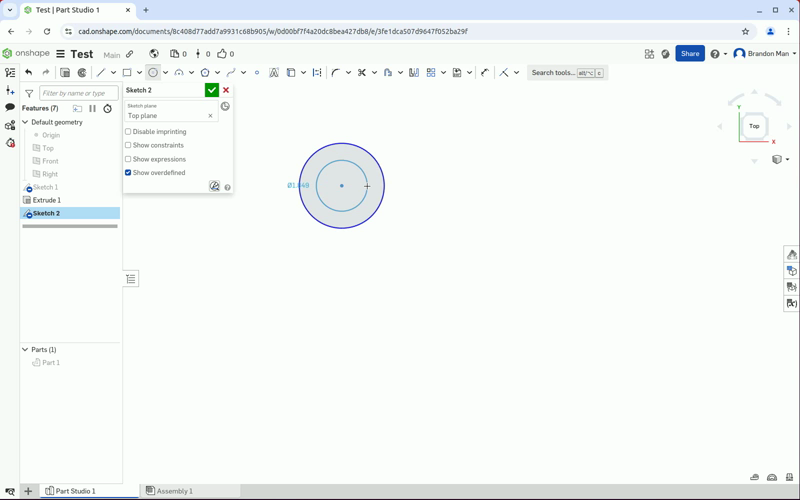
scroll(6)
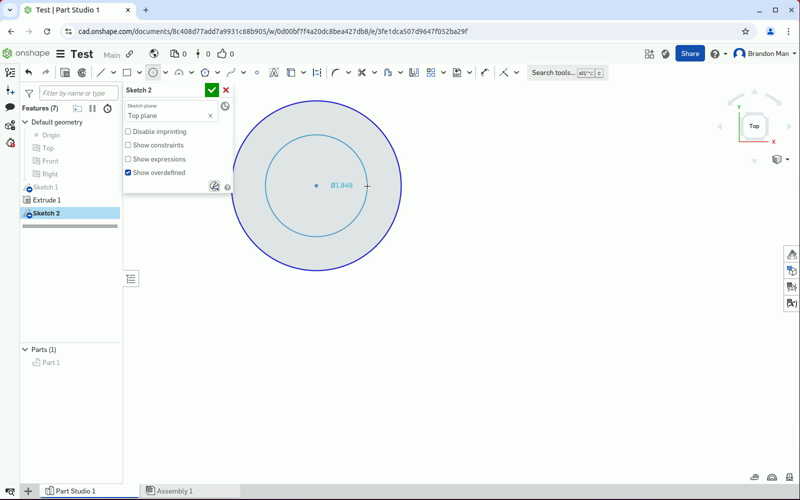
click(367, 185)
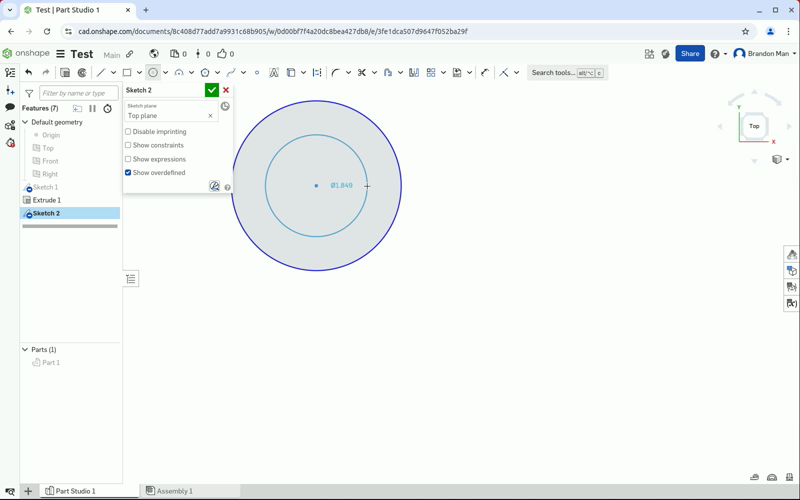
scroll(-6)
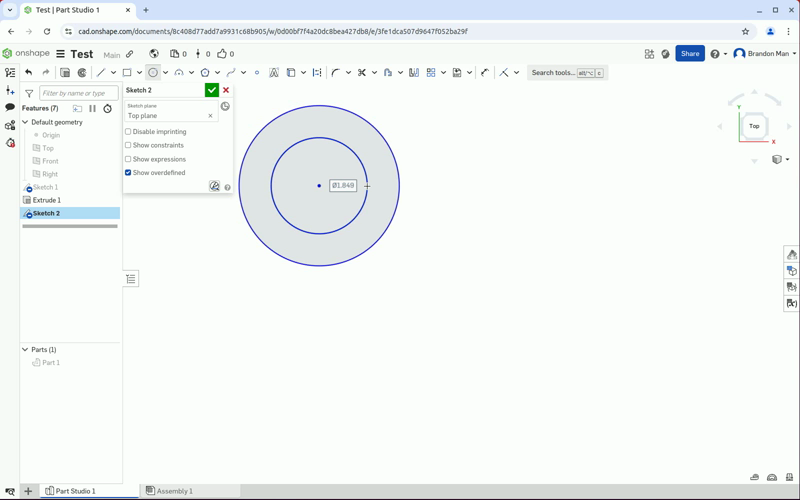
scroll(-6)
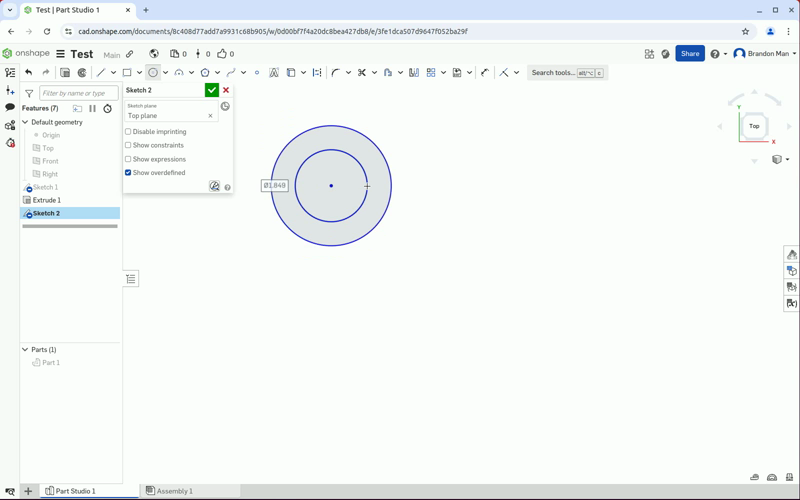
scroll(-6)
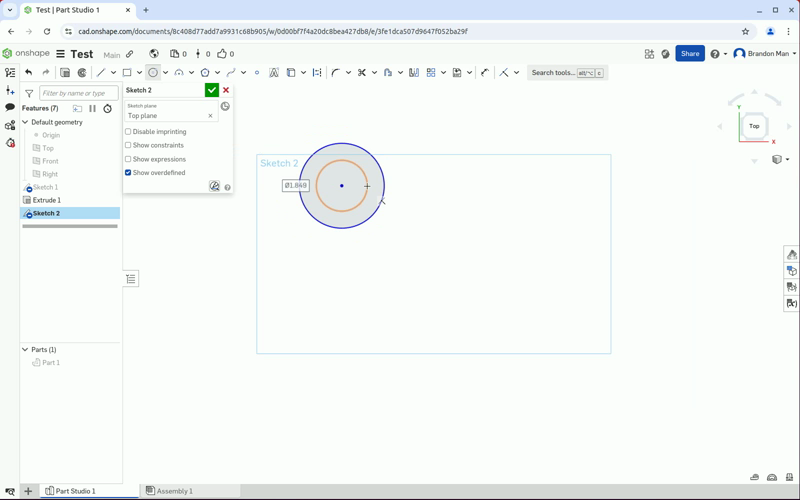
scroll(-6)
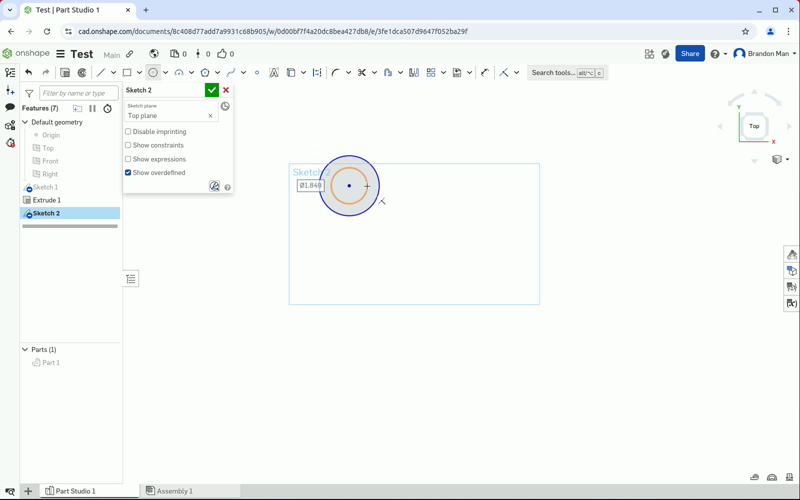
scroll(-6)
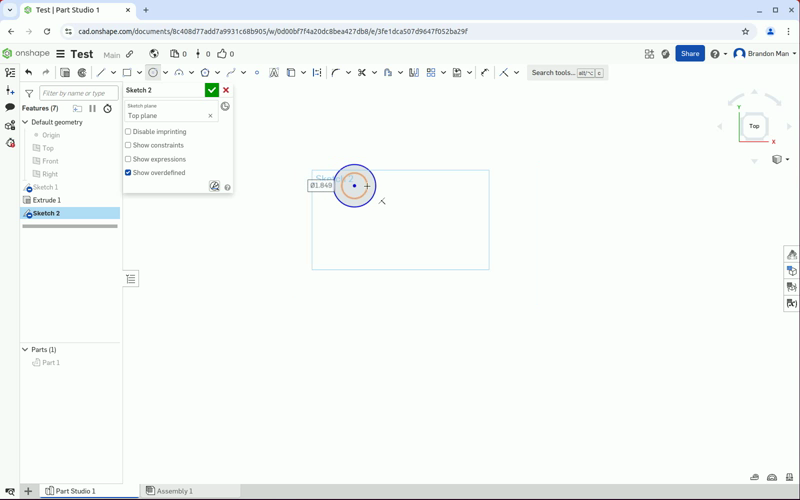
scroll(-6)
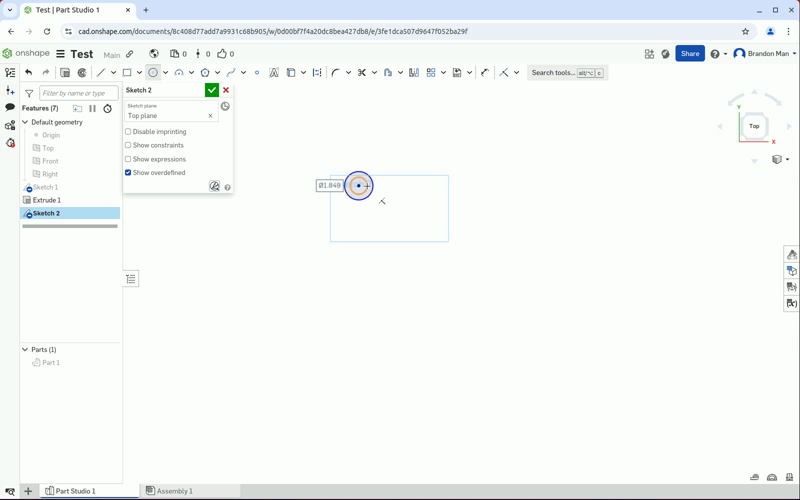
scroll(-6)
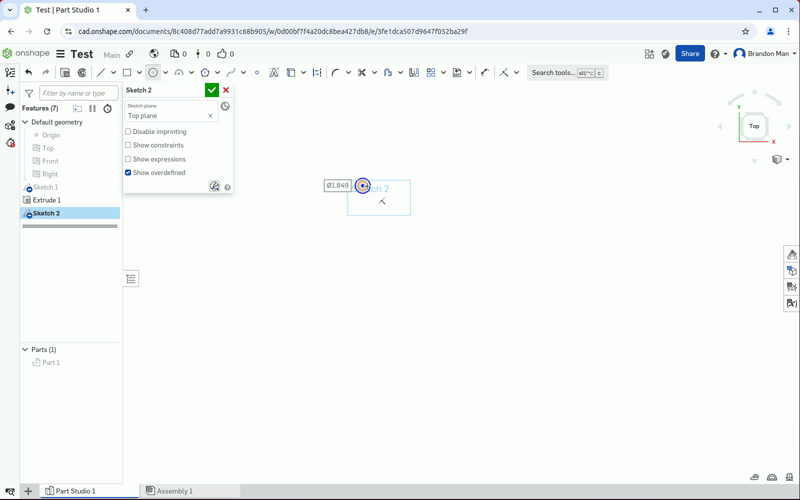
key(esc)
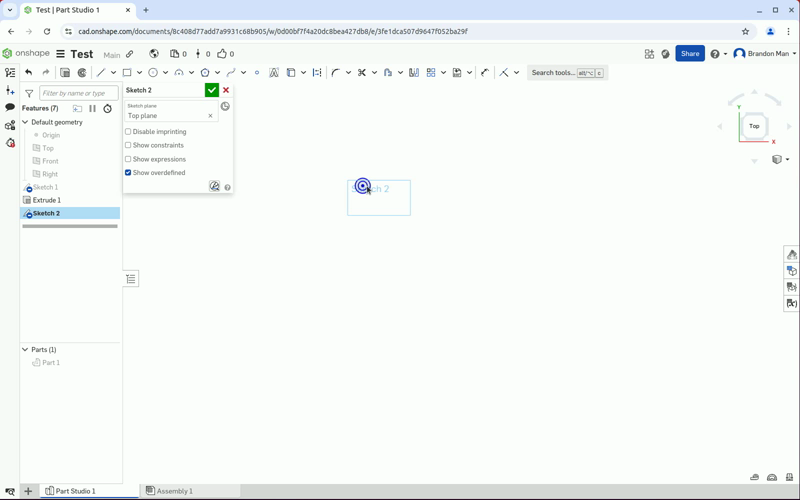
mouse_move(357, 182)
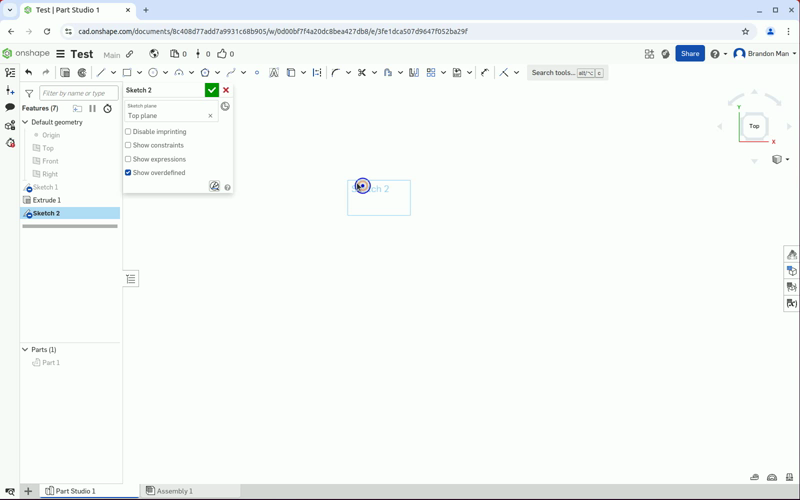
scroll(6)
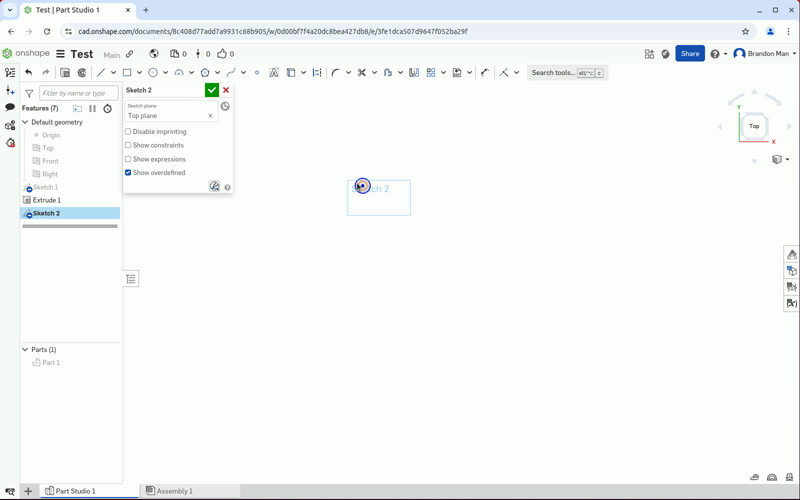
scroll(6)
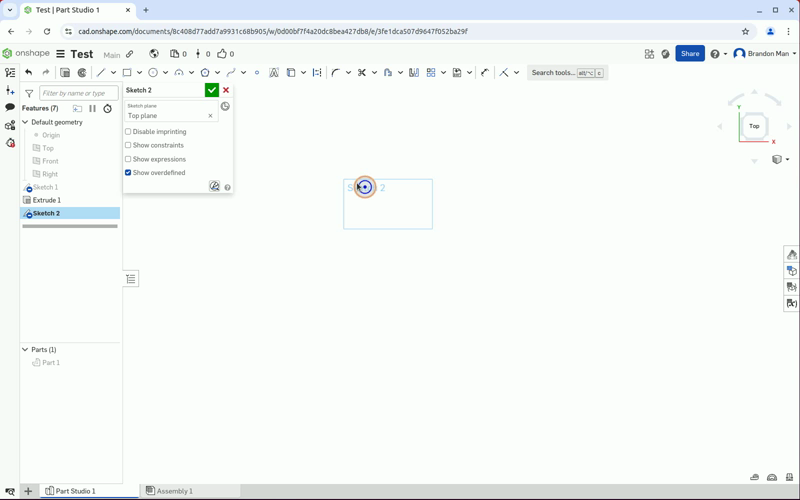
scroll(6)
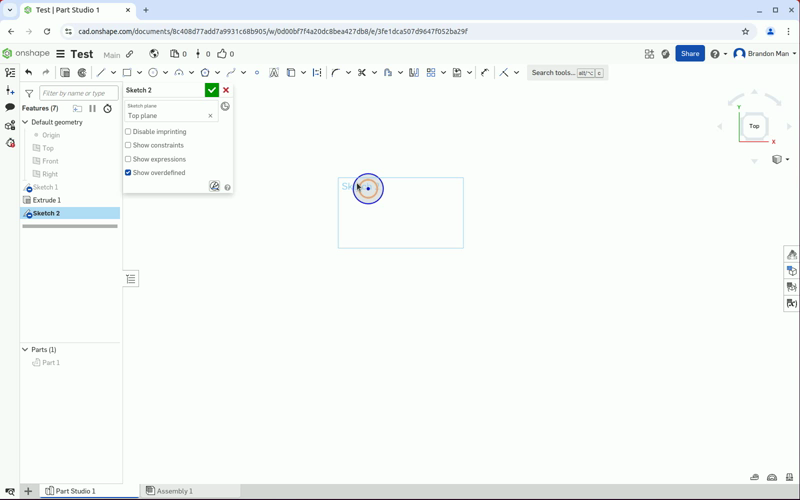
scroll(6)
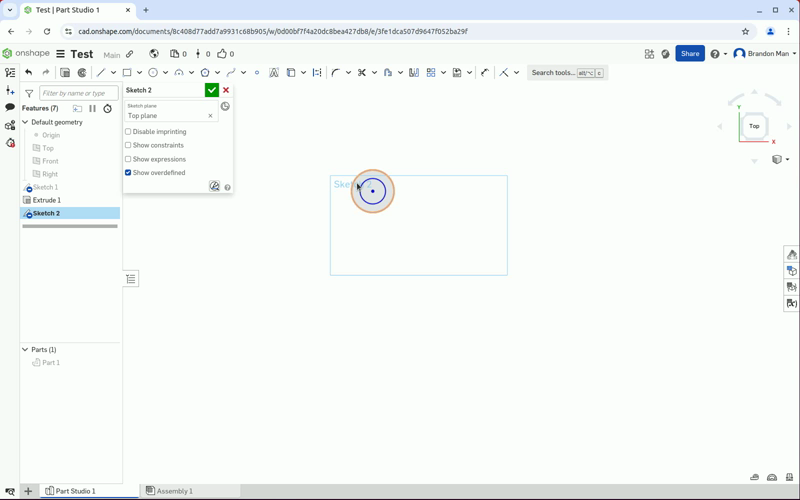
scroll(6)
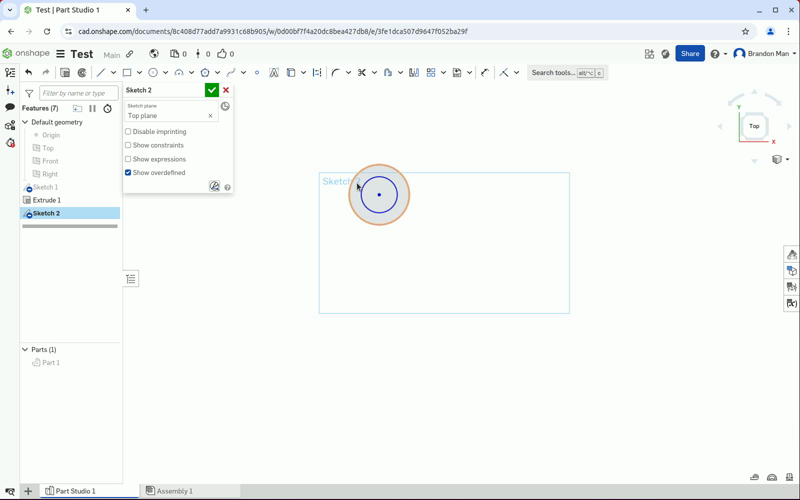
scroll(6)
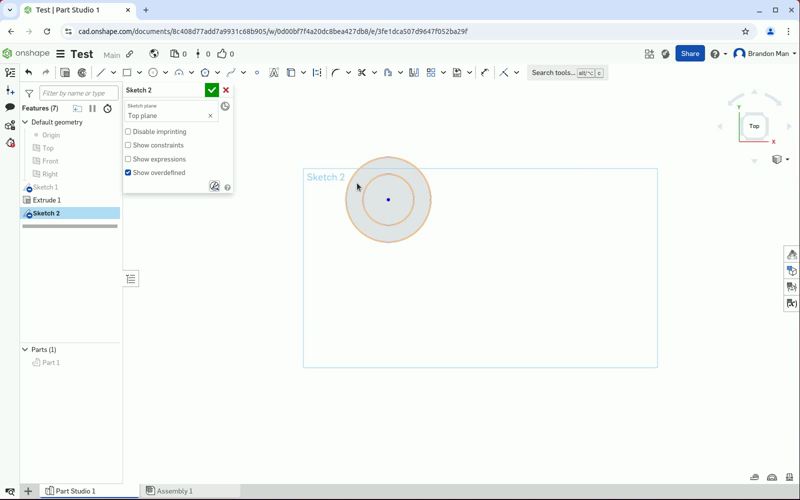
scroll(6)
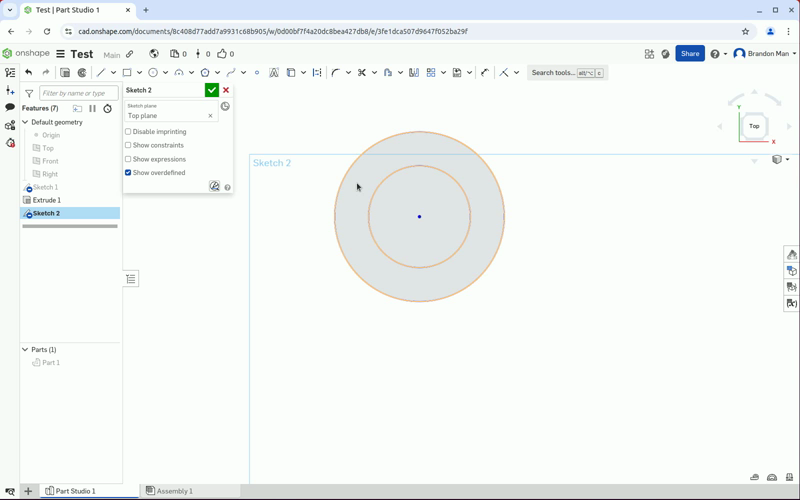
click(357, 182)
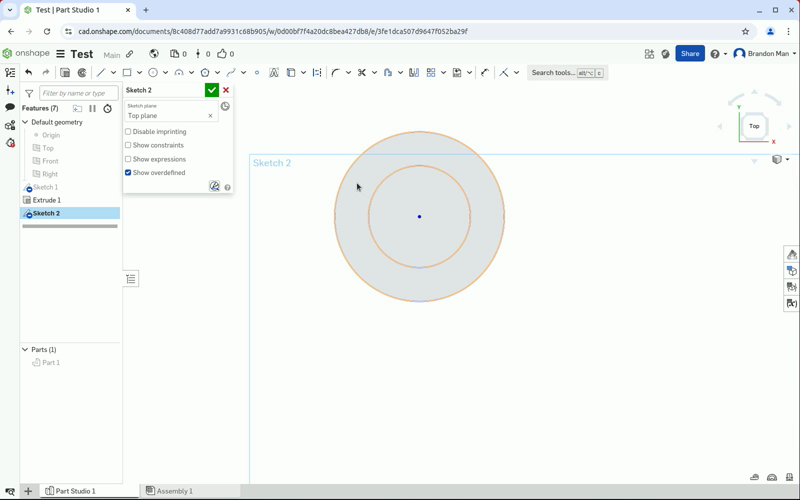
scroll(-6)
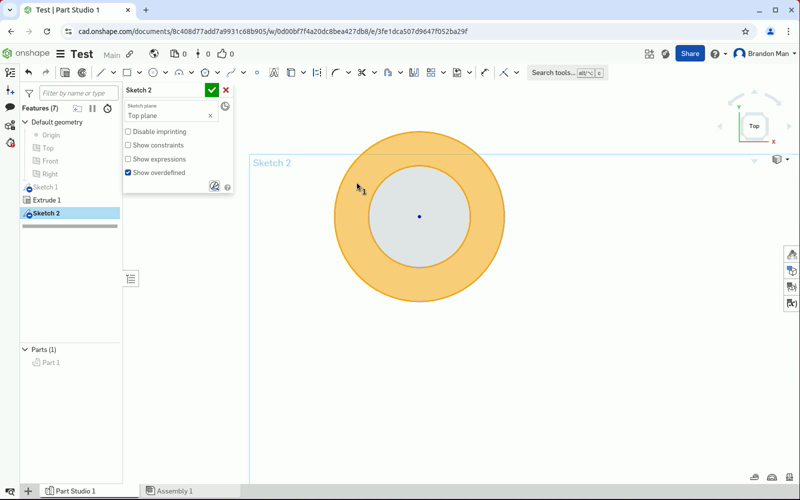
scroll(-6)
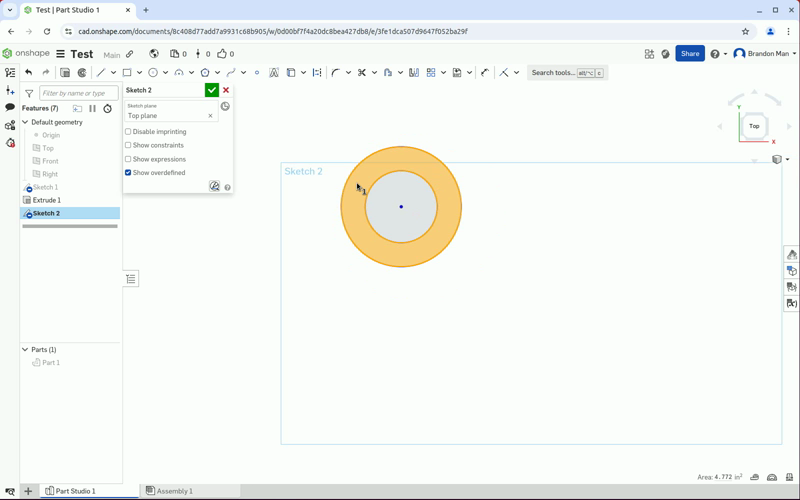
scroll(-6)
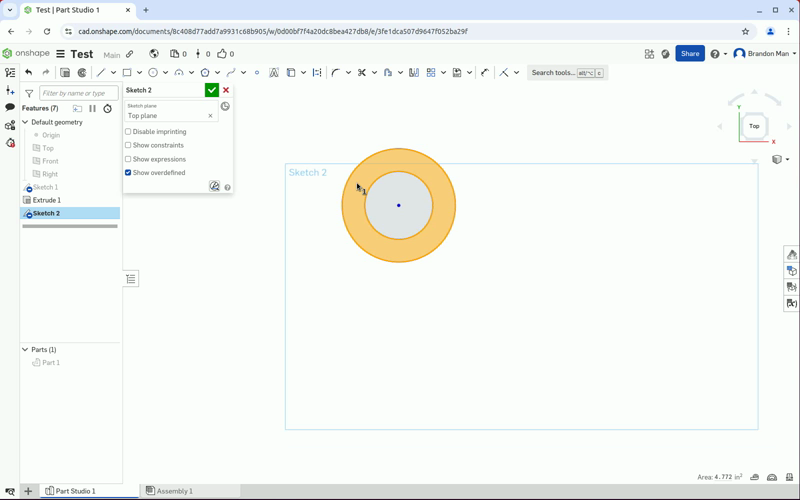
scroll(-6)
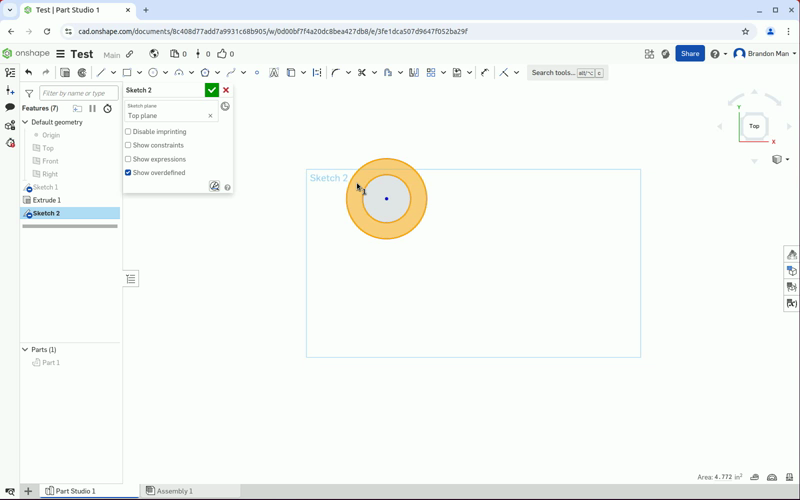
scroll(-6)
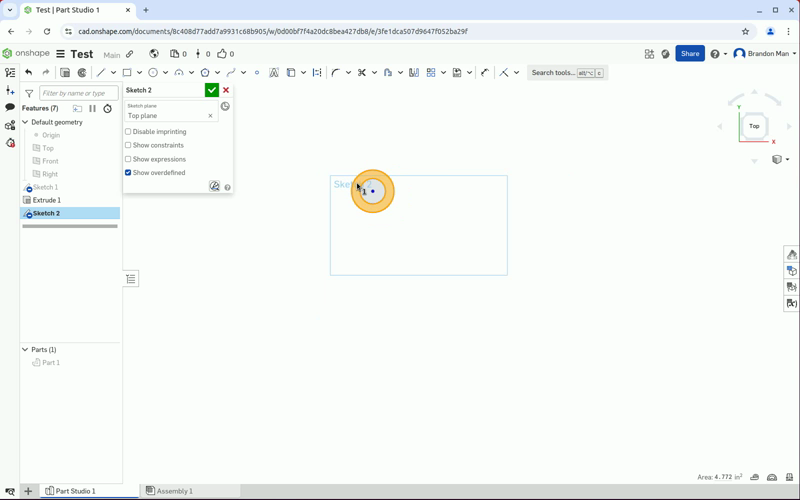
scroll(-6)
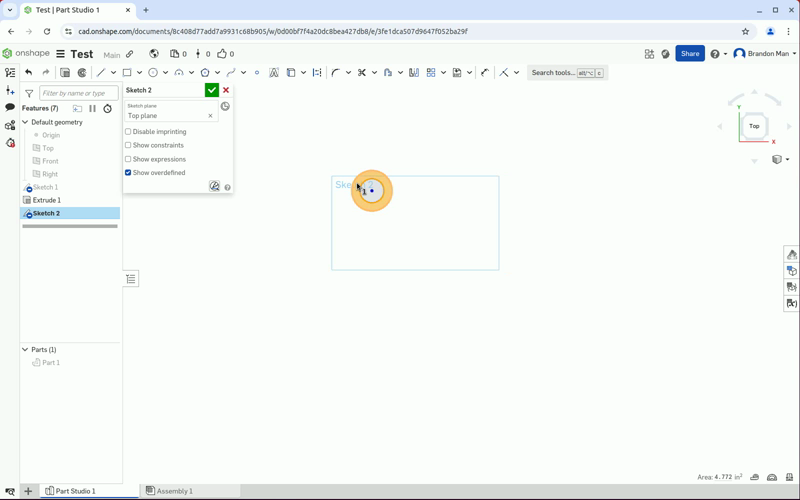
scroll(-6)
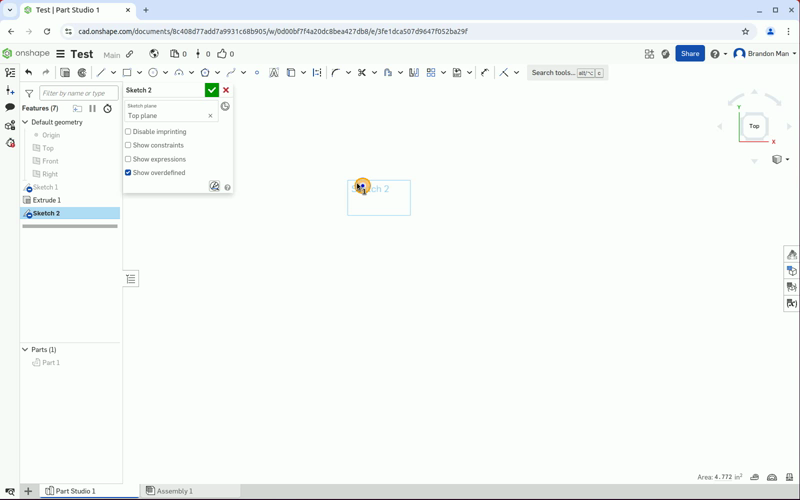
mouse_move(73, 352)
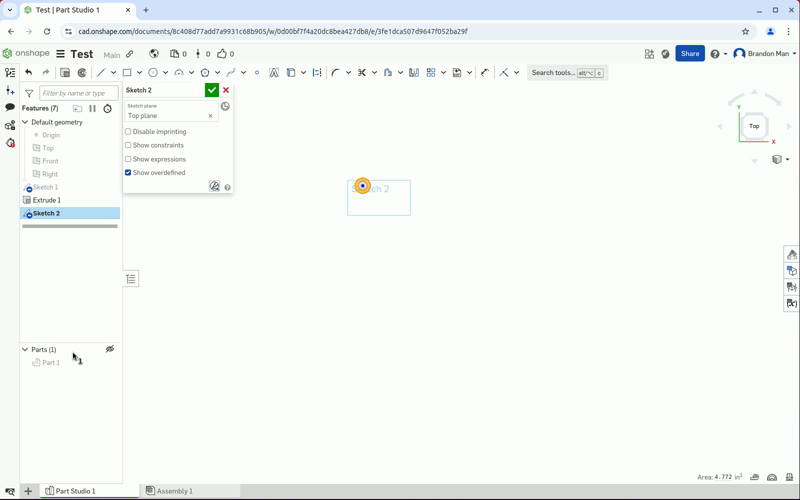
key(shift+y)
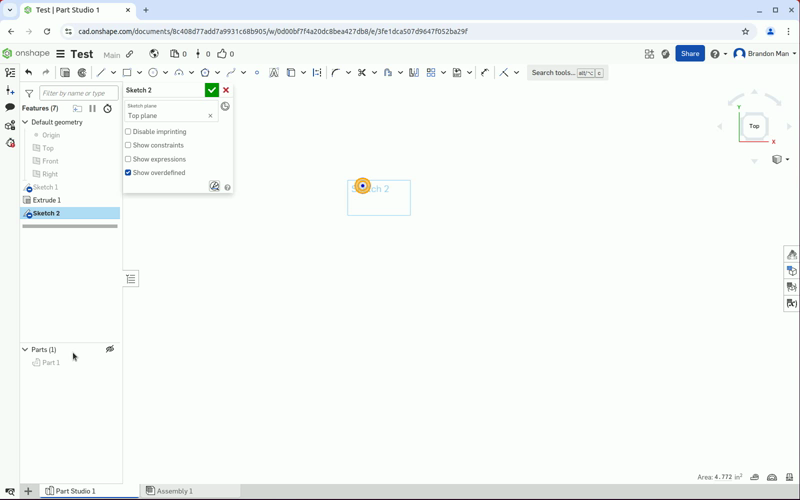
key(shift+e)
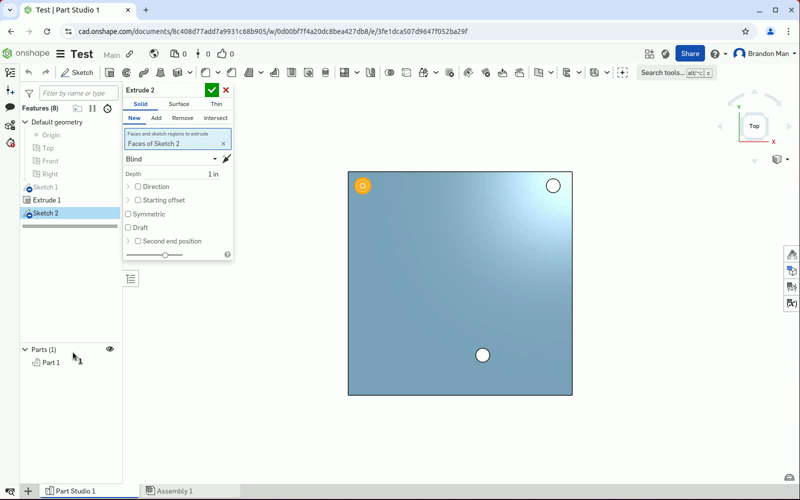
mouse_move(143, 106)
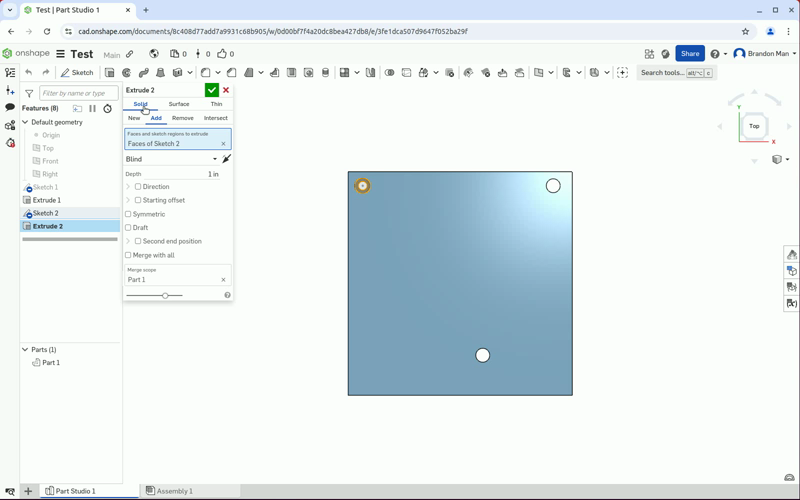
click(143, 106)
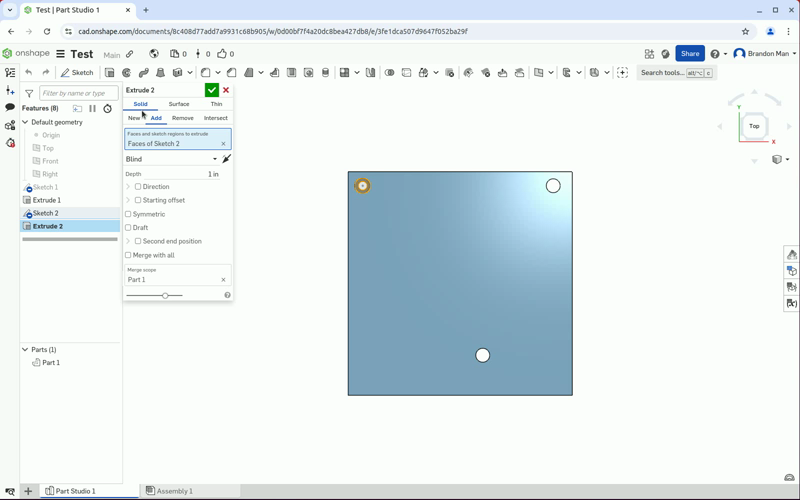
mouse_move(137, 120)
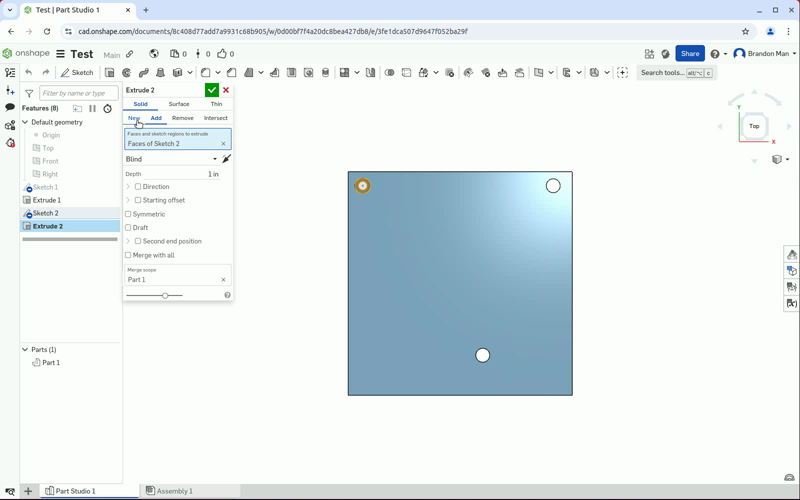
click(137, 120)
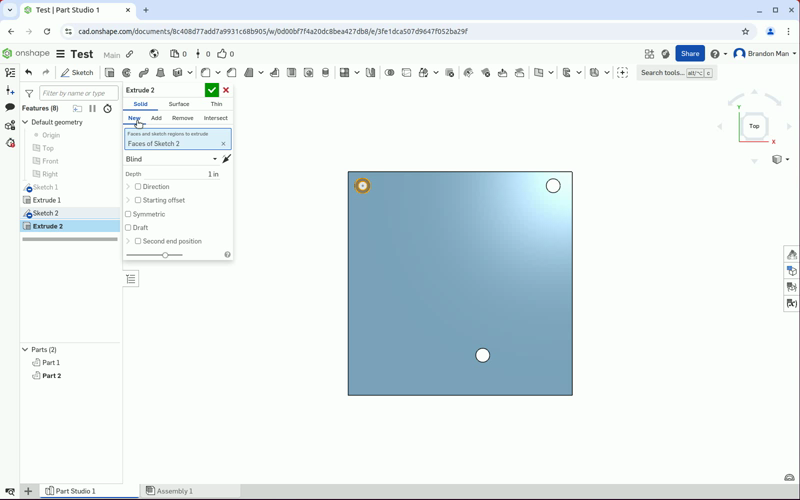
key(tab, 4)
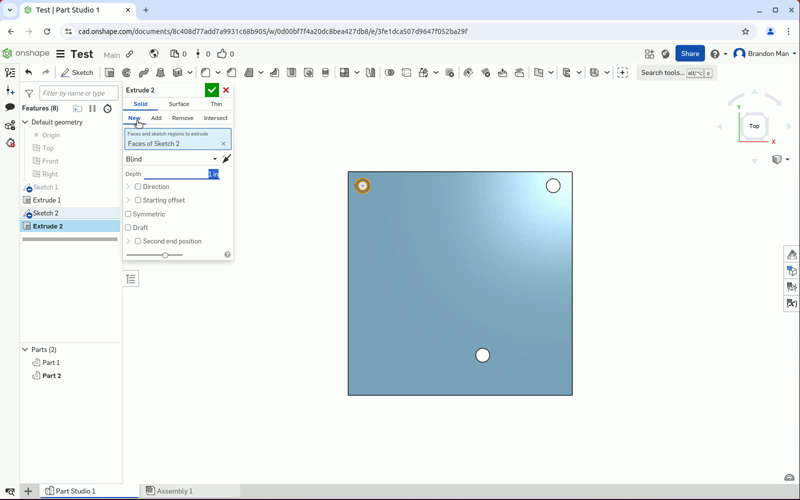
text(4.574)
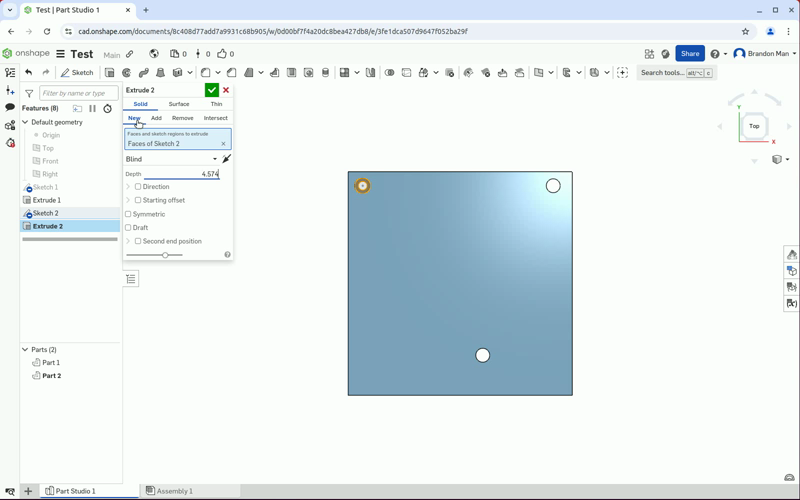
key(enter)
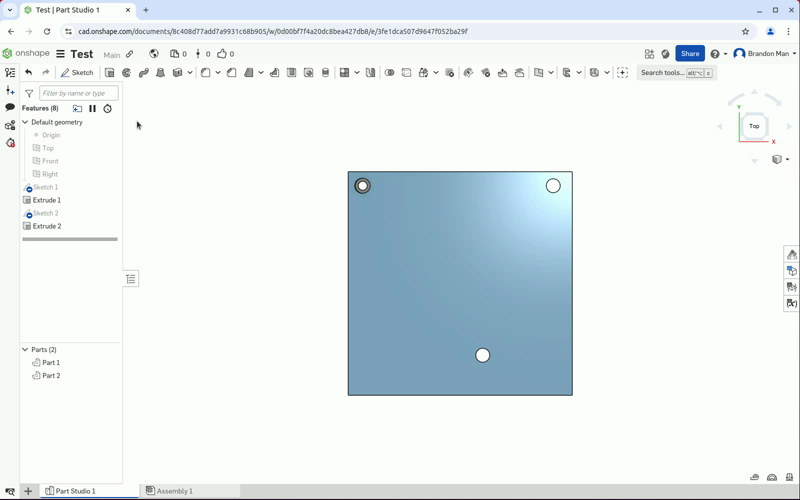
key(shift+h)
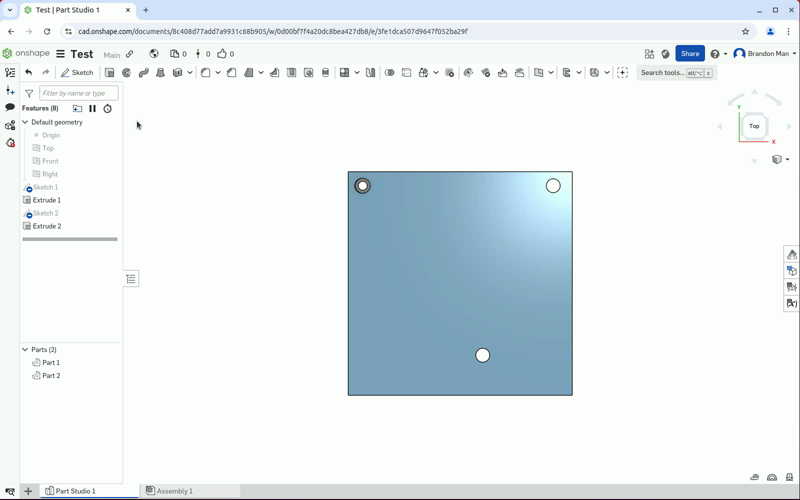
key(shift+h)
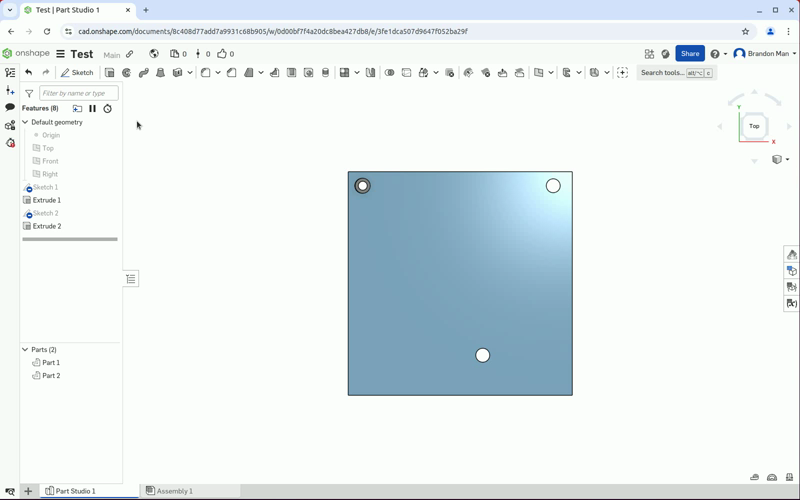
mouse_move(73, 189)
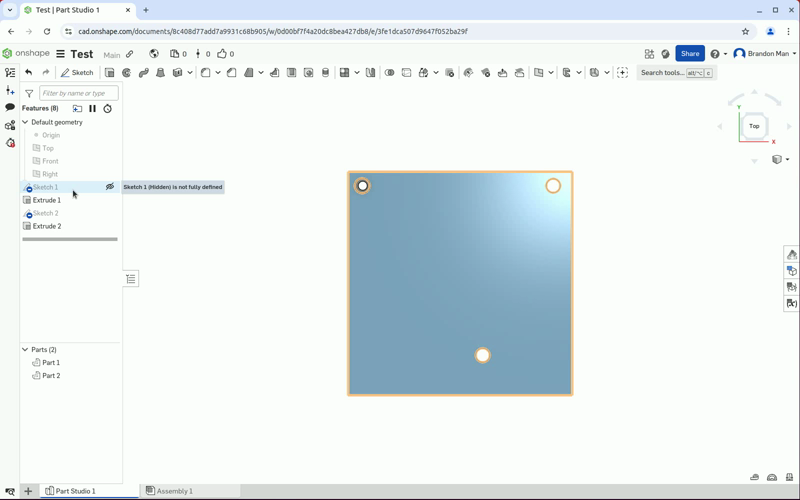
click(73, 189)
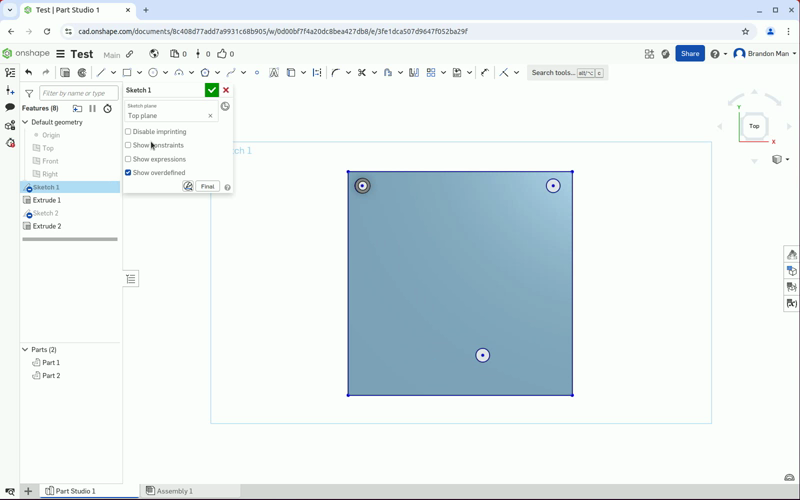
mouse_move(229, 92)
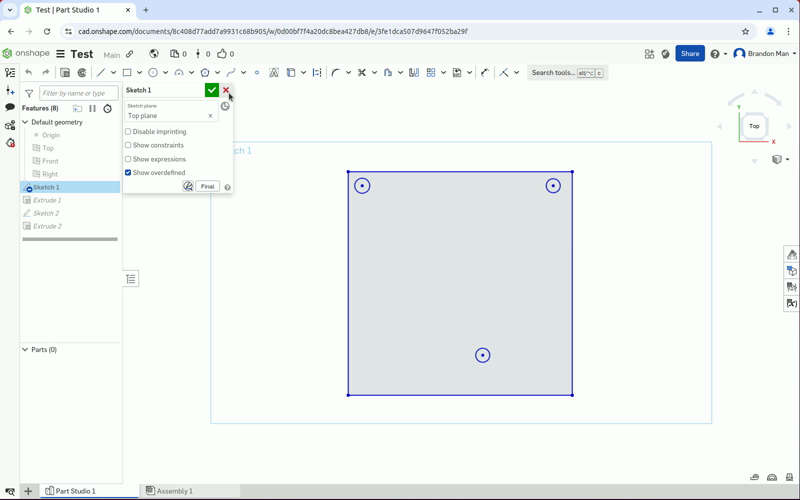
click(229, 92)
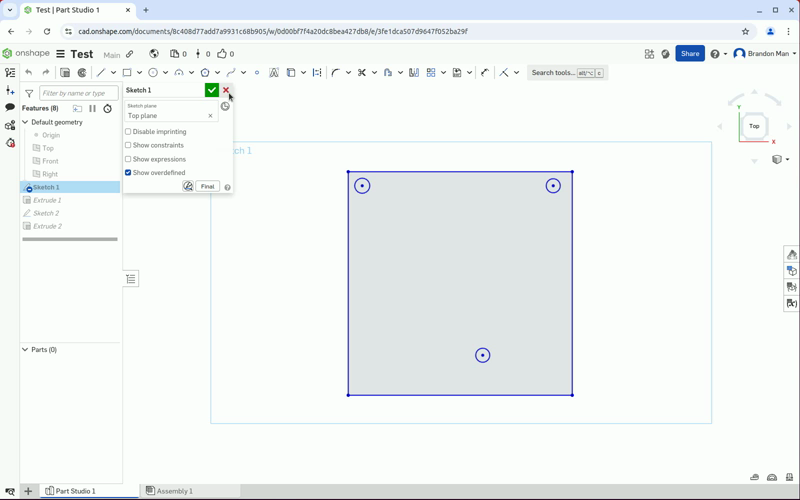
key(shift+s)
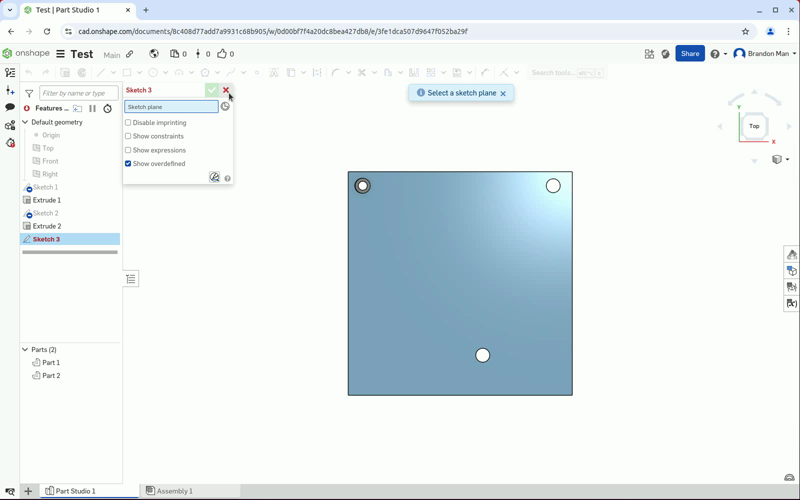
mouse_move(73, 150)
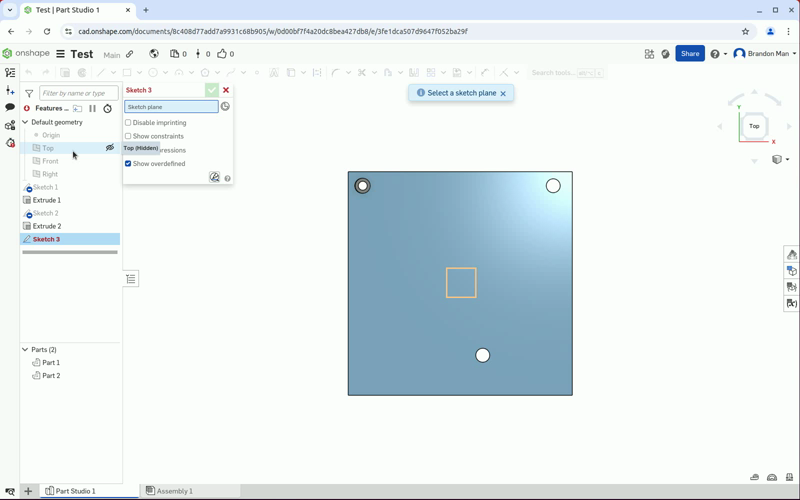
click(73, 150)
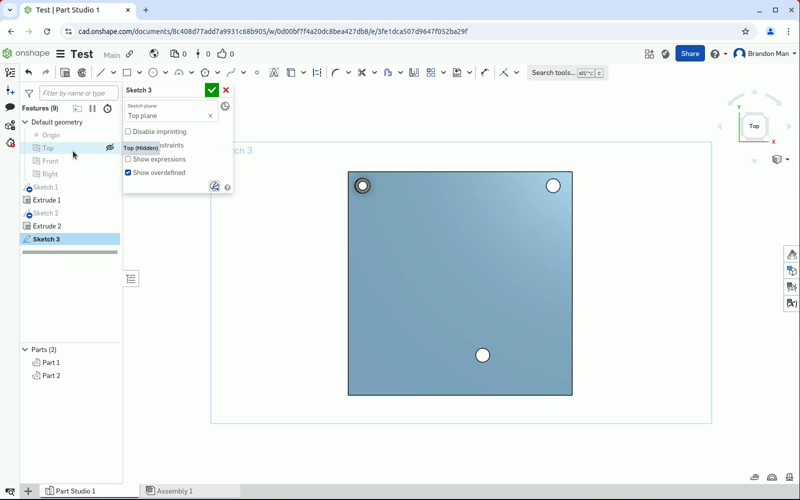
mouse_move(73, 352)
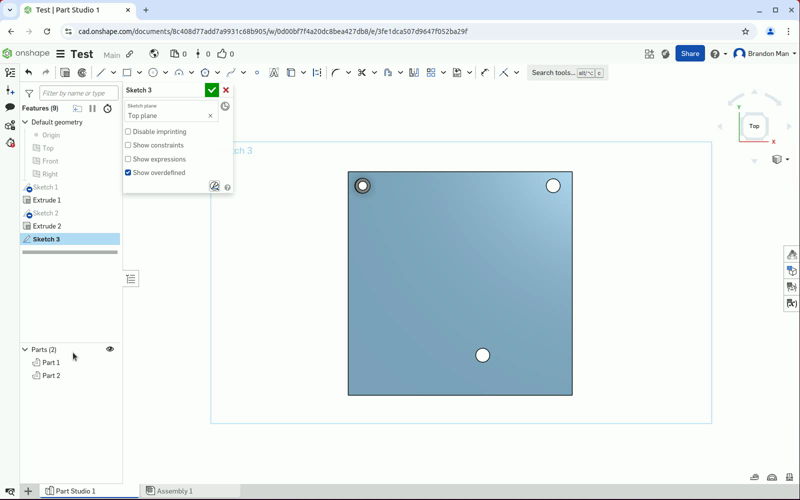
key(y)
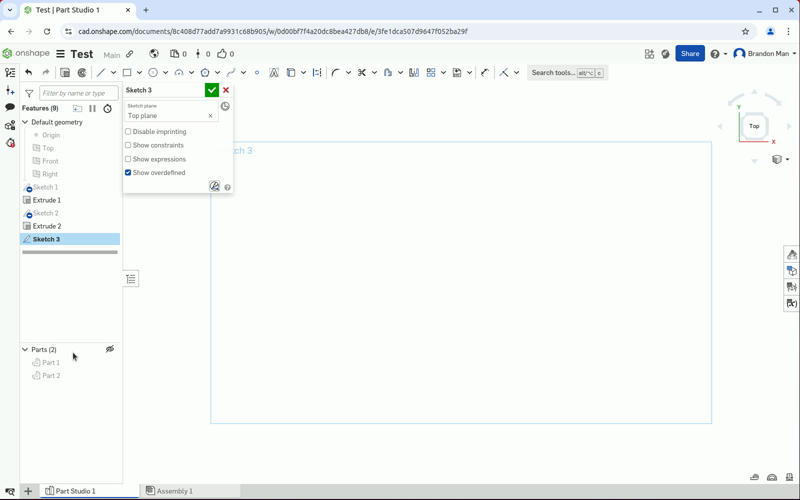
key(c)
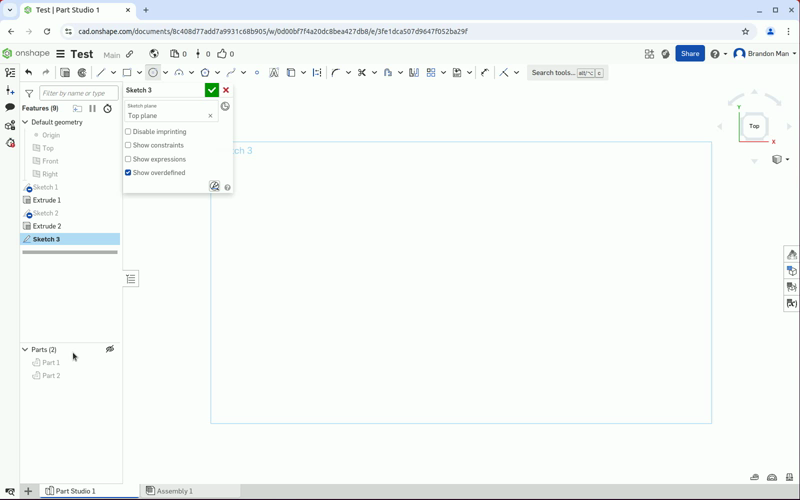
key_down(shift)
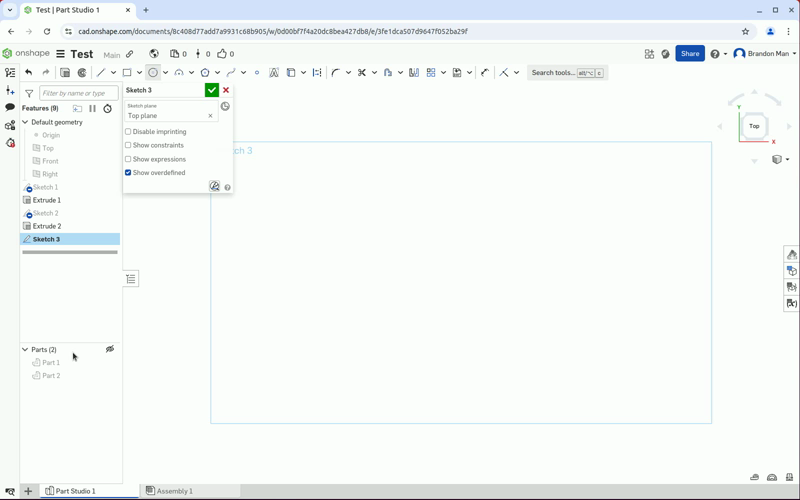
mouse_move(556, 184)
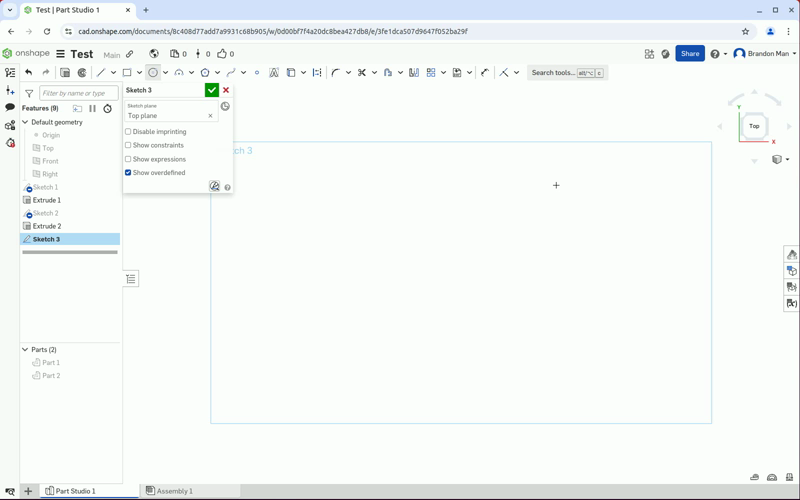
click(556, 184)
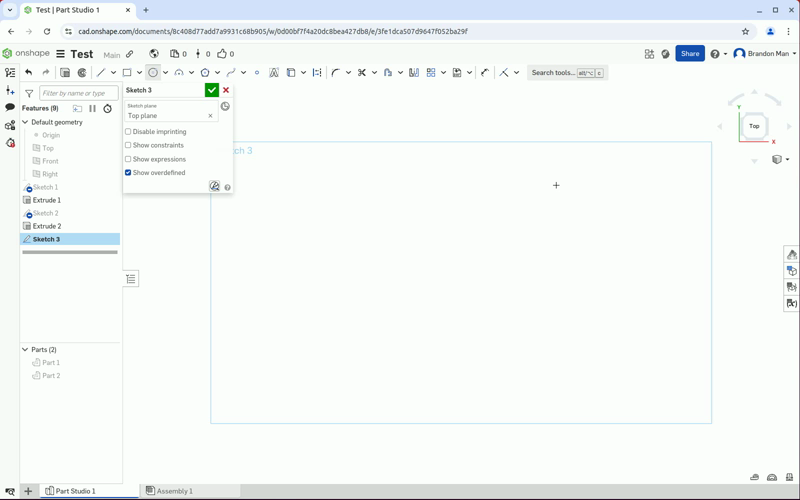
key_up(shift)
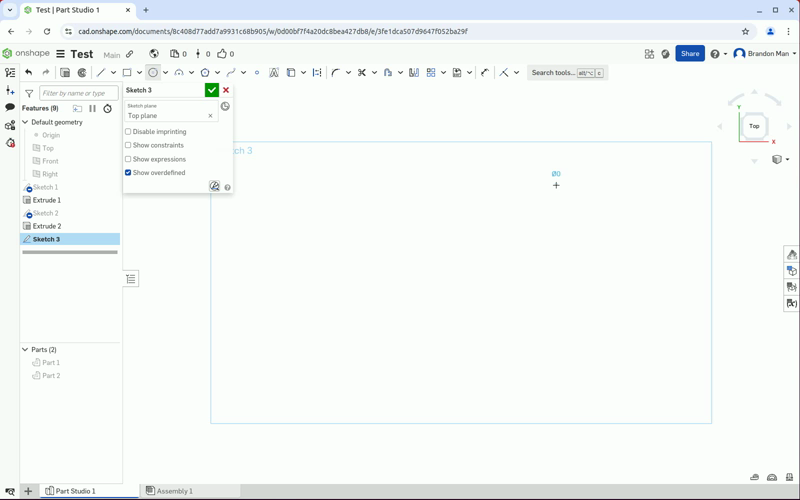
mouse_move(563, 184)
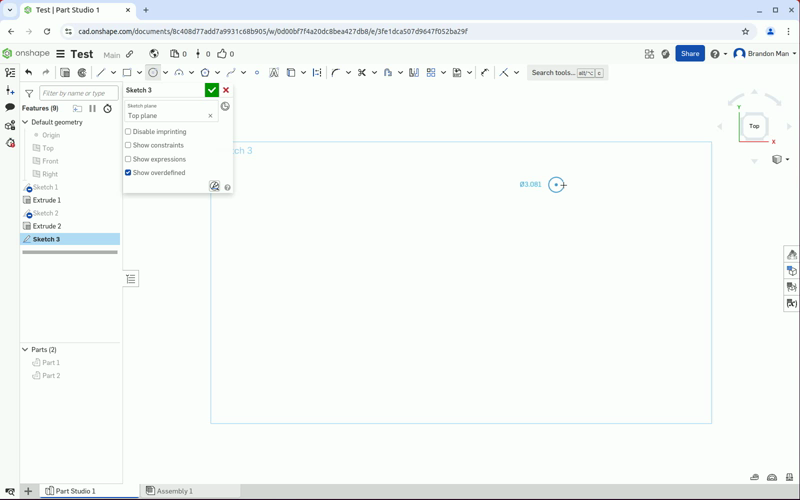
click(563, 184)
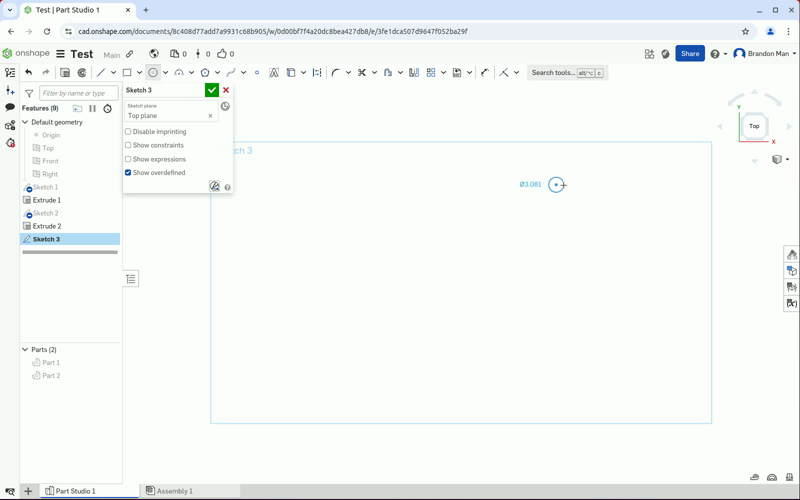
key(esc)
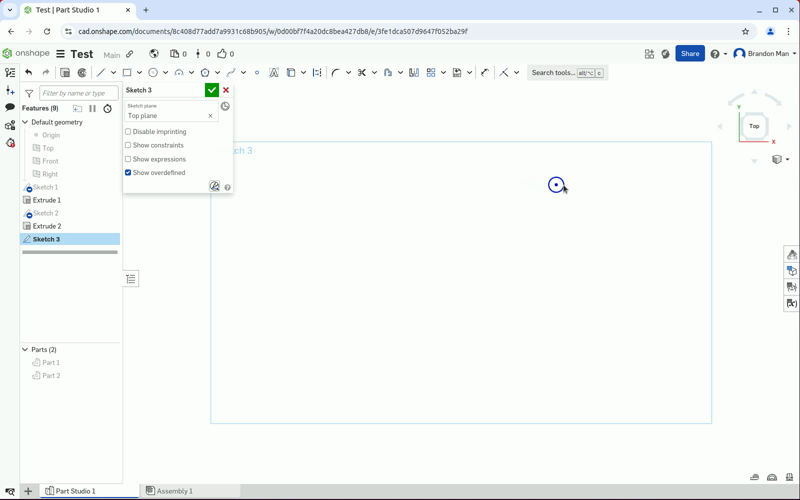
key(c)
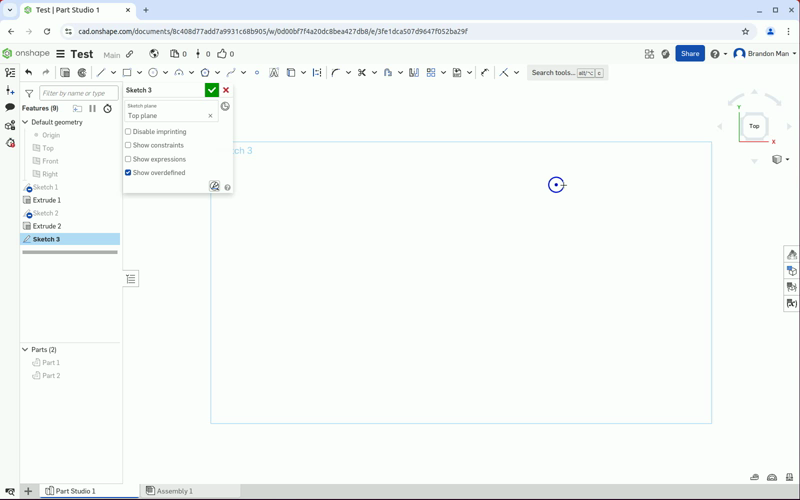
key_down(shift)
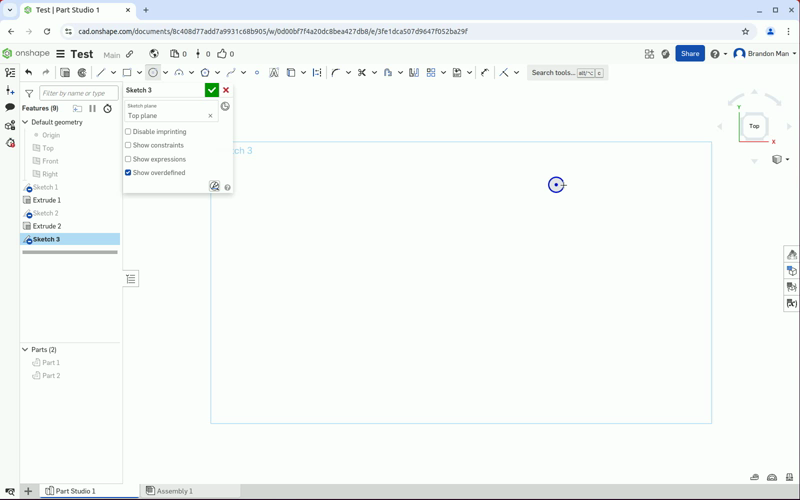
mouse_move(556, 184)
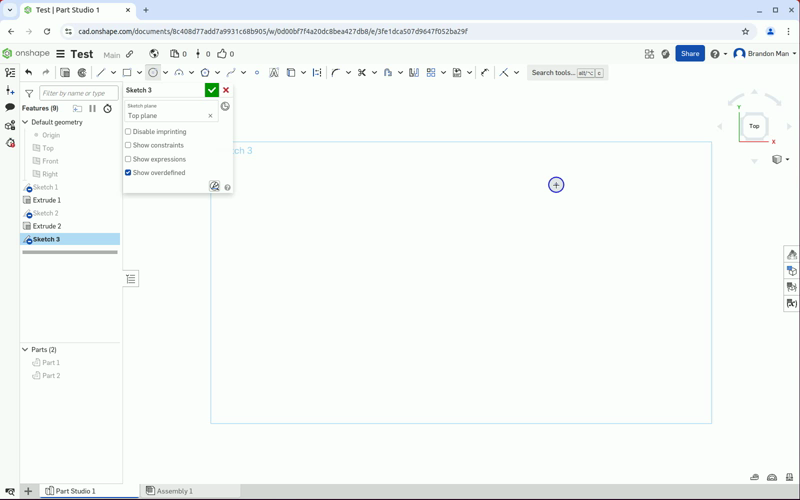
click(556, 184)
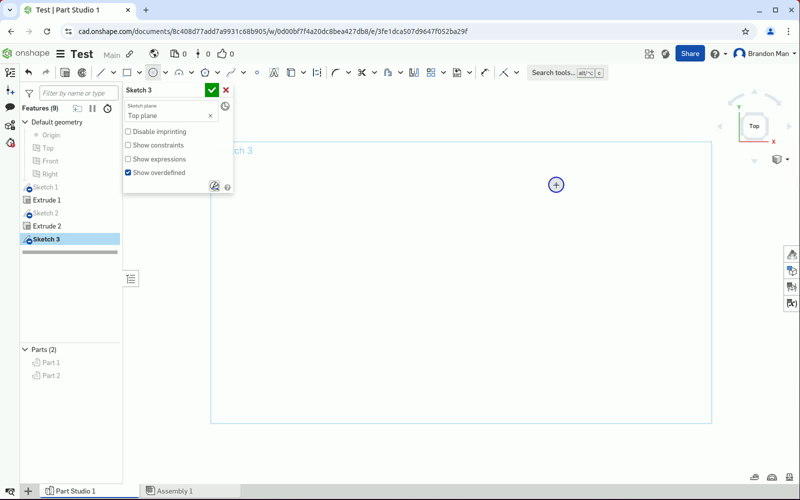
key_up(shift)
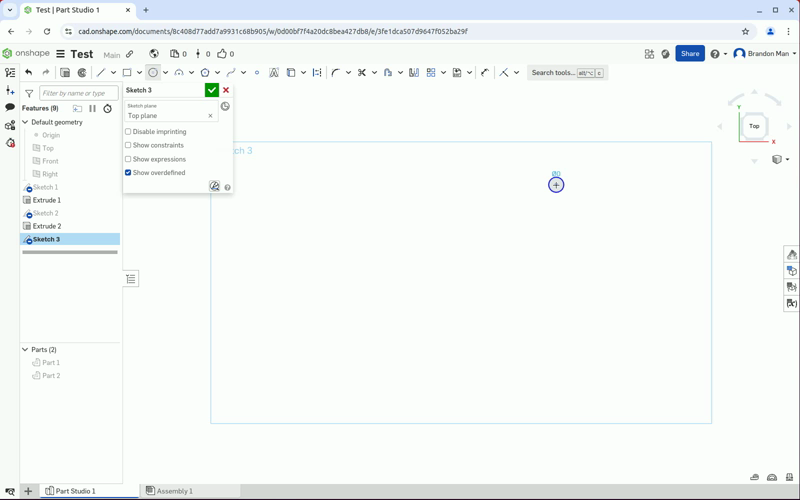
mouse_move(560, 184)
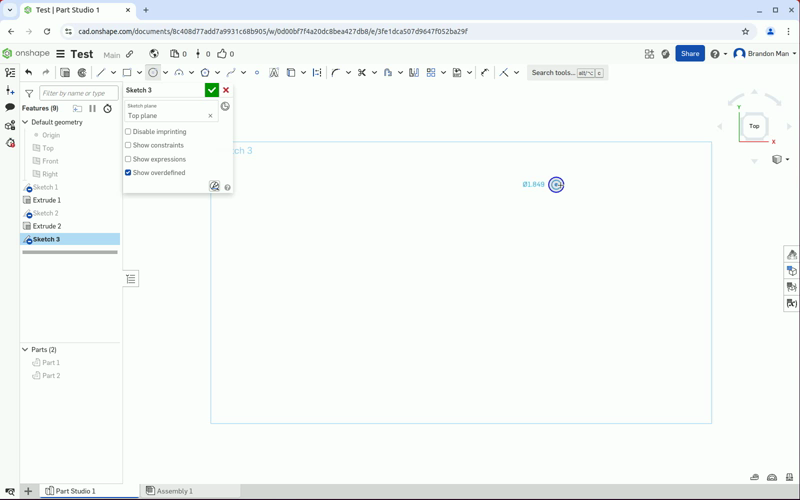
scroll(6)
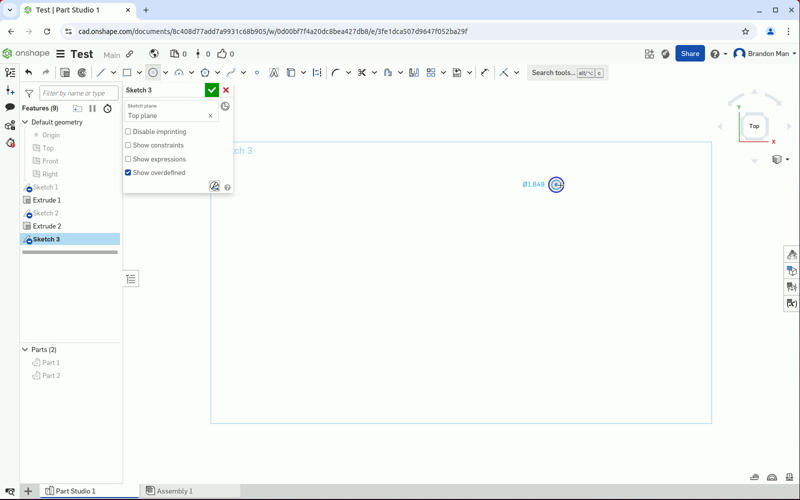
scroll(6)
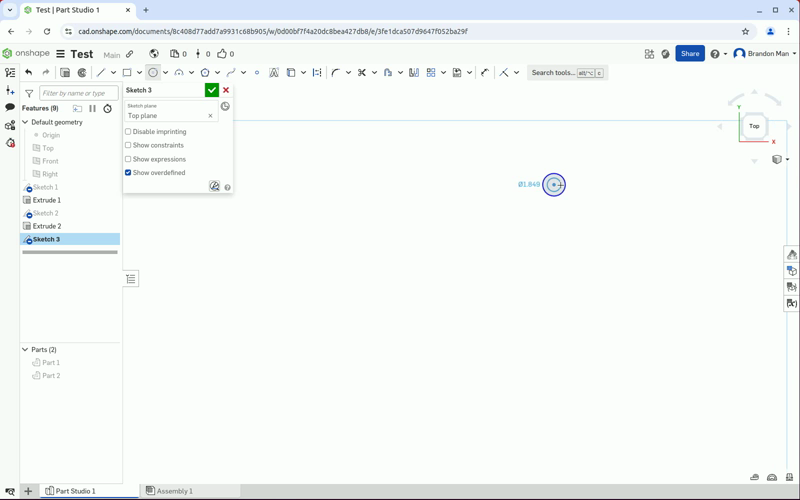
scroll(6)
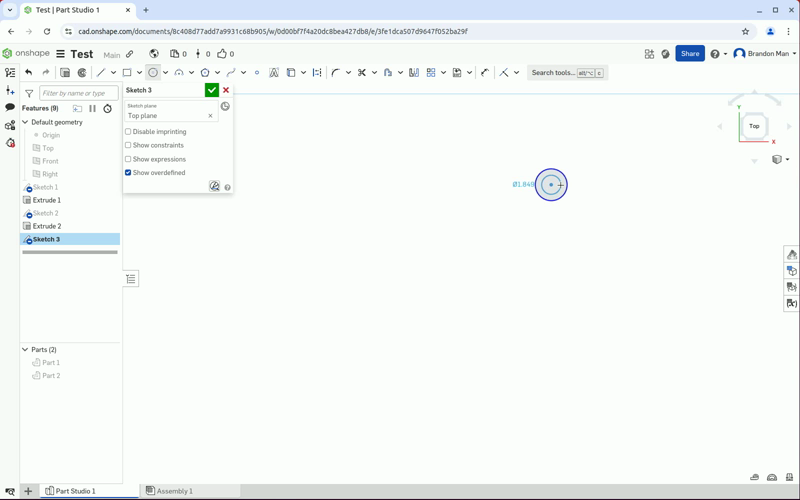
scroll(6)
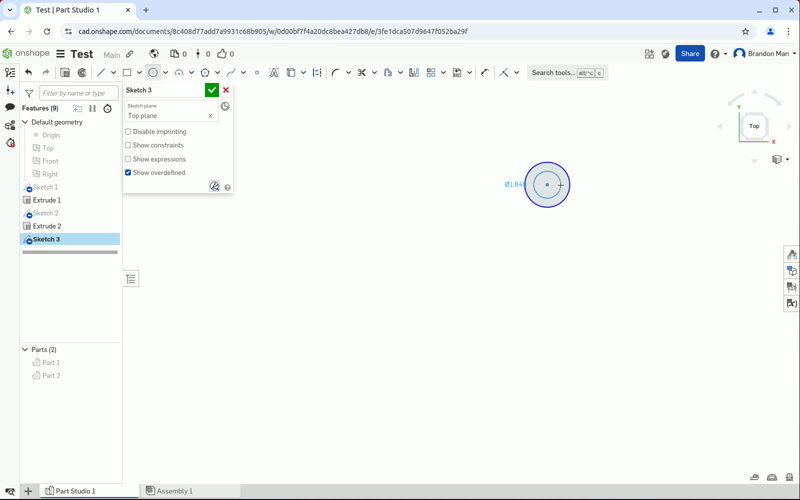
scroll(6)
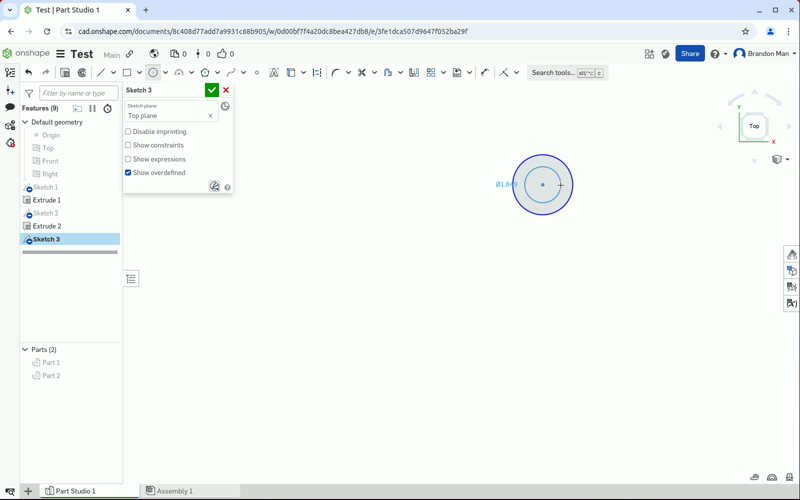
scroll(6)
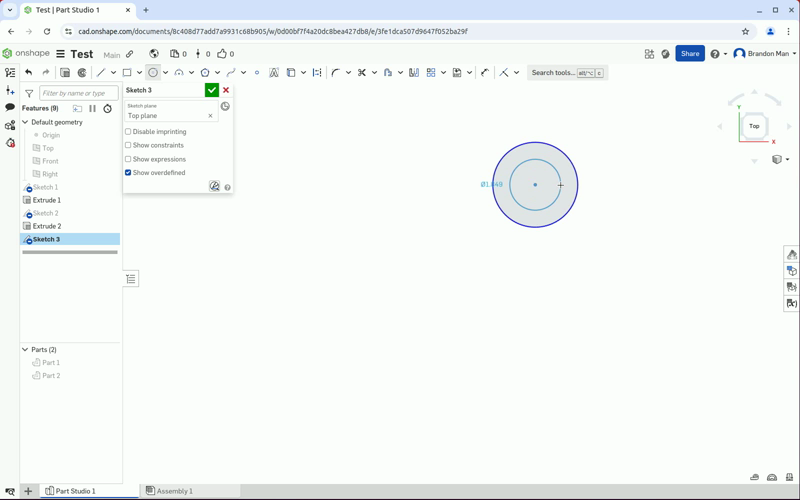
scroll(6)
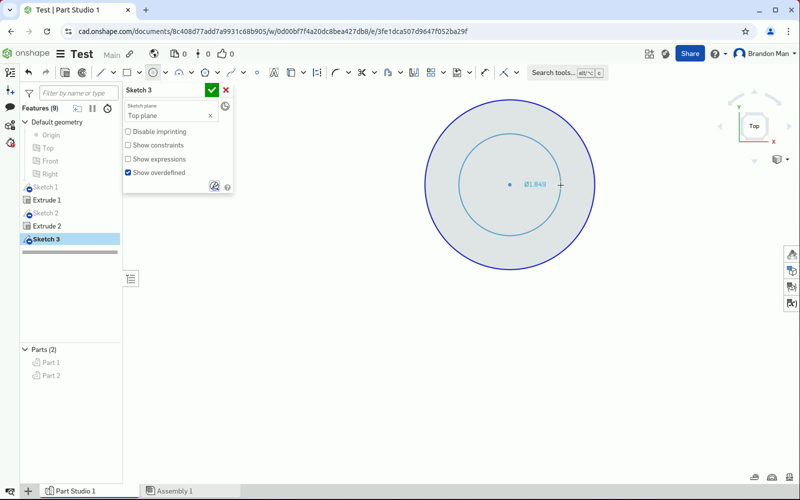
click(560, 184)
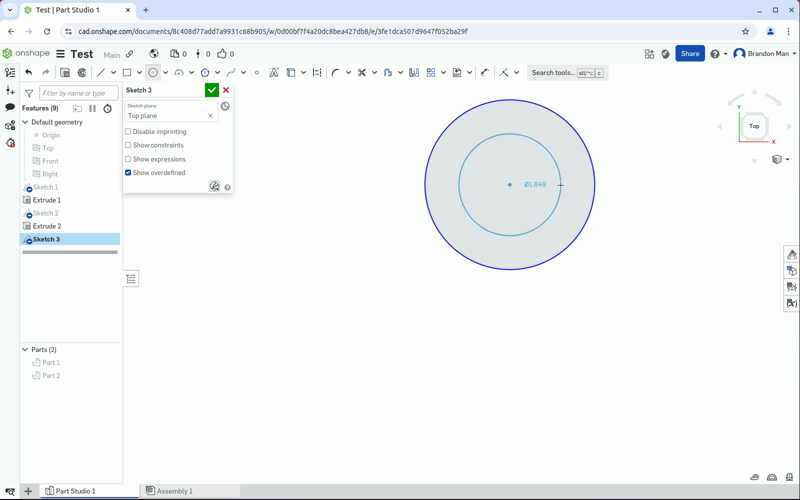
scroll(-6)
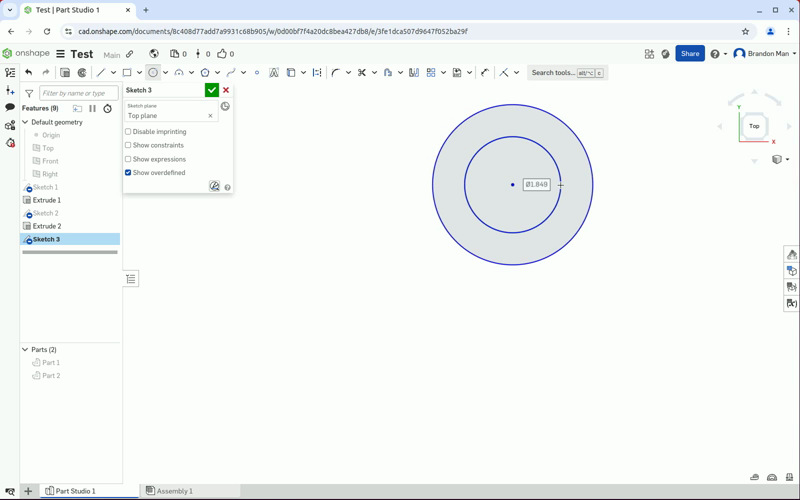
scroll(-6)
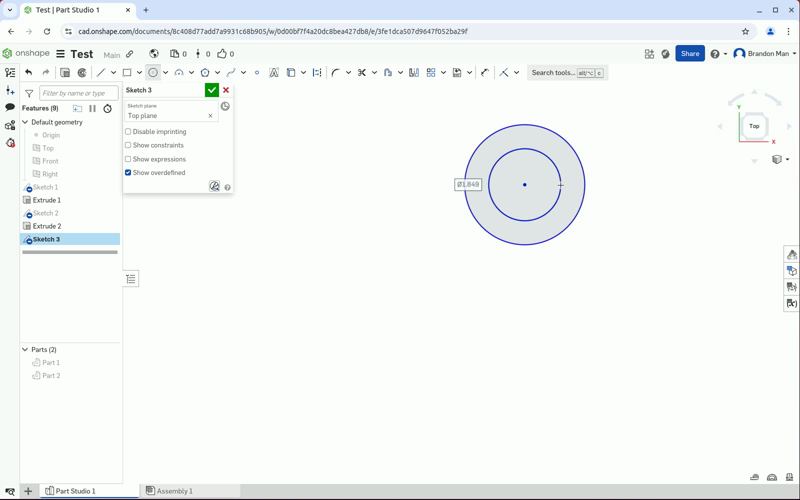
scroll(-6)
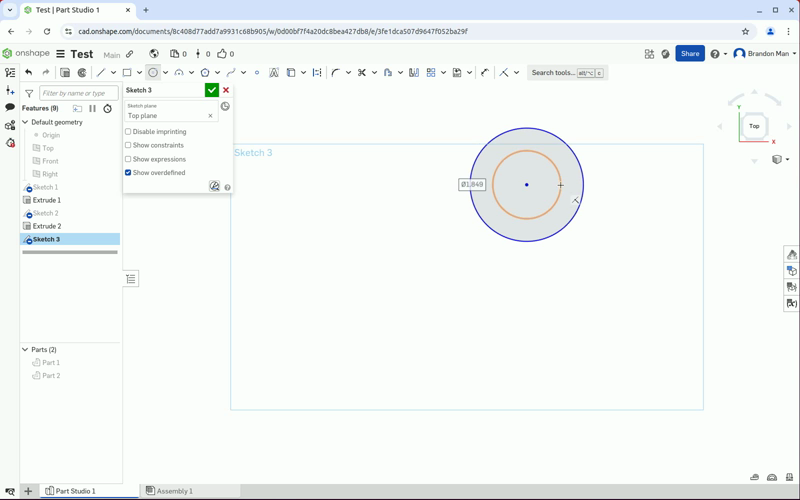
scroll(-6)
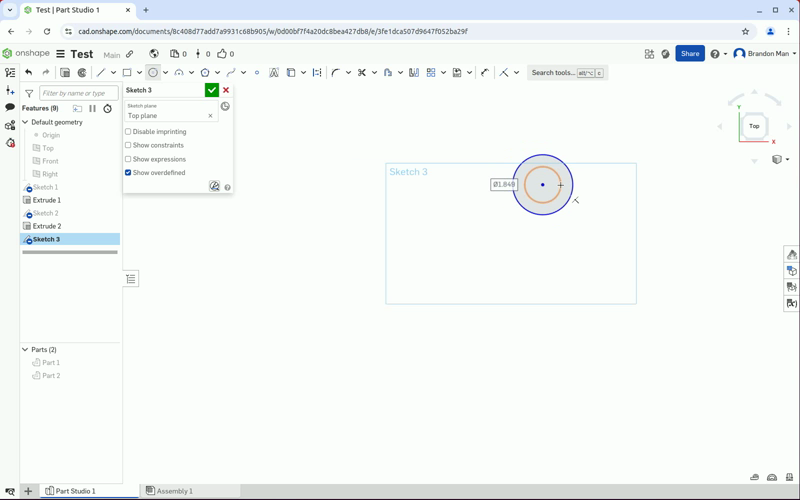
scroll(-6)
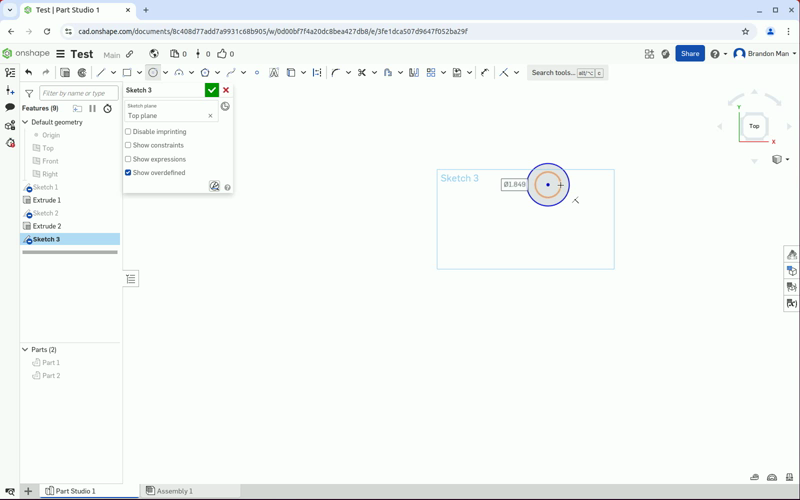
scroll(-6)
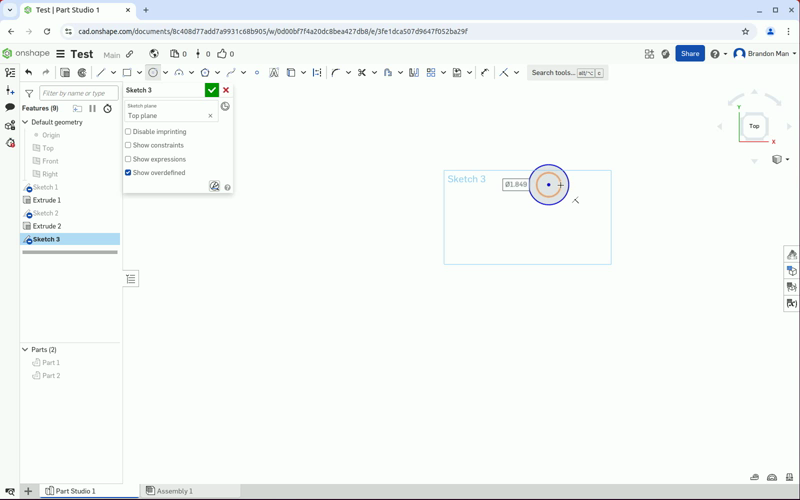
scroll(-6)
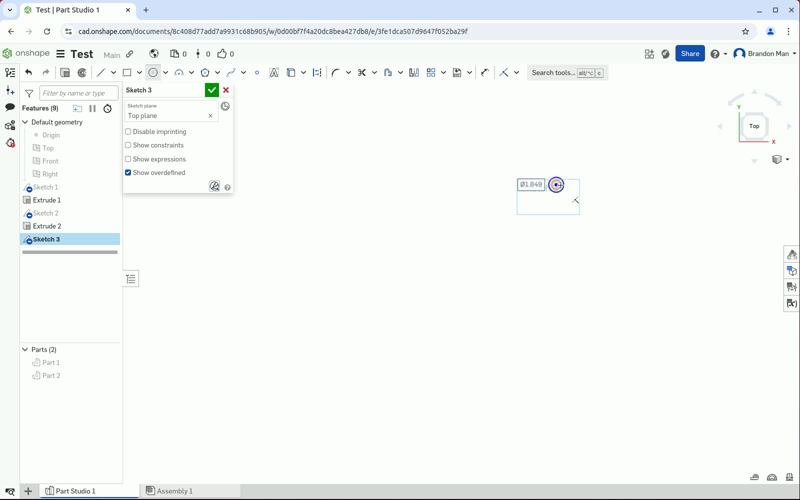
key(esc)
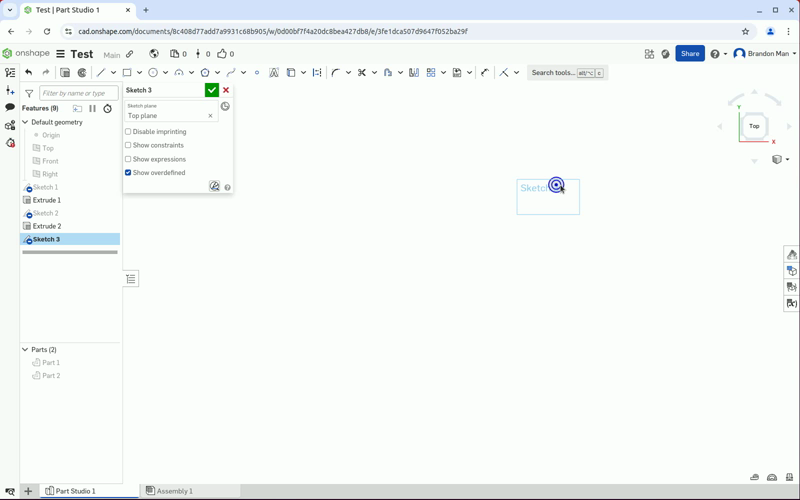
mouse_move(552, 180)
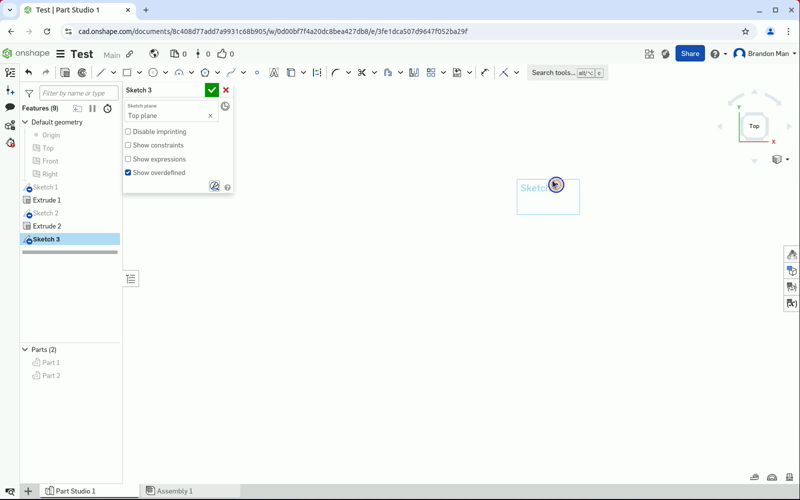
scroll(6)
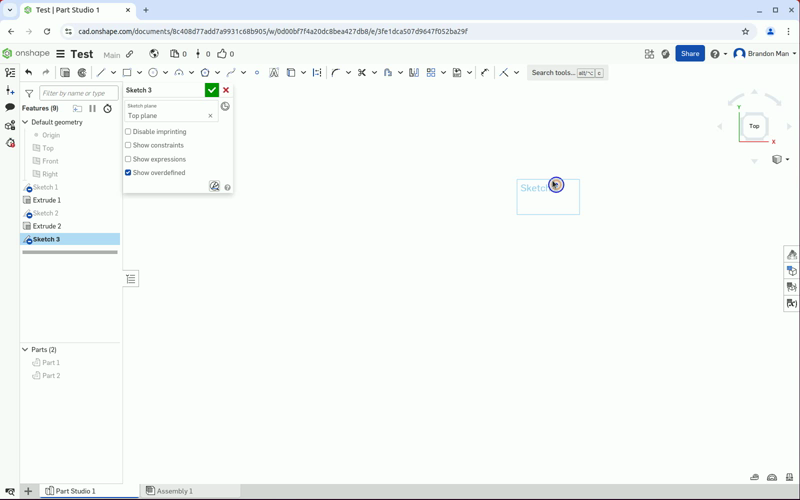
scroll(6)
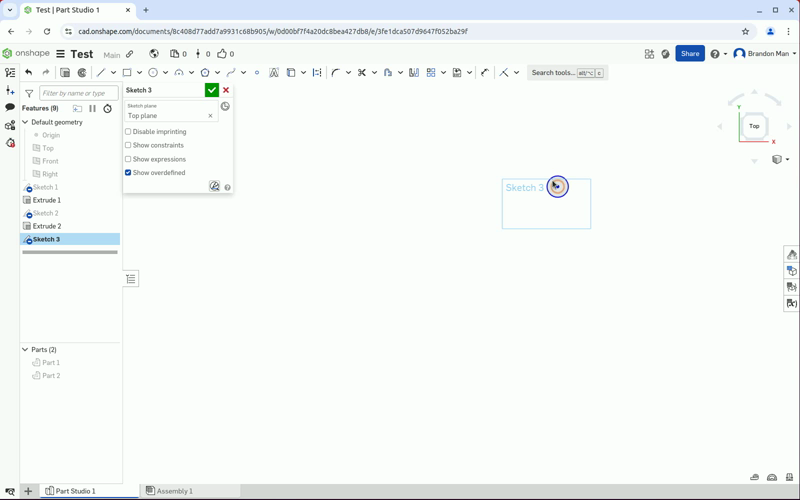
scroll(6)
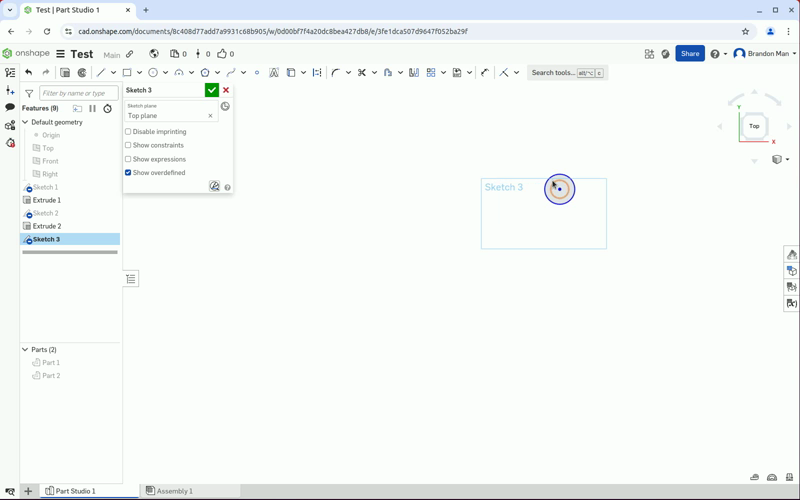
scroll(6)
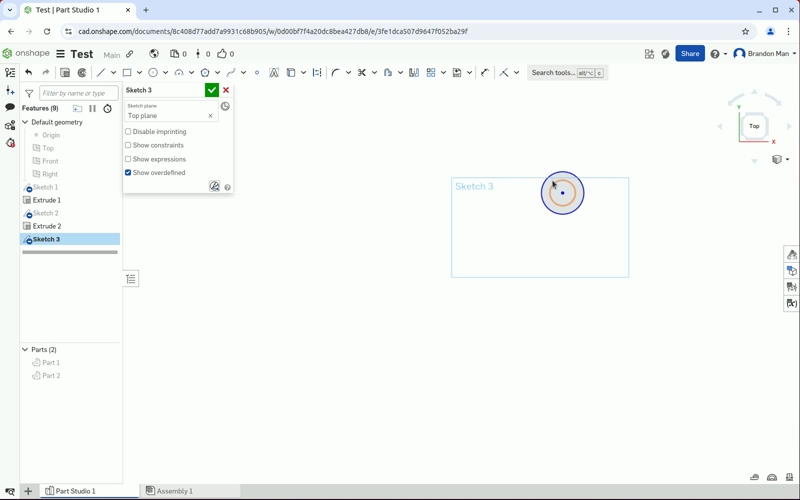
scroll(6)
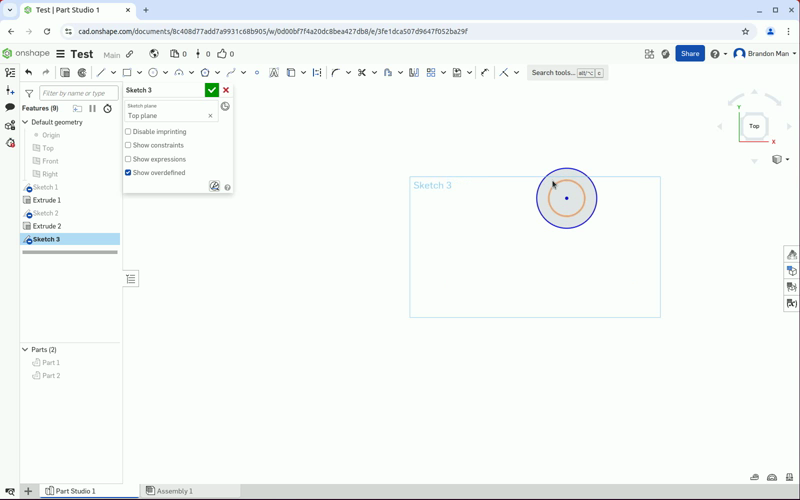
scroll(6)
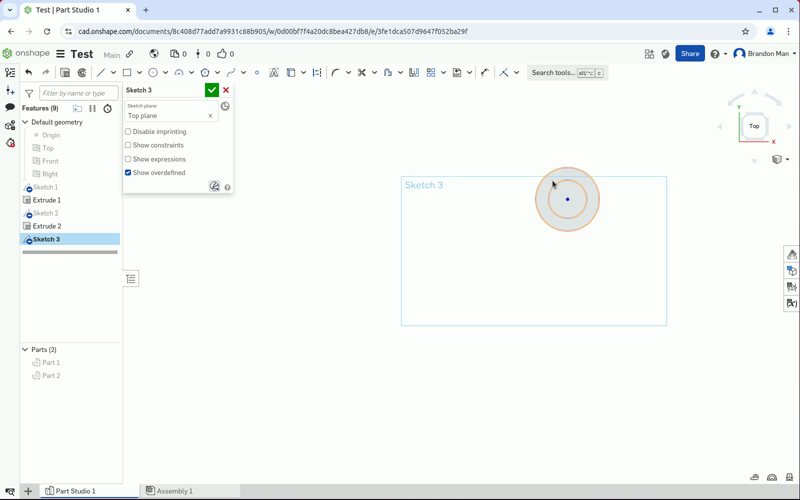
scroll(6)
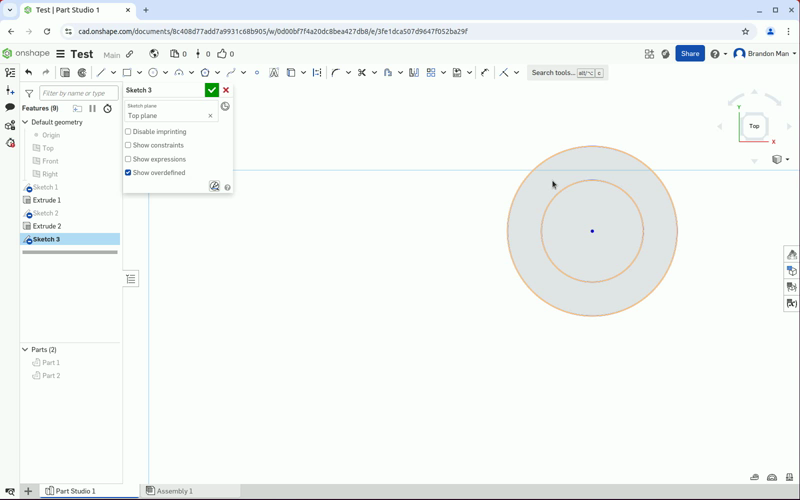
click(552, 180)
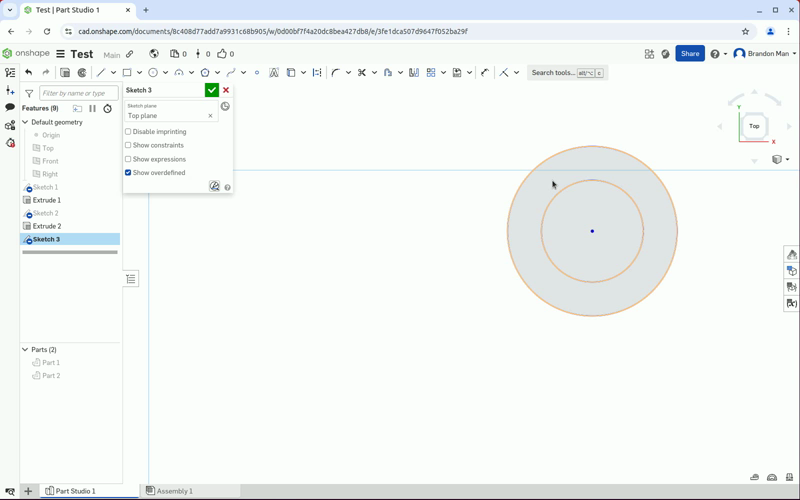
scroll(-6)
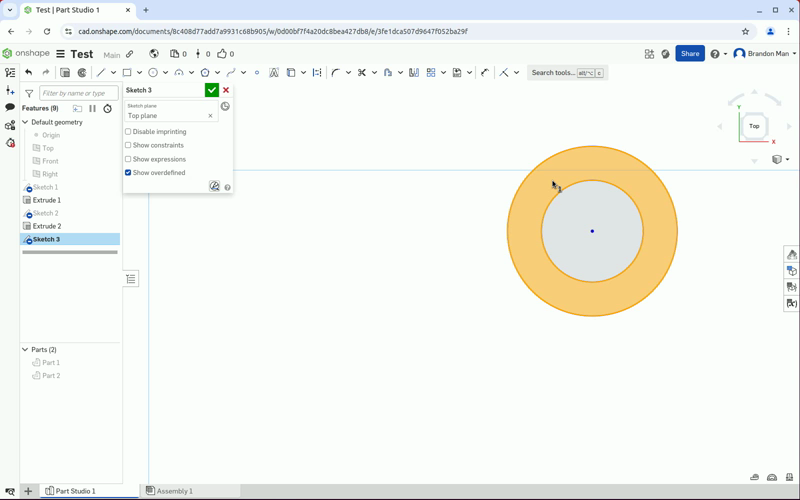
scroll(-6)
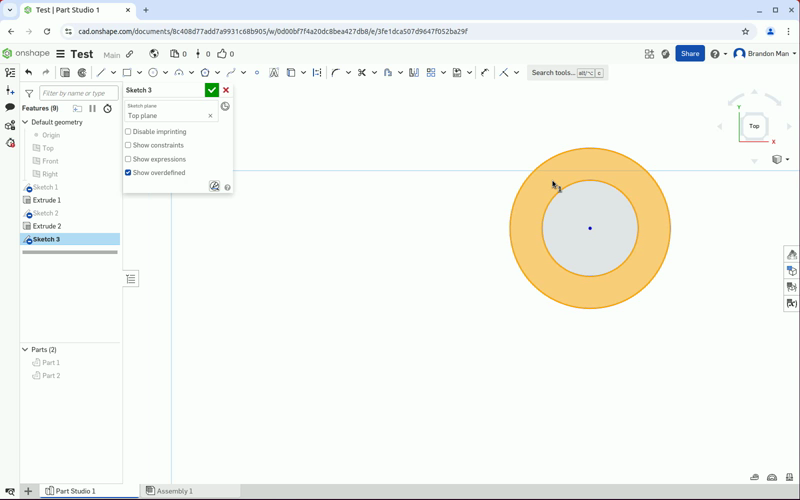
scroll(-6)
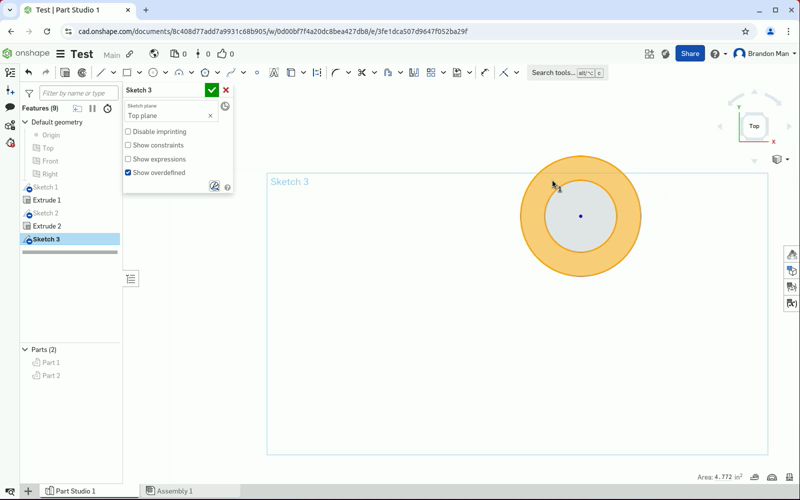
scroll(-6)
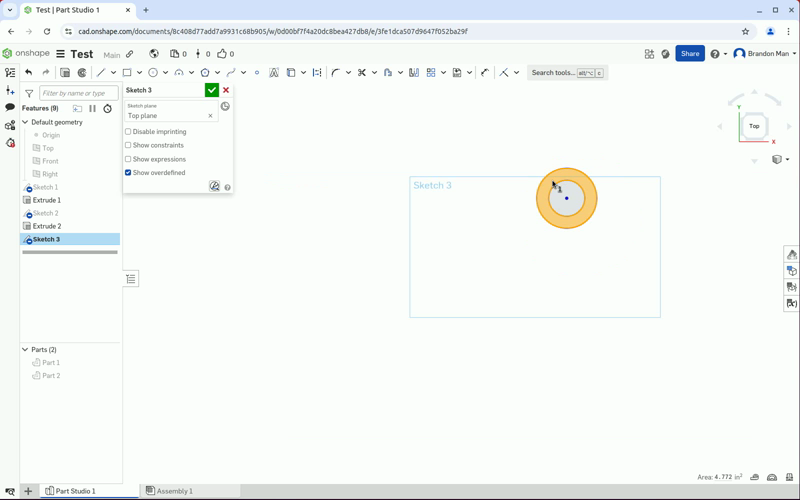
scroll(-6)
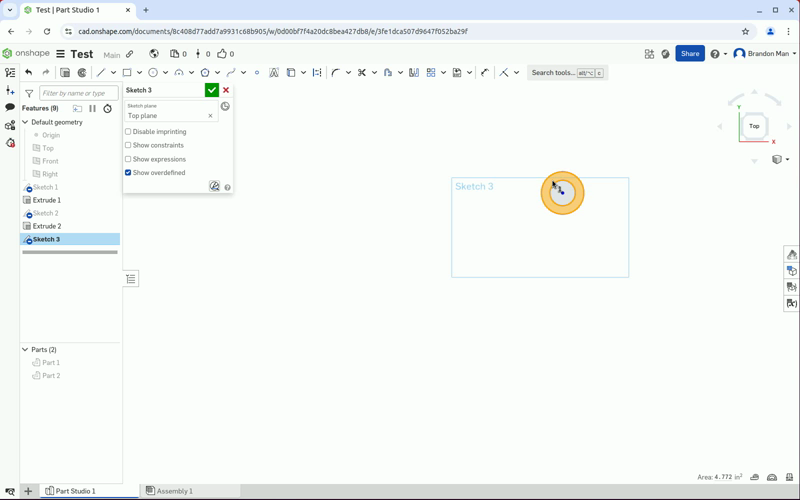
scroll(-6)
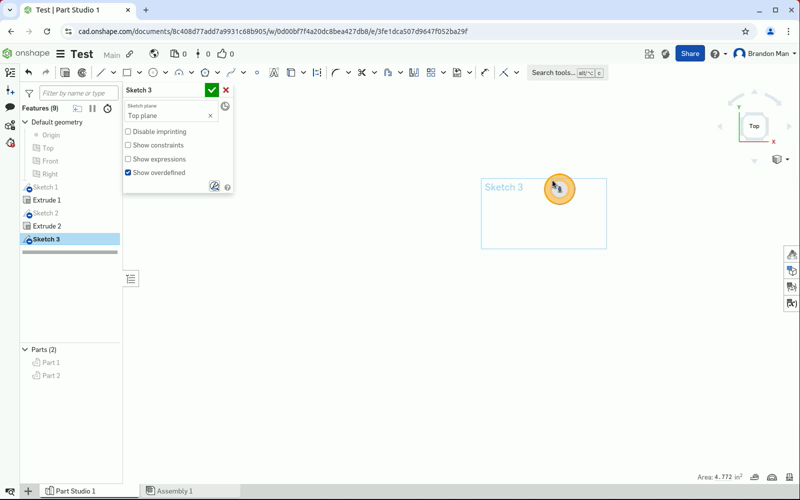
scroll(-6)
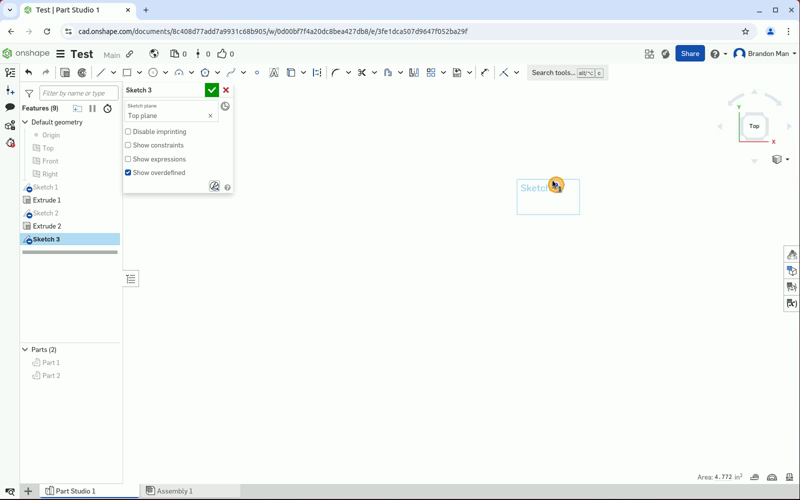
mouse_move(73, 352)
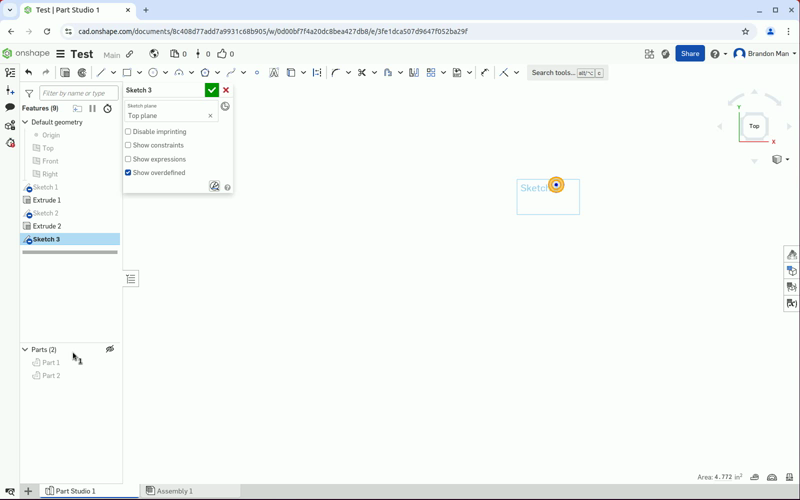
key(shift+y)
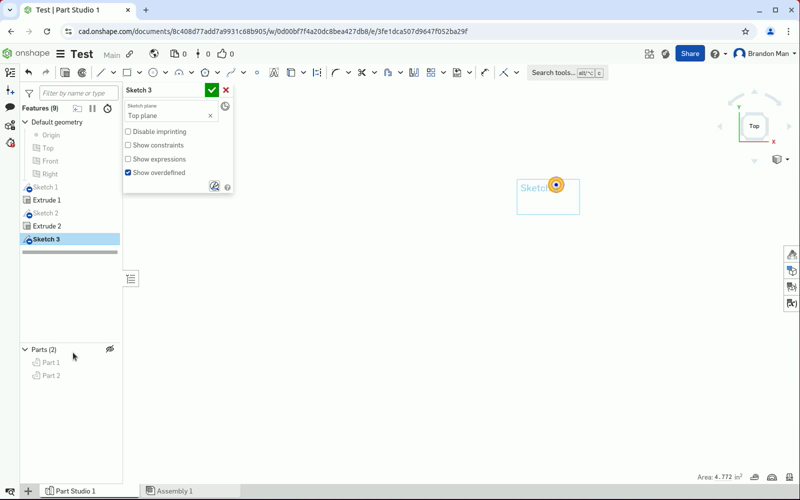
key(shift+e)
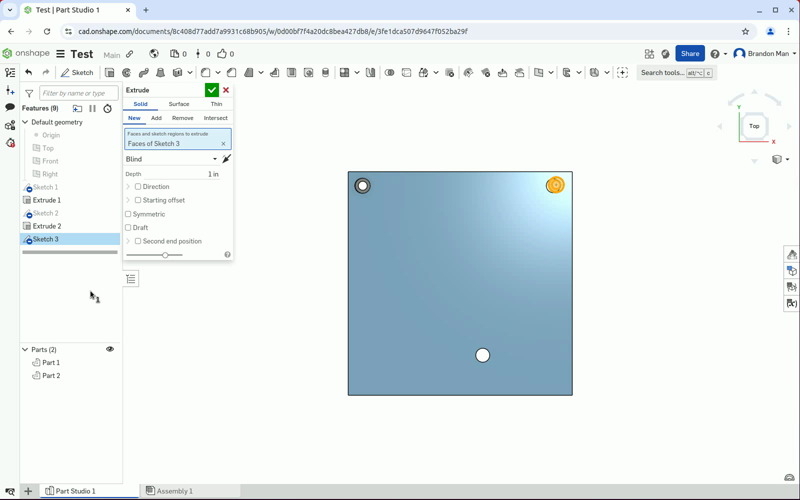
mouse_move(143, 106)
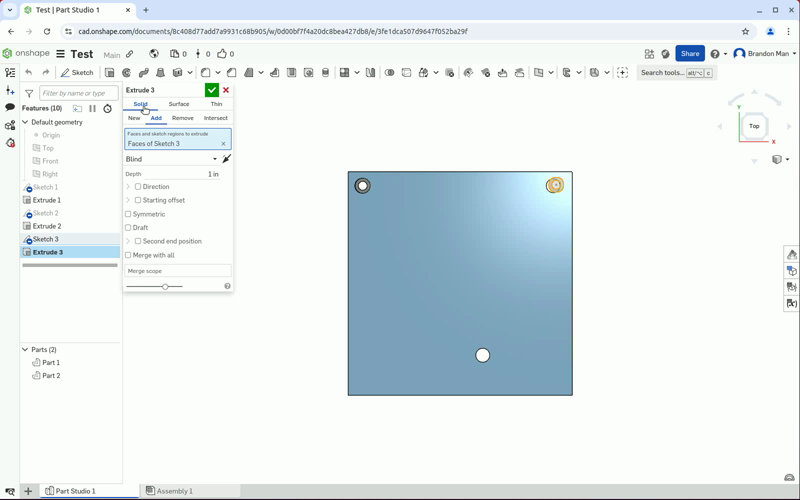
click(143, 106)
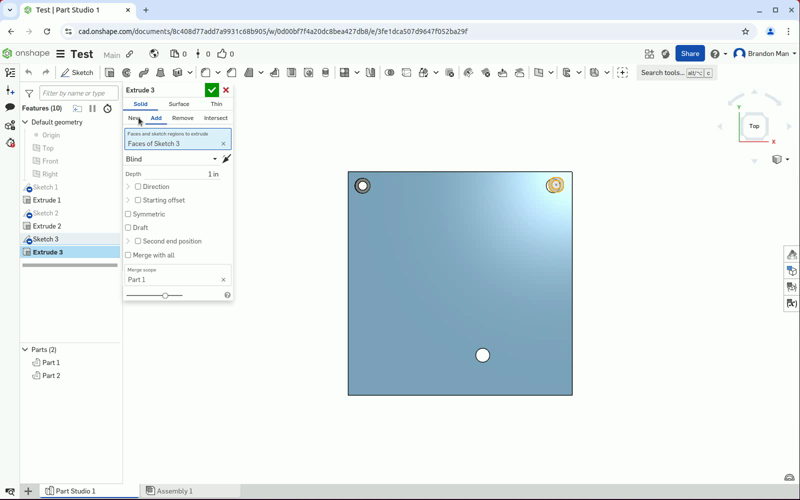
mouse_move(137, 120)
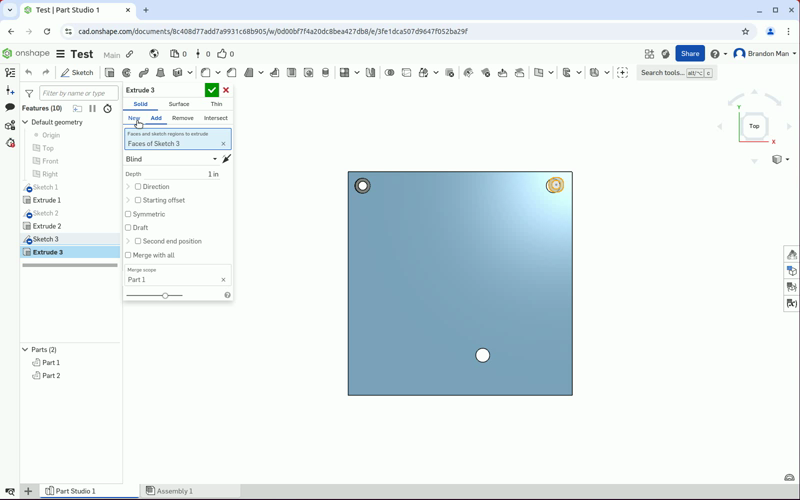
click(137, 120)
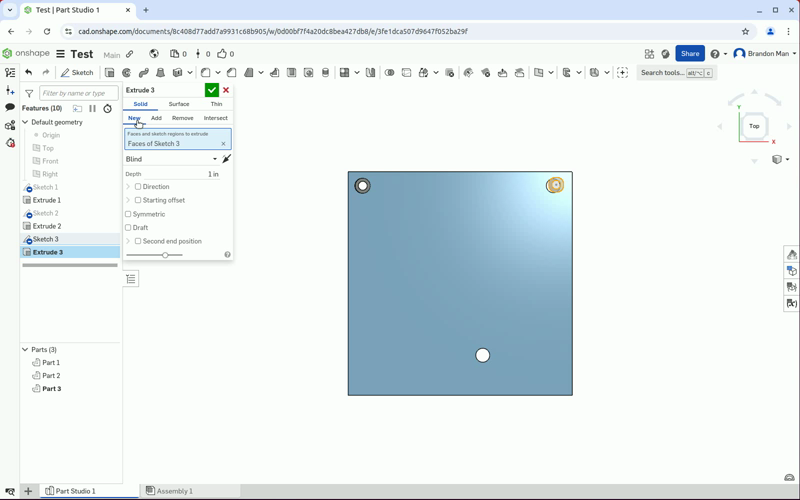
key(tab, 4)
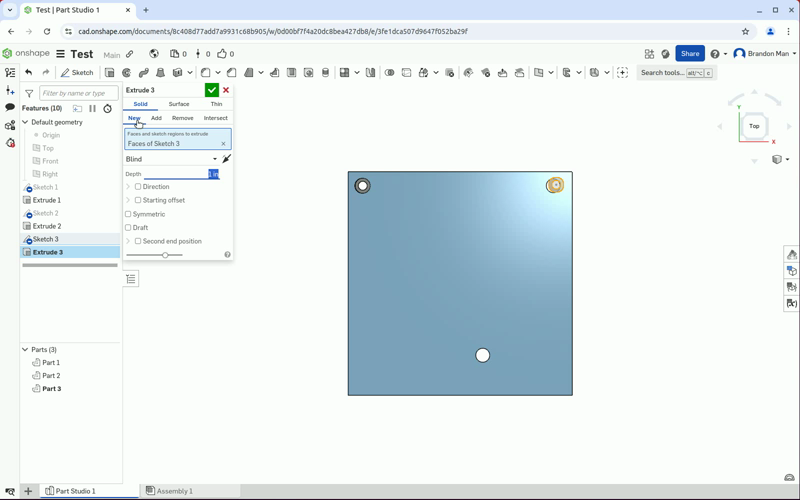
text(4.574)
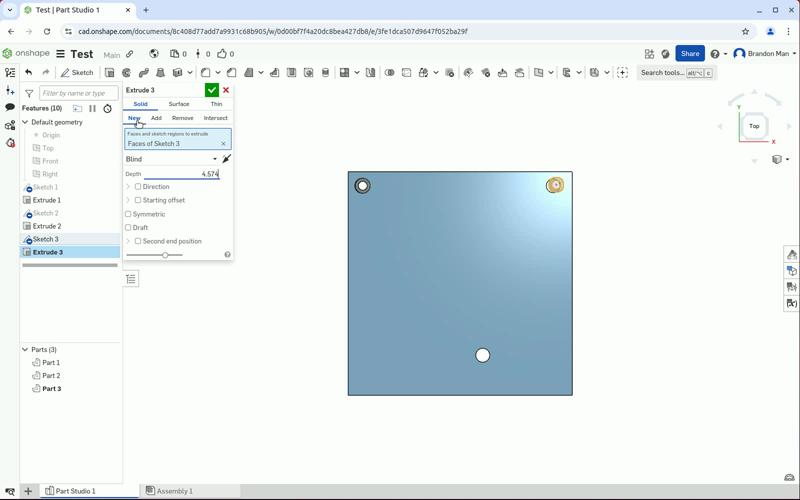
key(enter)
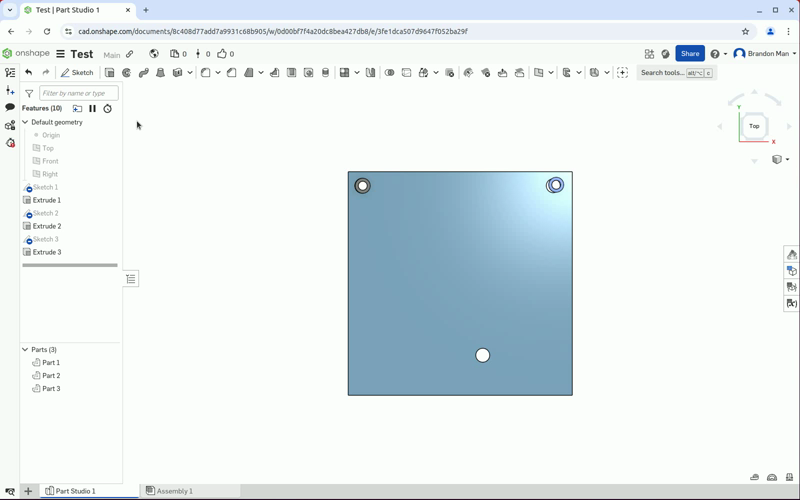
key(shift+h)
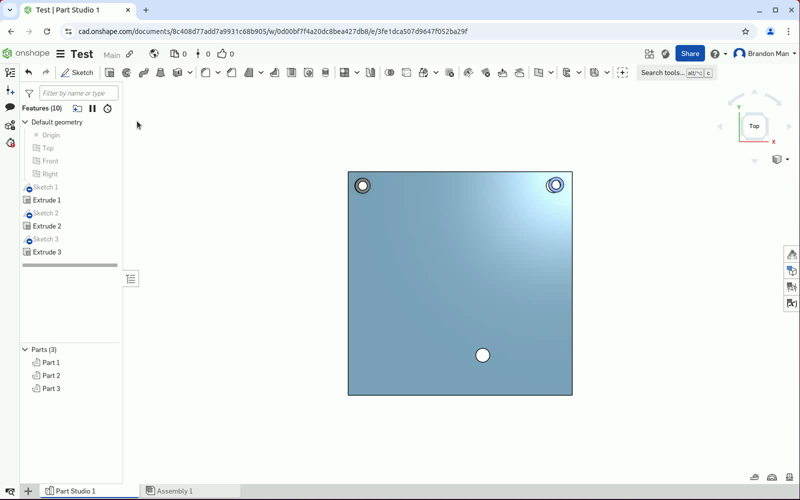
key(shift+h)
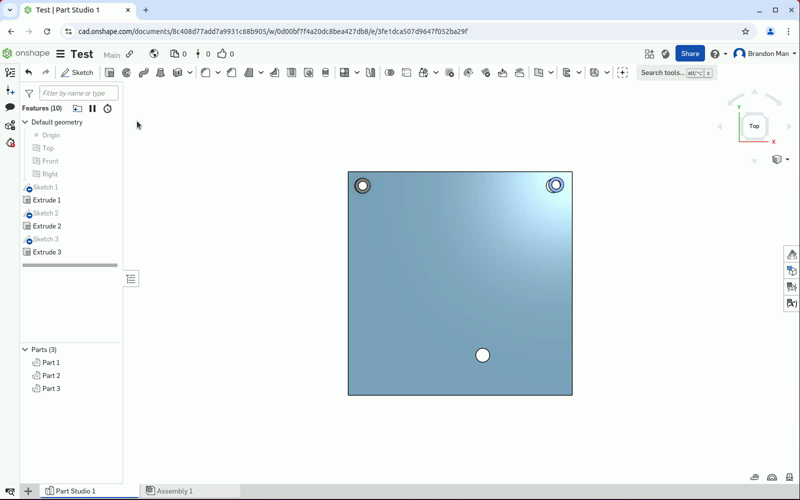
mouse_move(73, 189)
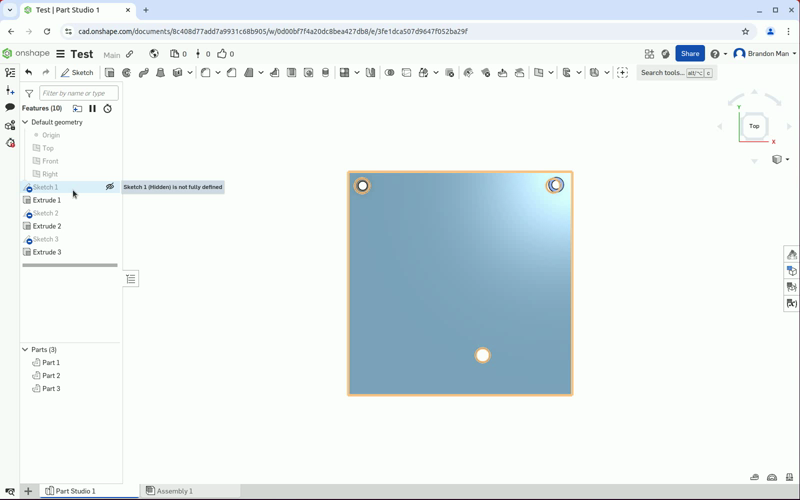
click(73, 189)
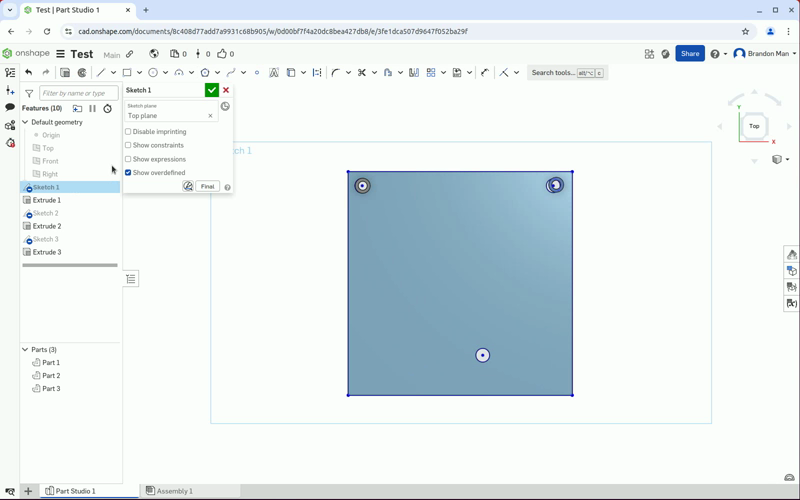
mouse_move(229, 92)
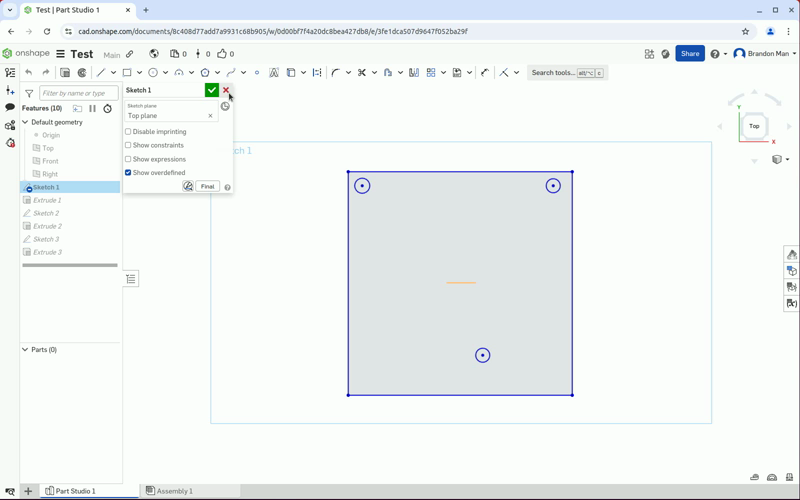
click(229, 92)
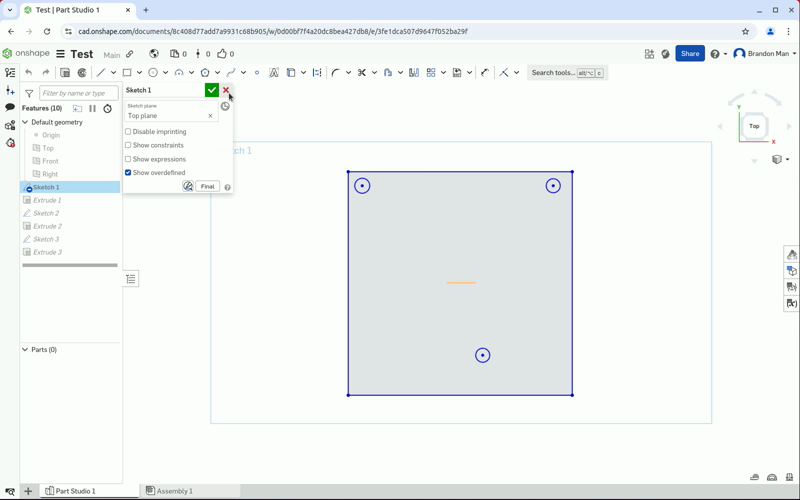
key(shift+s)
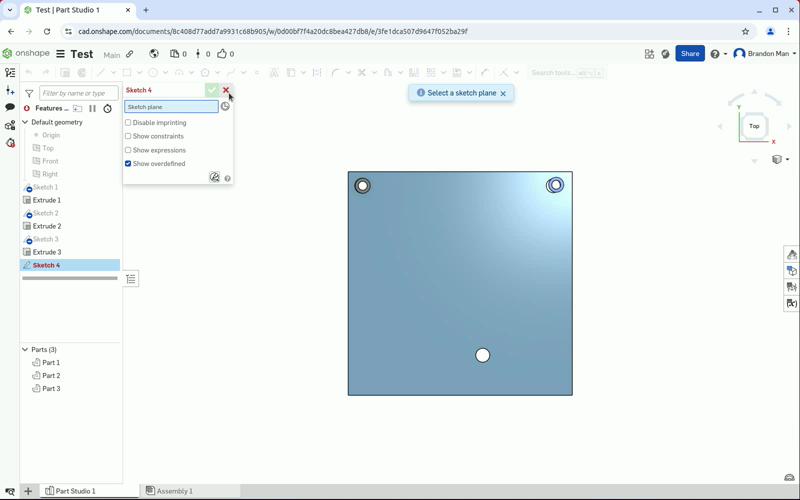
mouse_move(73, 150)
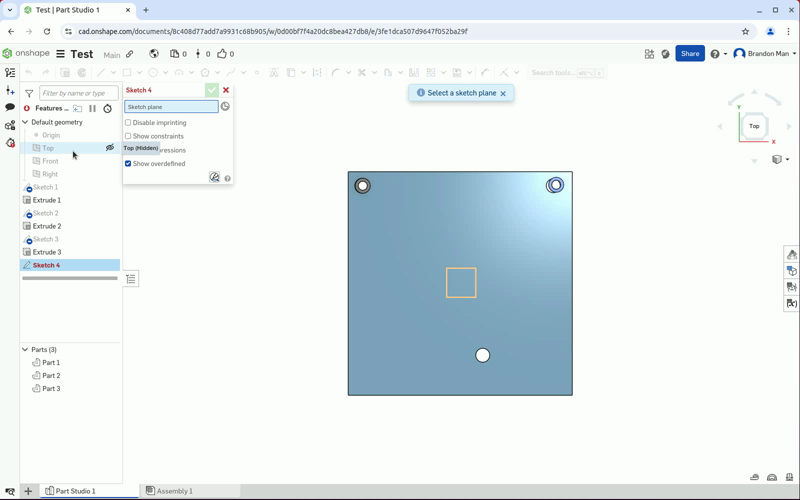
click(73, 150)
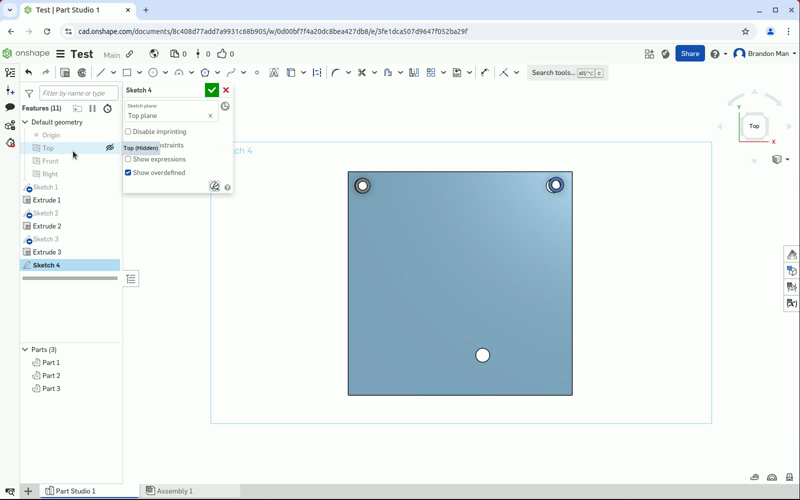
mouse_move(73, 352)
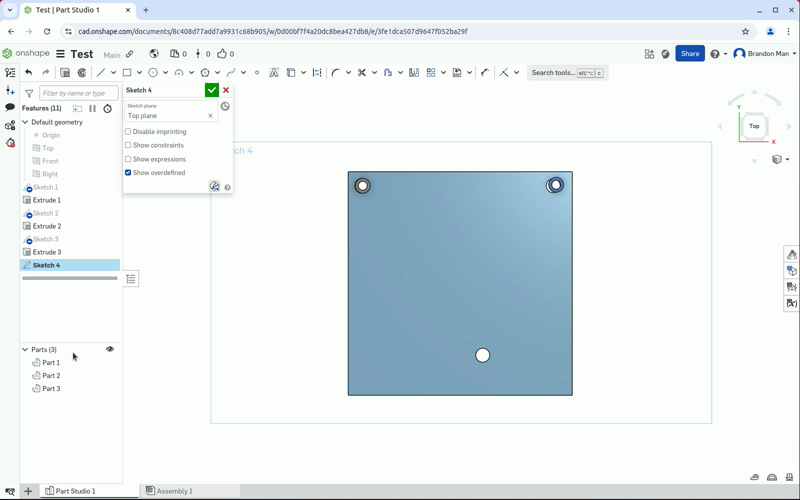
key(y)
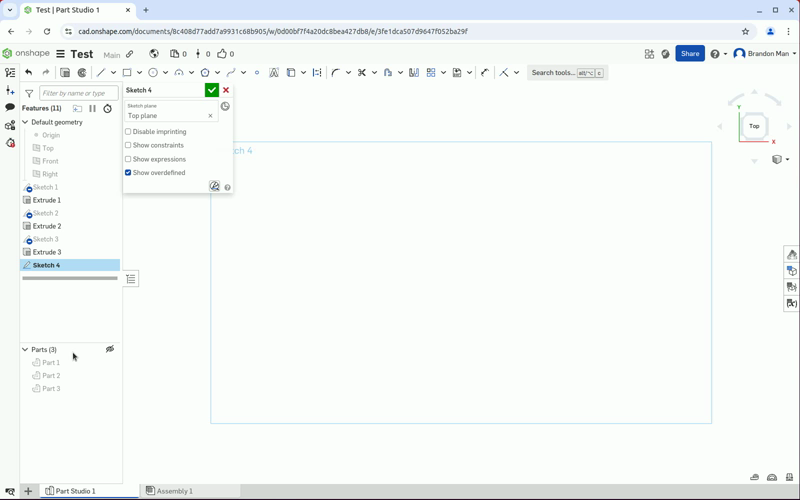
key(c)
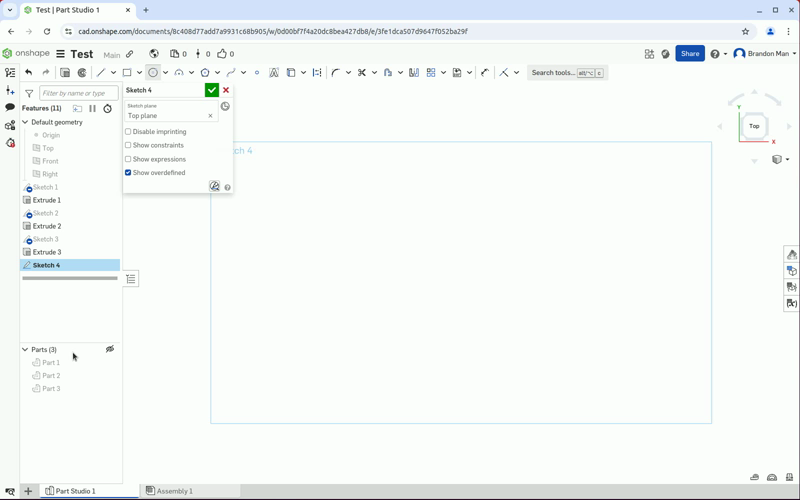
key_down(shift)
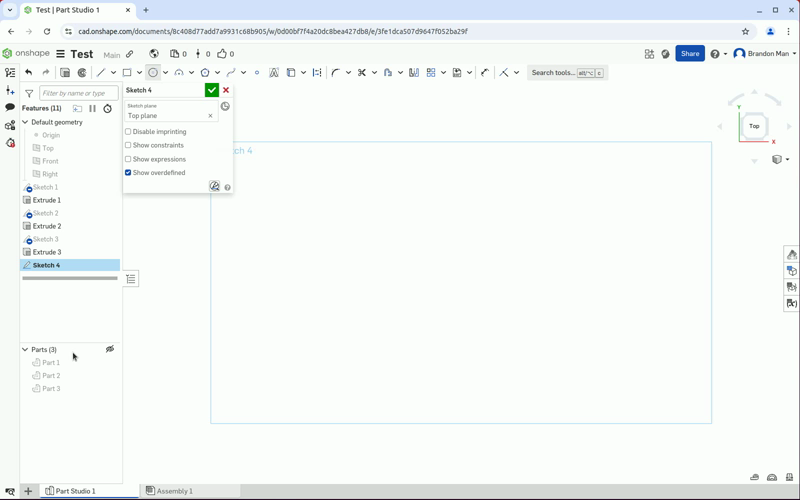
mouse_move(483, 355)
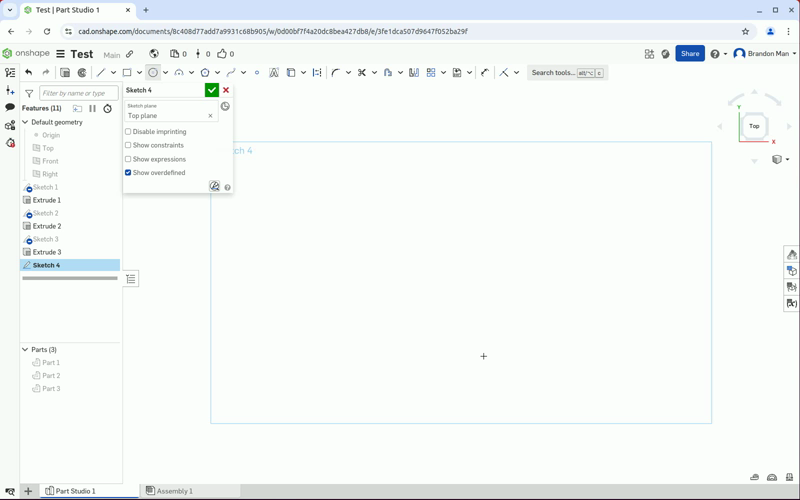
click(483, 355)
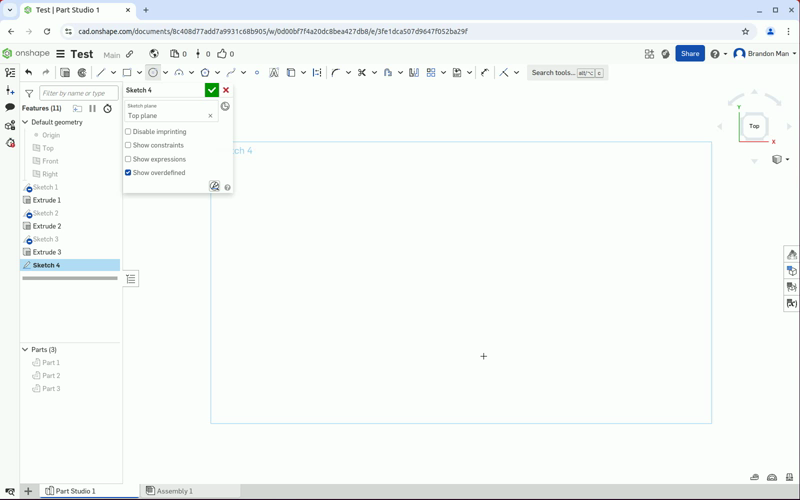
key_up(shift)
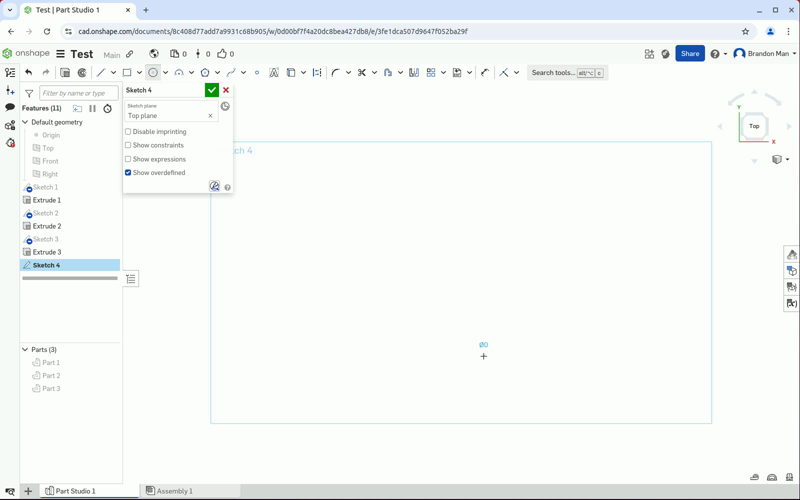
mouse_move(491, 355)
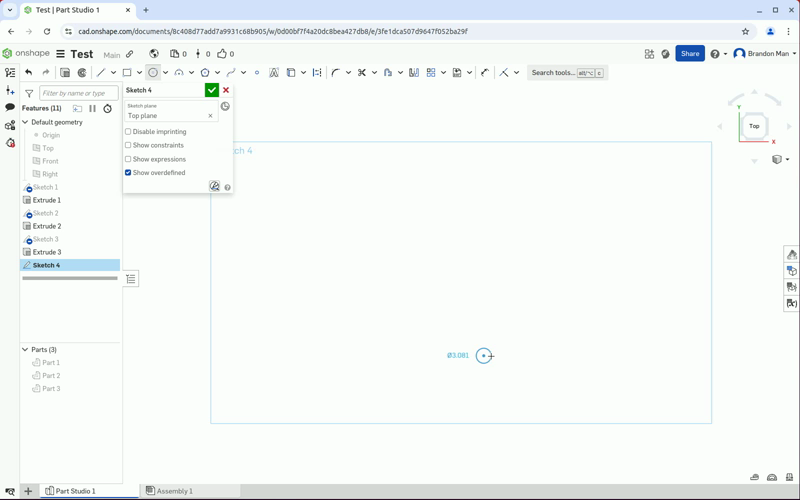
click(491, 355)
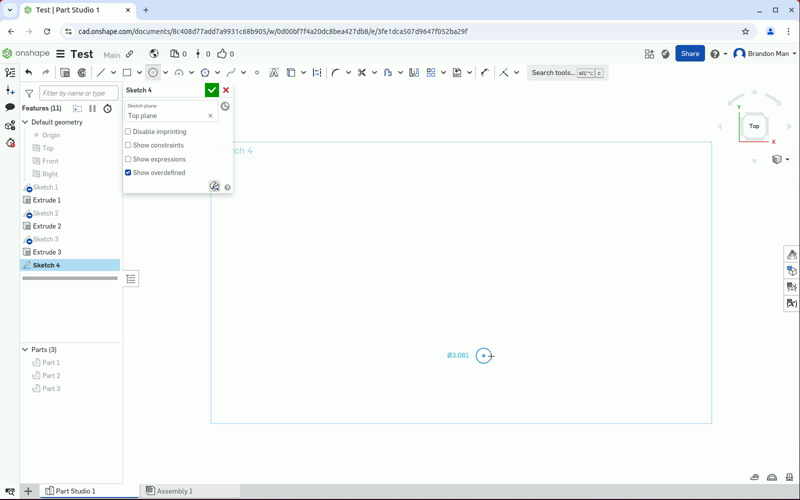
key(esc)
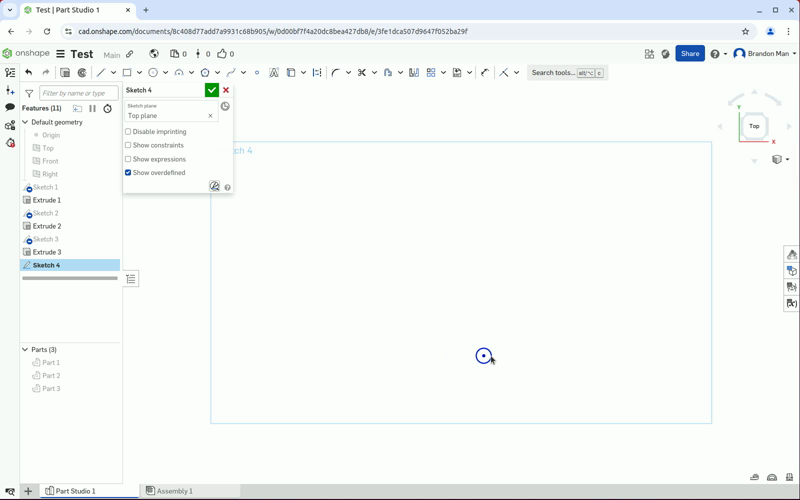
key(c)
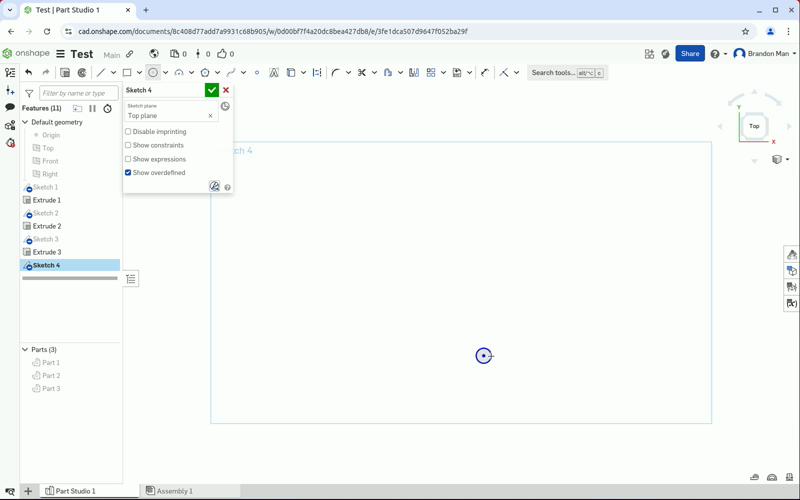
key_down(shift)
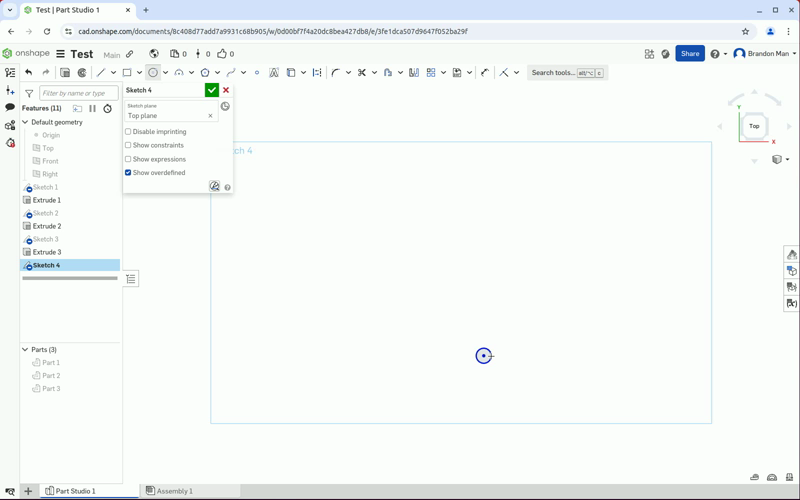
mouse_move(483, 355)
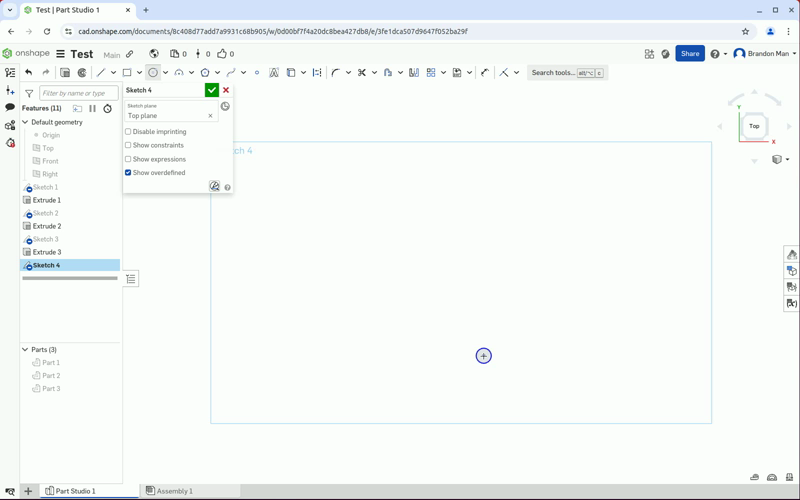
click(483, 355)
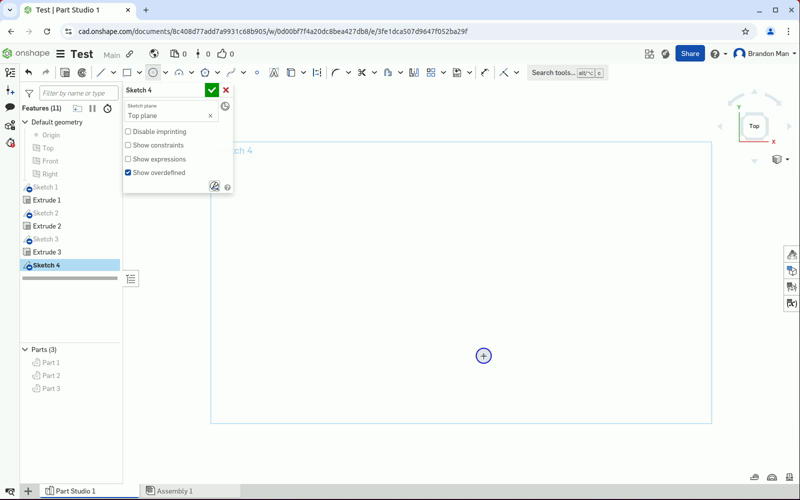
key_up(shift)
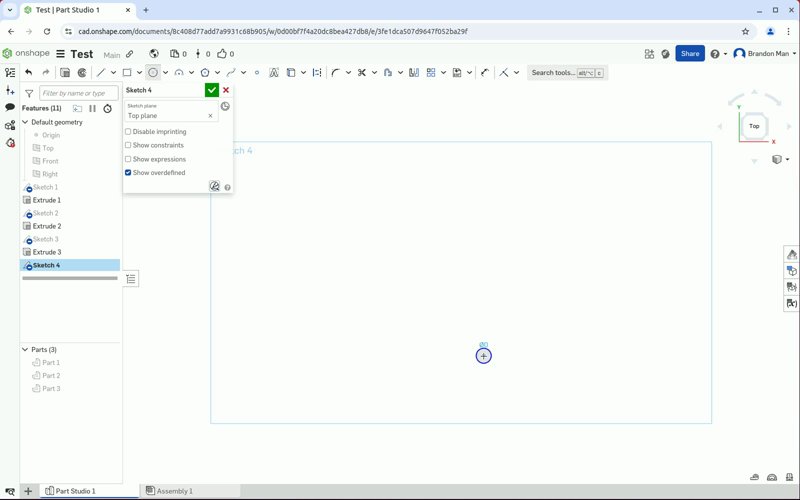
mouse_move(488, 355)
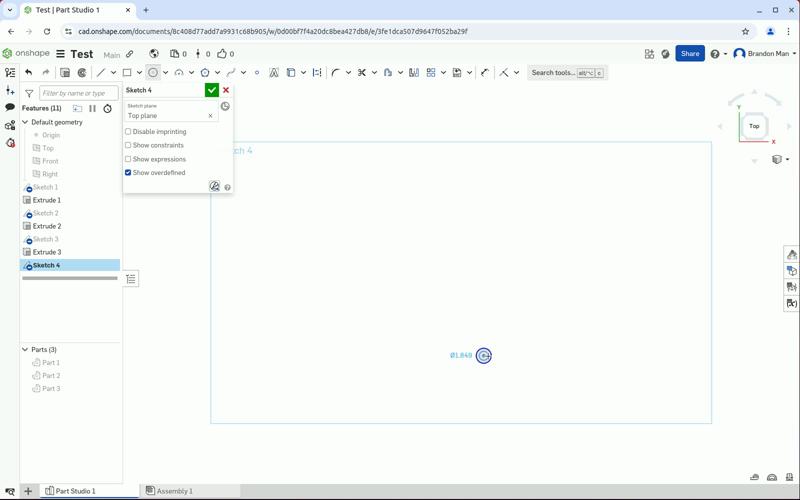
scroll(6)
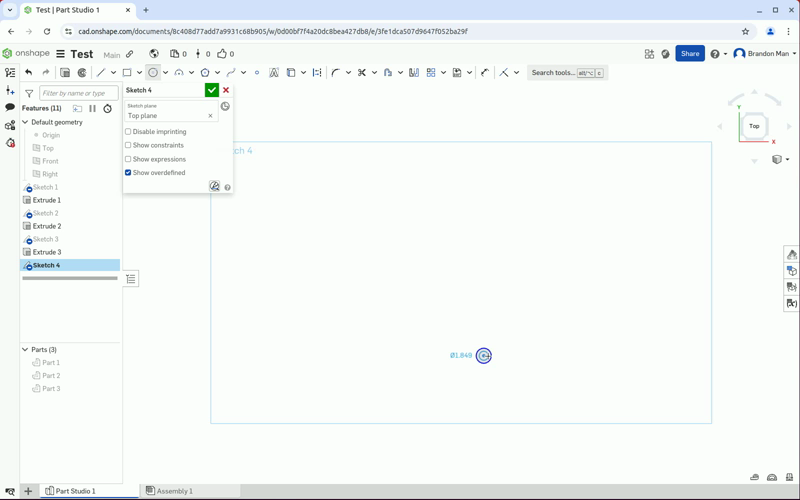
scroll(6)
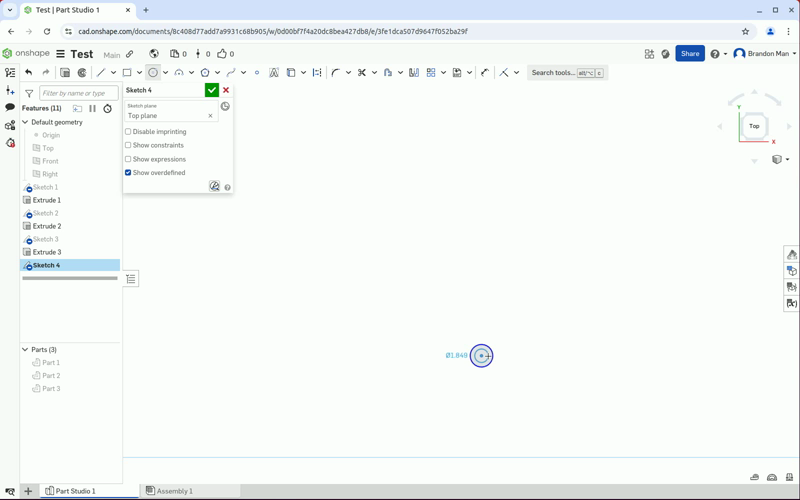
scroll(6)
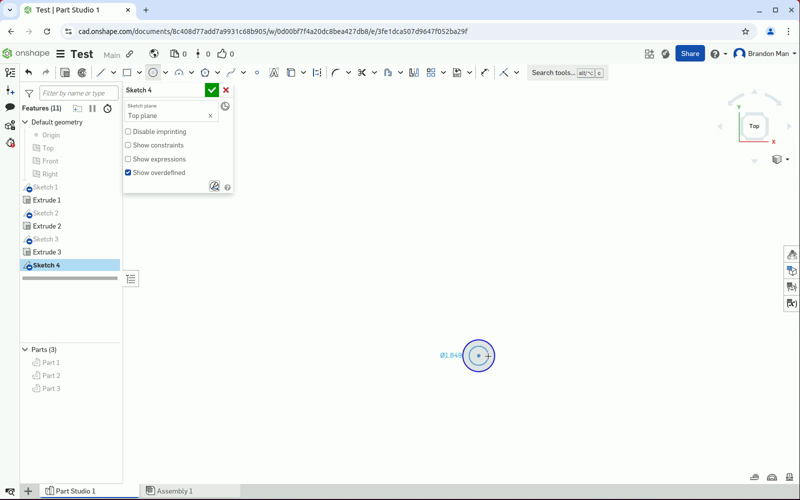
scroll(6)
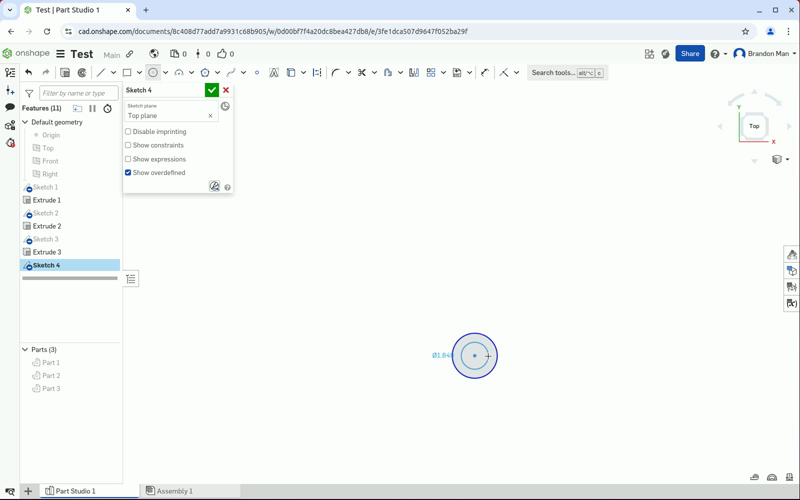
scroll(6)
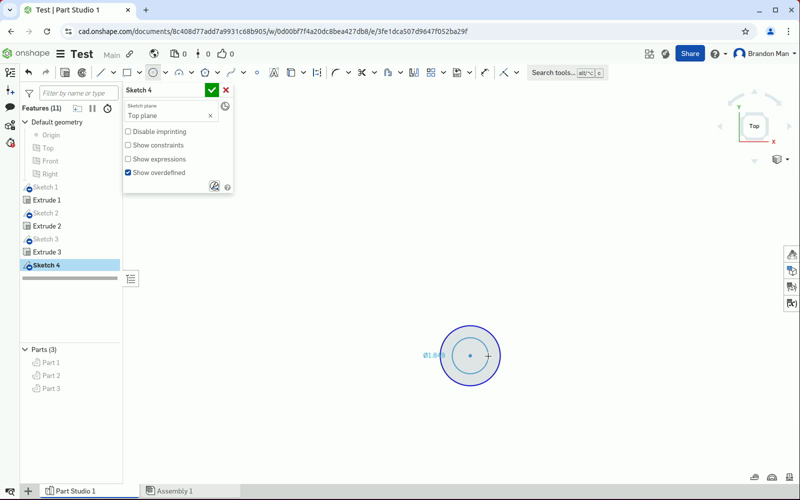
scroll(6)
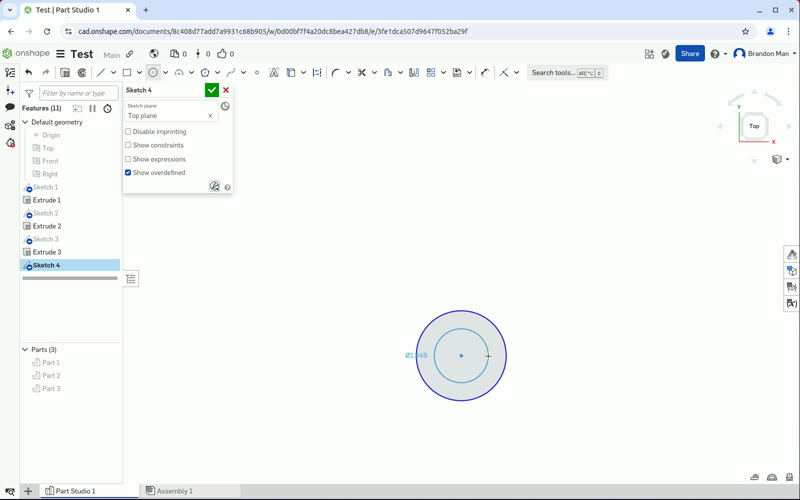
scroll(6)
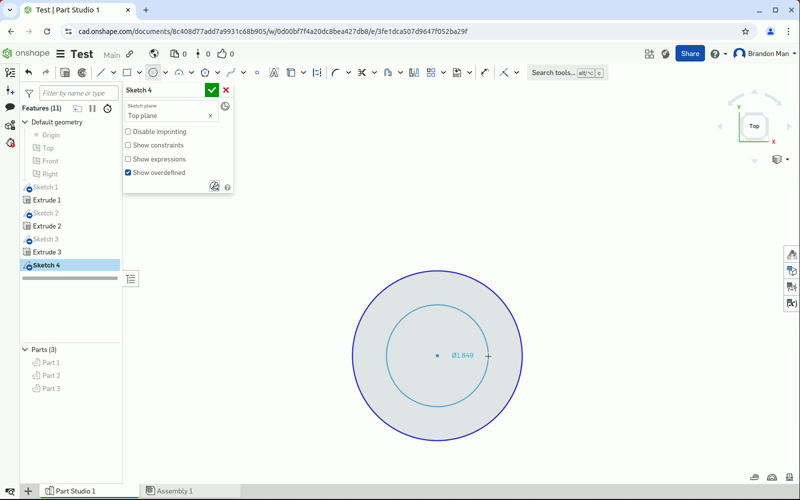
click(488, 355)
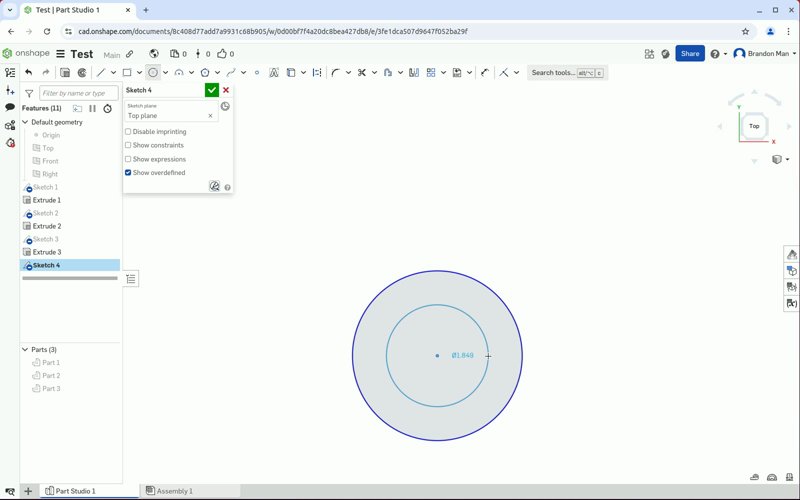
scroll(-6)
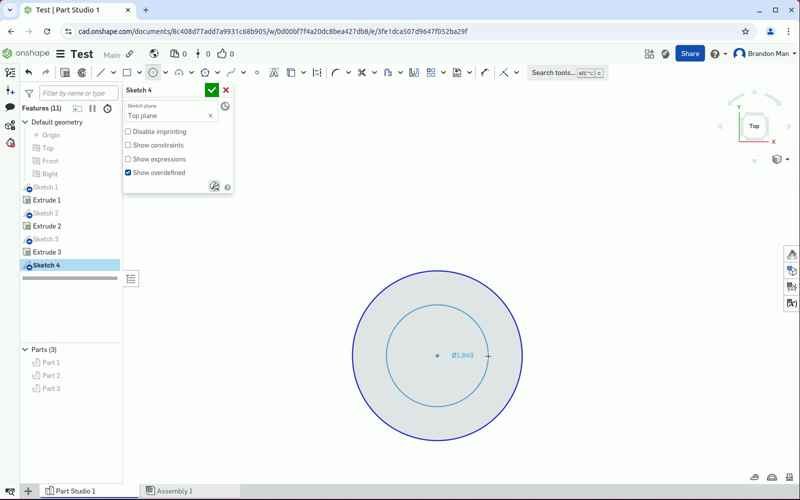
scroll(-6)
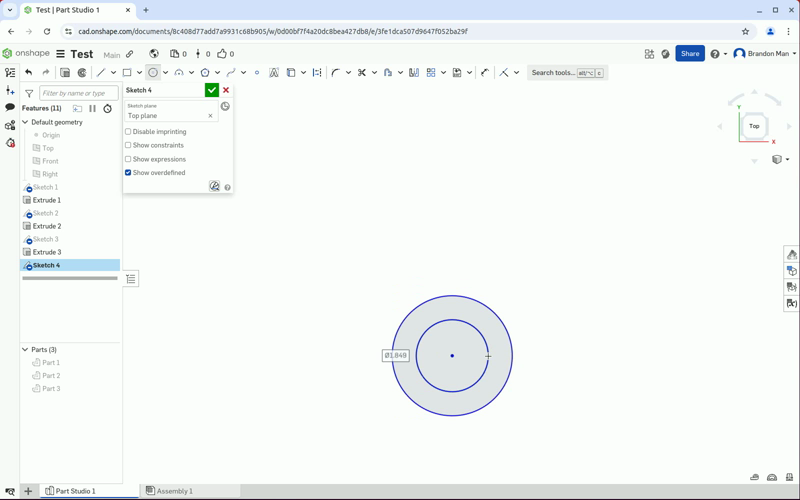
scroll(-6)
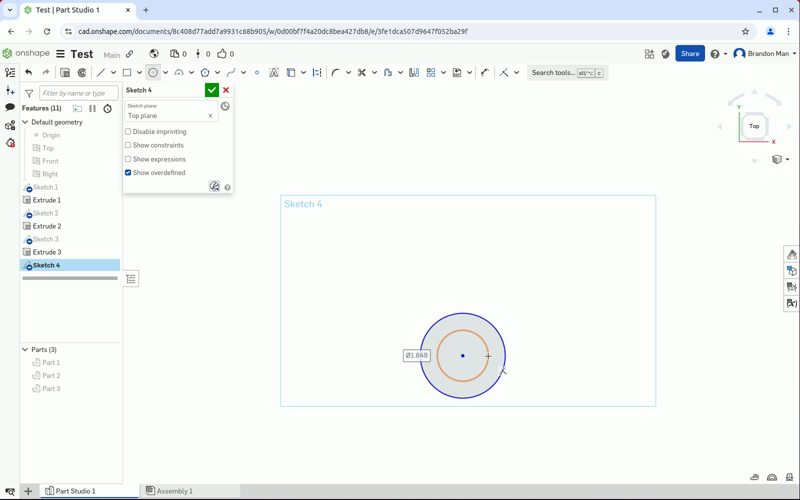
scroll(-6)
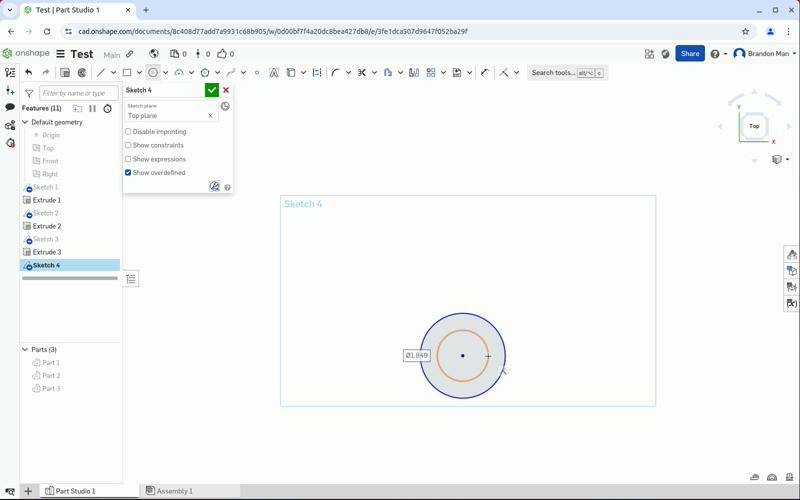
scroll(-6)
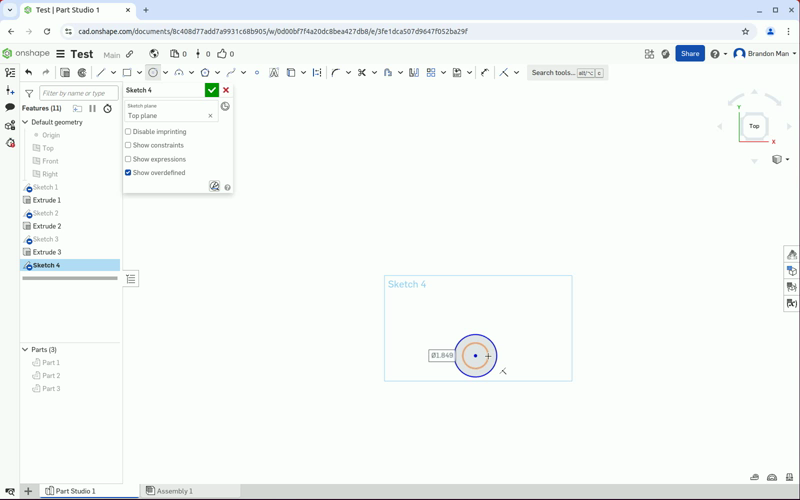
scroll(-6)
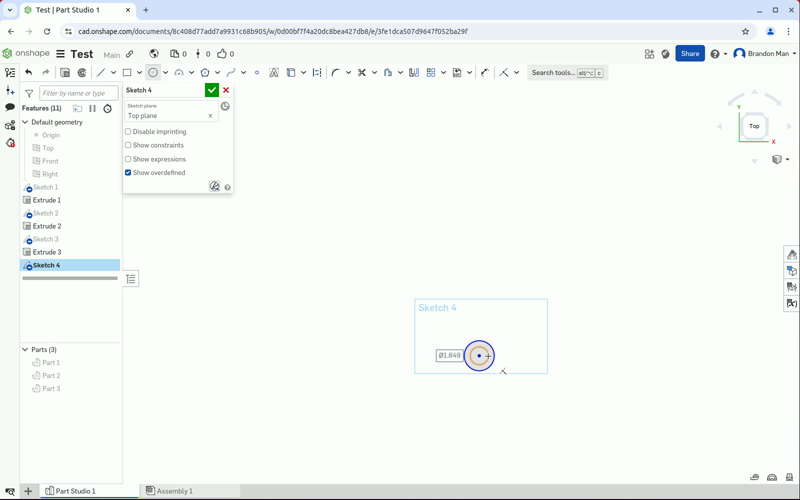
scroll(-6)
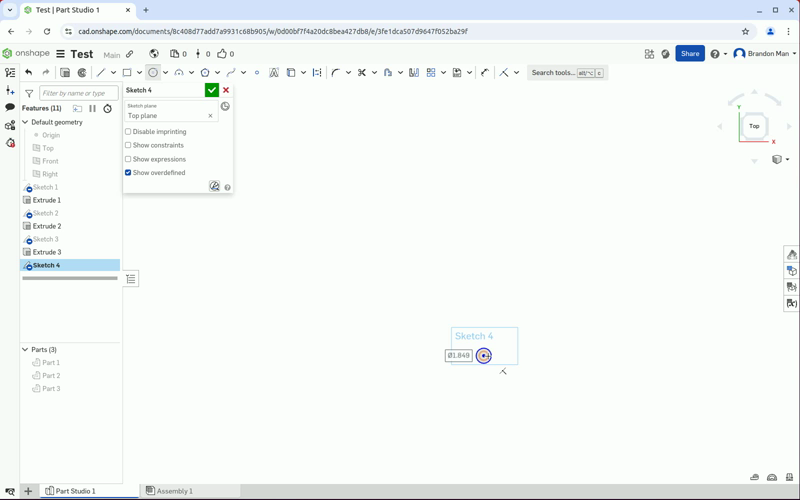
key(esc)
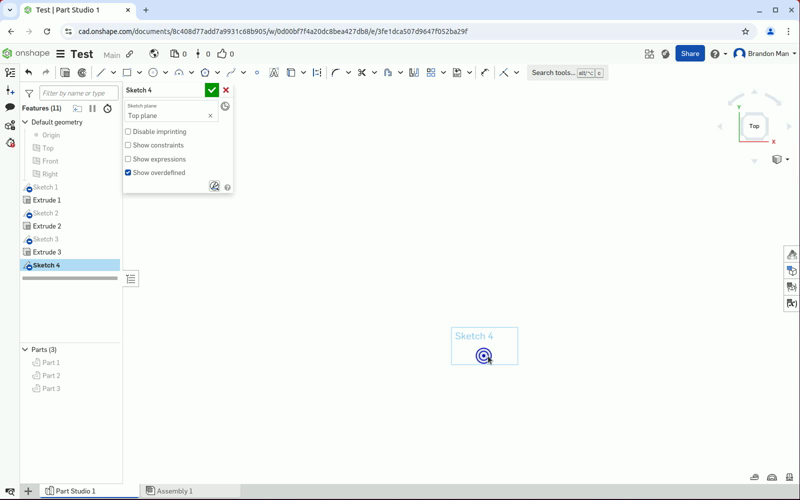
mouse_move(477, 356)
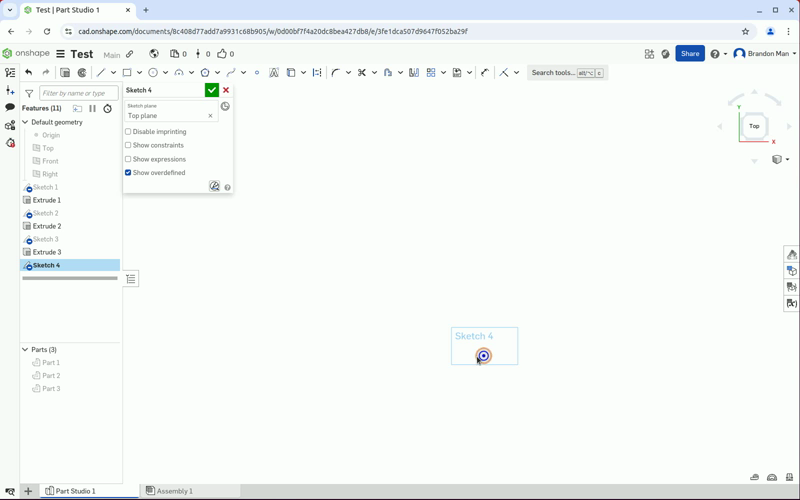
scroll(6)
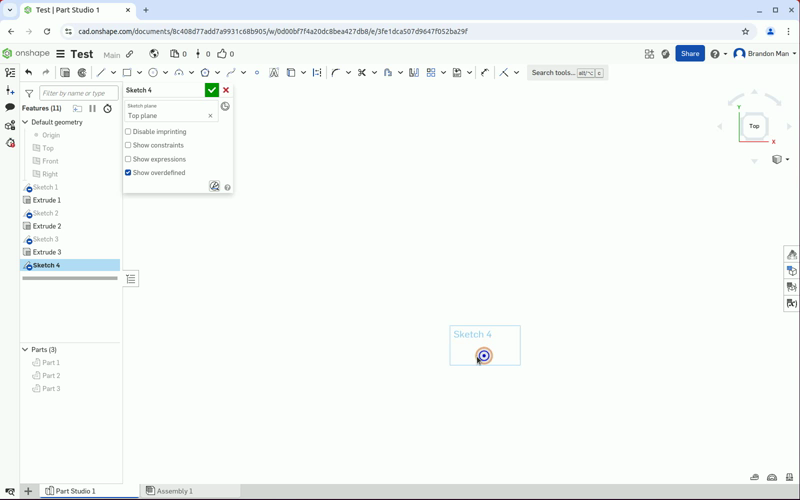
scroll(6)
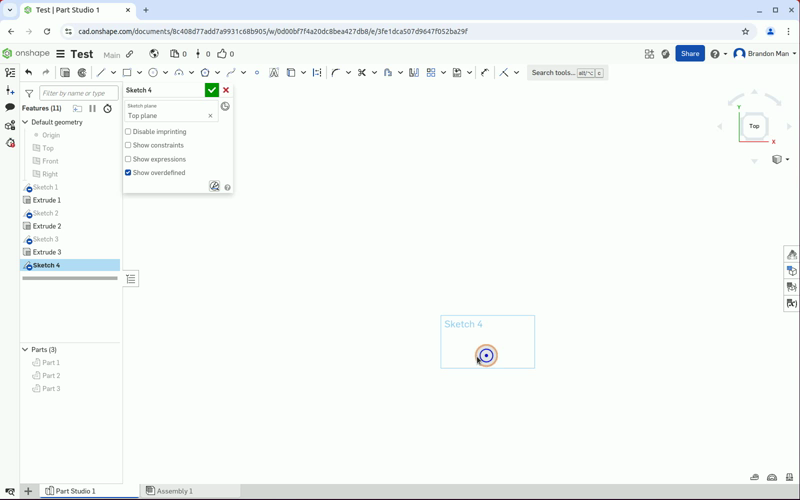
scroll(6)
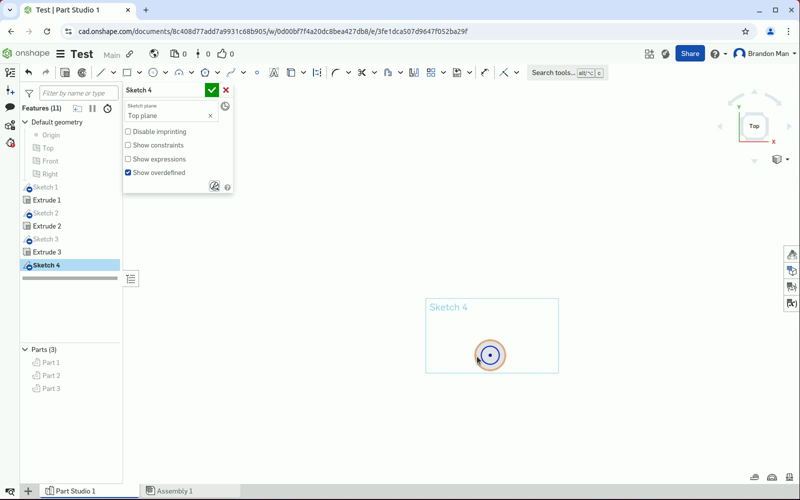
scroll(6)
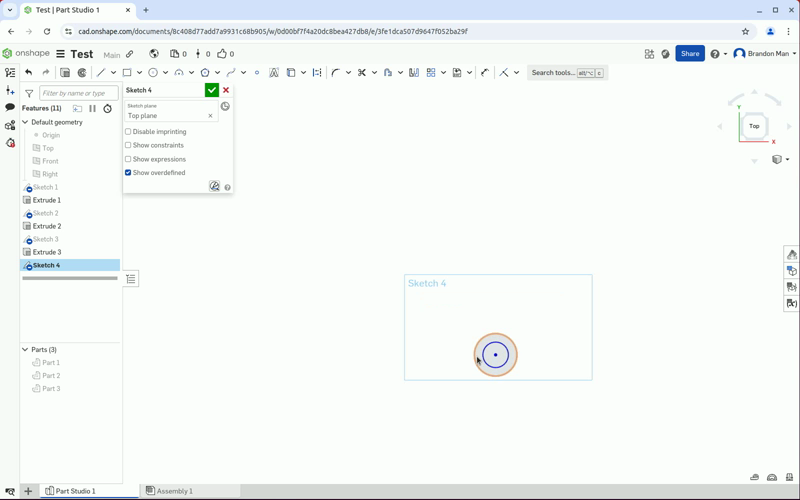
scroll(6)
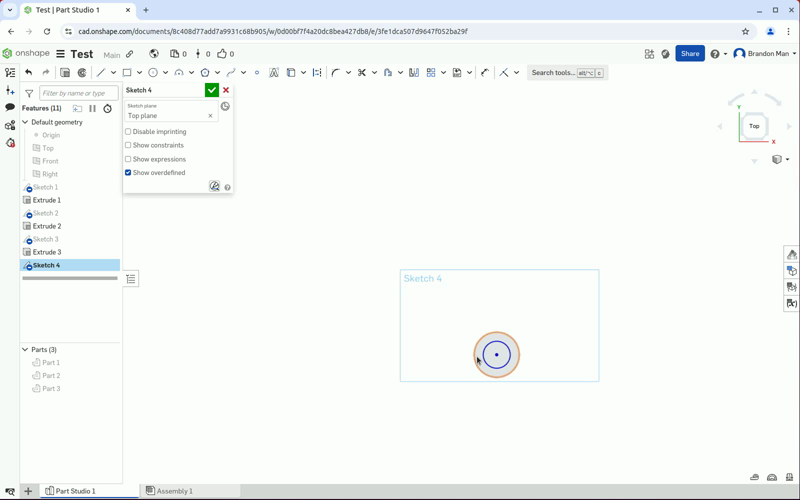
scroll(6)
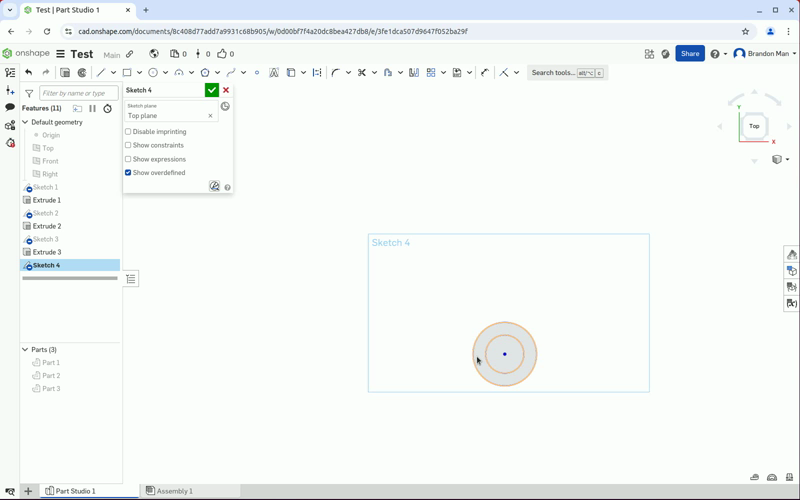
scroll(6)
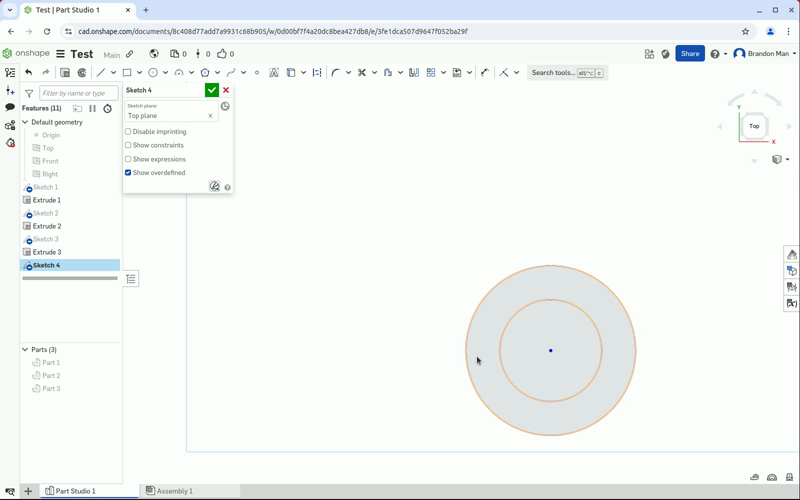
click(477, 356)
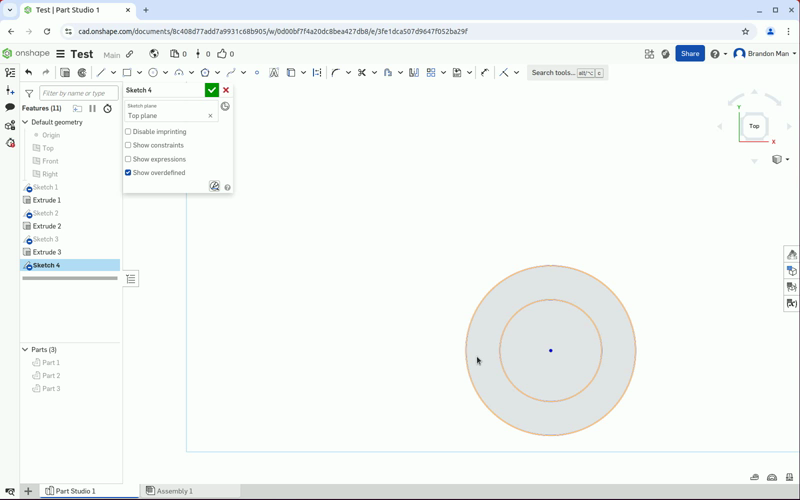
scroll(-6)
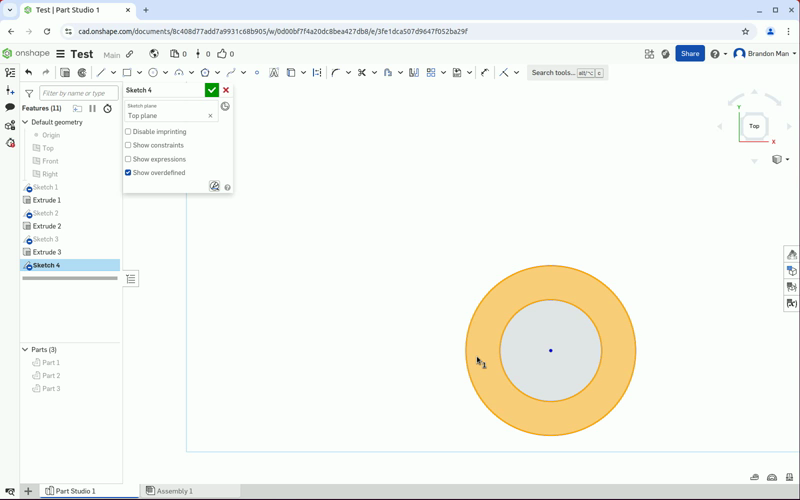
scroll(-6)
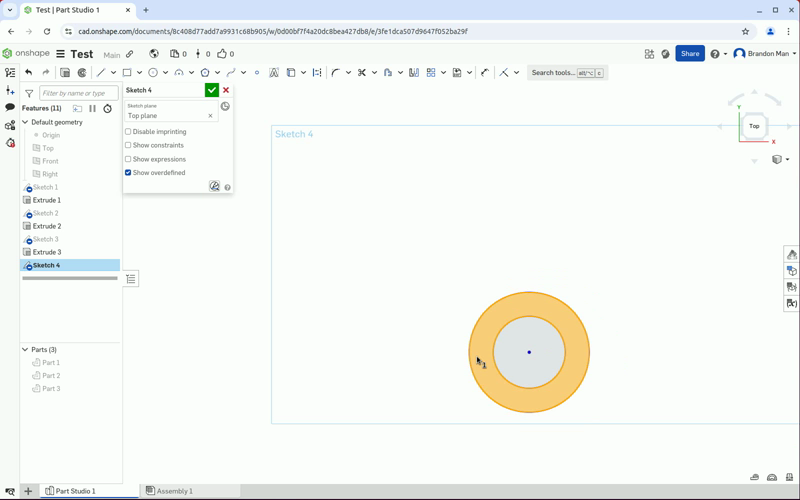
scroll(-6)
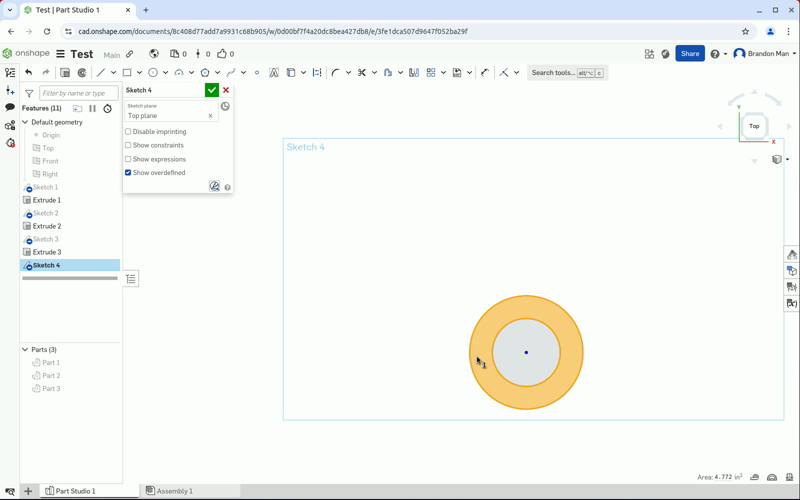
scroll(-6)
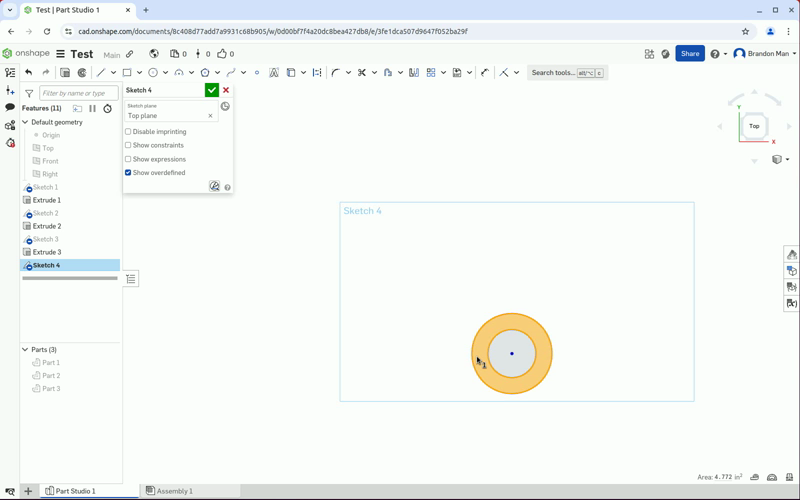
scroll(-6)
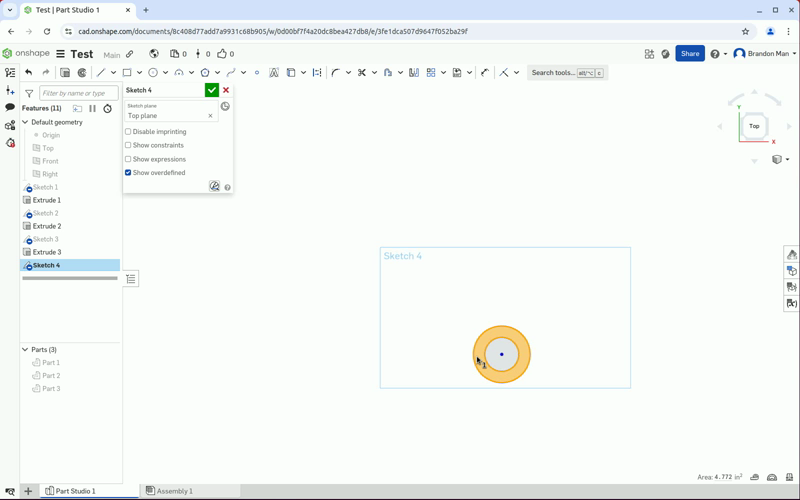
scroll(-6)
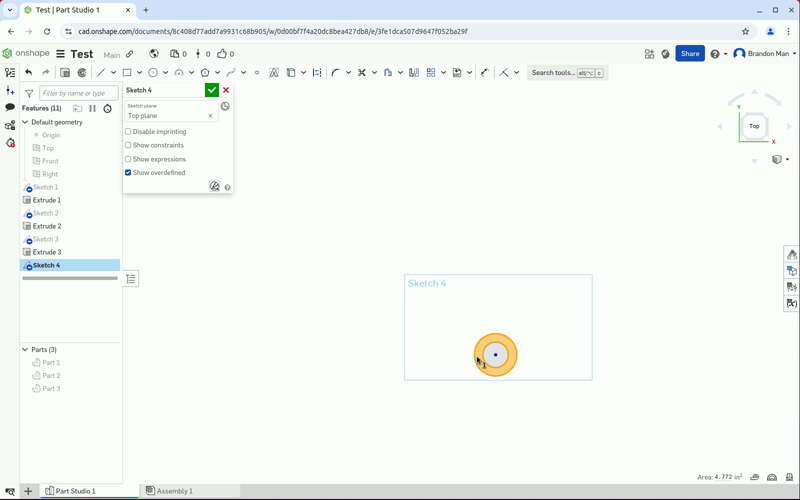
scroll(-6)
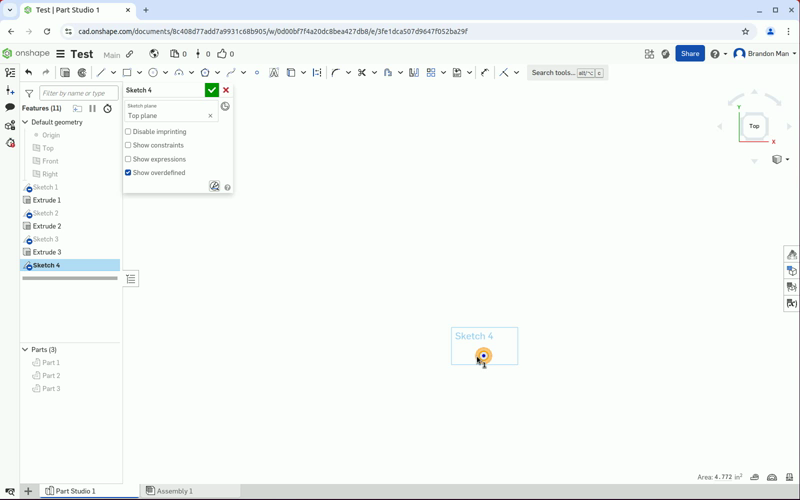
mouse_move(73, 352)
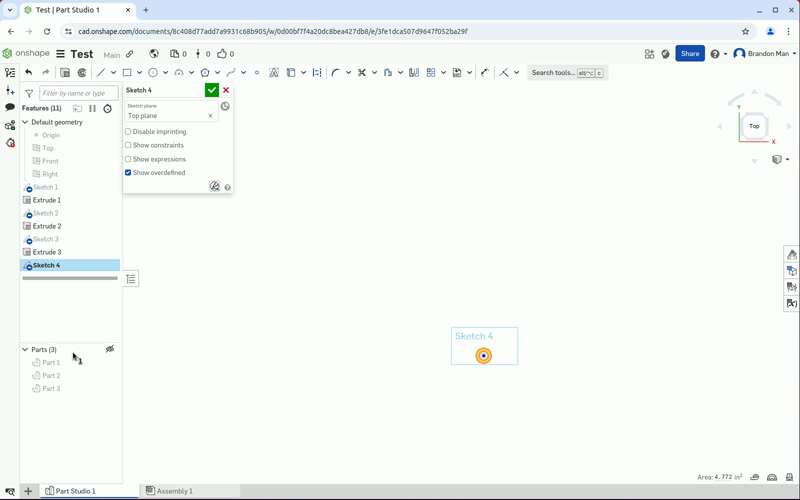
key(shift+y)
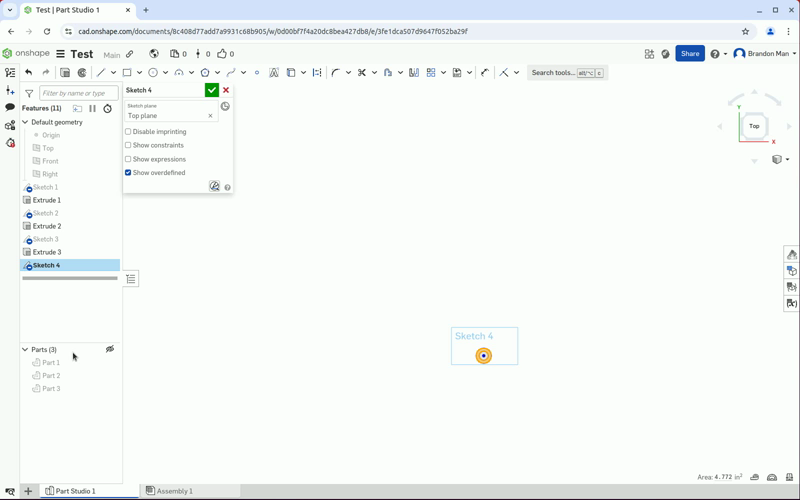
key(shift+e)
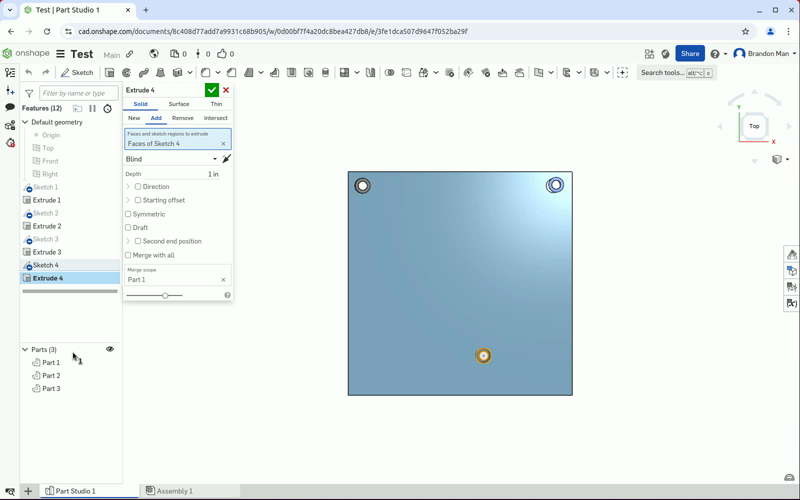
mouse_move(143, 106)
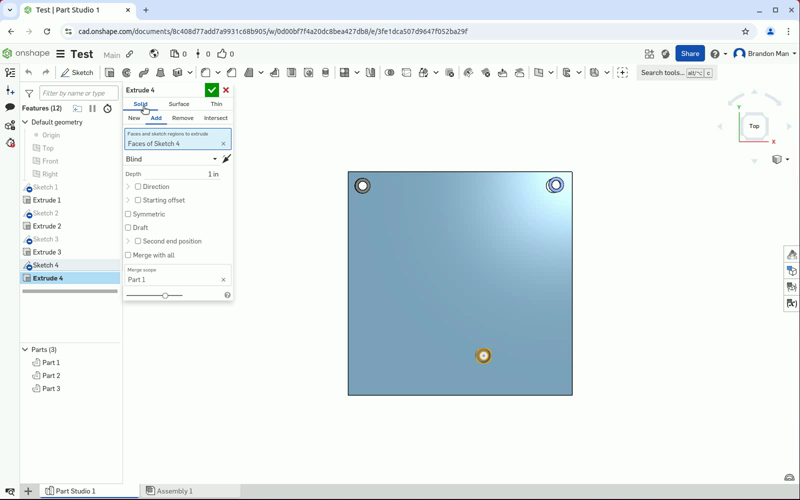
click(143, 106)
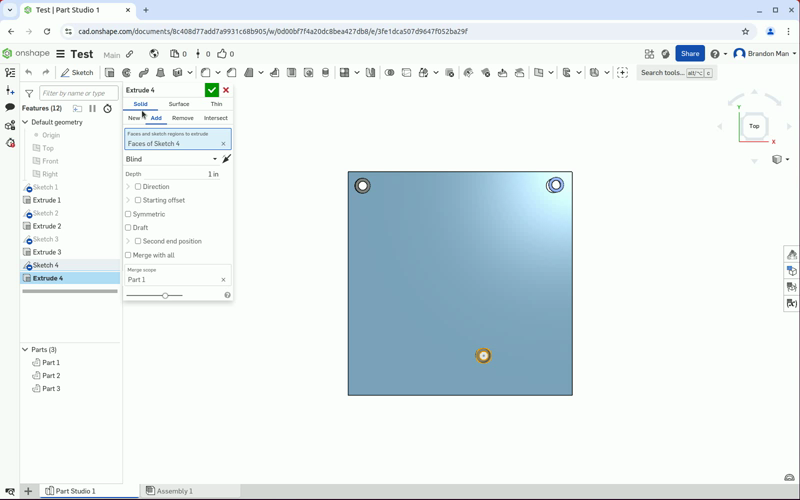
mouse_move(137, 120)
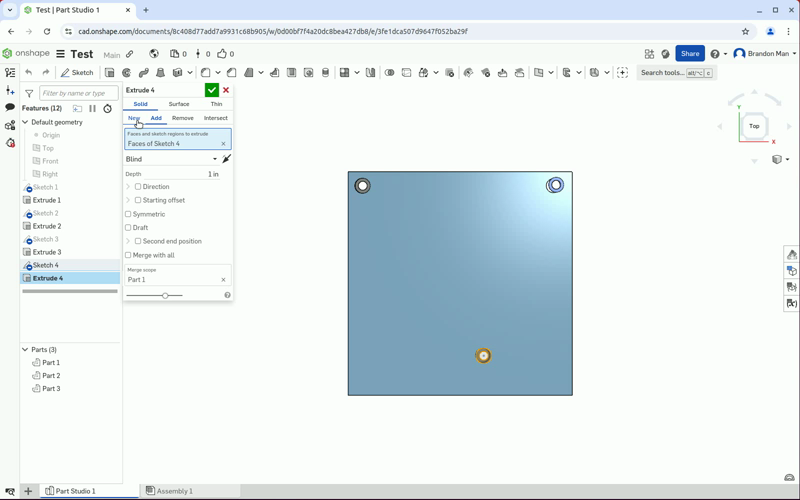
click(137, 120)
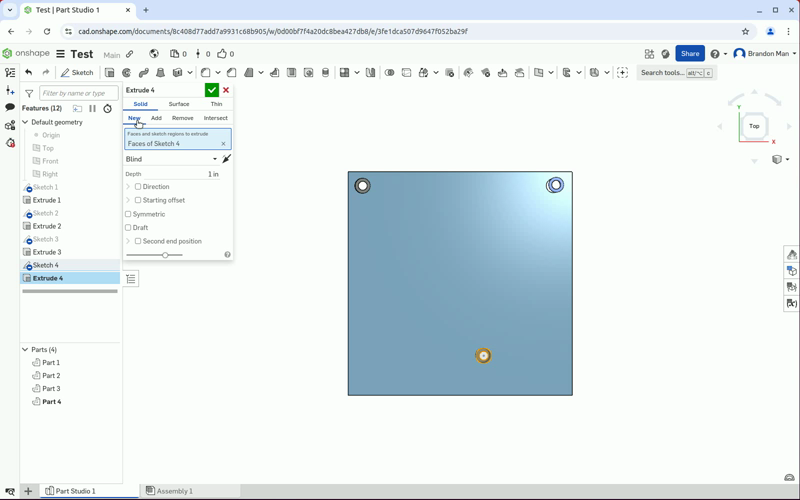
key(tab, 4)
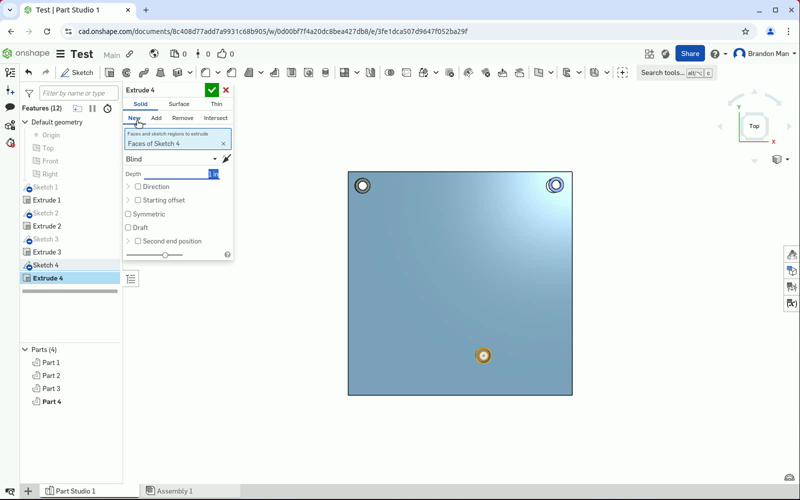
text(4.574)
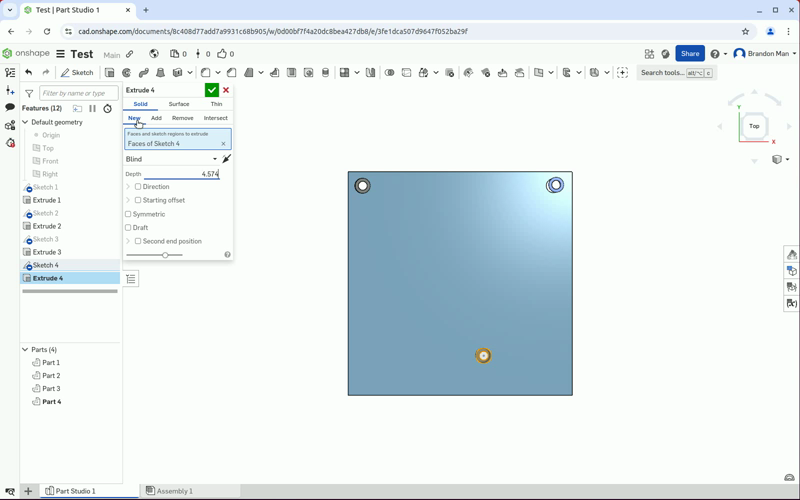
key(enter)
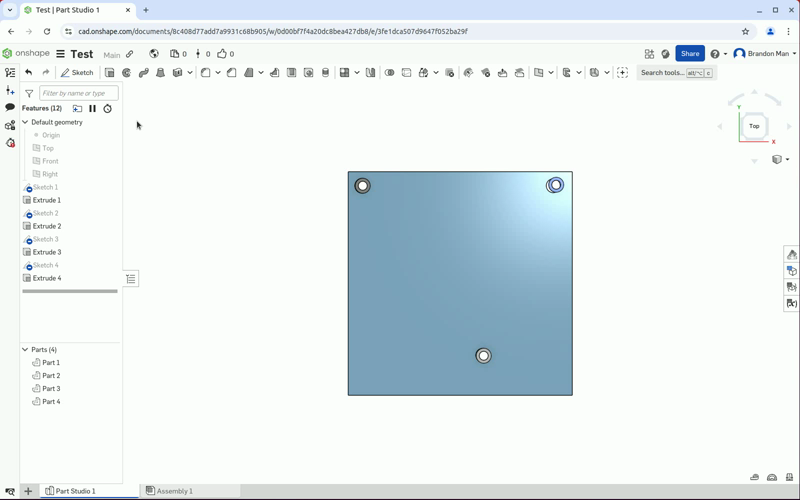
key(shift+h)
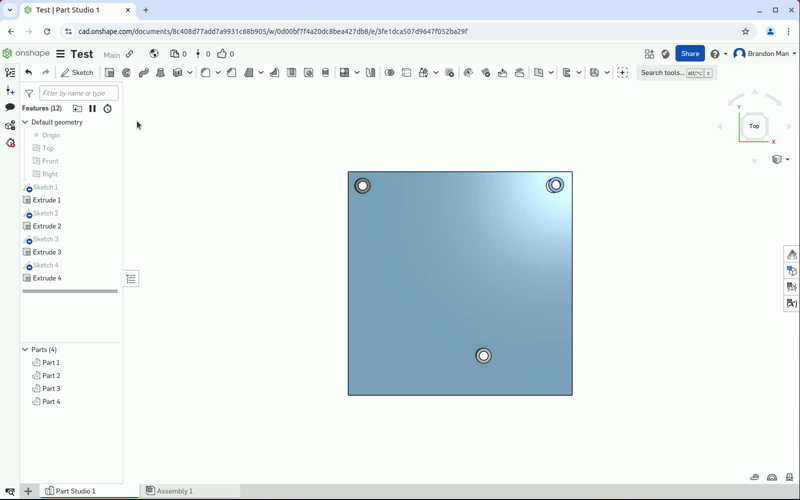
key(shift+h)
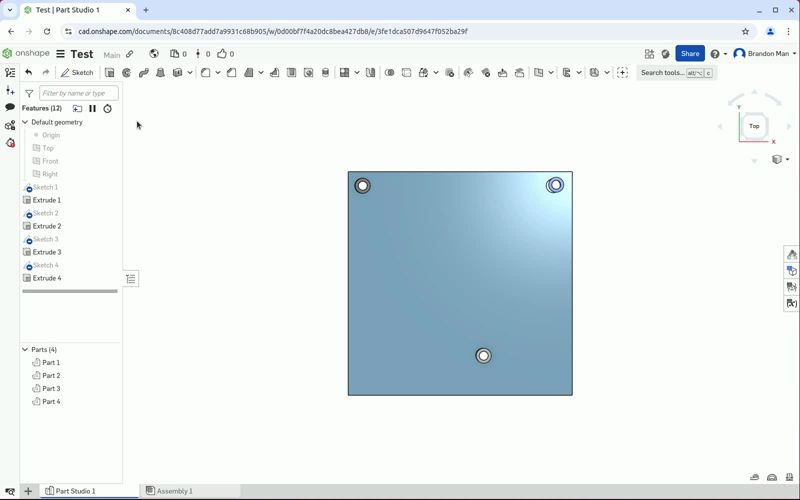
mouse_move(73, 189)
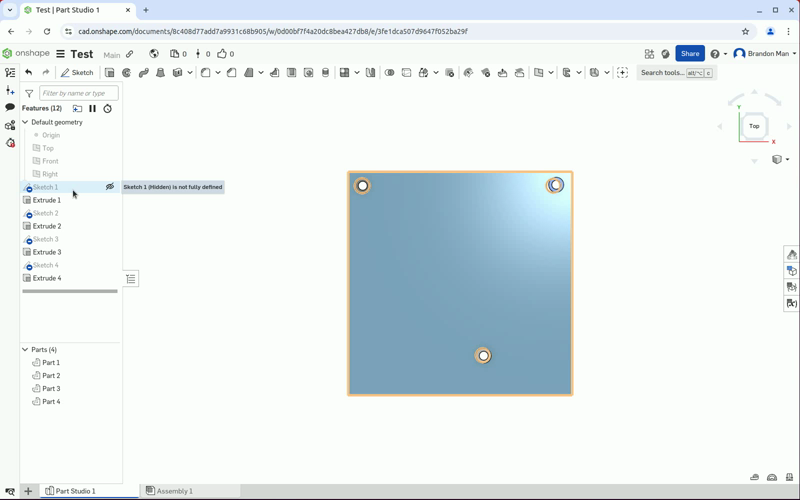
click(73, 189)
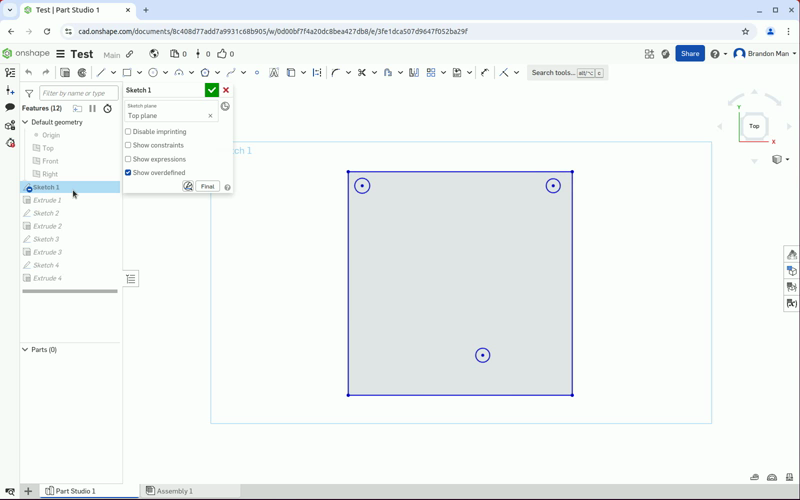
mouse_move(229, 92)
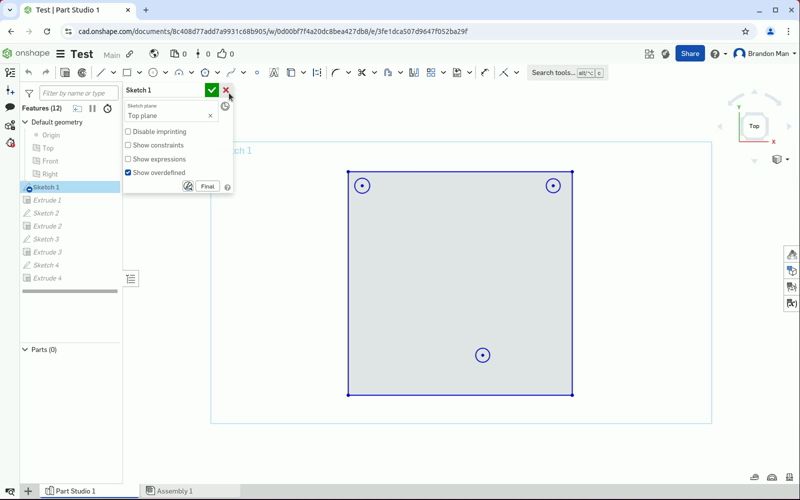
click(229, 92)
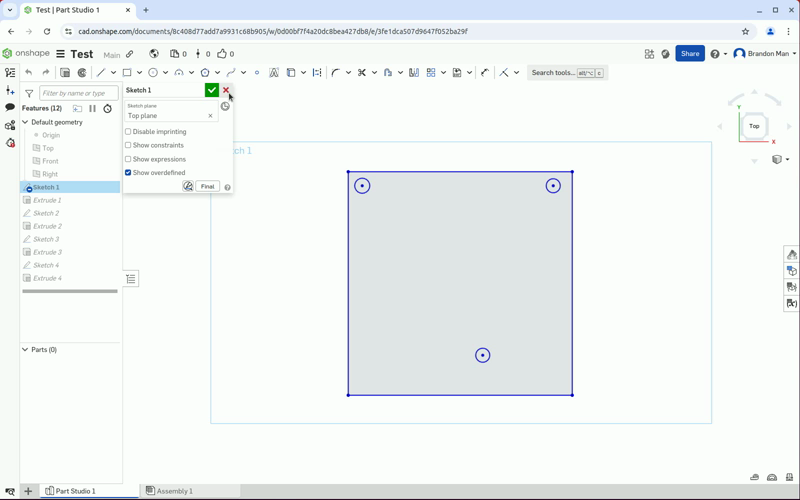
key(shift+s)
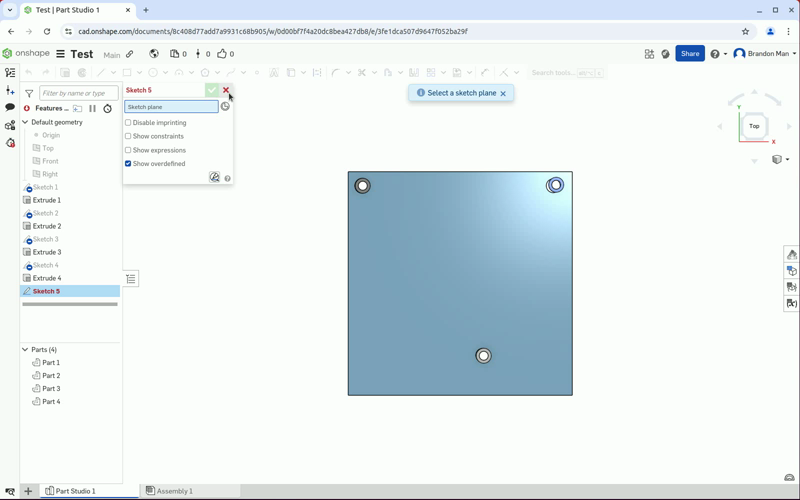
mouse_move(73, 150)
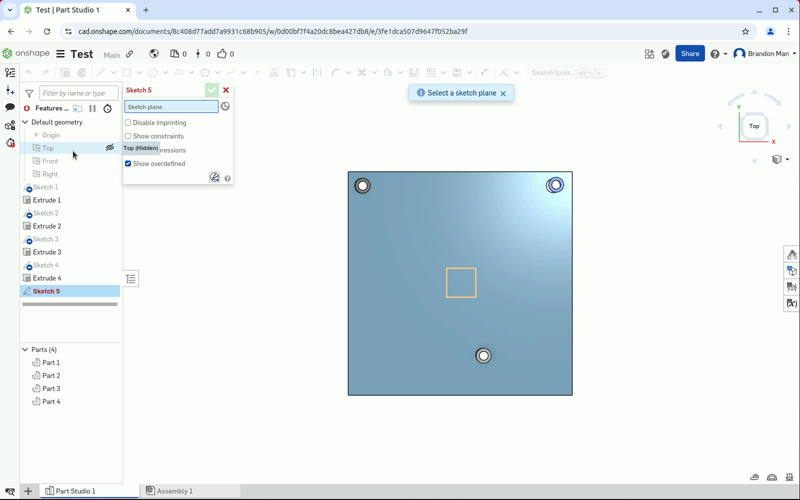
click(73, 150)
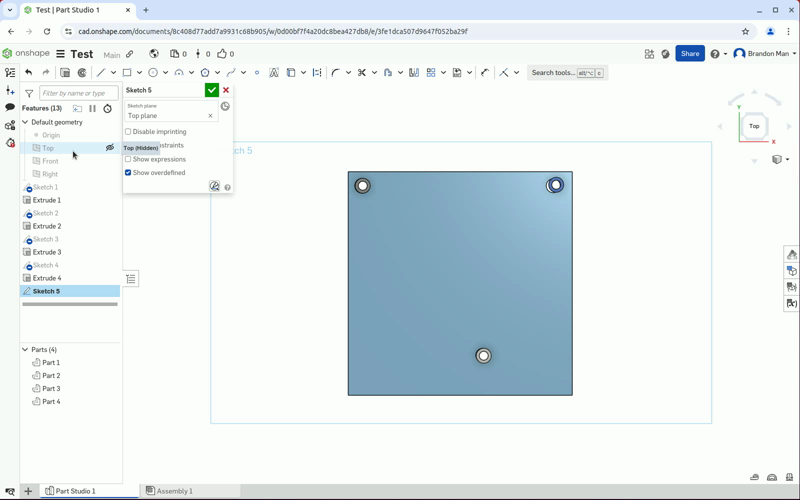
mouse_move(73, 352)
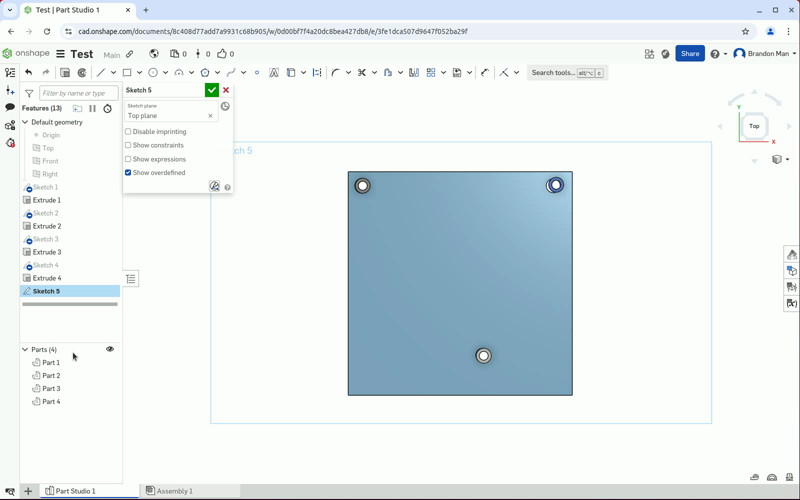
key(y)
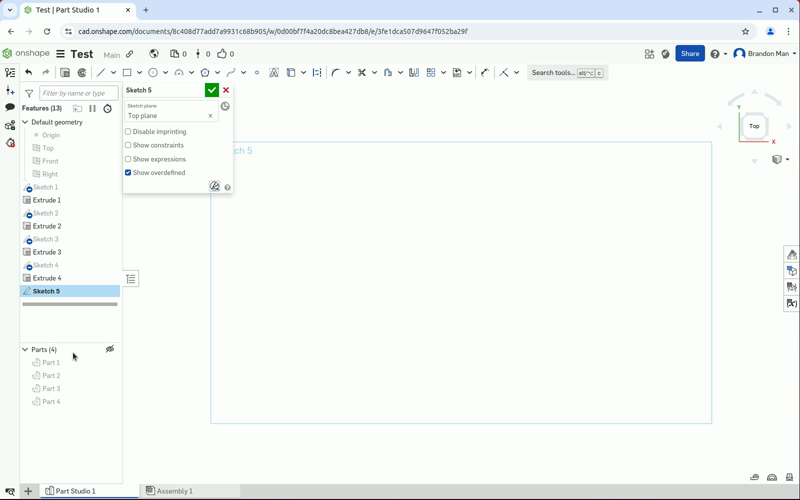
key(c)
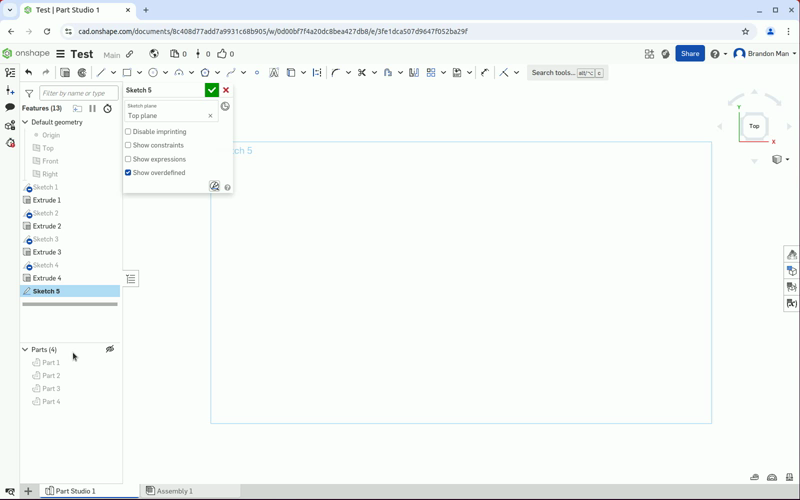
key_down(shift)
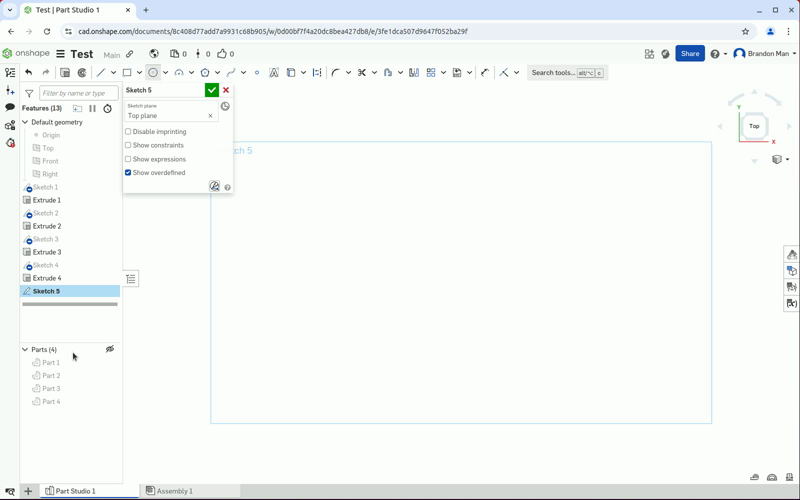
mouse_move(362, 185)
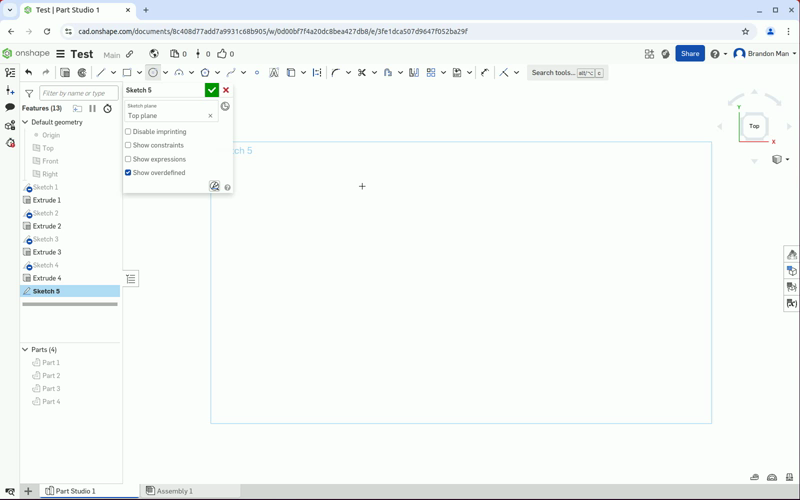
click(362, 185)
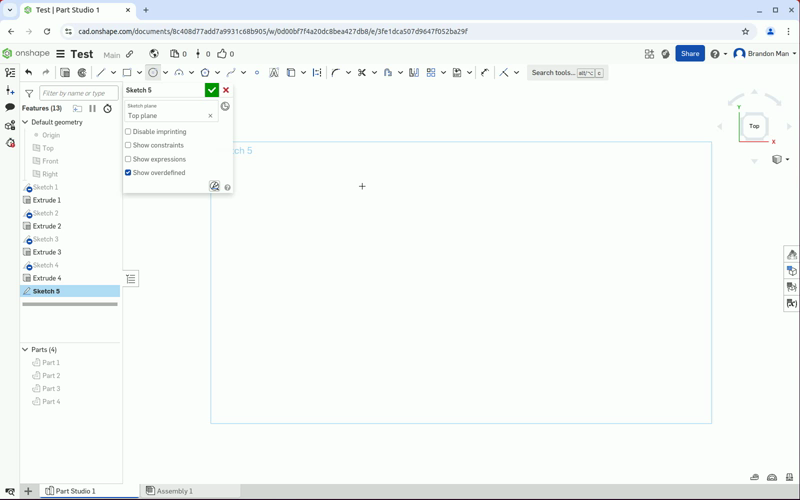
key_up(shift)
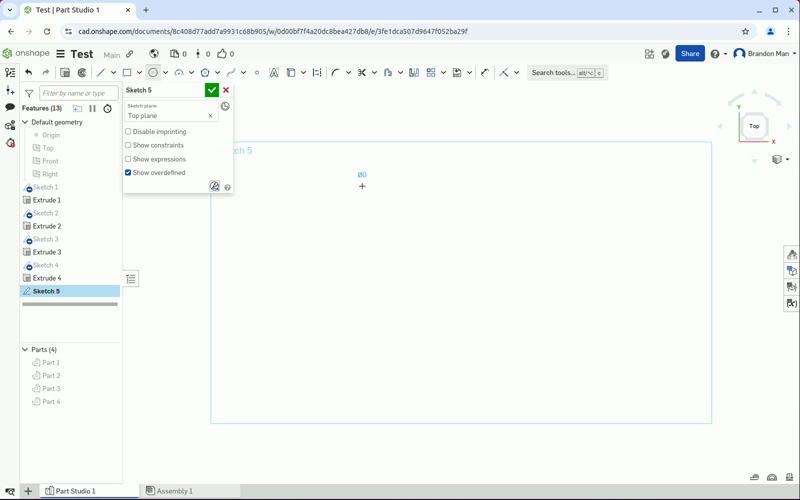
mouse_move(366, 185)
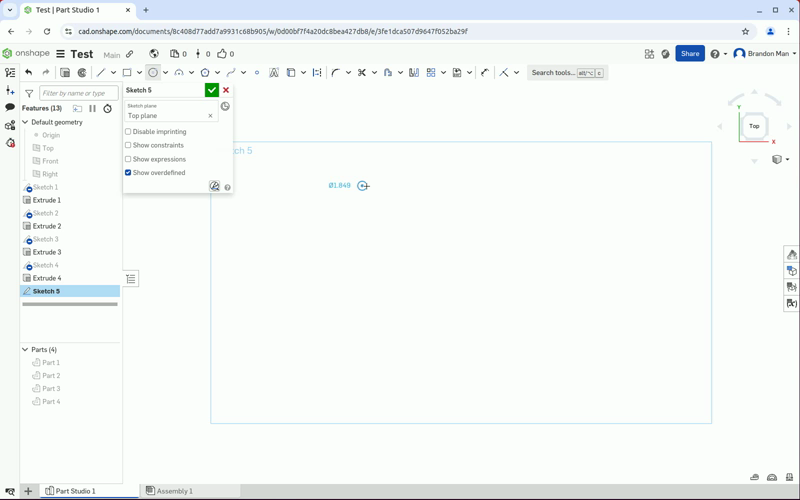
click(366, 185)
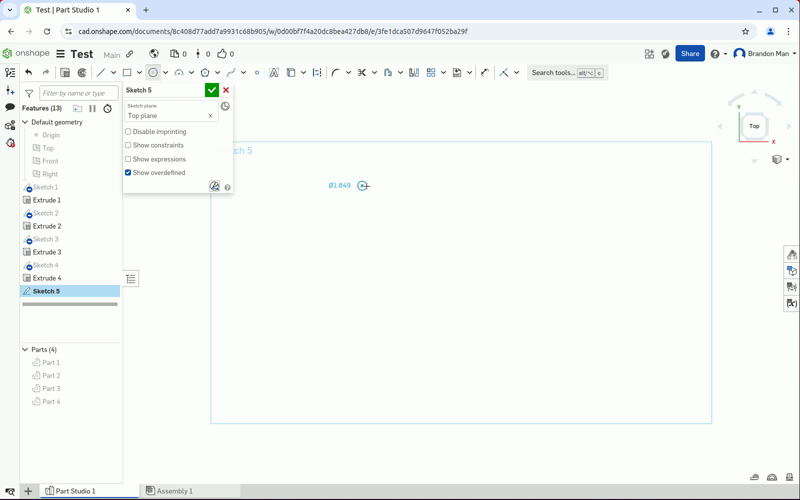
key(esc)
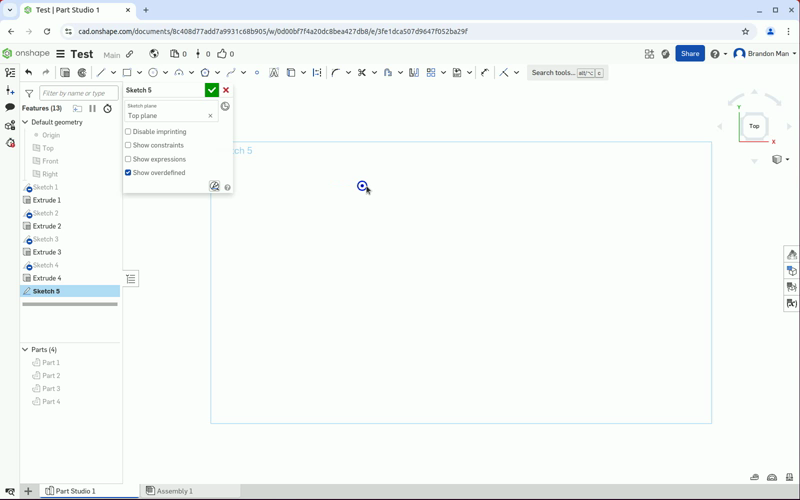
mouse_move(366, 184)
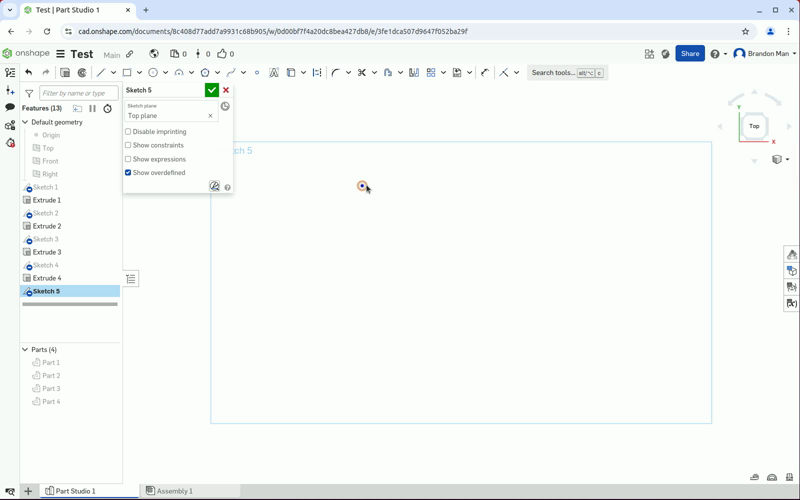
scroll(6)
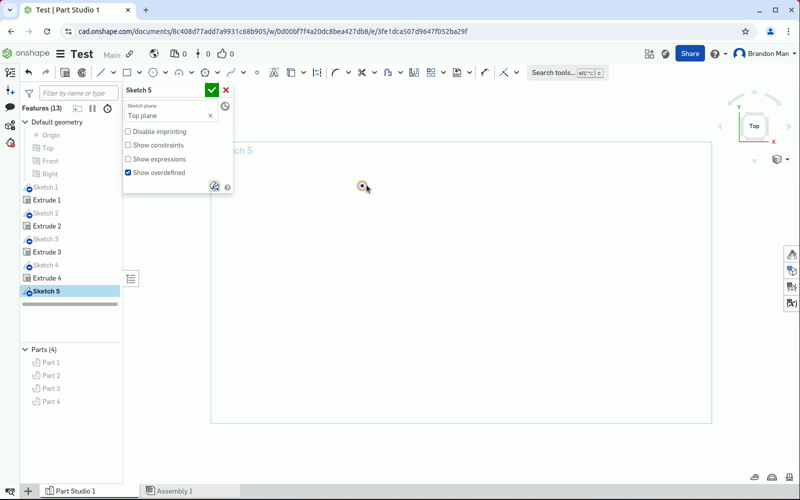
scroll(6)
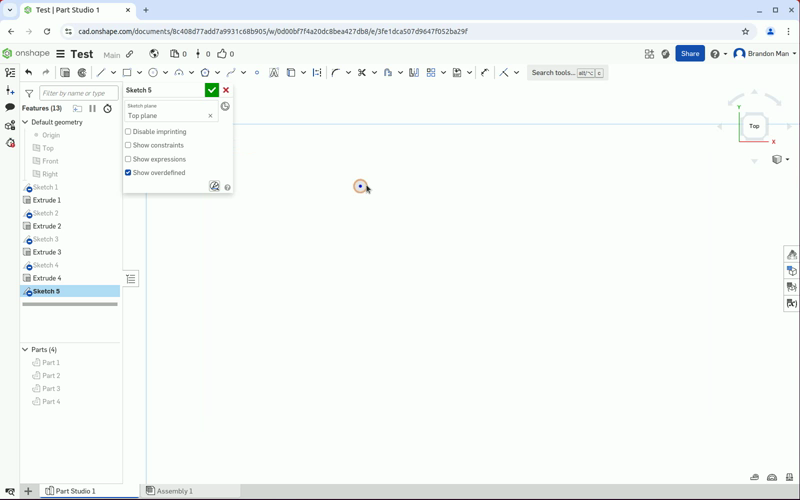
scroll(6)
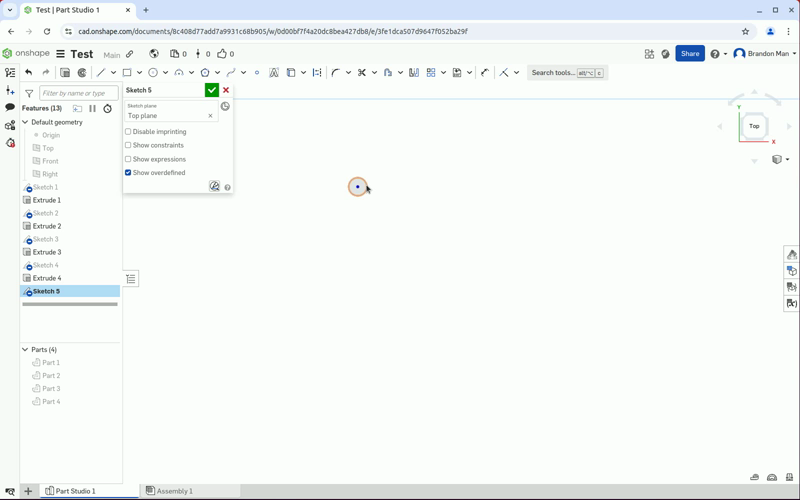
scroll(6)
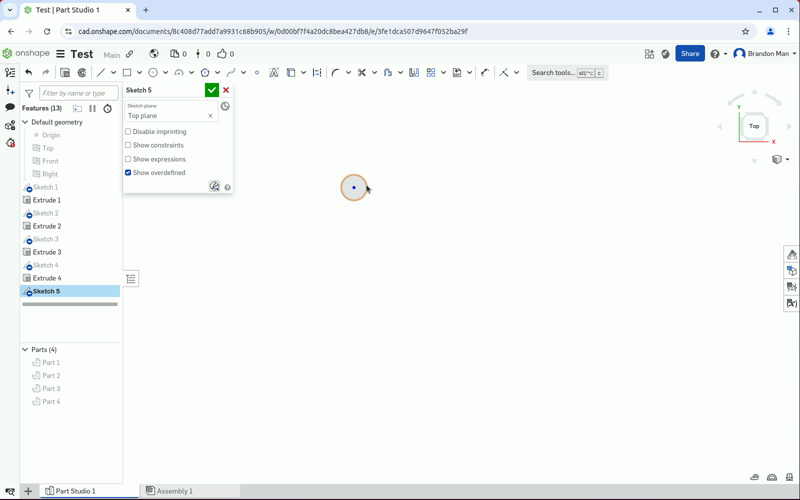
scroll(6)
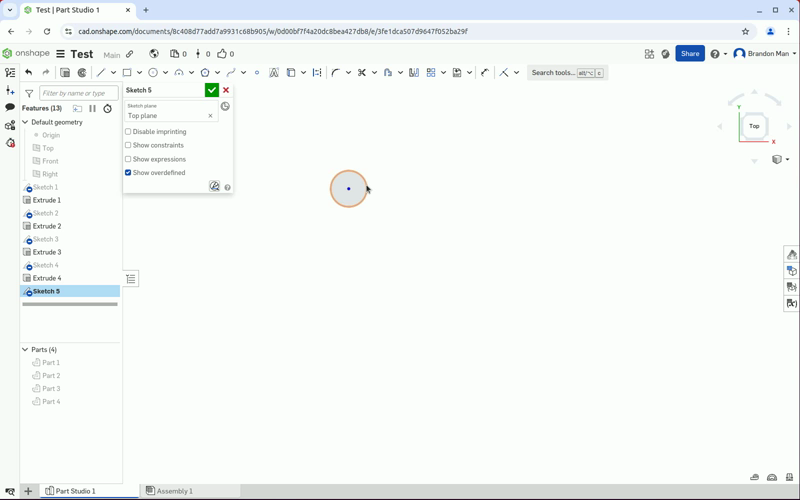
scroll(6)
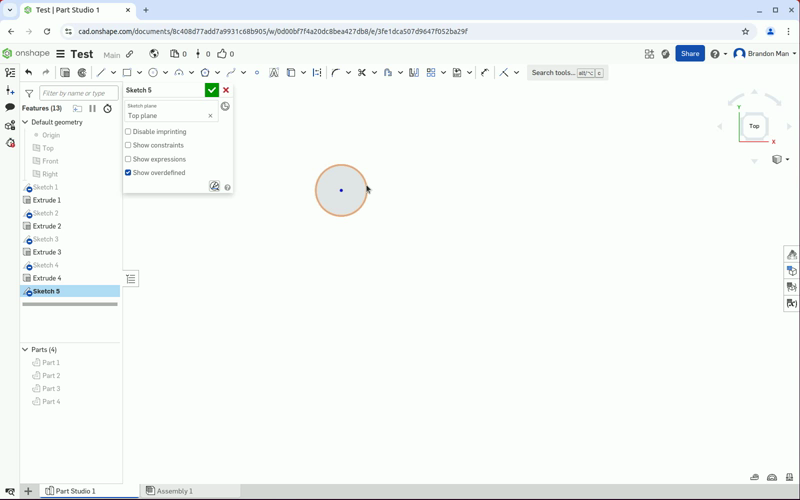
scroll(6)
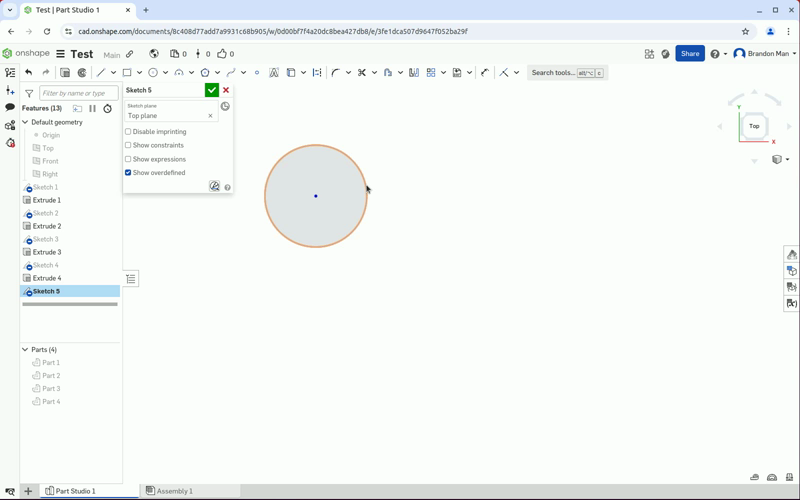
click(366, 184)
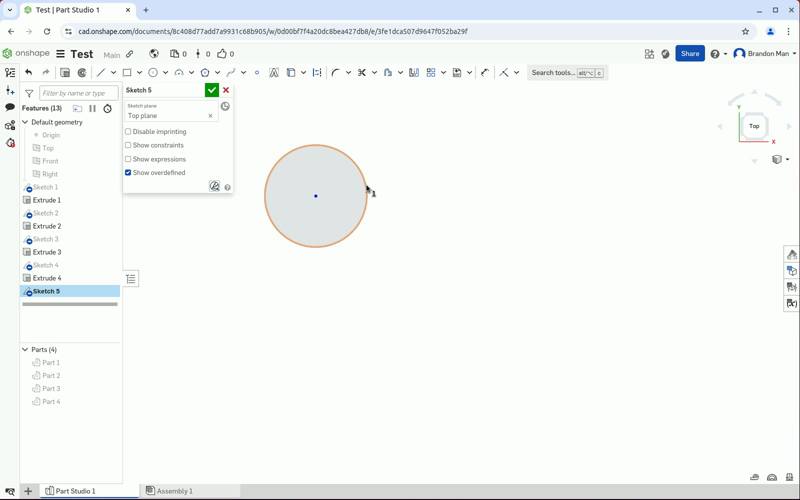
scroll(-6)
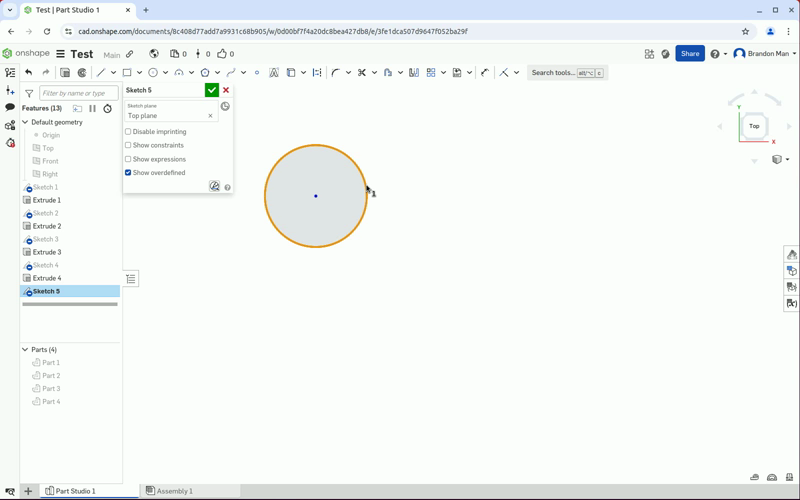
scroll(-6)
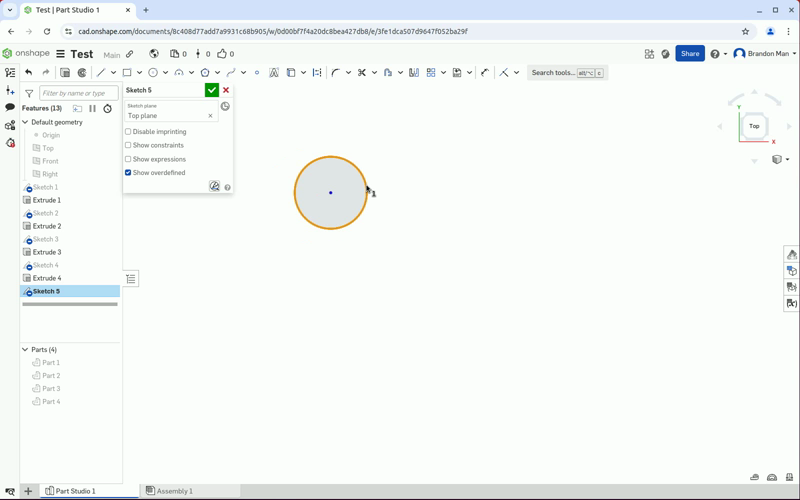
scroll(-6)
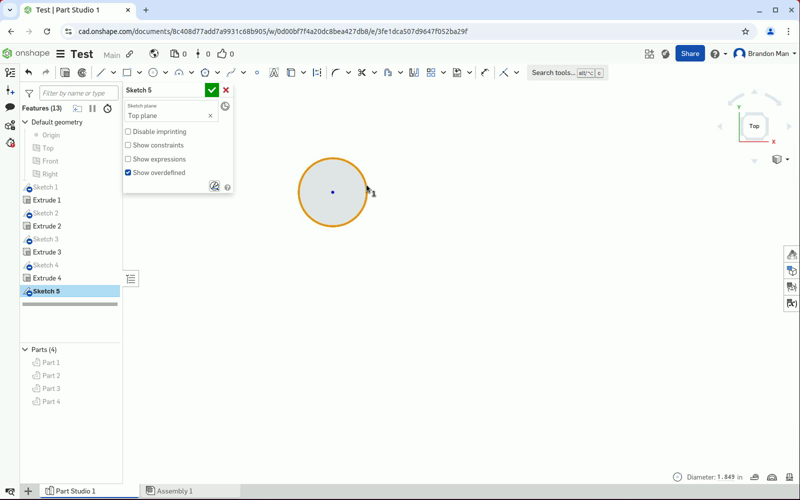
scroll(-6)
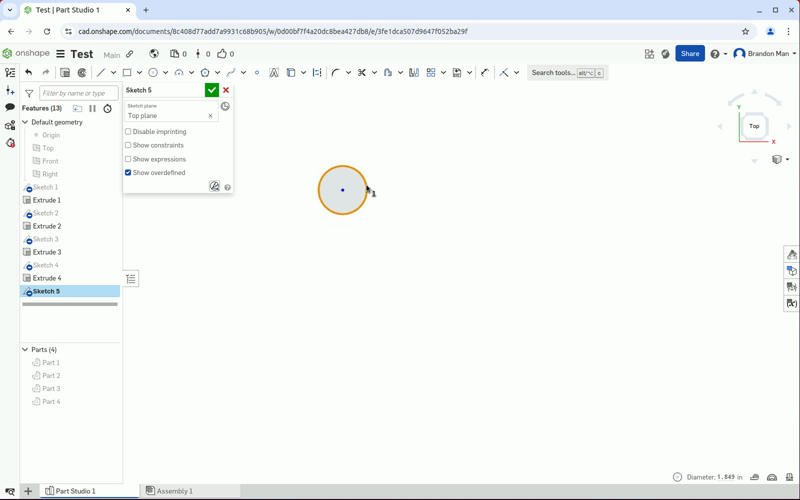
scroll(-6)
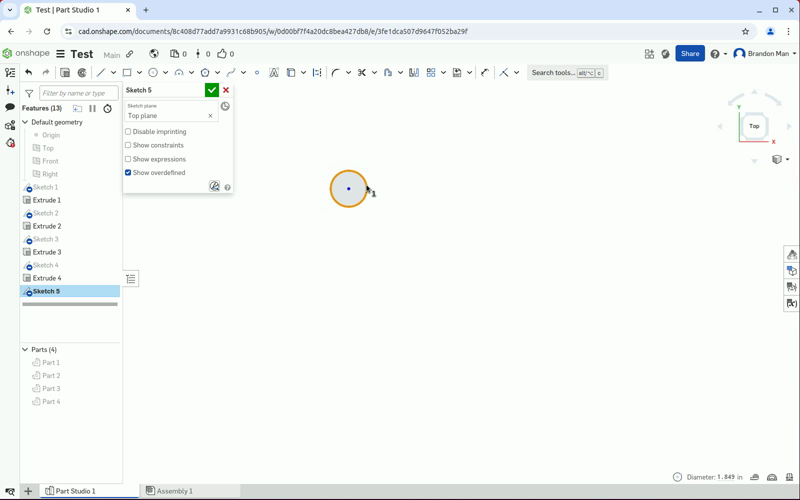
scroll(-6)
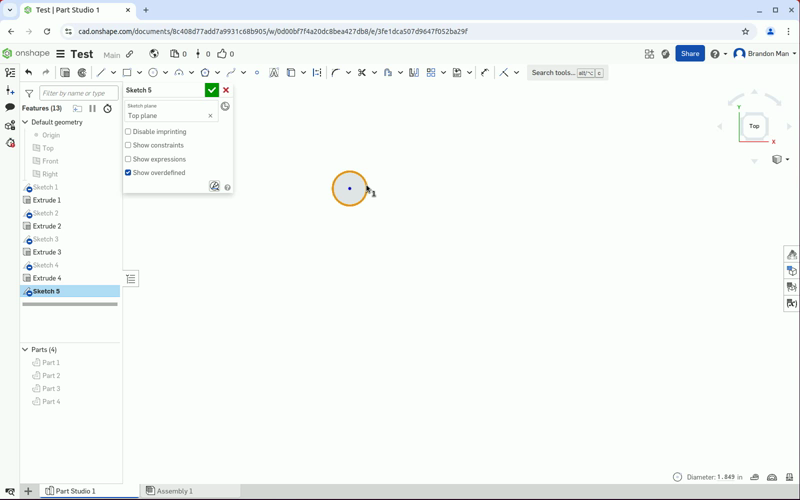
scroll(-6)
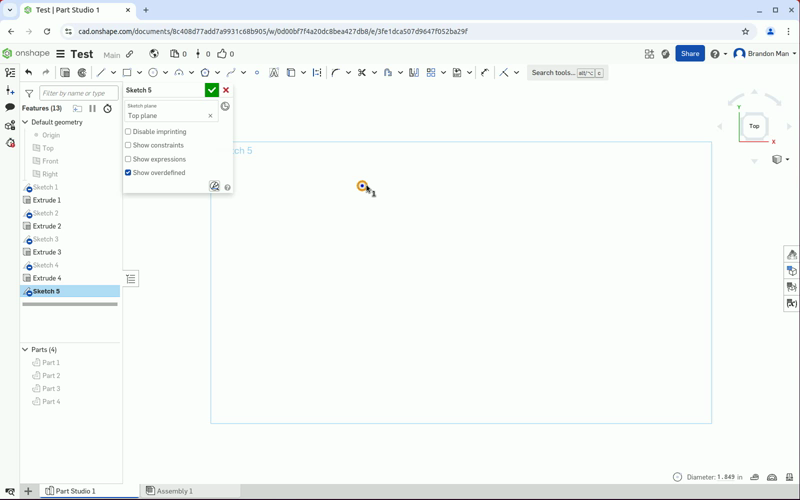
mouse_move(73, 352)
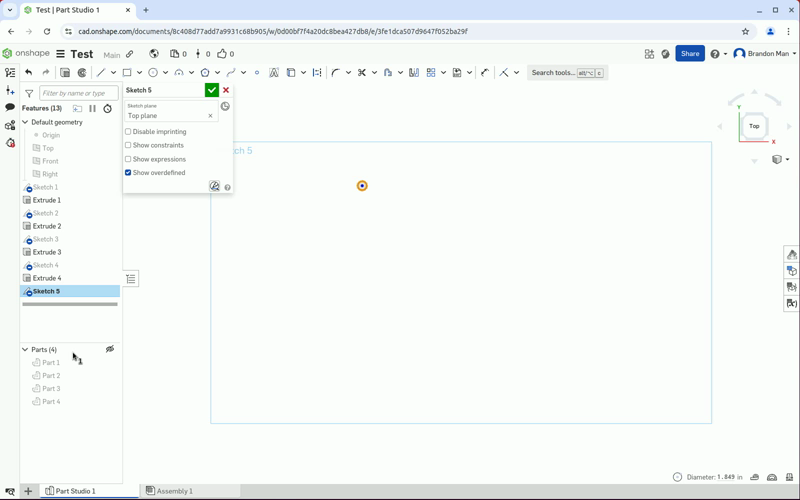
key(shift+y)
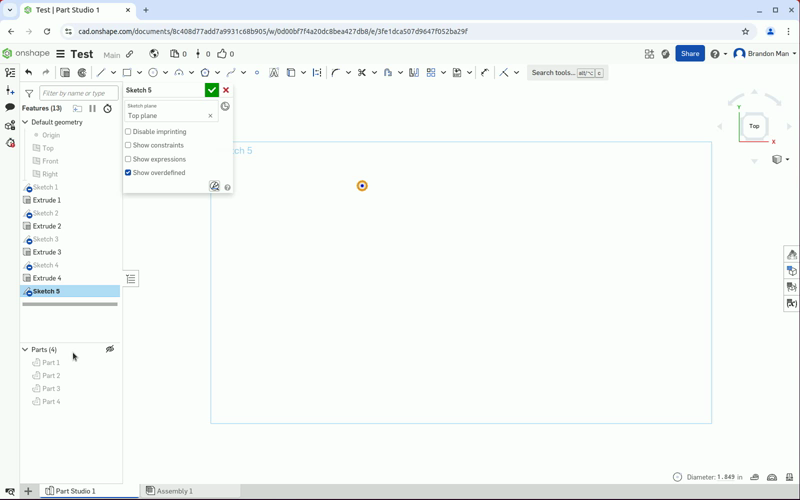
key(shift+e)
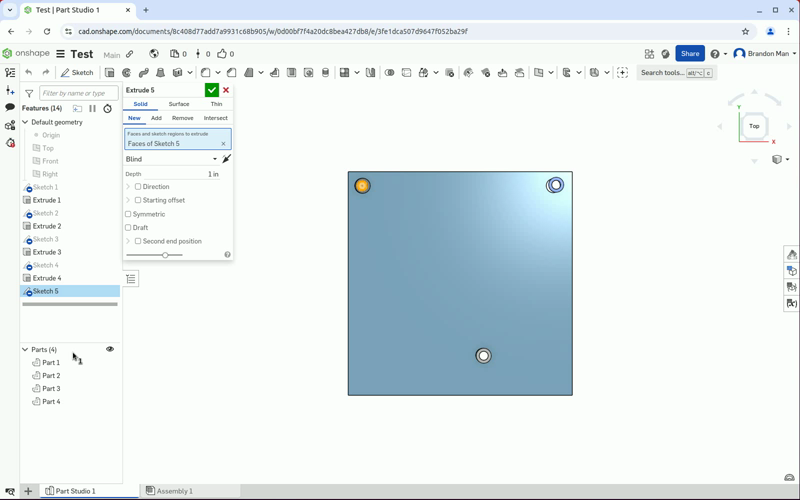
mouse_move(143, 106)
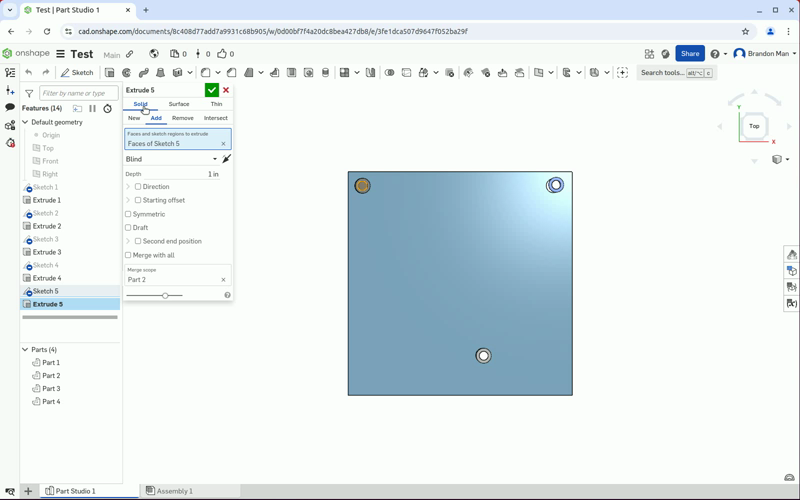
click(143, 106)
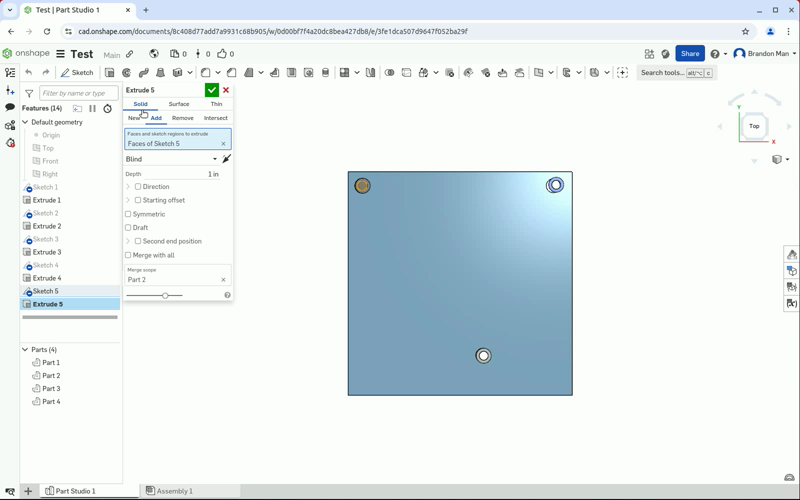
mouse_move(137, 120)
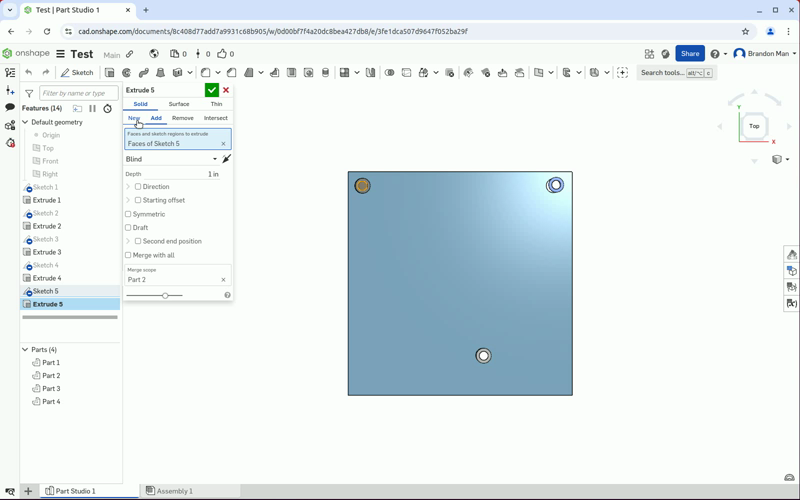
click(137, 120)
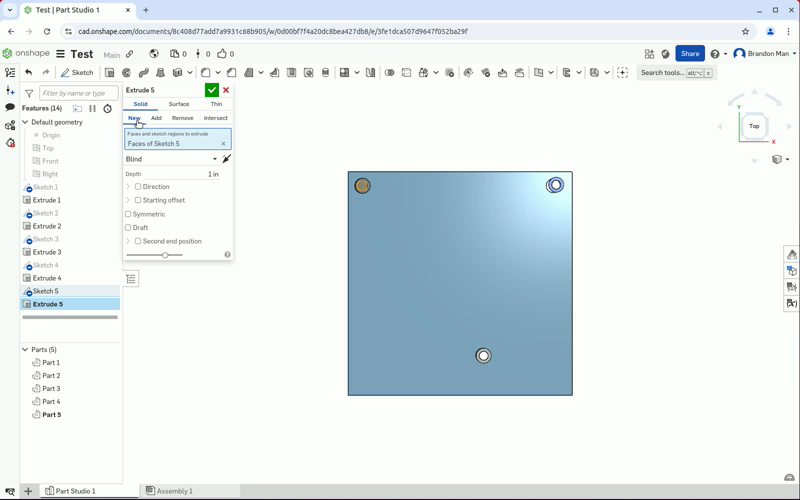
key(tab, 4)
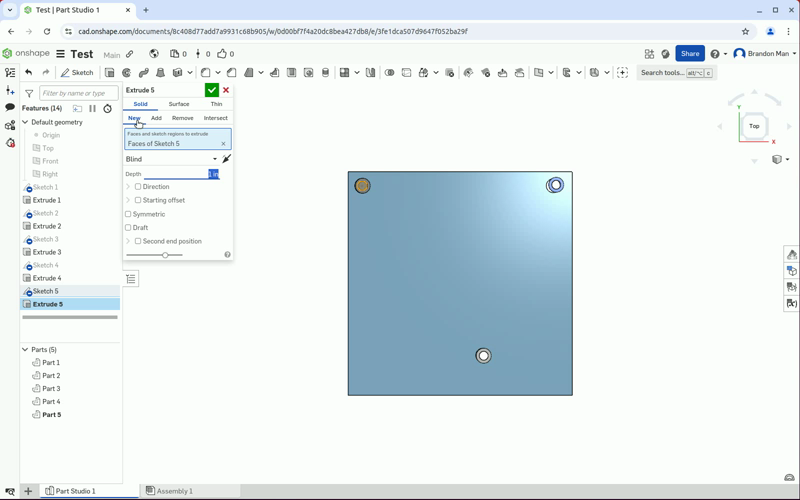
text(9.147)
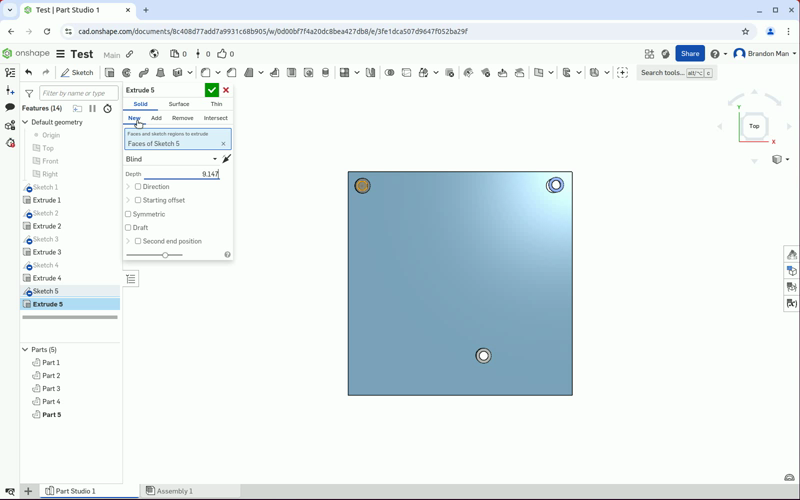
key(enter)
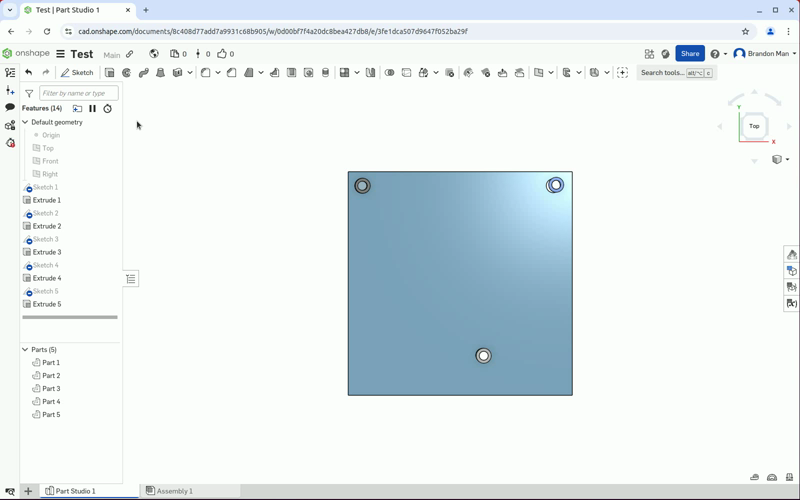
key(shift+h)
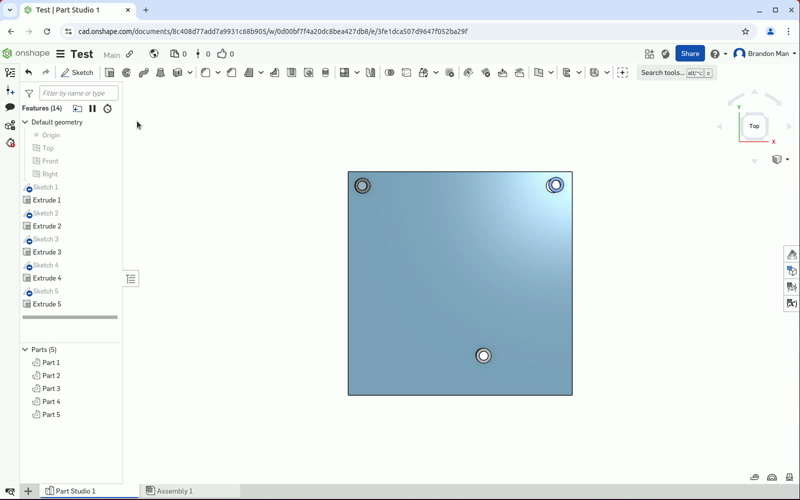
key(shift+h)
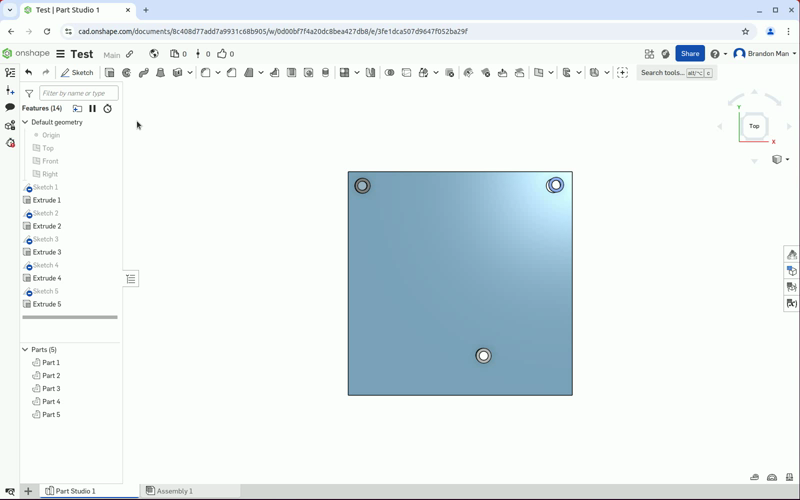
mouse_move(73, 189)
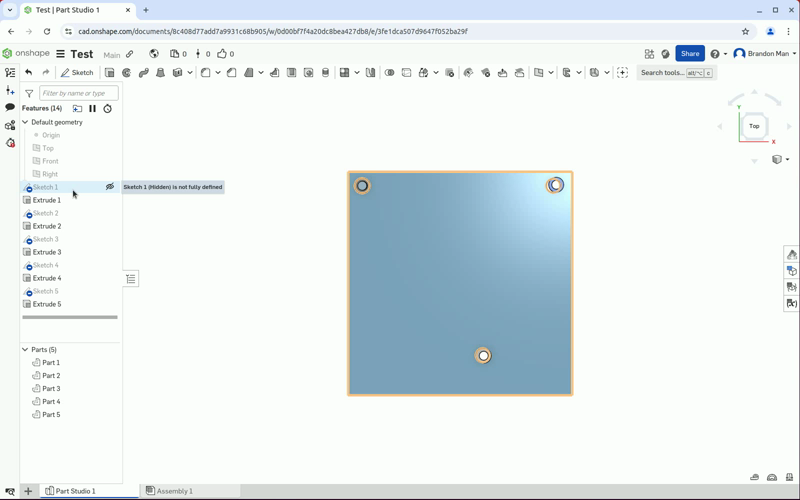
click(73, 189)
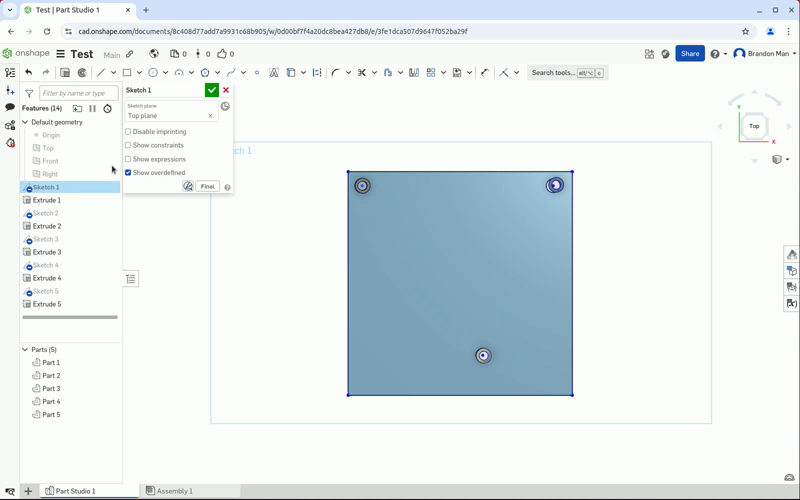
mouse_move(229, 92)
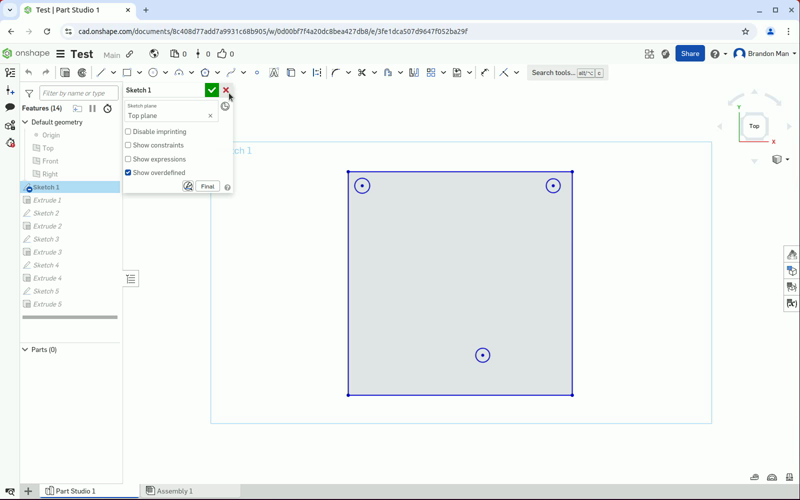
click(229, 92)
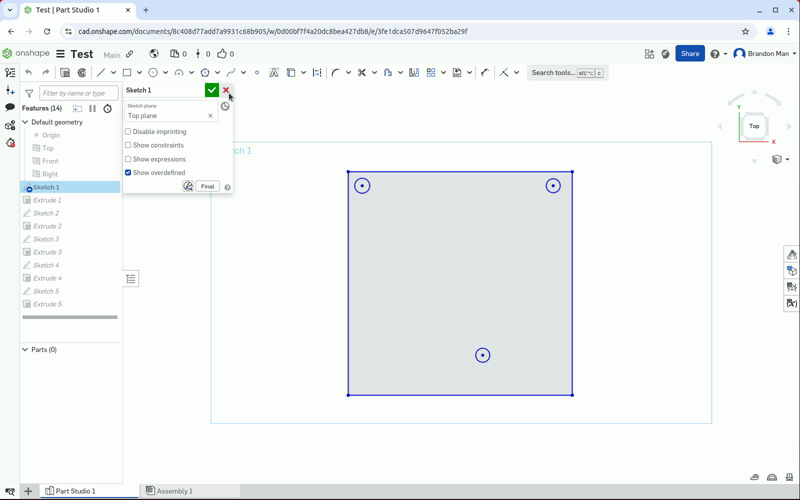
key(shift+s)
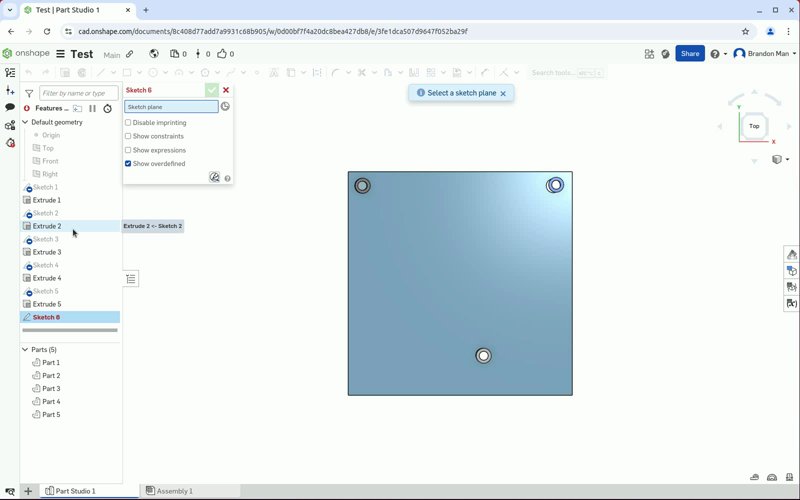
scroll(3)
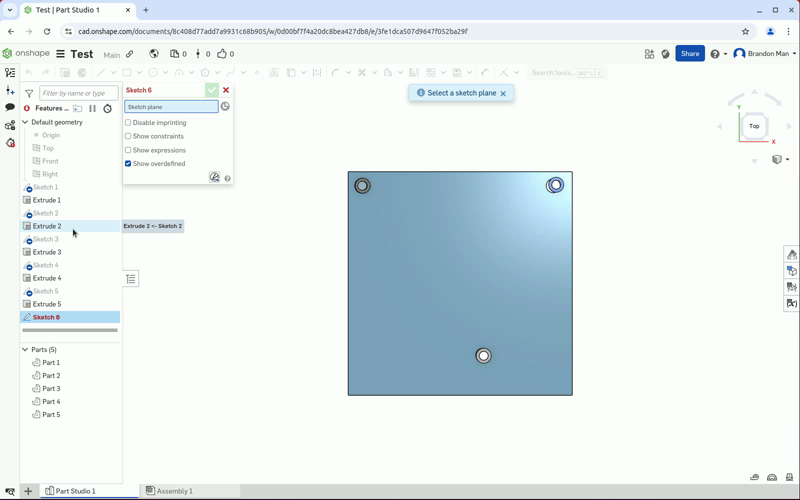
mouse_move(73, 150)
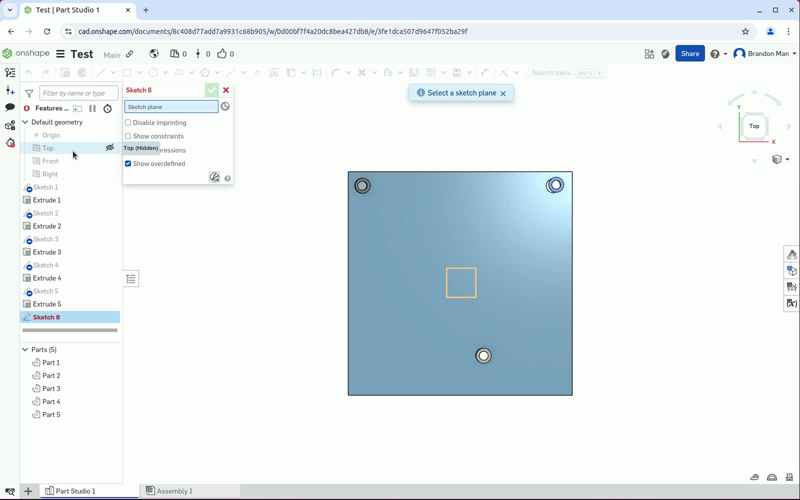
click(73, 150)
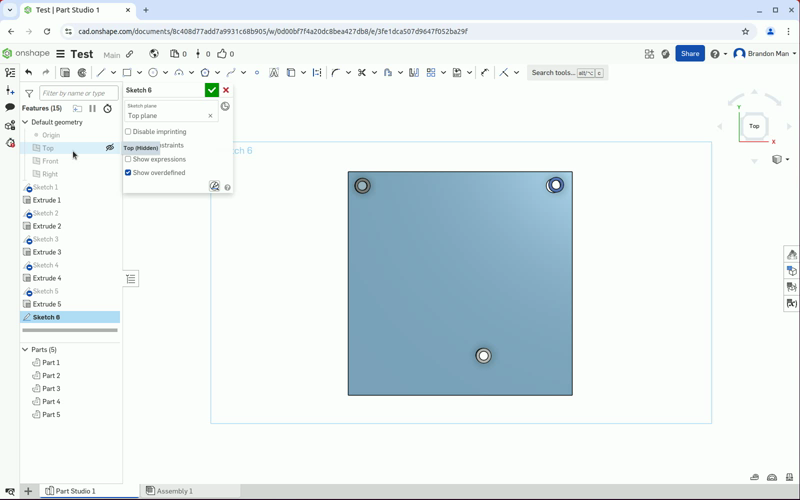
mouse_move(73, 352)
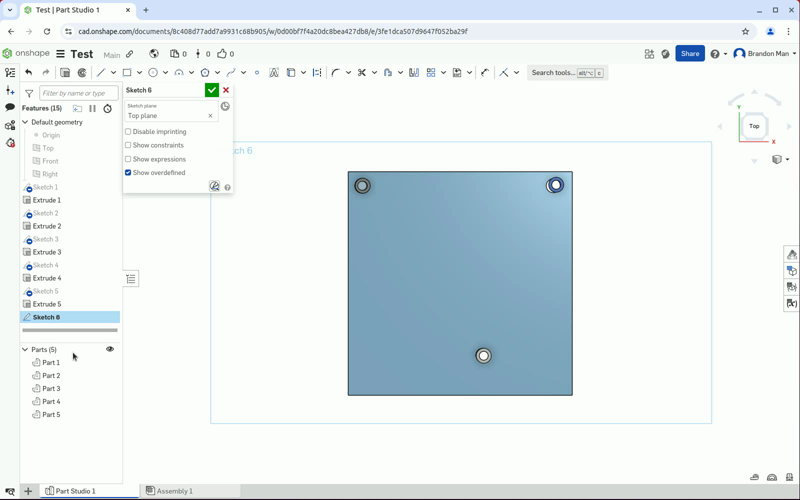
key(y)
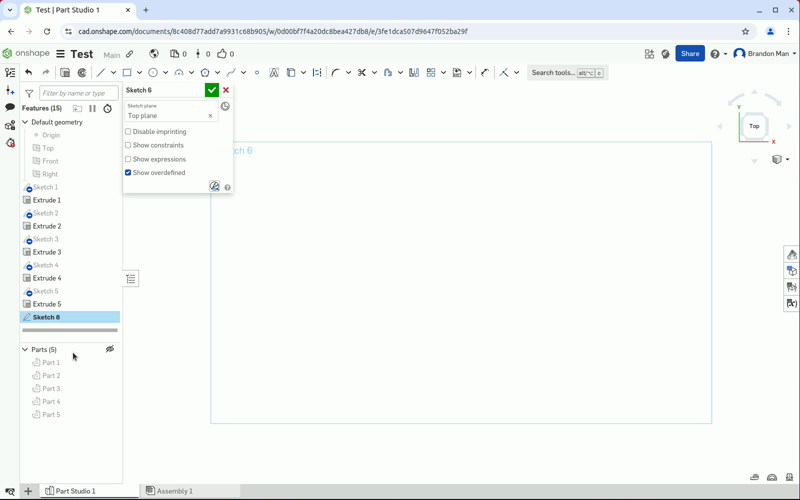
key(c)
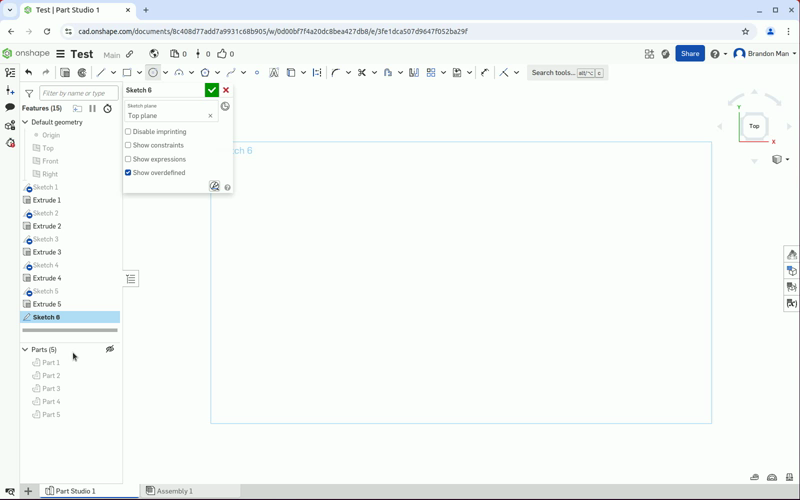
key_down(shift)
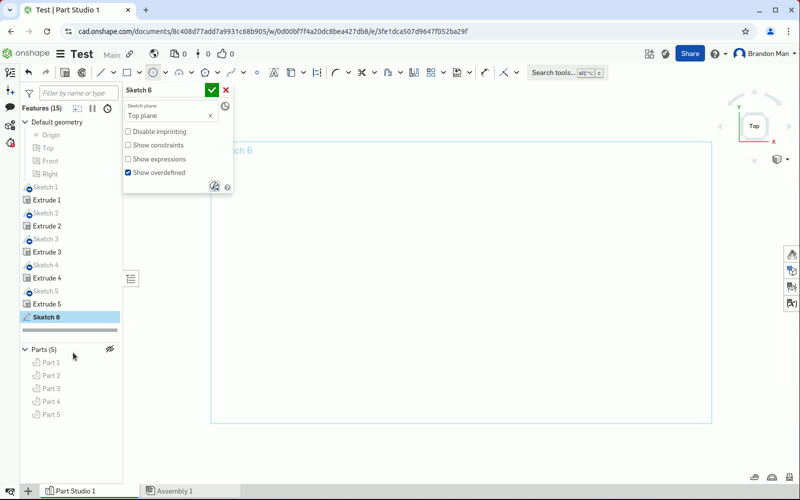
mouse_move(555, 184)
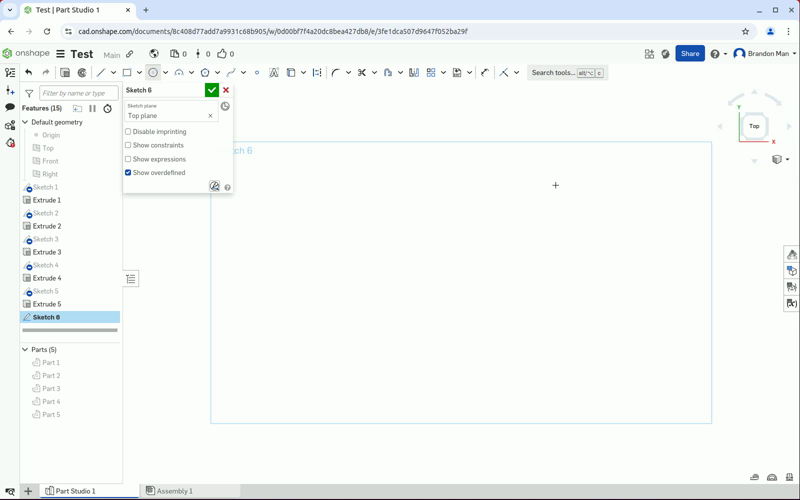
click(555, 184)
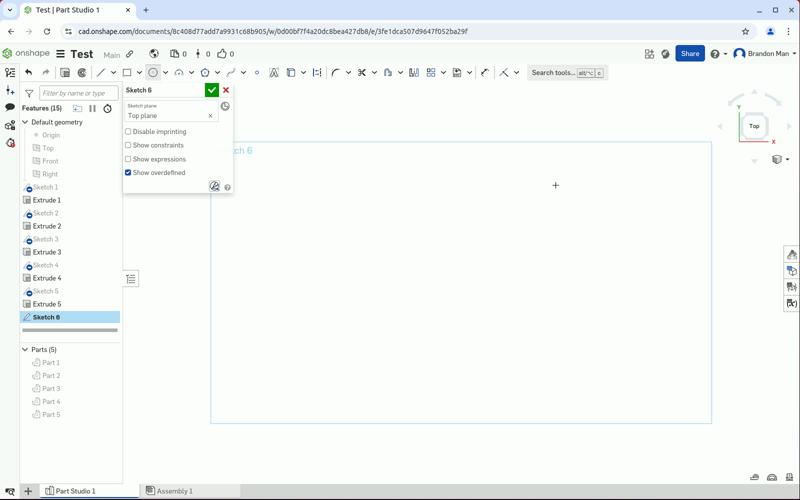
key_up(shift)
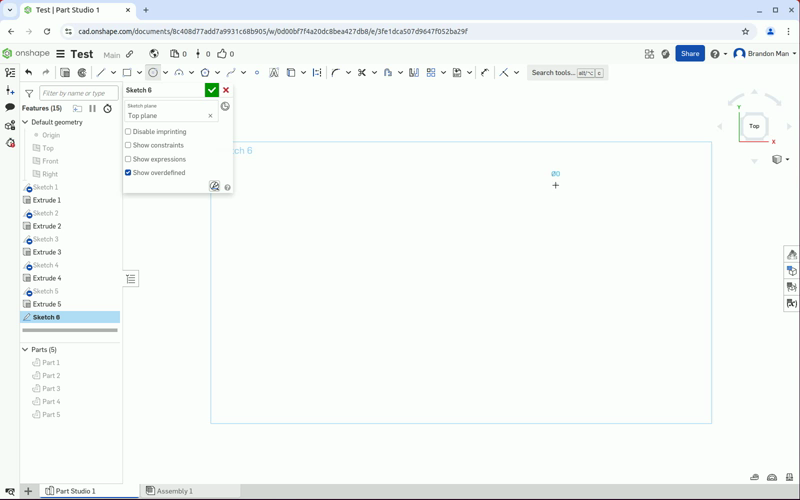
mouse_move(560, 184)
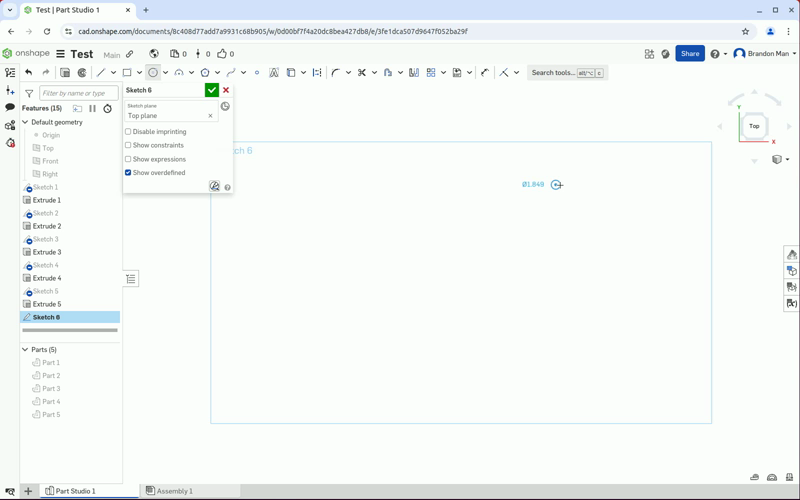
click(560, 184)
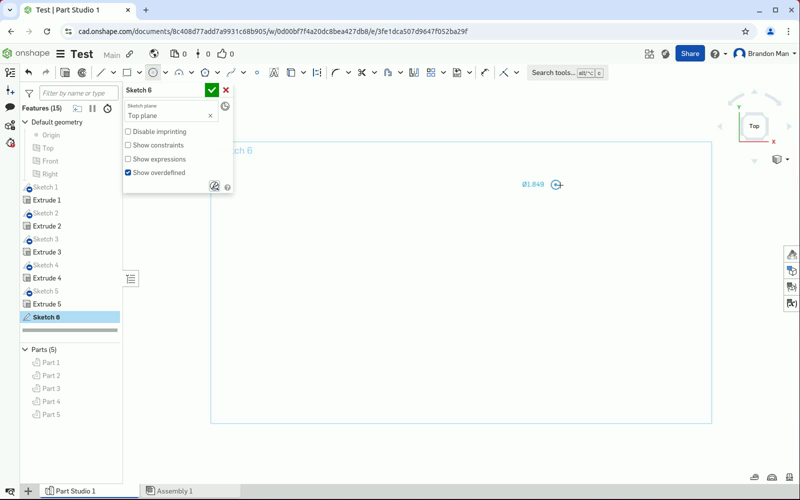
key(esc)
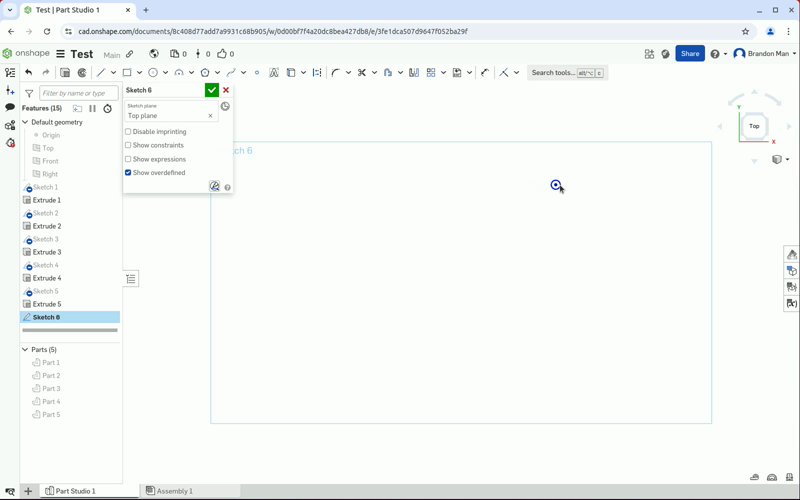
mouse_move(555, 182)
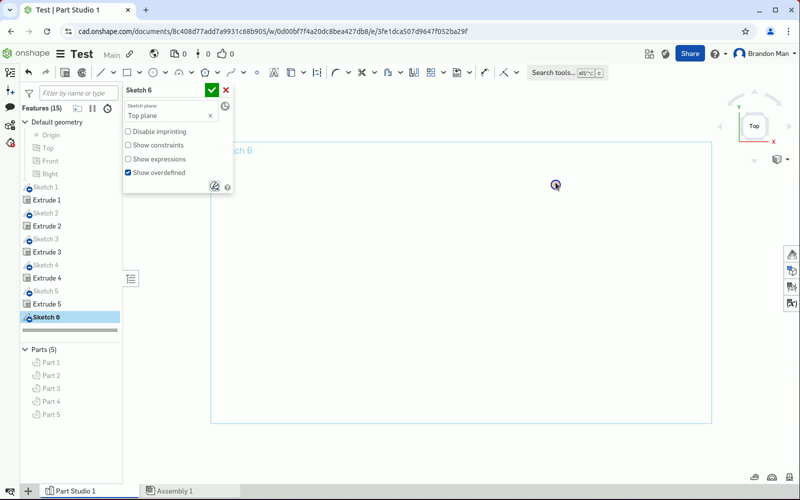
scroll(6)
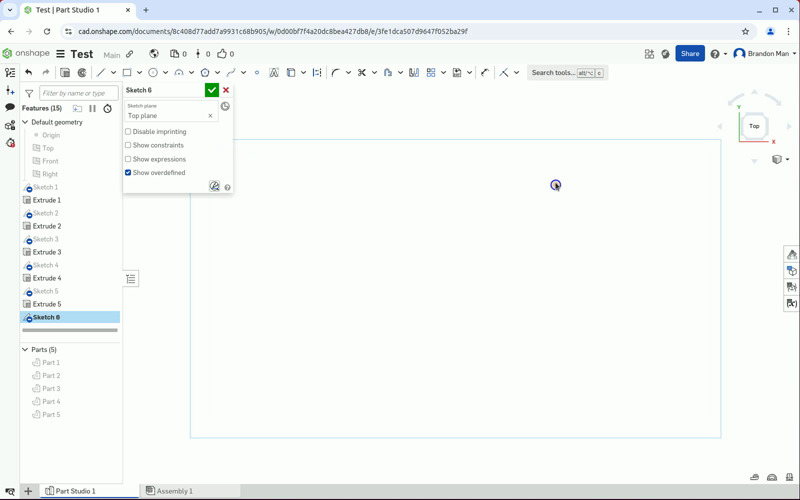
scroll(6)
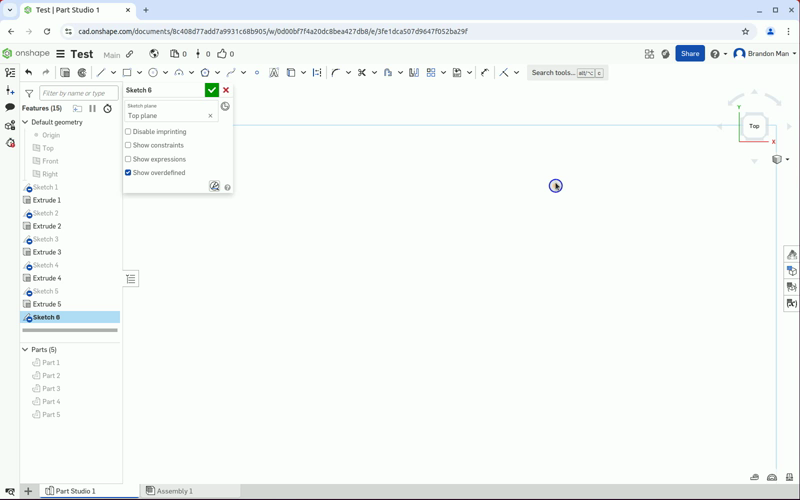
scroll(6)
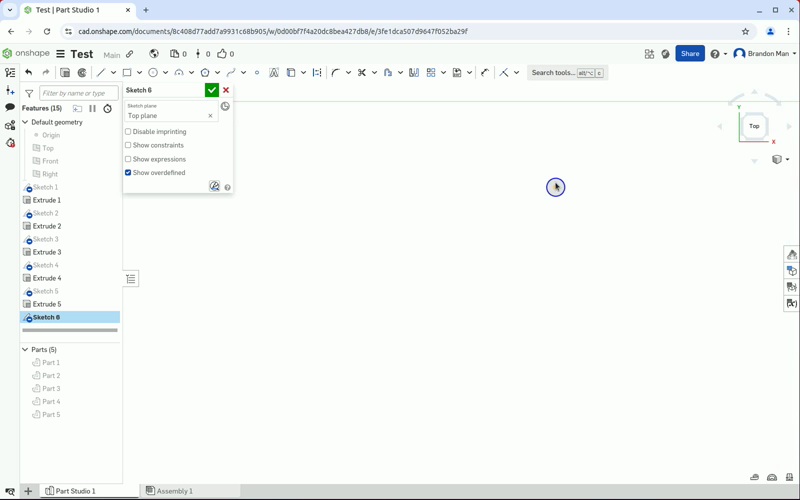
scroll(6)
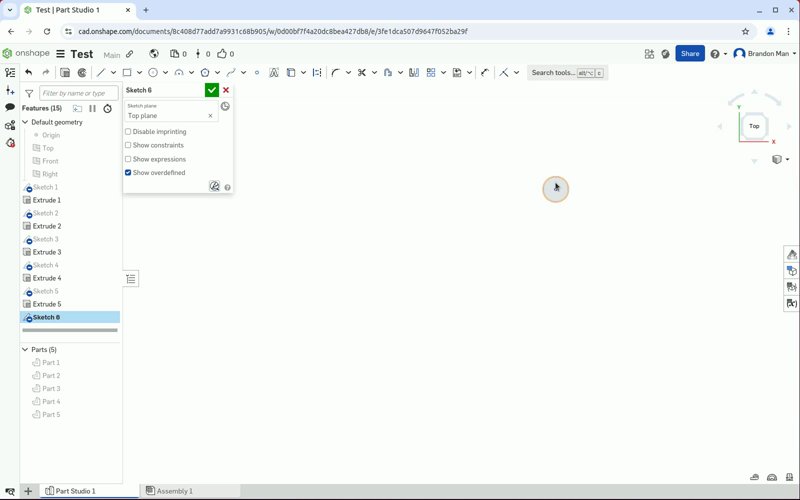
scroll(6)
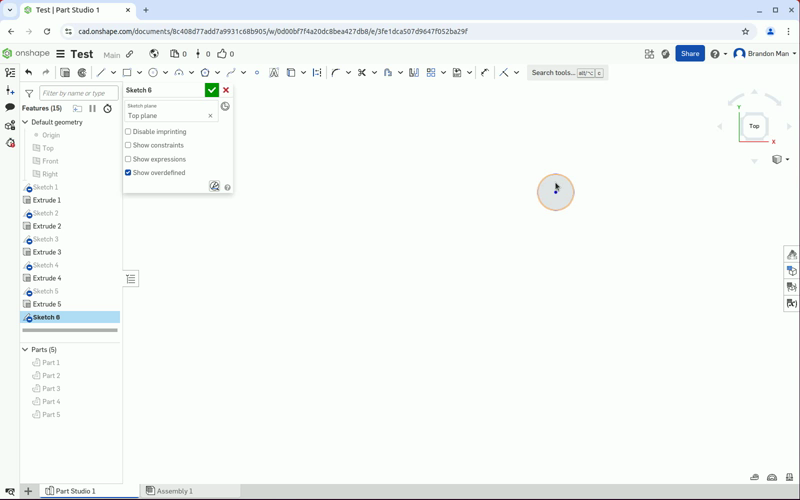
scroll(6)
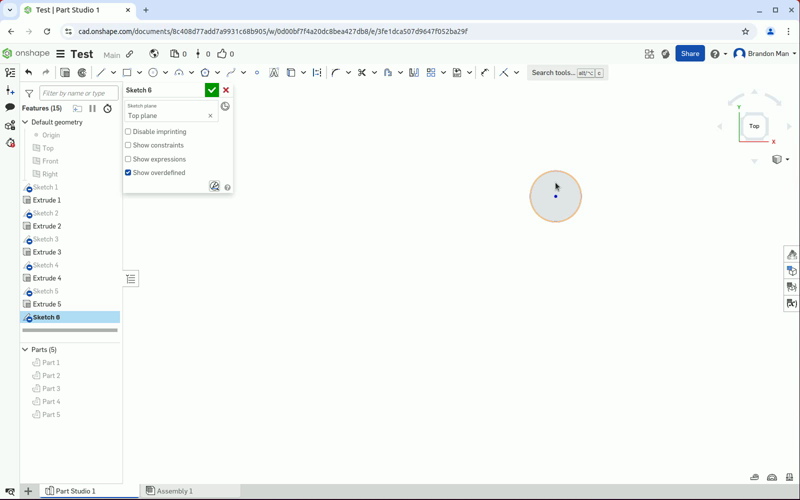
scroll(6)
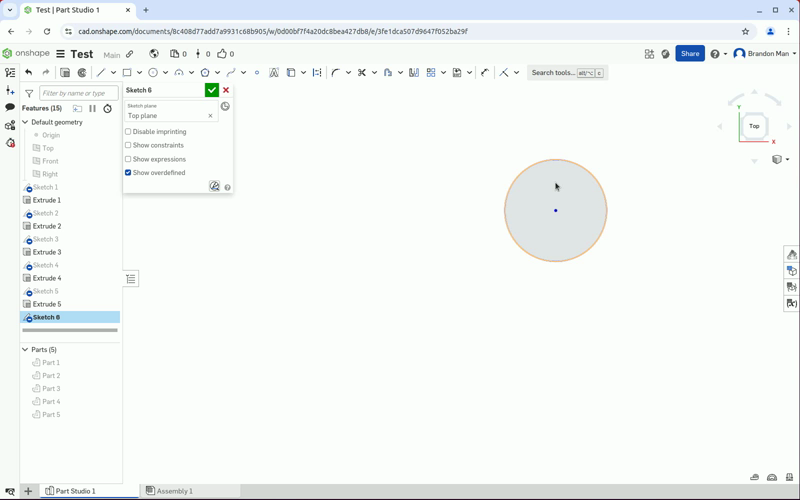
click(555, 182)
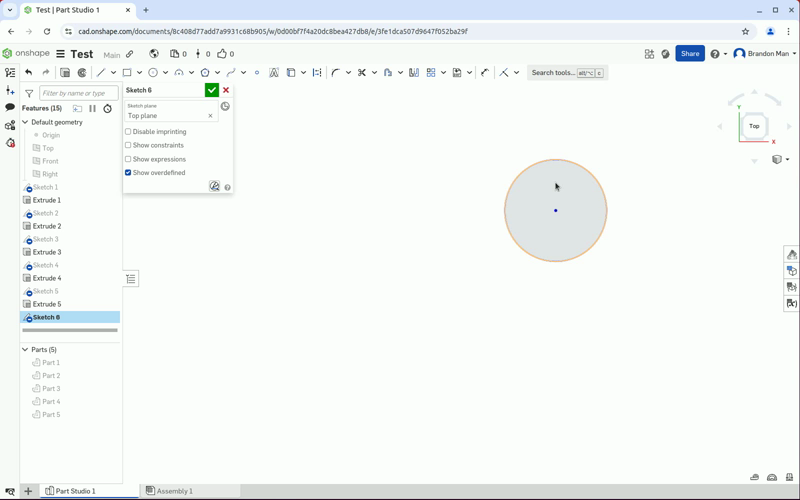
scroll(-6)
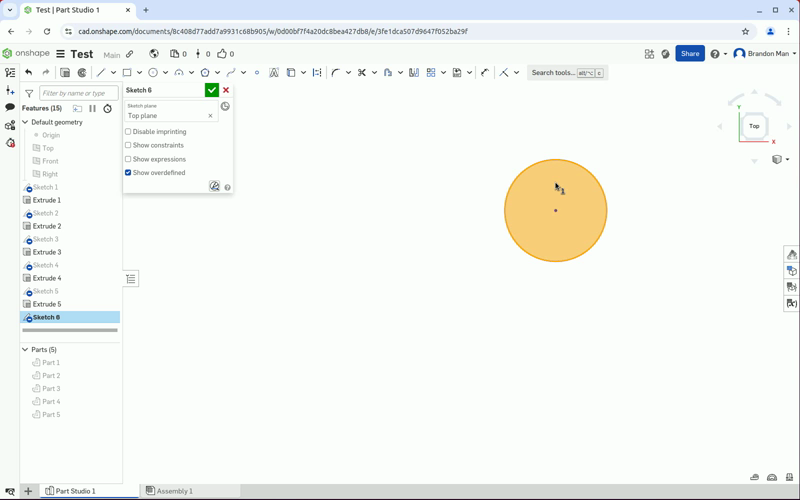
scroll(-6)
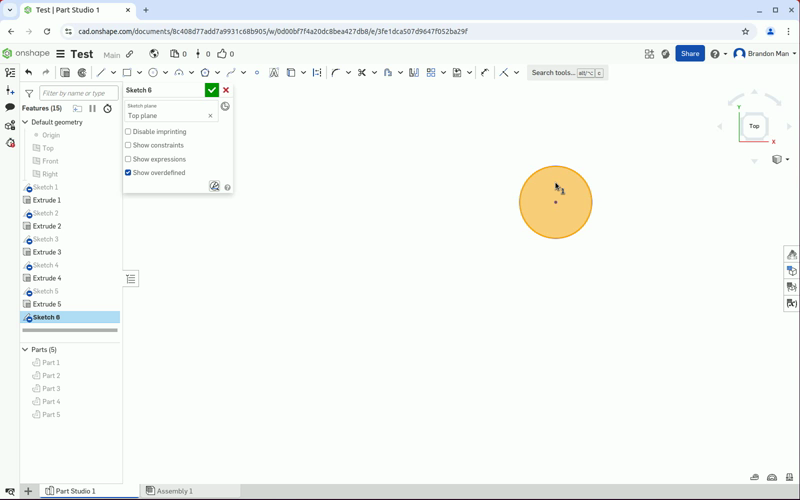
scroll(-6)
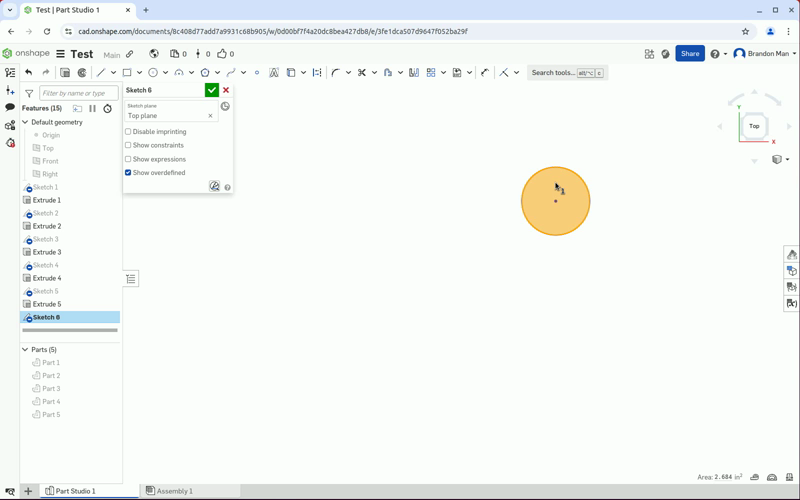
scroll(-6)
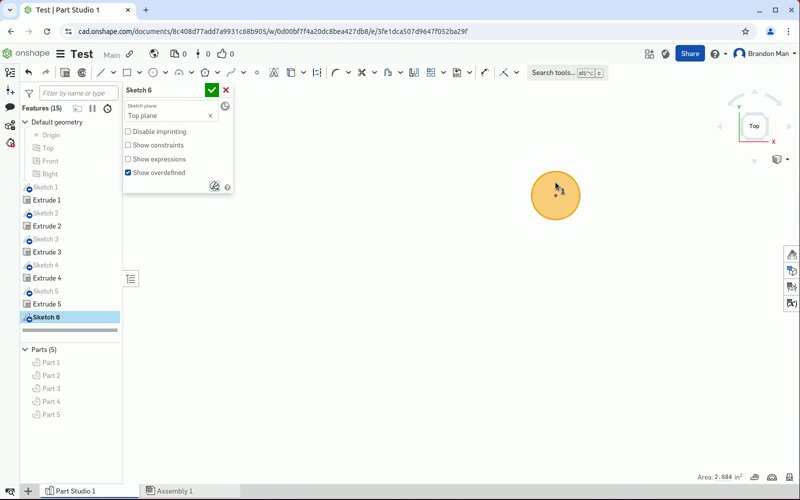
scroll(-6)
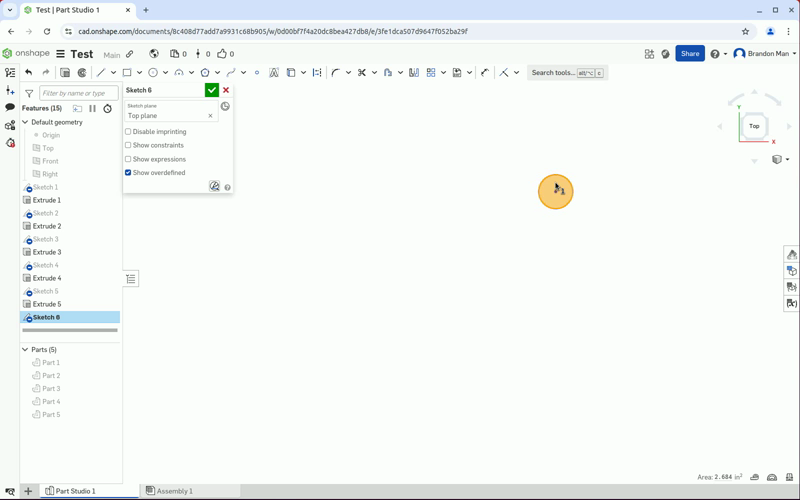
scroll(-6)
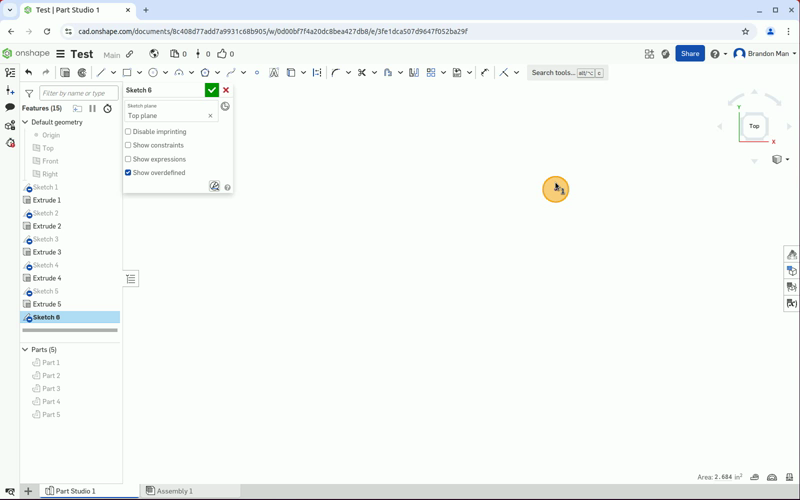
scroll(-6)
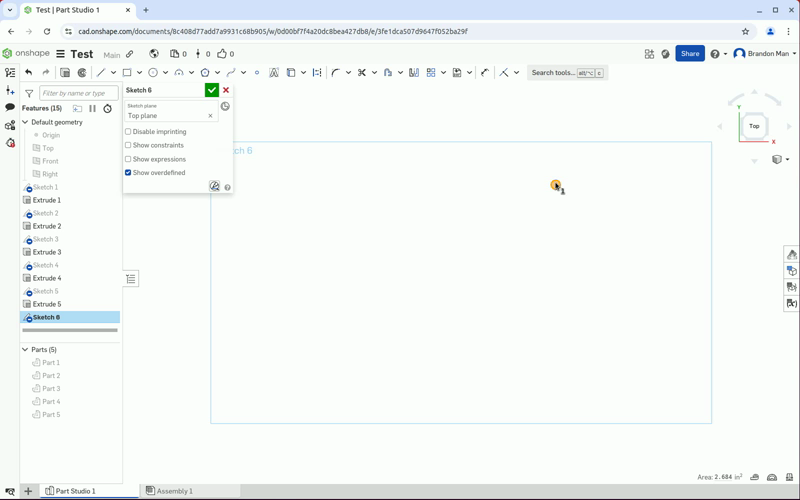
mouse_move(73, 352)
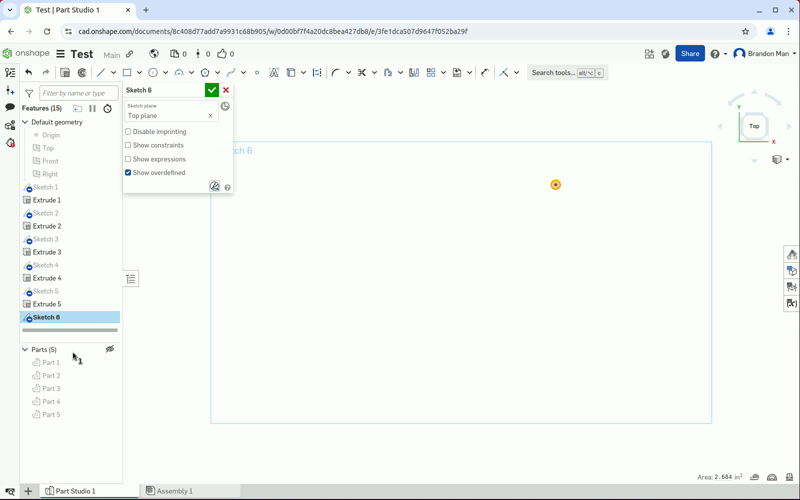
key(shift+y)
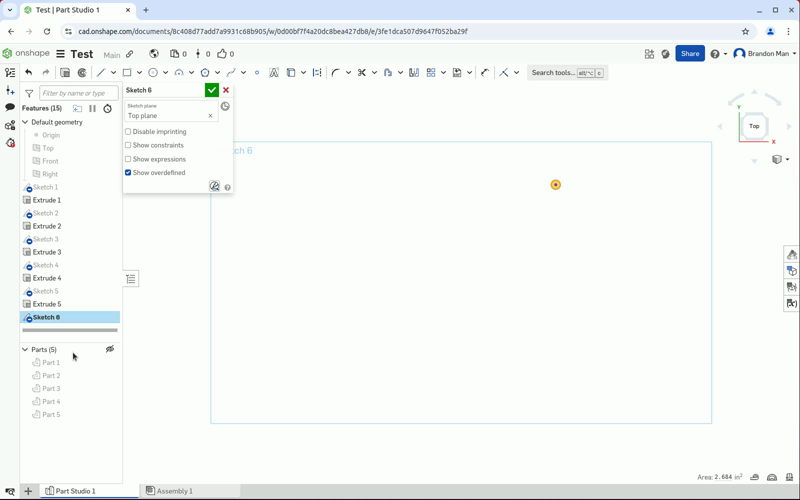
key(shift+e)
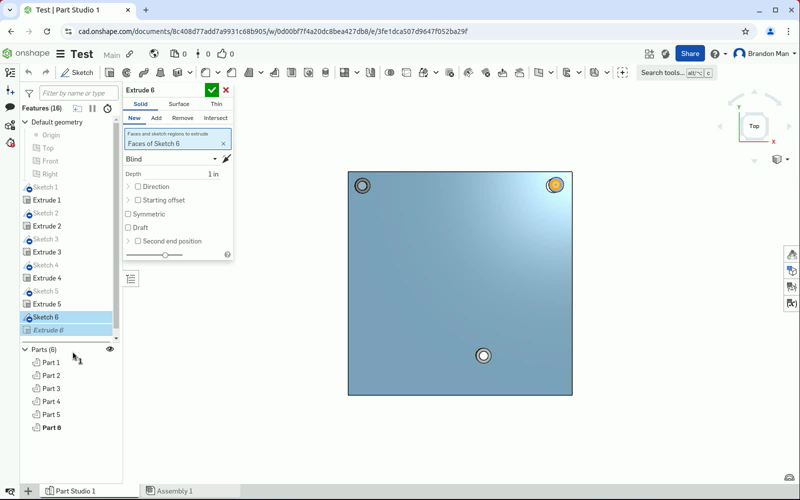
mouse_move(143, 106)
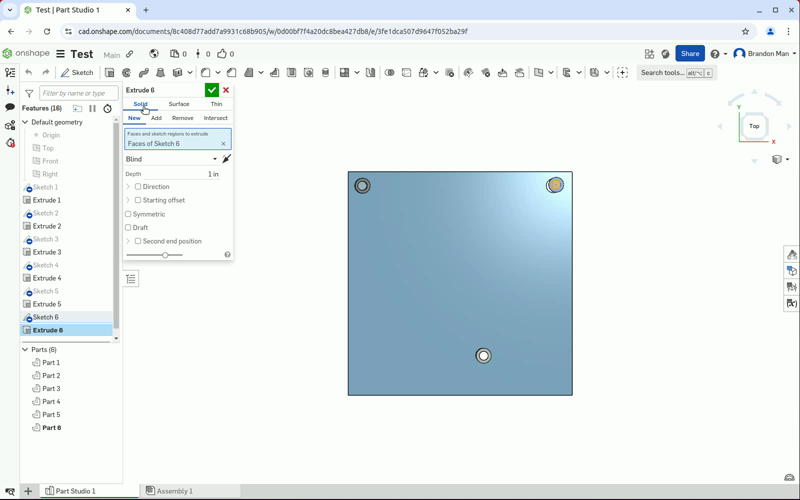
click(143, 106)
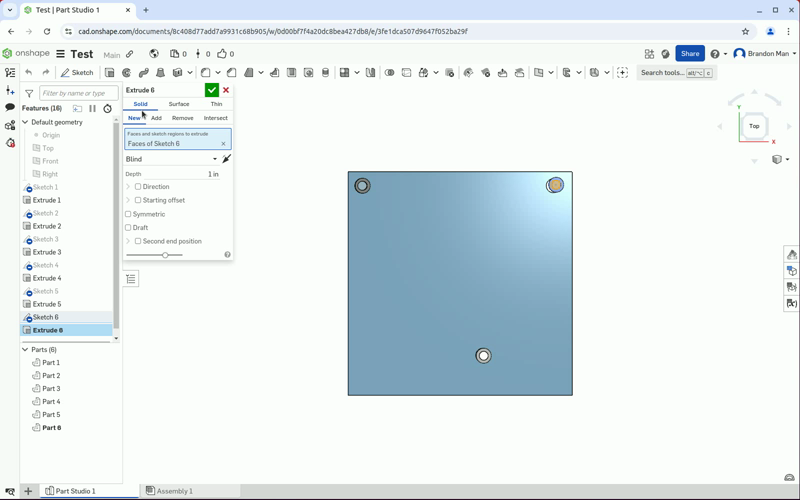
mouse_move(137, 120)
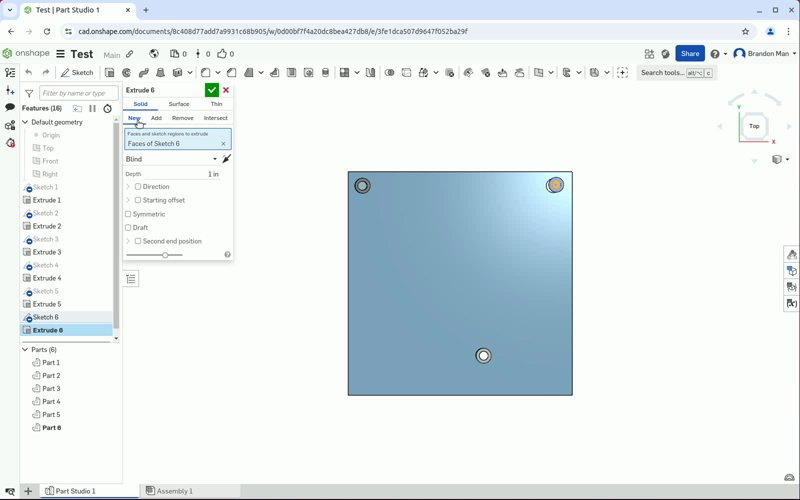
click(137, 120)
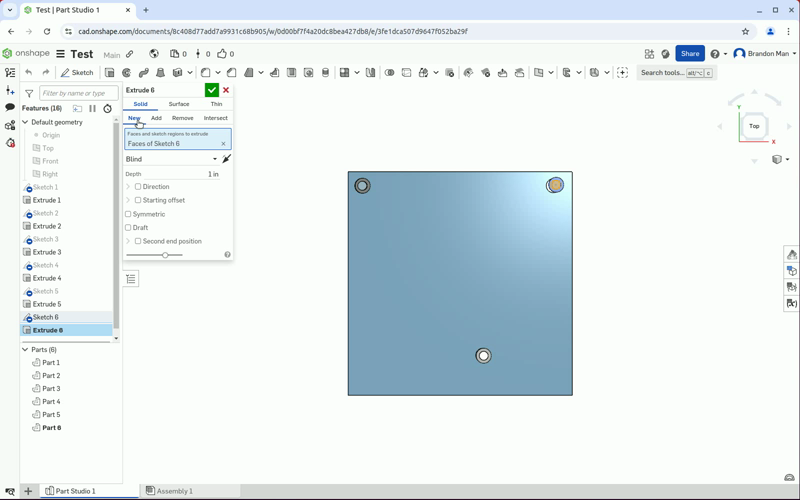
key(tab, 4)
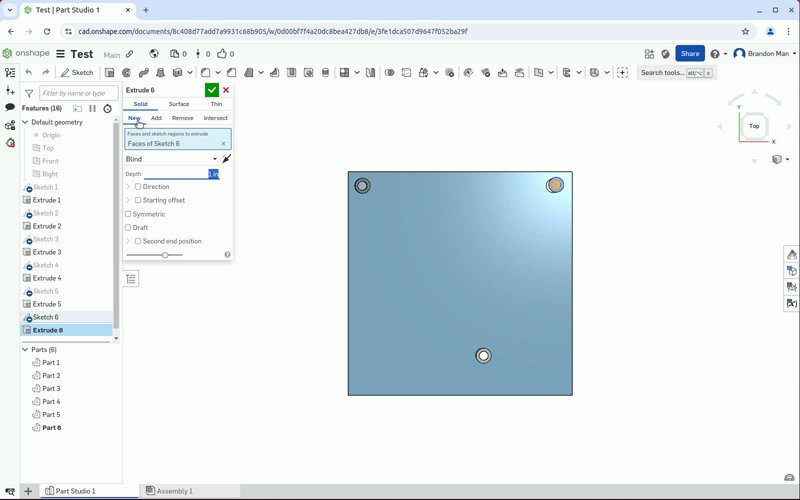
text(9.147)
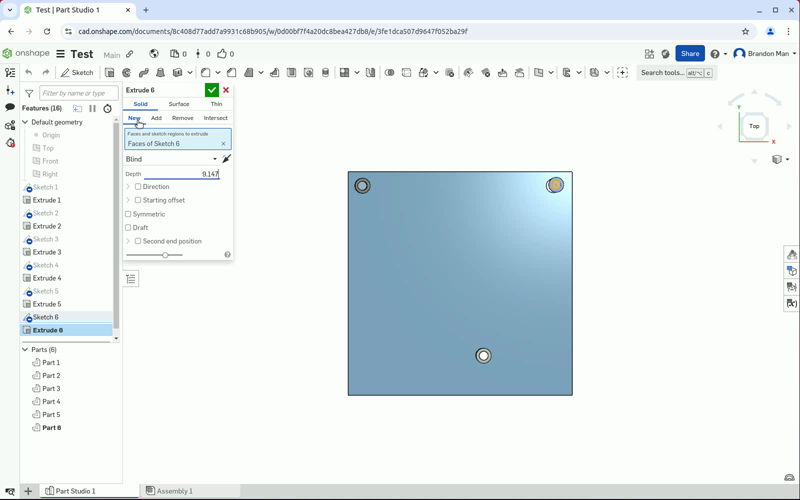
key(enter)
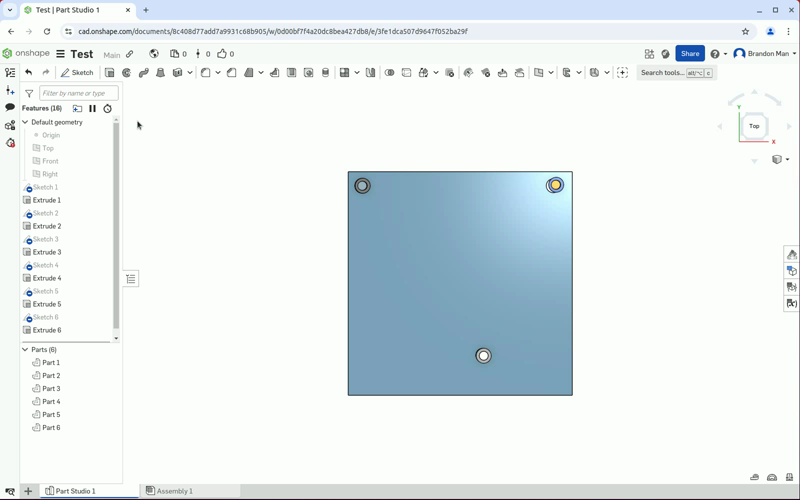
key(shift+h)
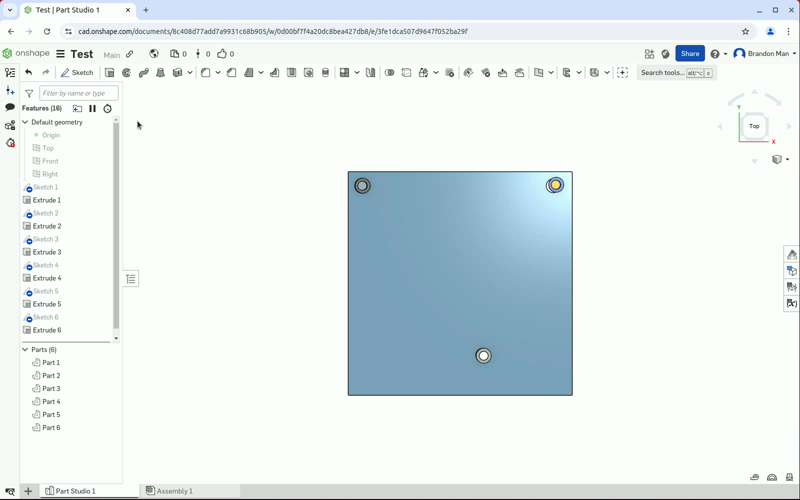
key(shift+h)
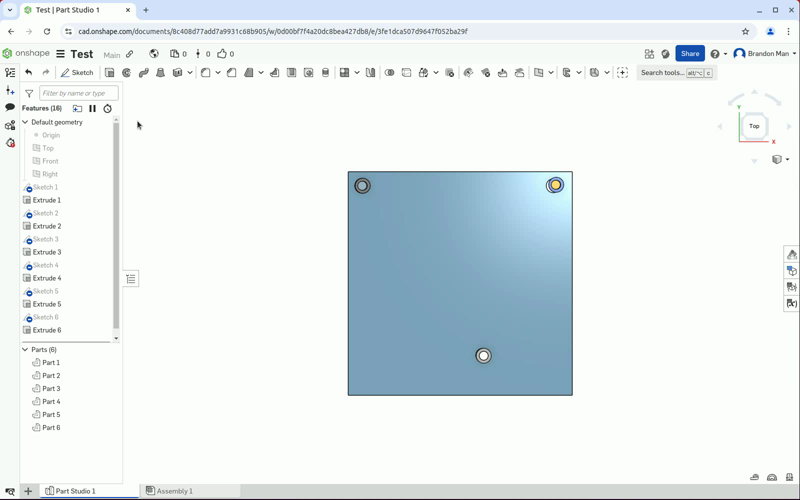
mouse_move(69, 189)
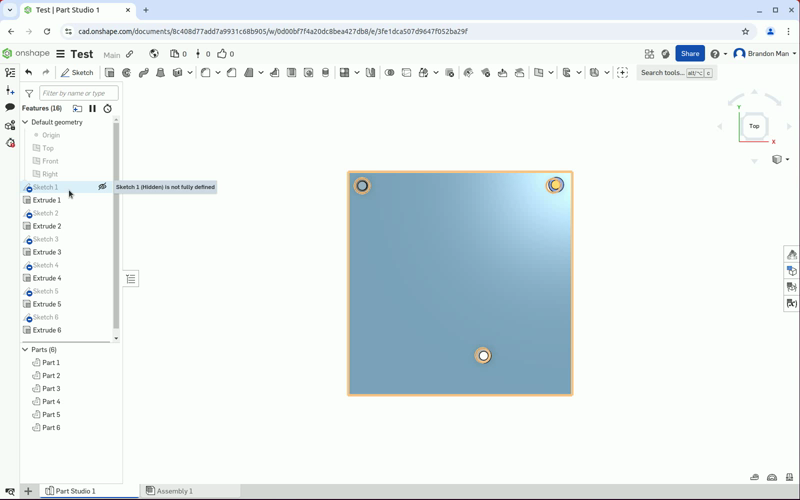
click(69, 189)
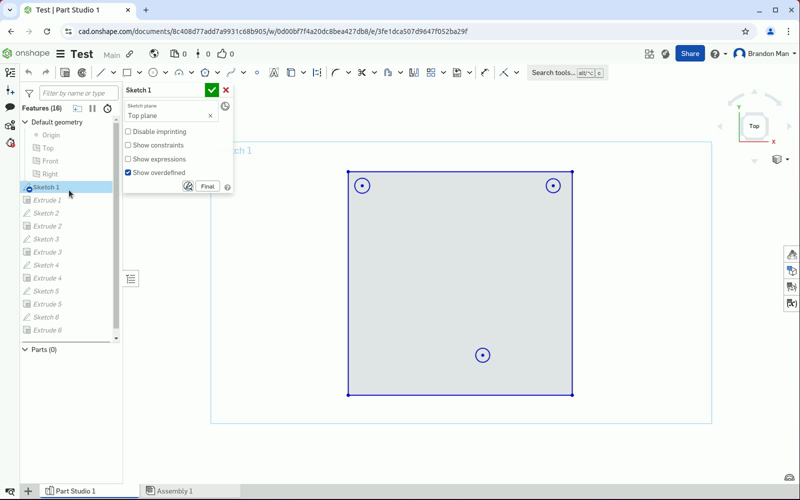
mouse_move(229, 92)
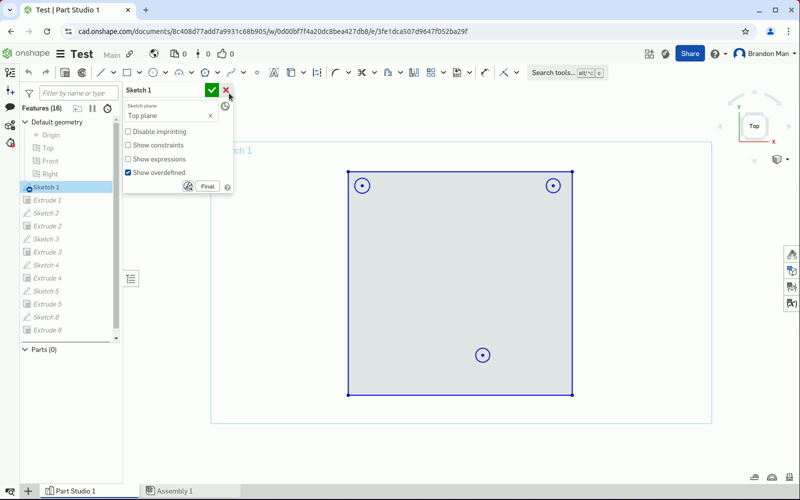
click(229, 92)
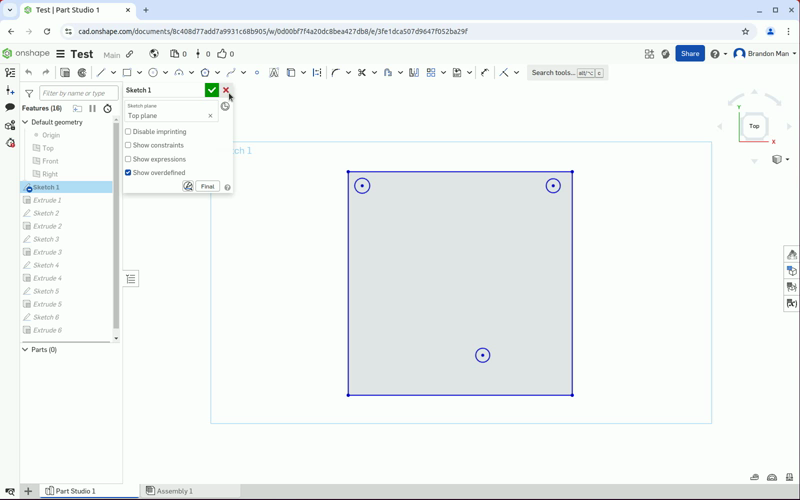
key(shift+s)
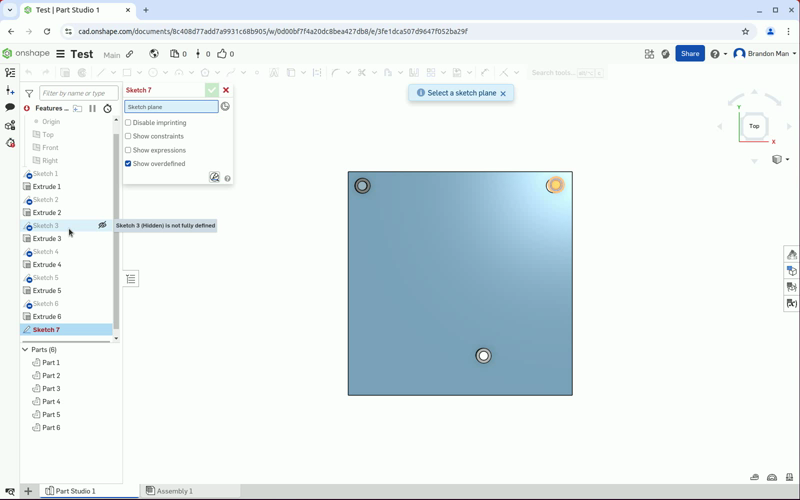
scroll(3)
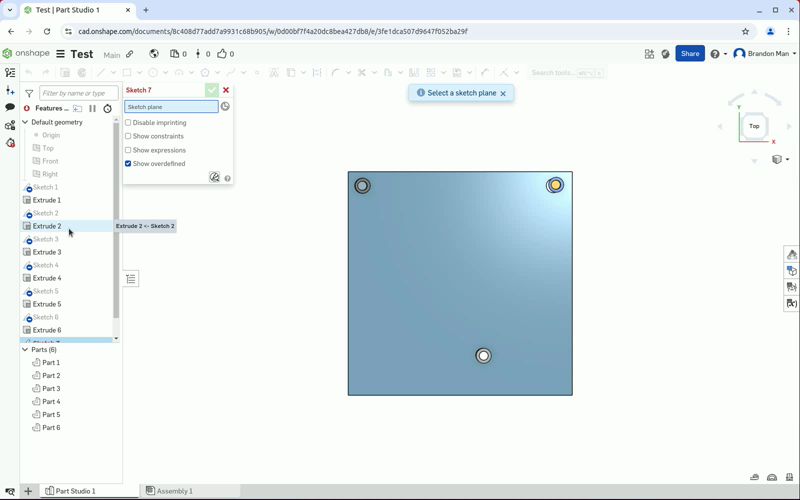
mouse_move(69, 150)
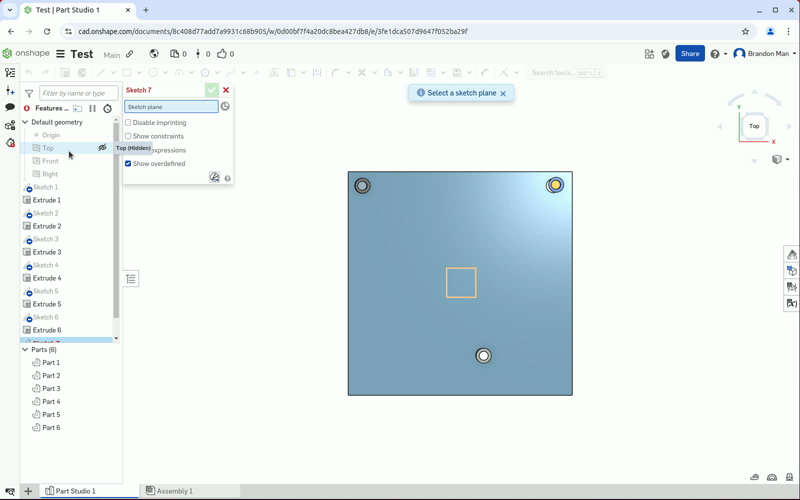
click(69, 150)
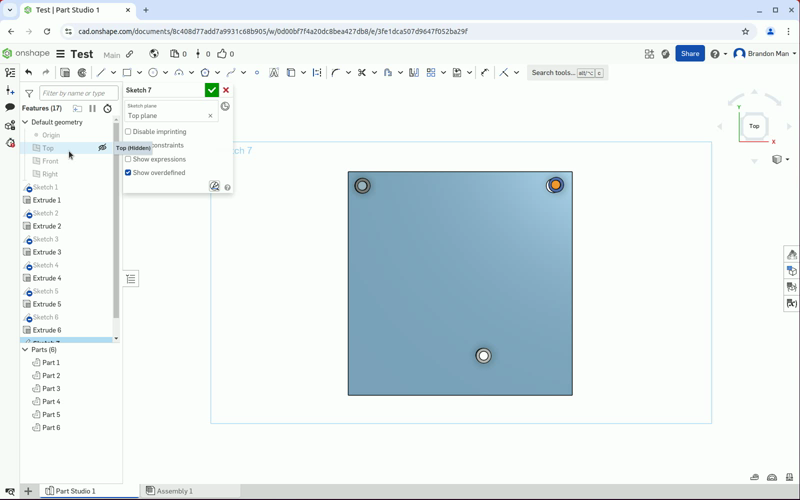
mouse_move(73, 352)
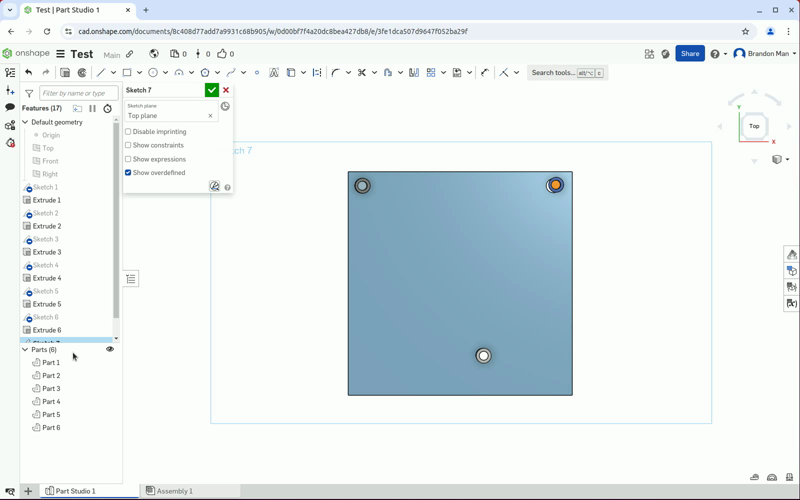
key(y)
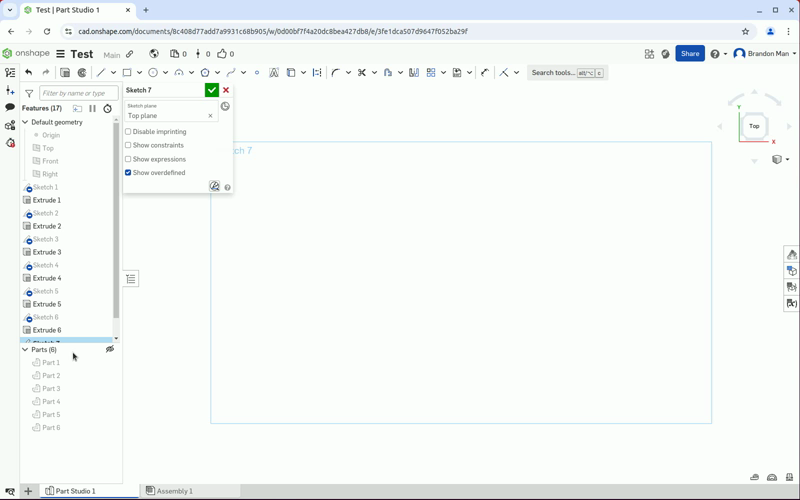
key(c)
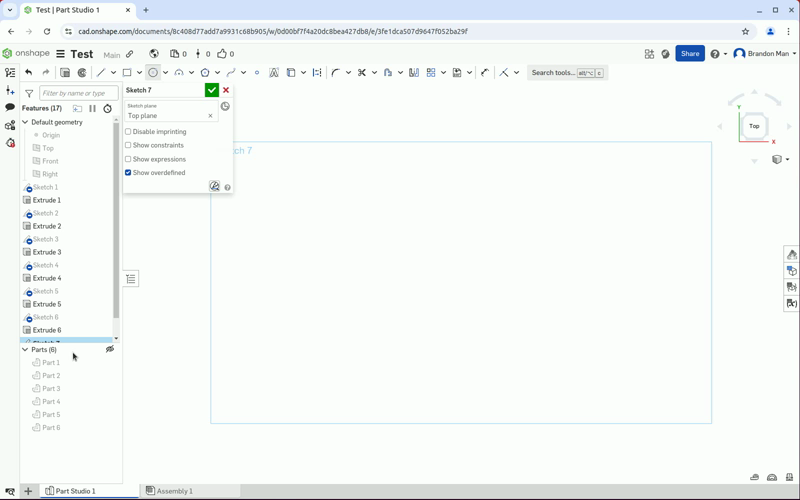
key_down(shift)
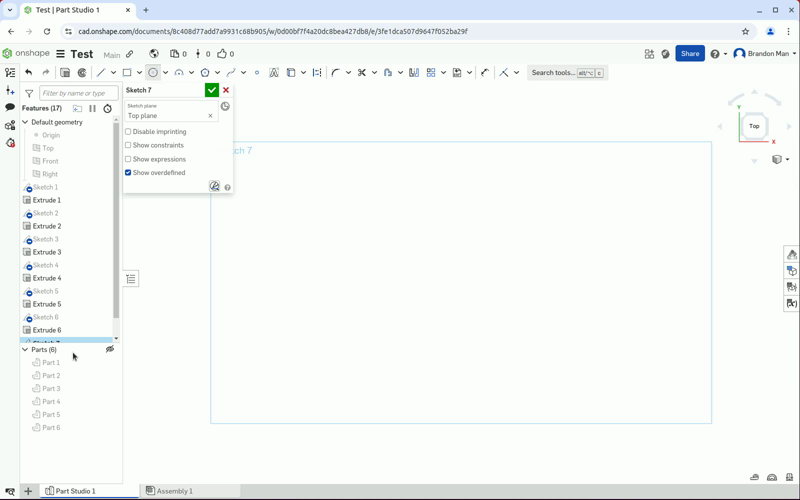
mouse_move(484, 355)
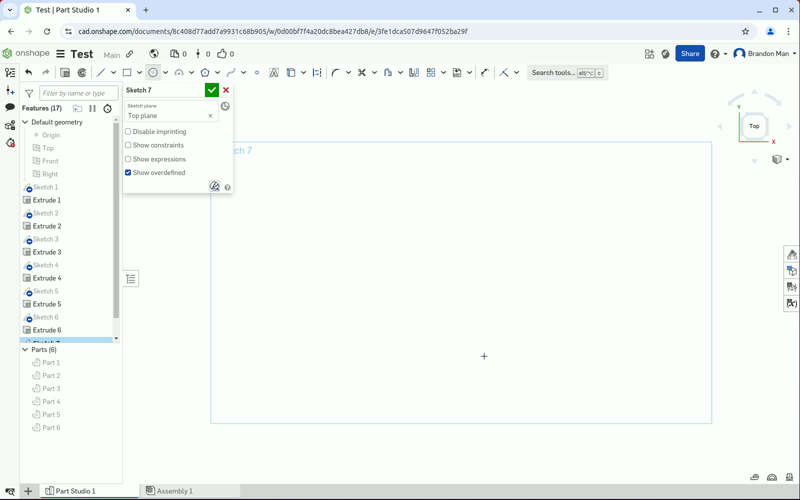
click(484, 355)
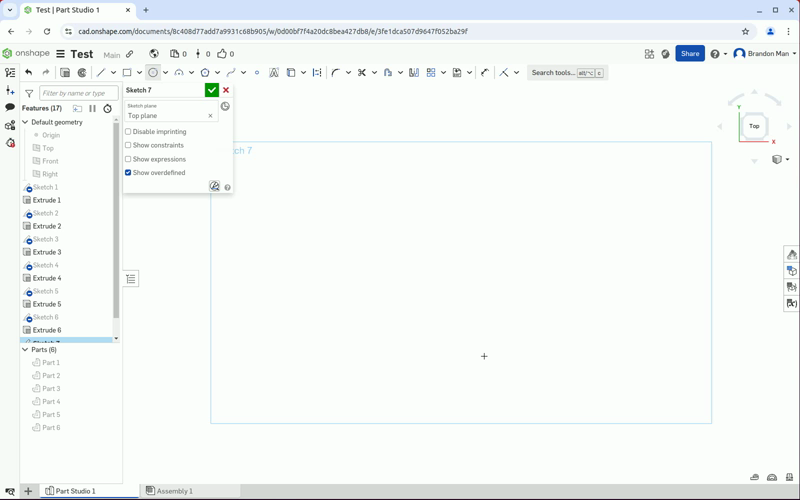
key_up(shift)
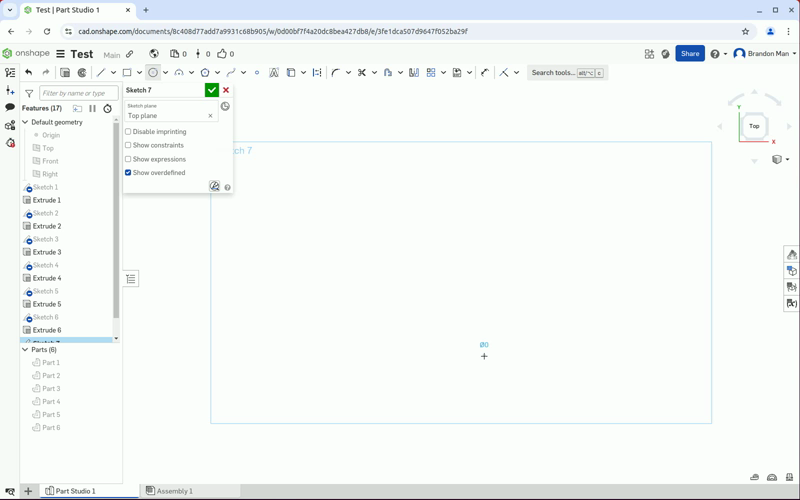
mouse_move(489, 355)
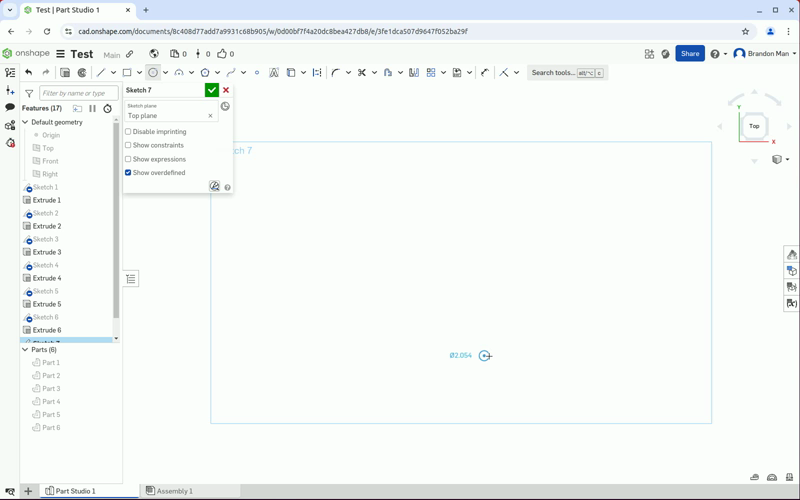
click(489, 355)
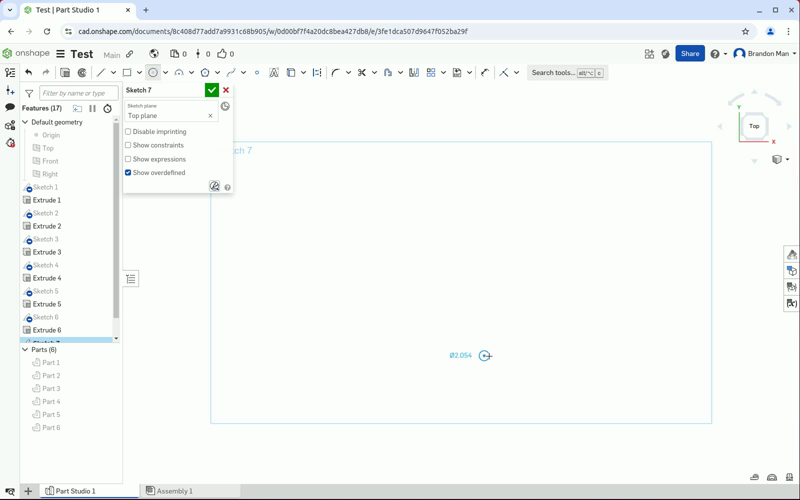
key(esc)
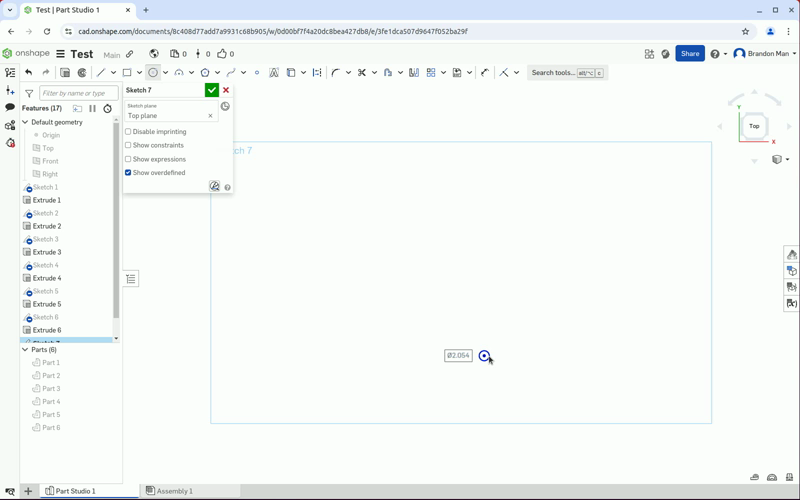
mouse_move(484, 357)
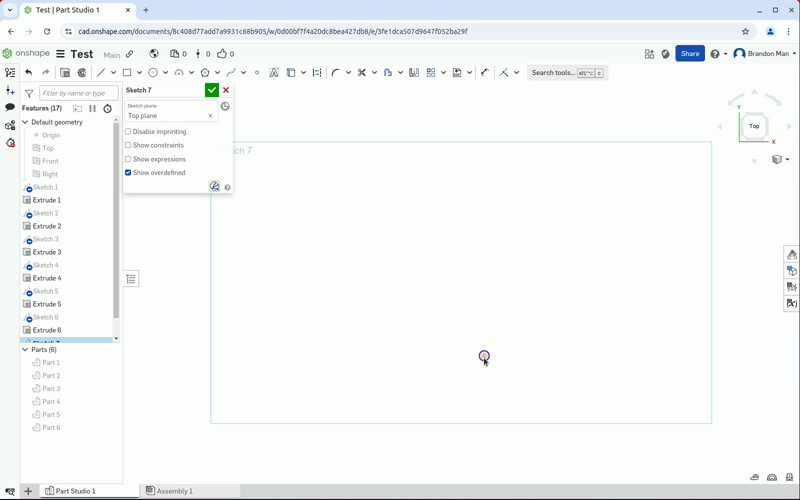
scroll(6)
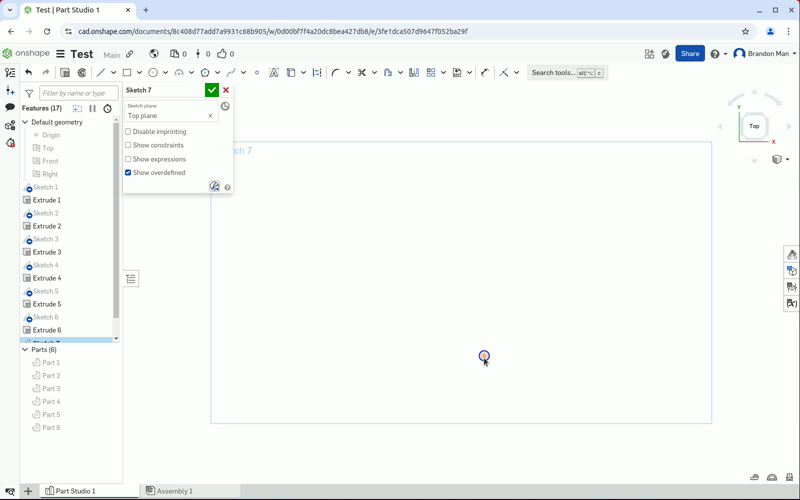
scroll(6)
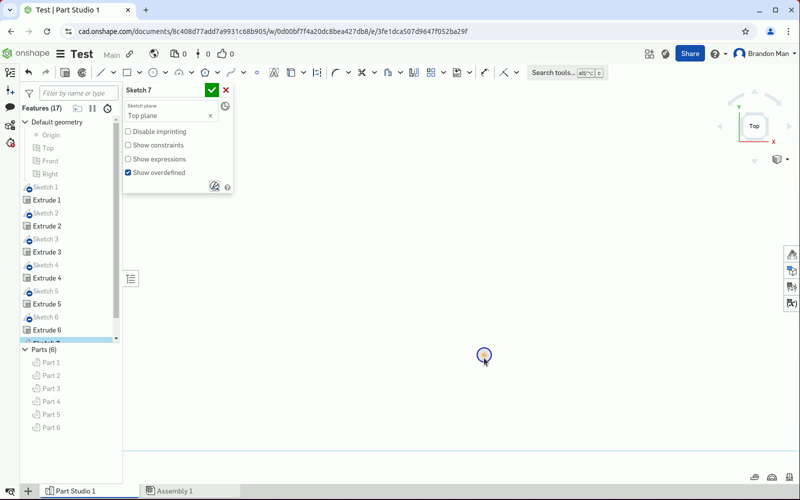
scroll(6)
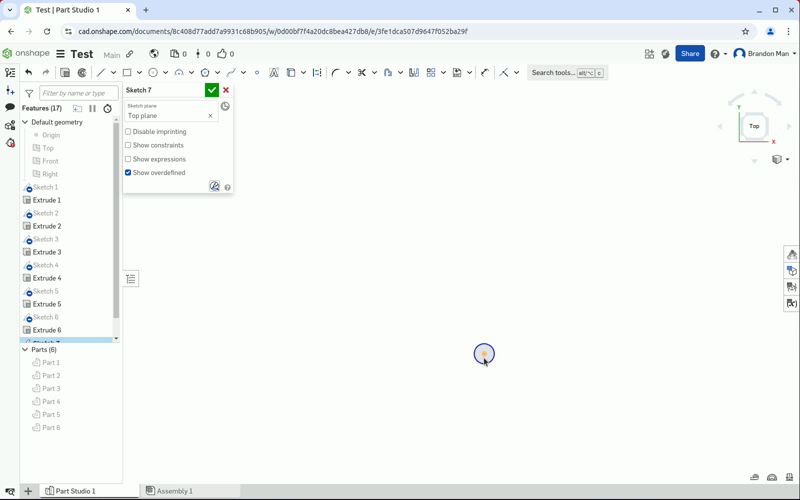
scroll(6)
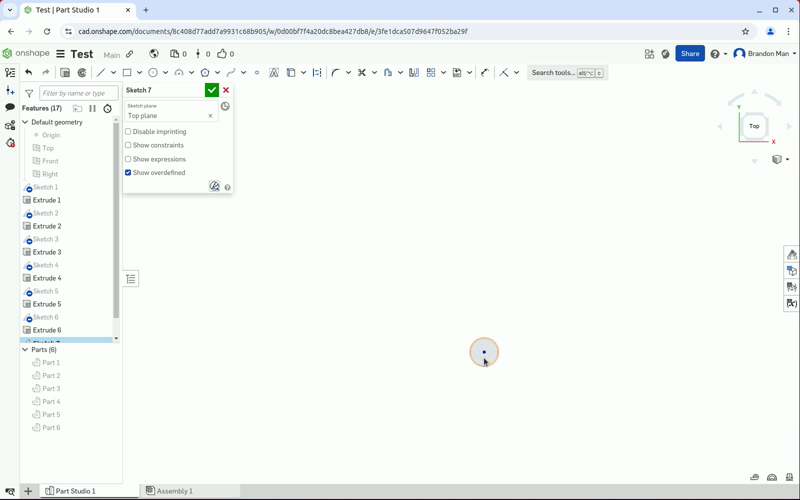
scroll(6)
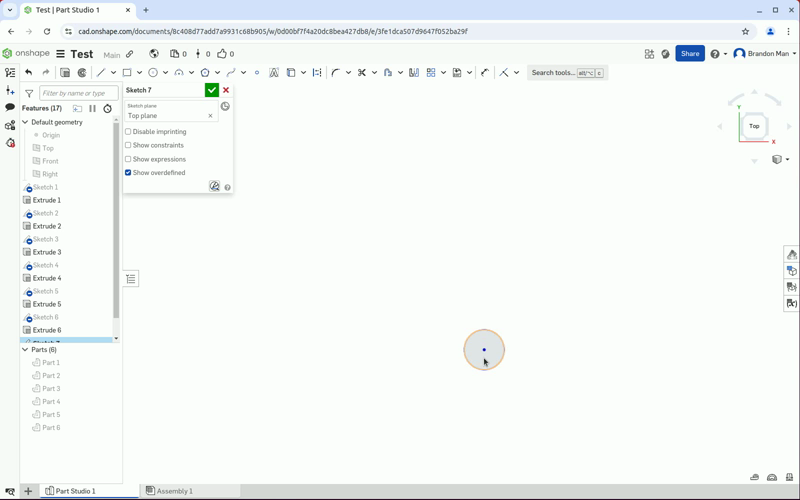
scroll(6)
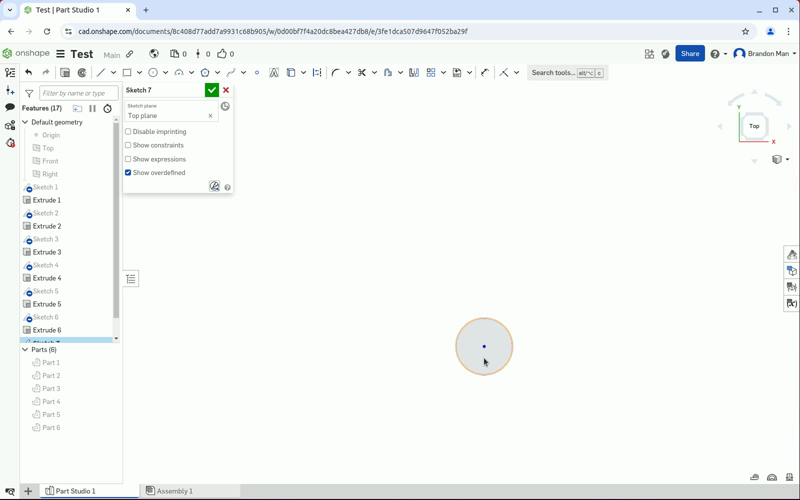
scroll(6)
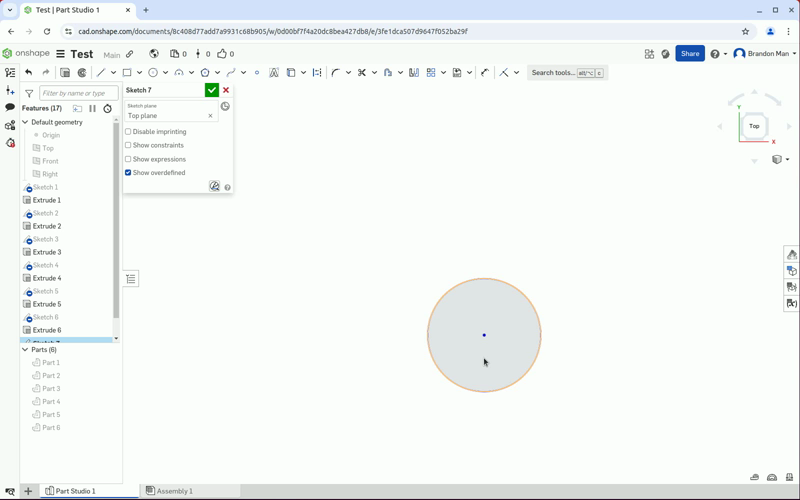
click(484, 357)
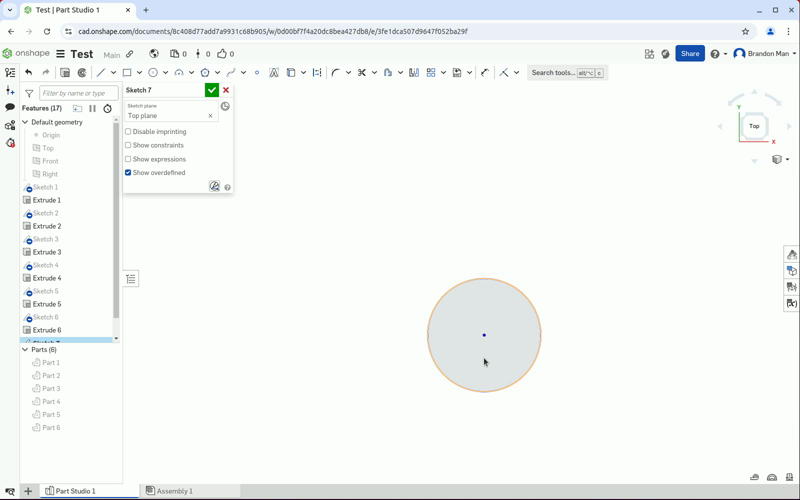
scroll(-6)
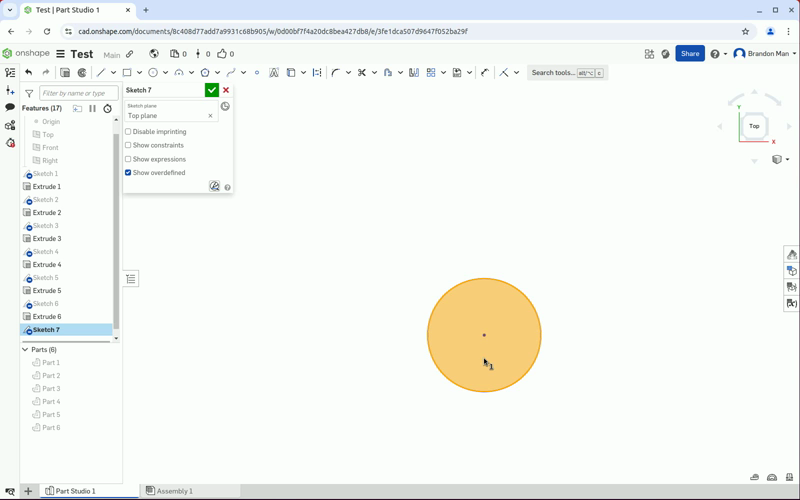
scroll(-6)
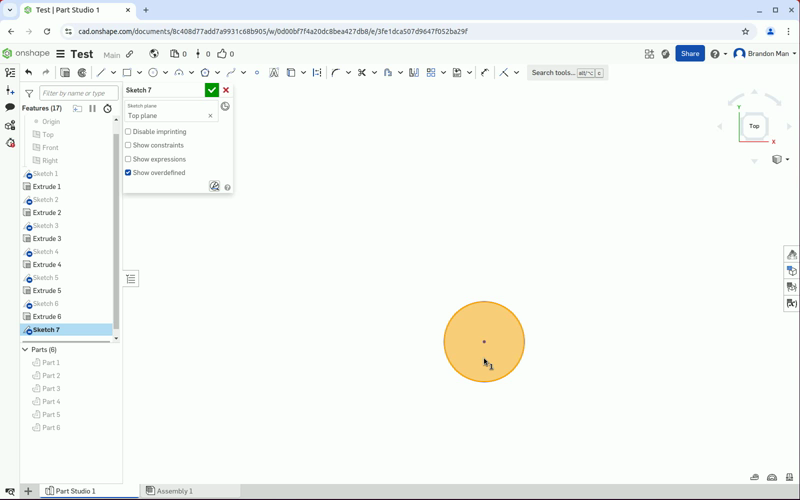
scroll(-6)
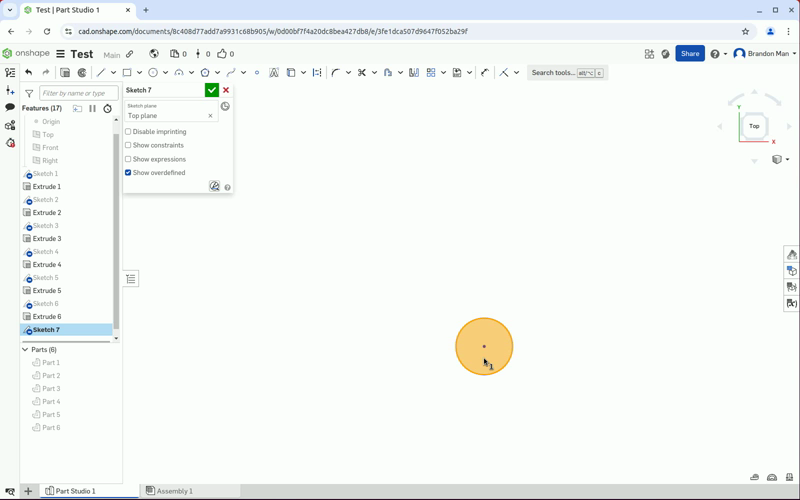
scroll(-6)
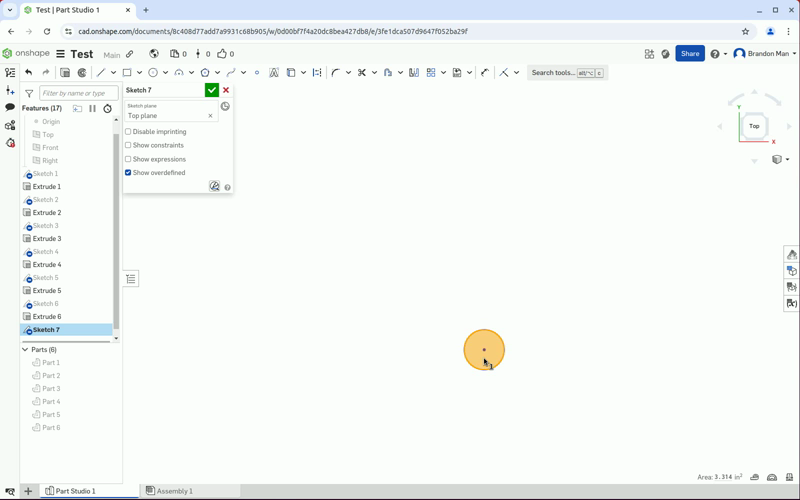
scroll(-6)
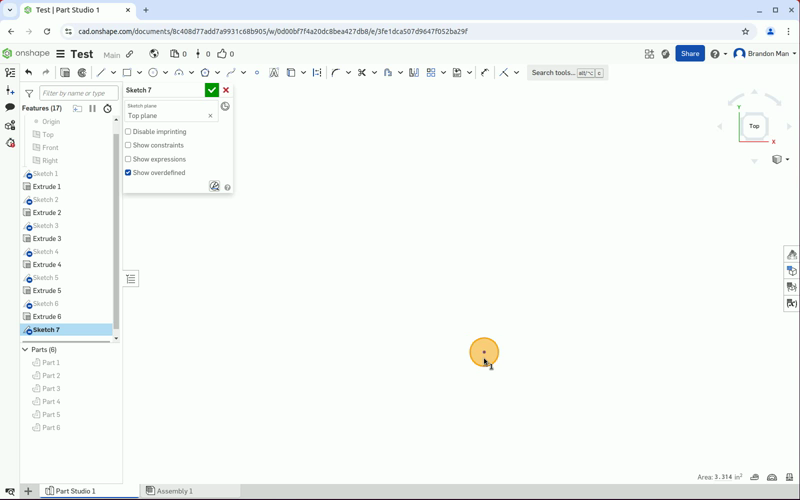
scroll(-6)
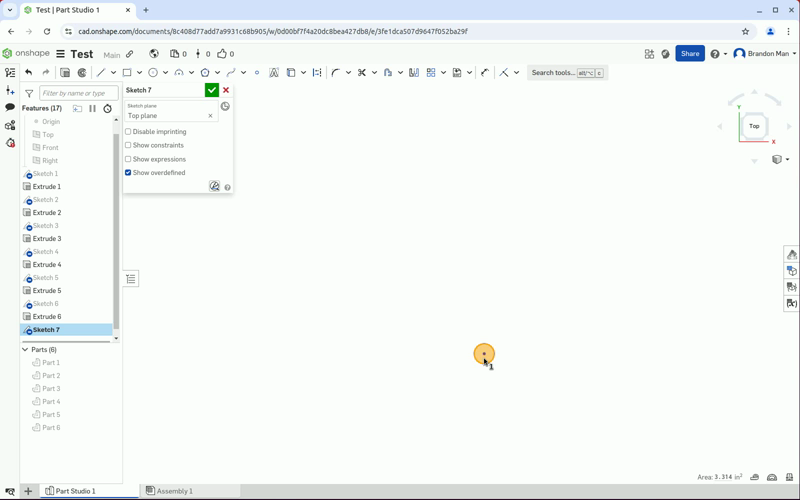
scroll(-6)
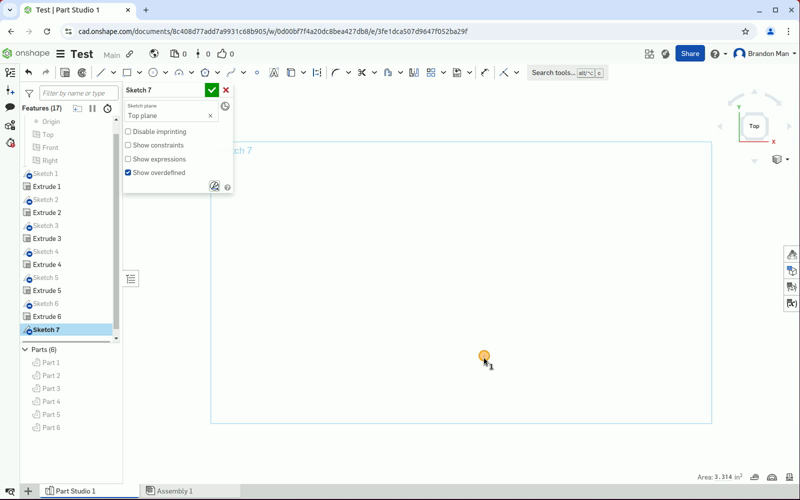
mouse_move(73, 352)
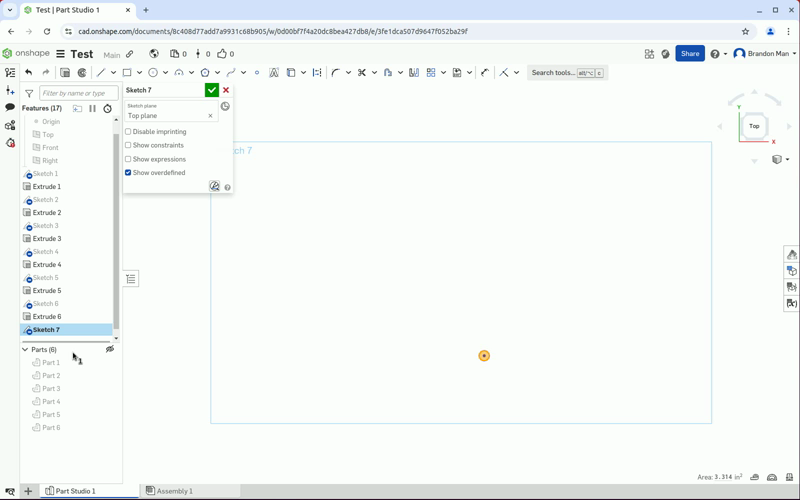
key(shift+y)
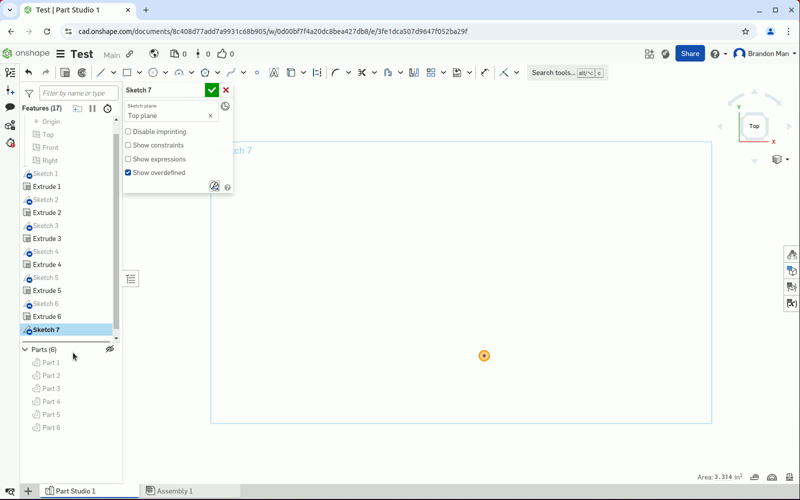
key(shift+e)
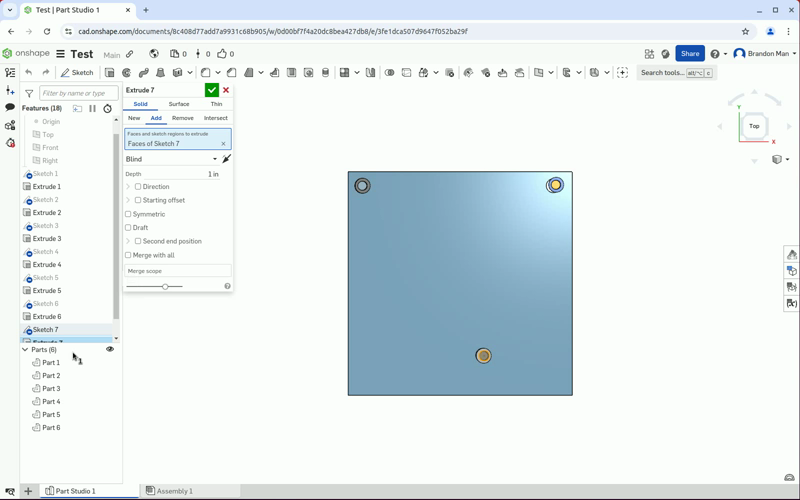
mouse_move(143, 106)
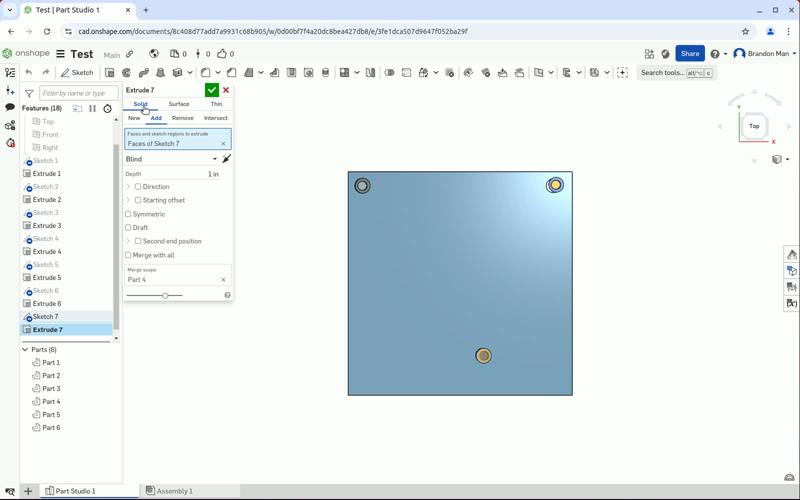
click(143, 106)
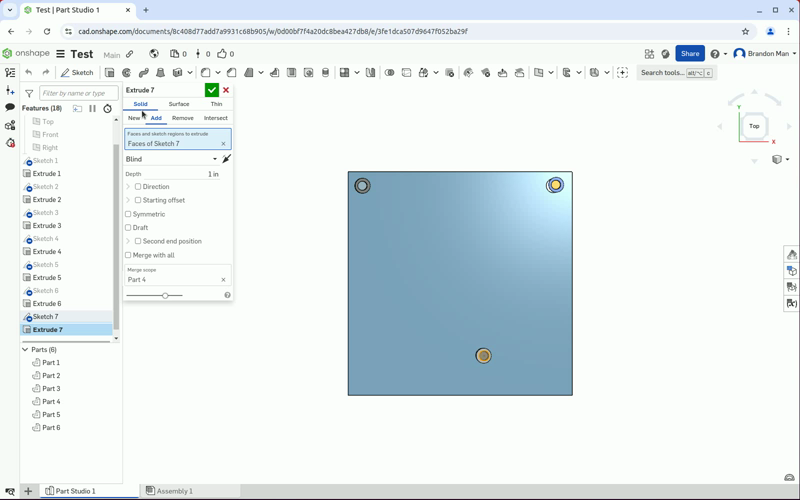
mouse_move(137, 120)
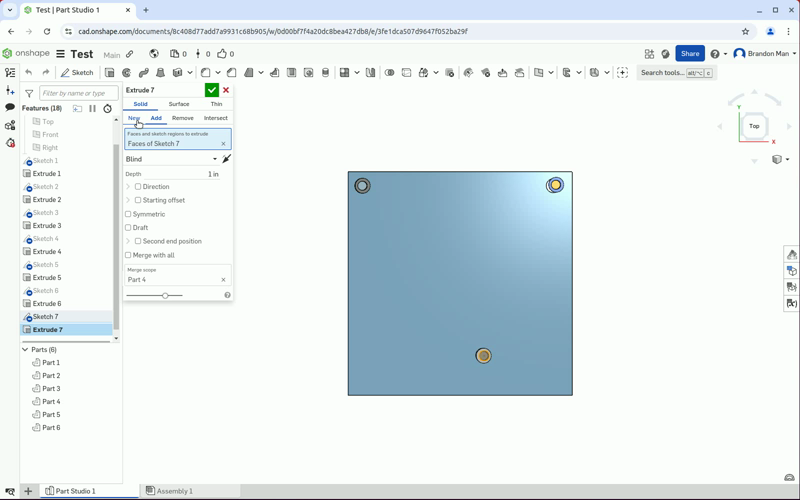
click(137, 120)
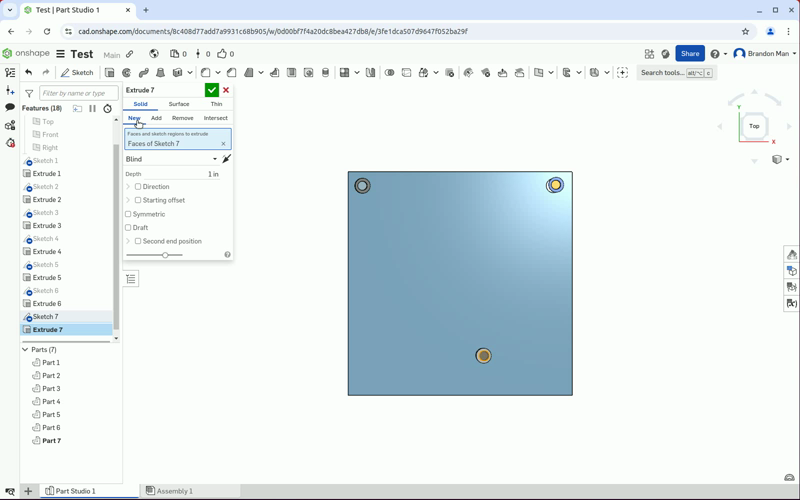
key(tab, 4)
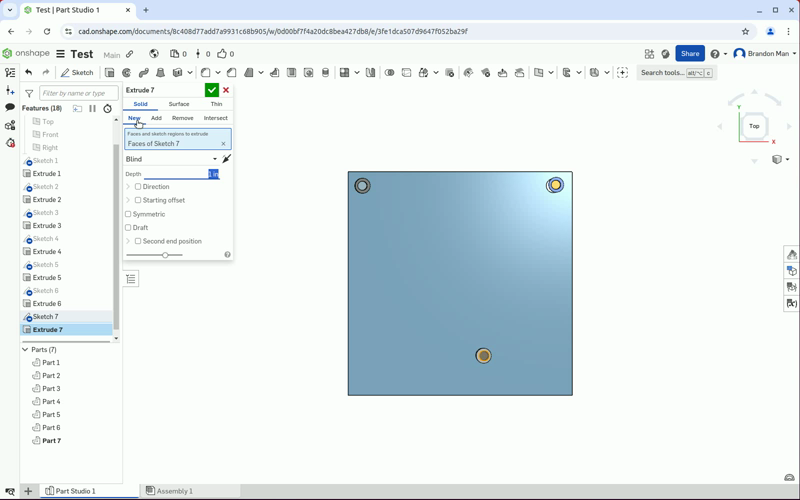
text(9.147)
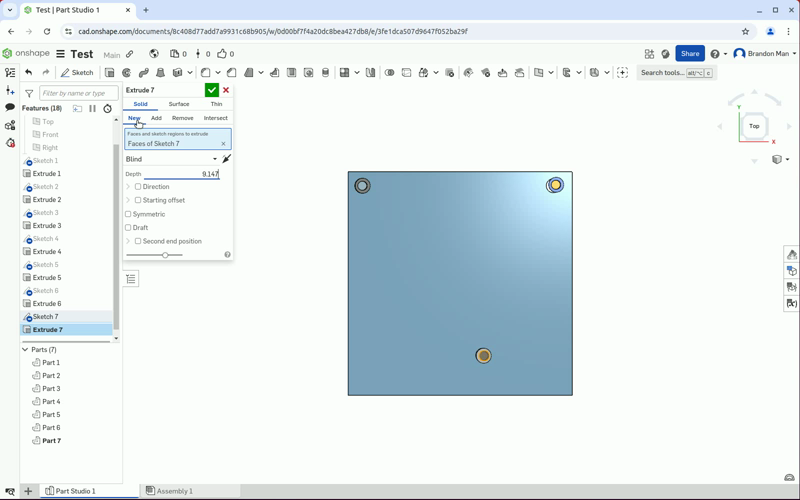
key(enter)
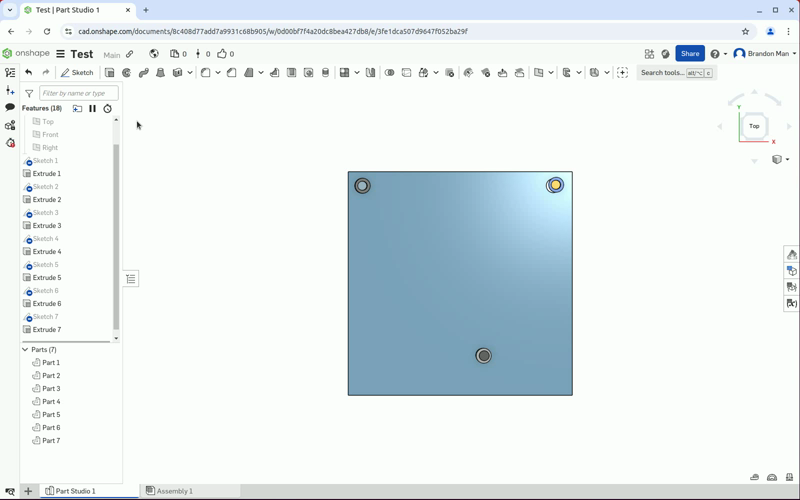
key(shift+h)
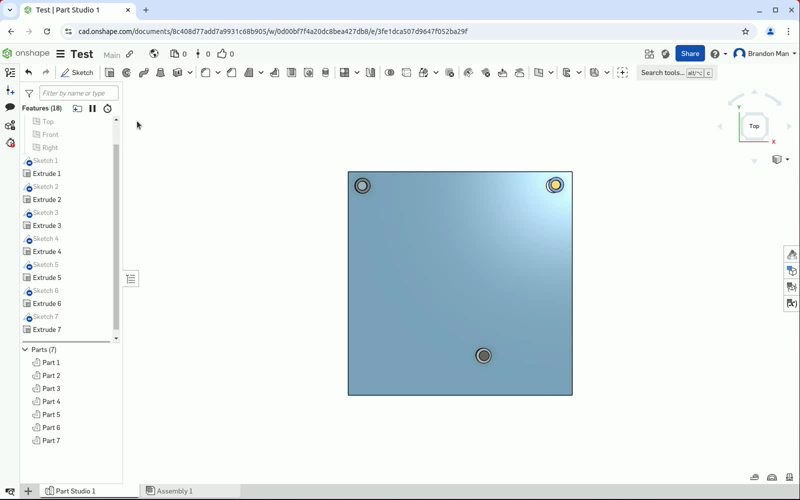
key(shift+h)
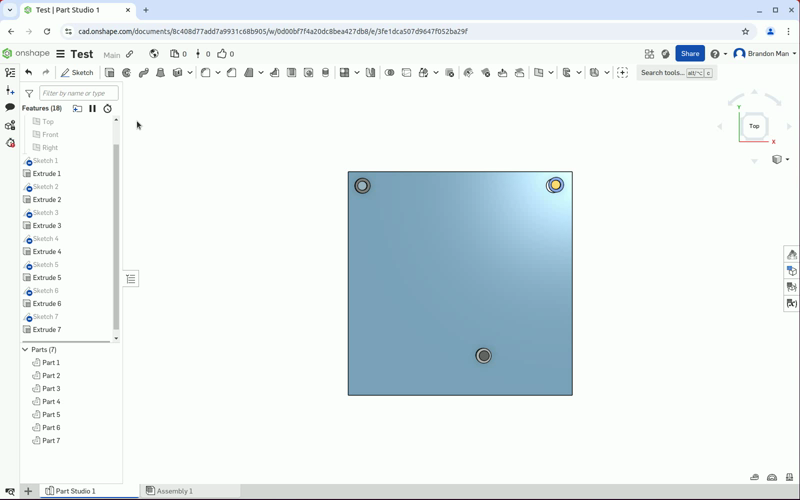
key(shift+7)
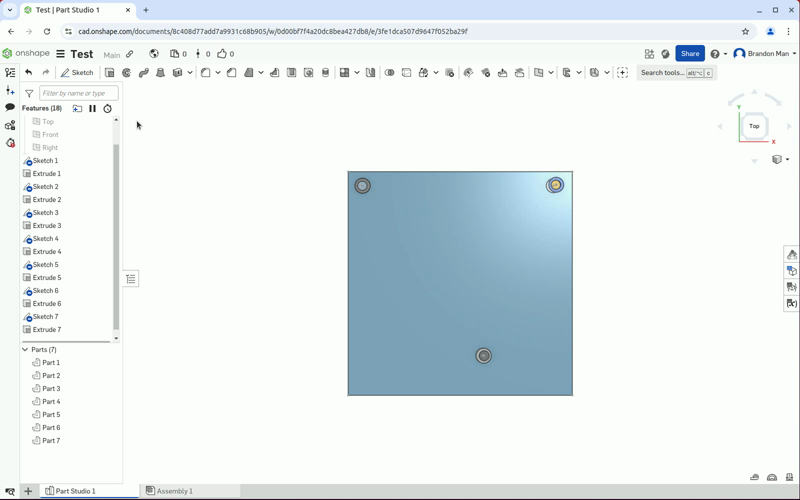
key(up, 3)
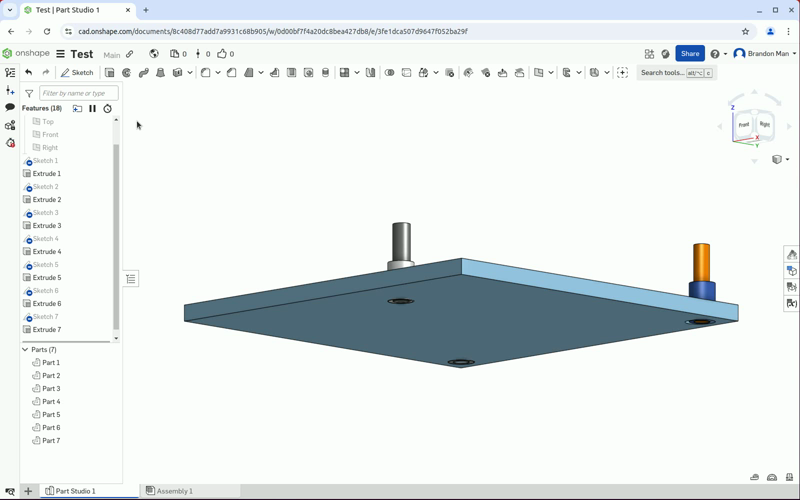
key(left, 3)
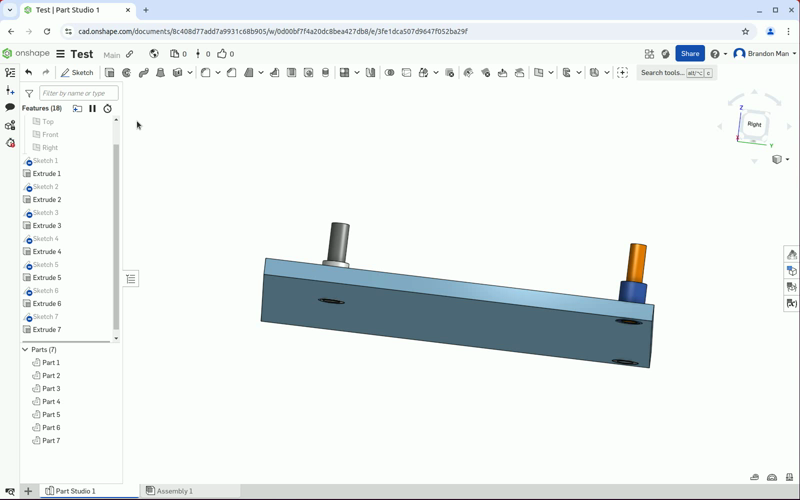
key(right, 3)
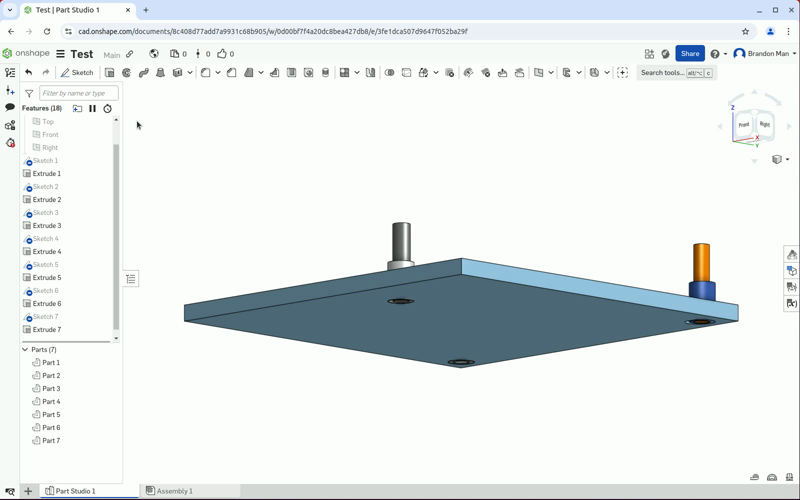
key(down, 3)
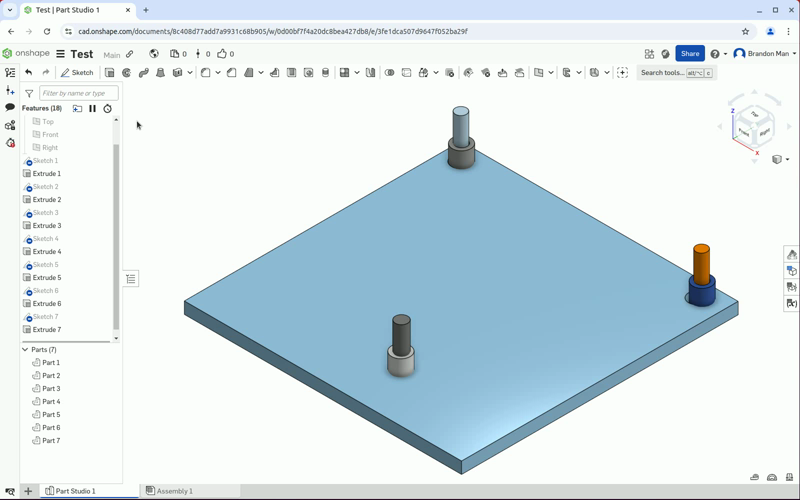
mouse_move(69, 163)
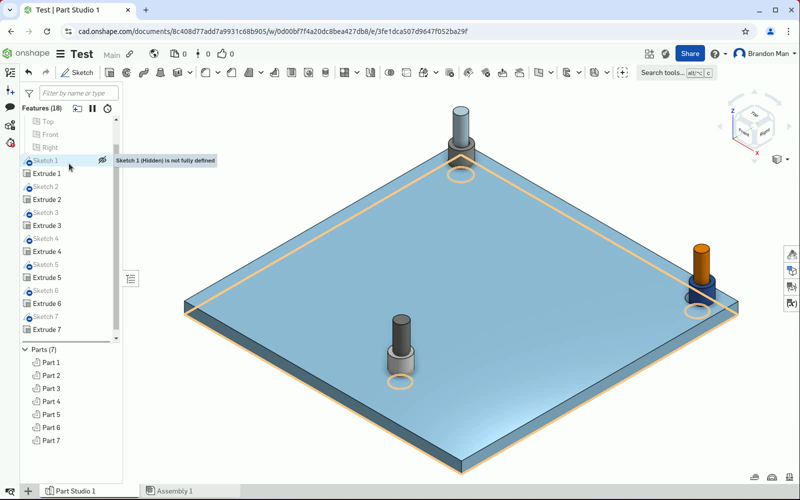
click(69, 163)